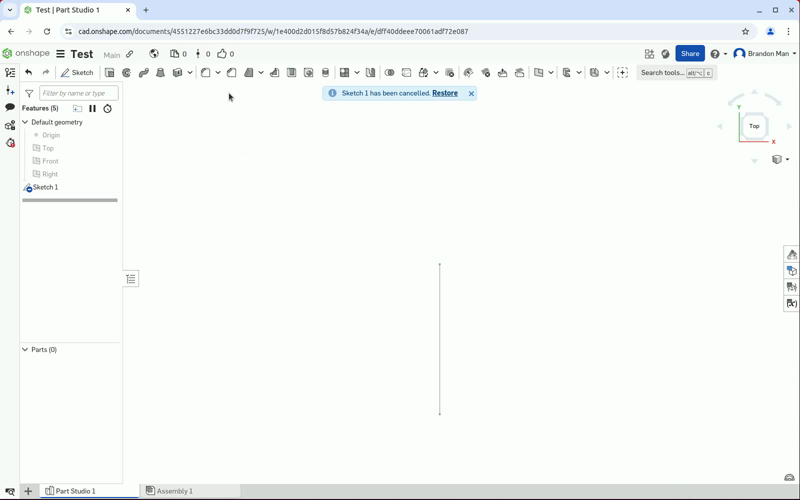
key(shift+h)
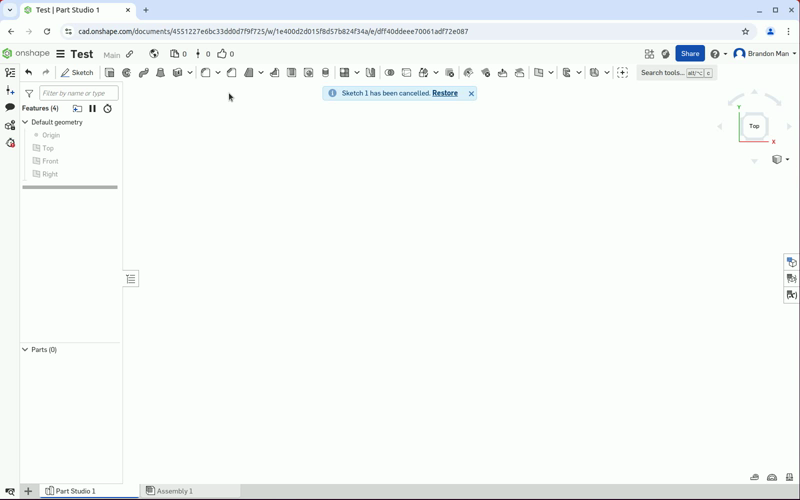
mouse_move(73, 352)
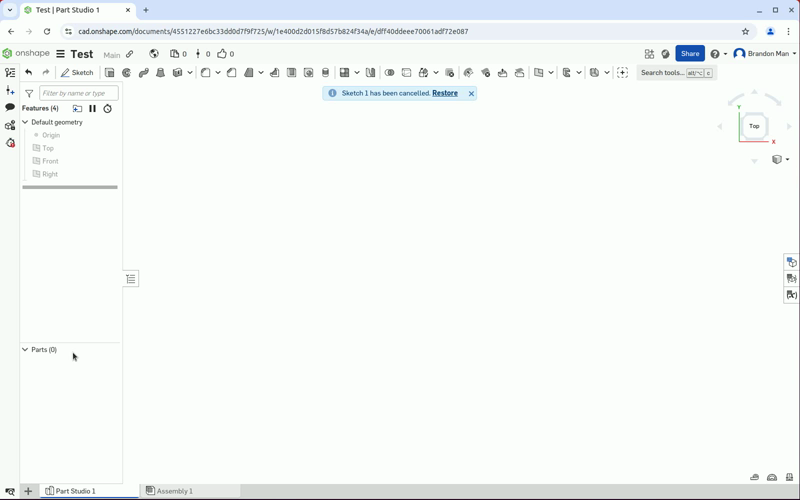
key(y)
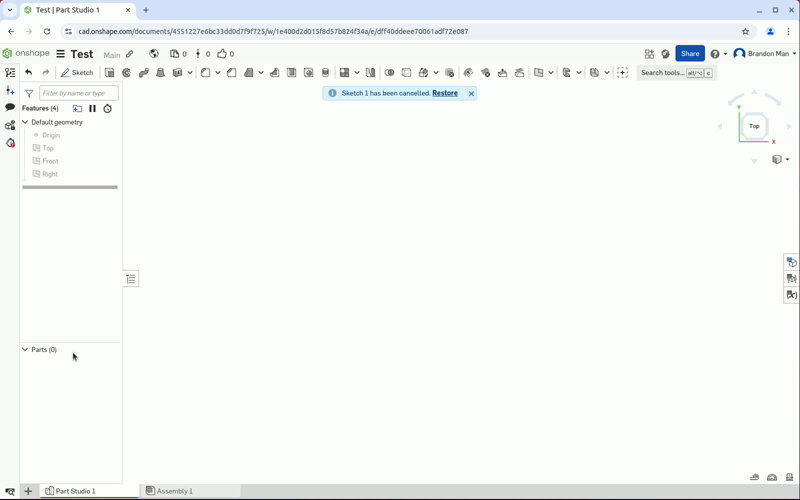
key(shift+p)
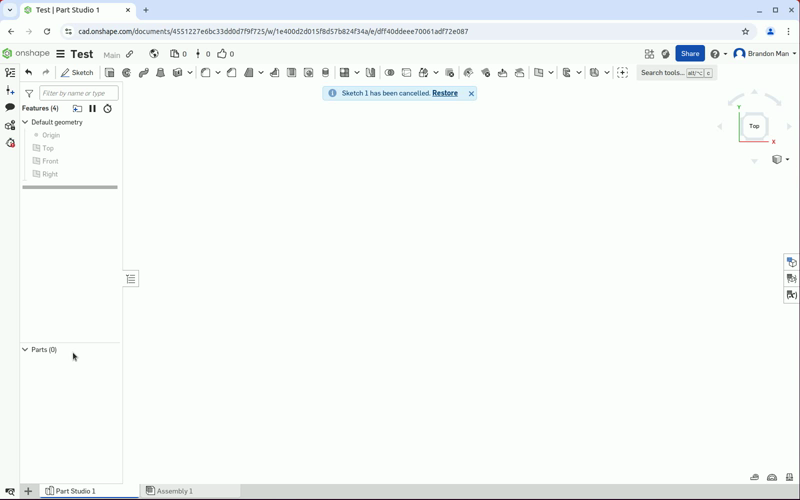
key(space)
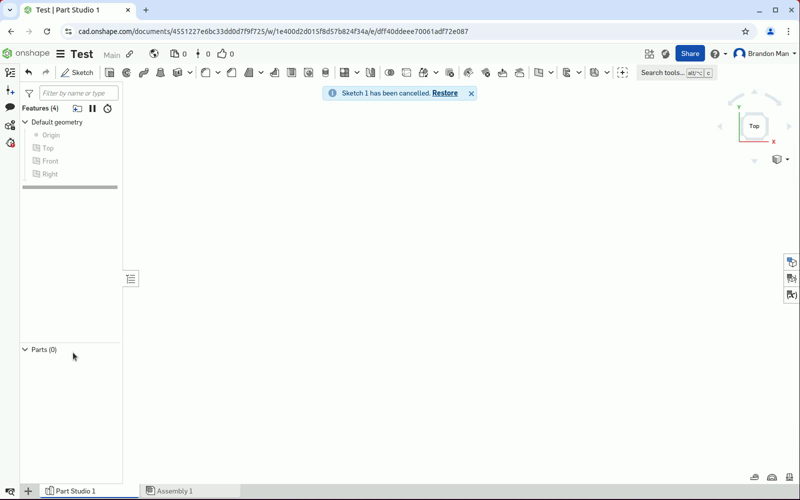
key_down(shift)
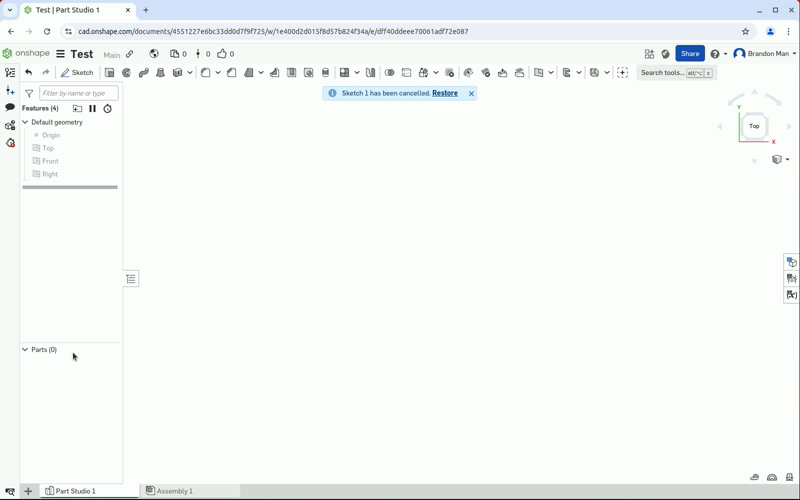
key(up)
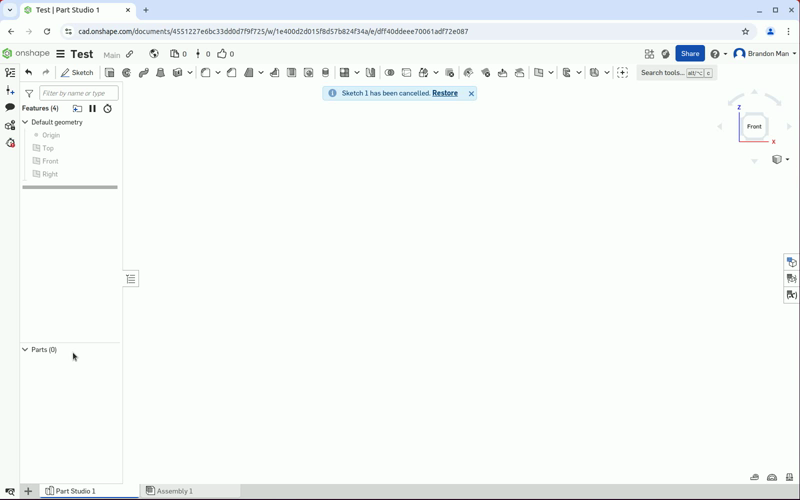
key_up(shift)
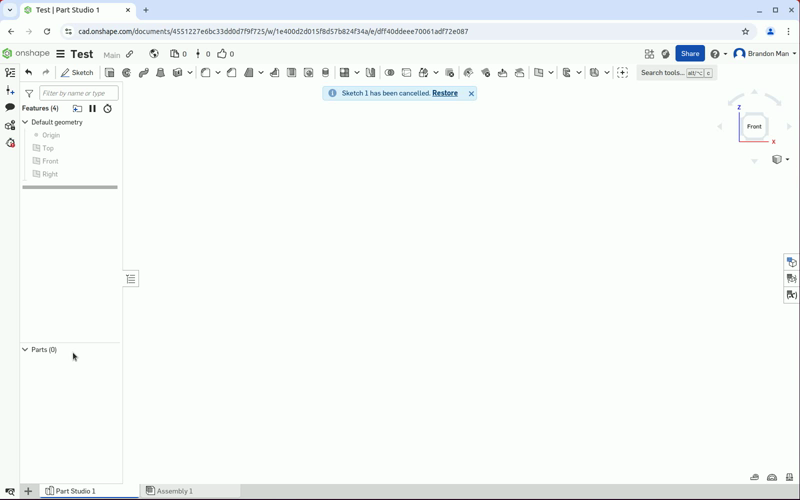
key(space)
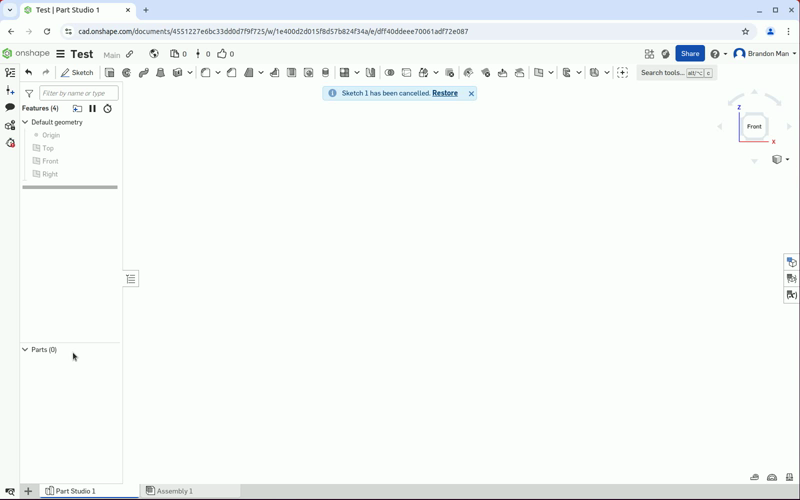
key_down(shift)
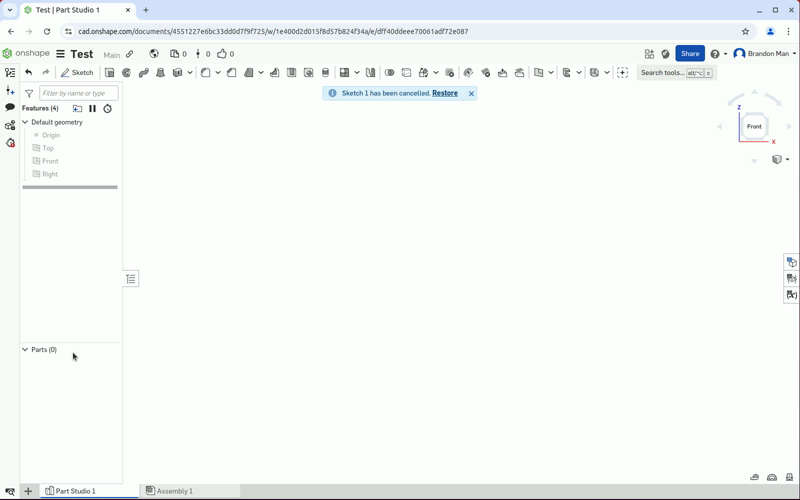
key(left)
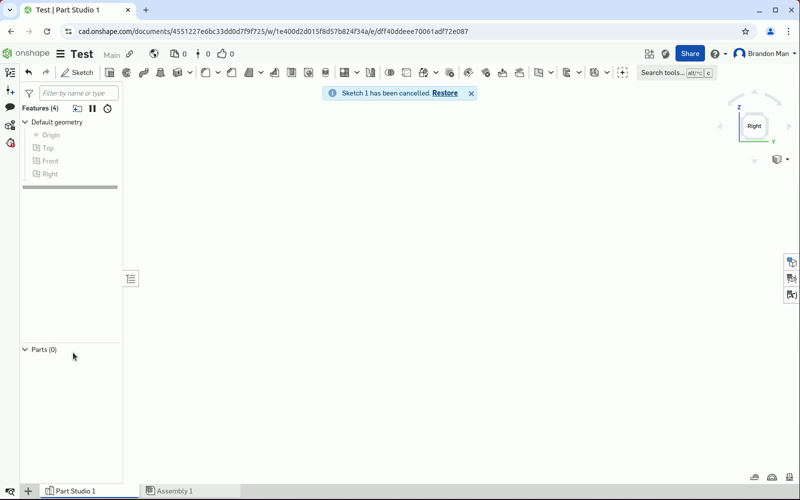
key_up(shift)
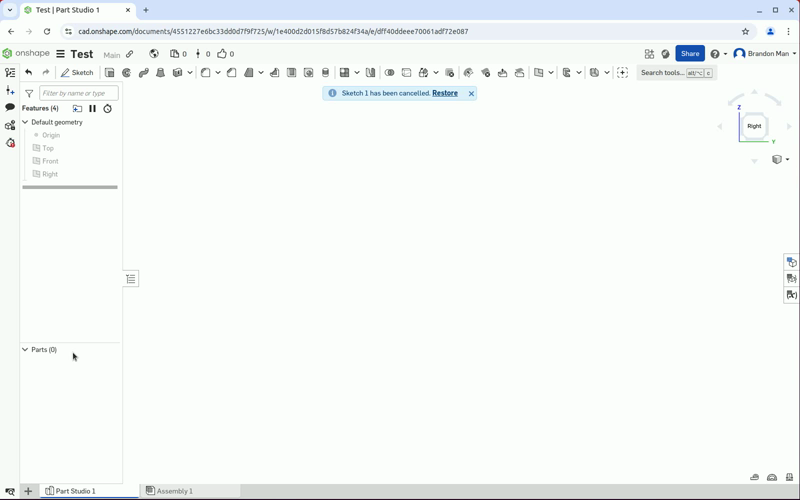
mouse_move(73, 352)
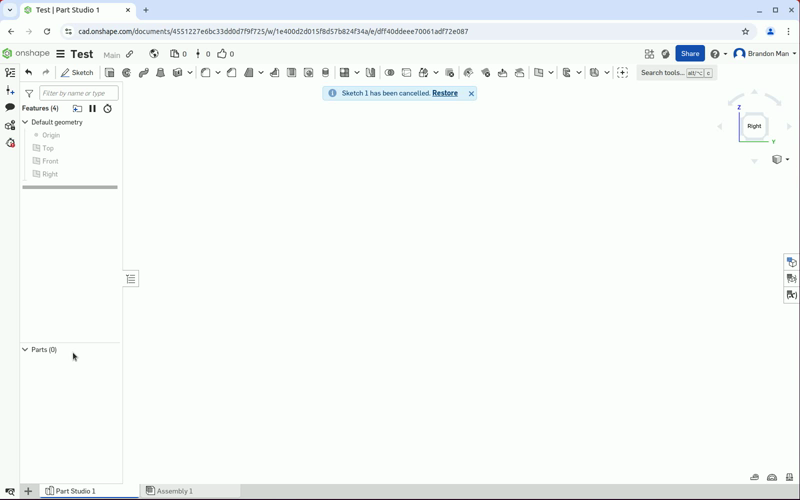
key(shift+y)
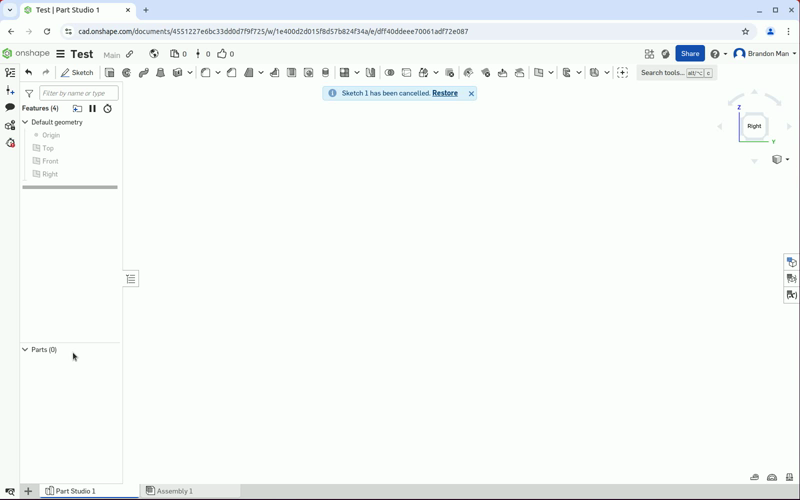
key(shift+s)
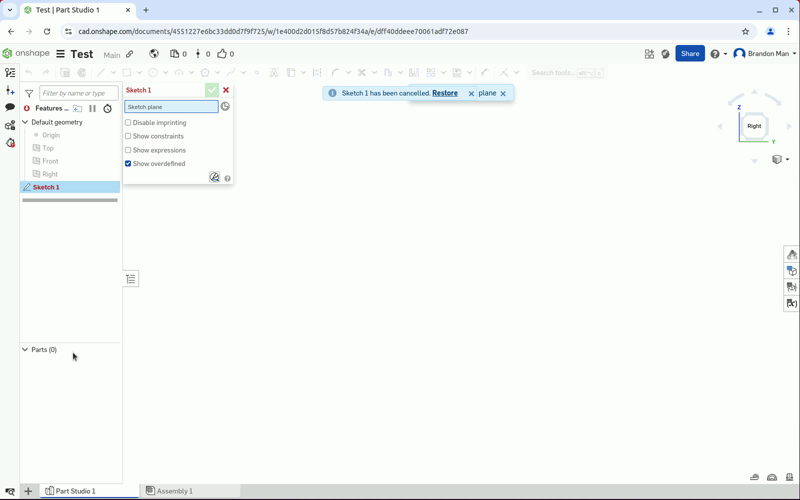
mouse_move(73, 176)
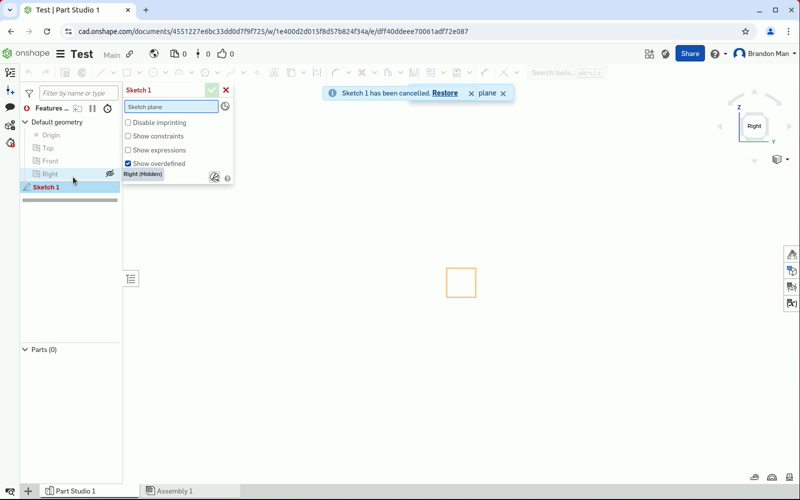
click(73, 176)
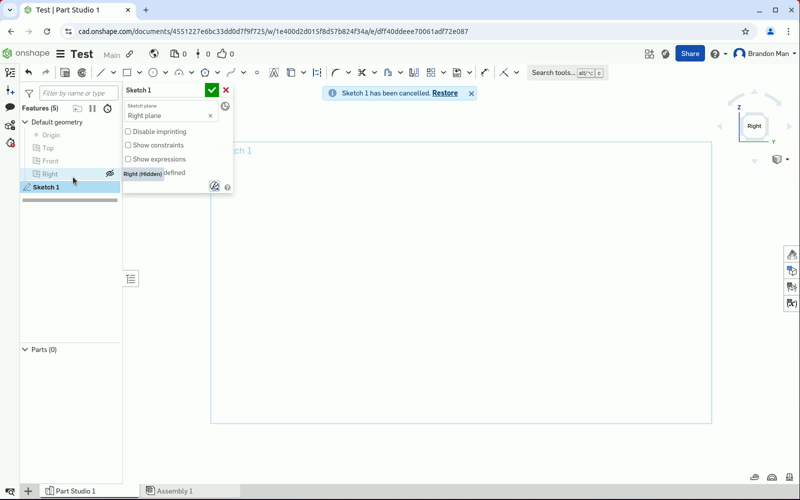
mouse_move(73, 352)
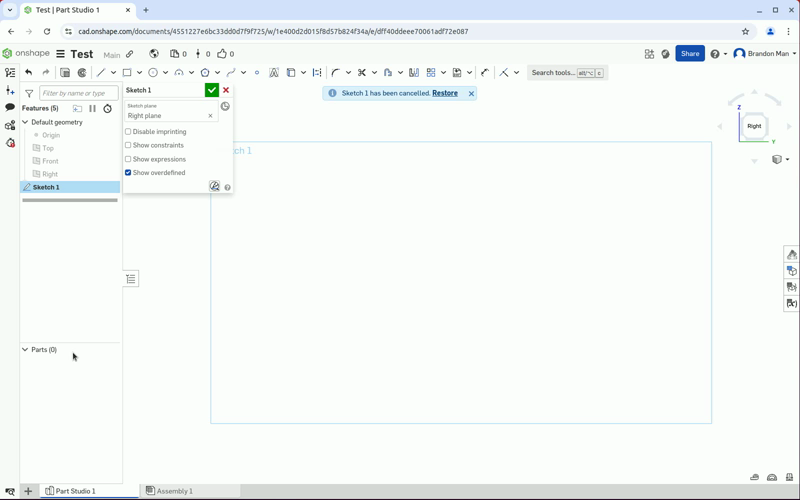
key(y)
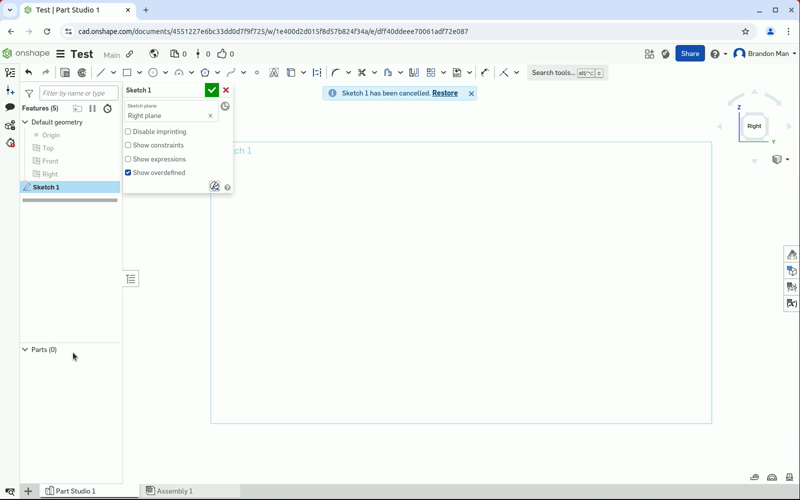
key(l)
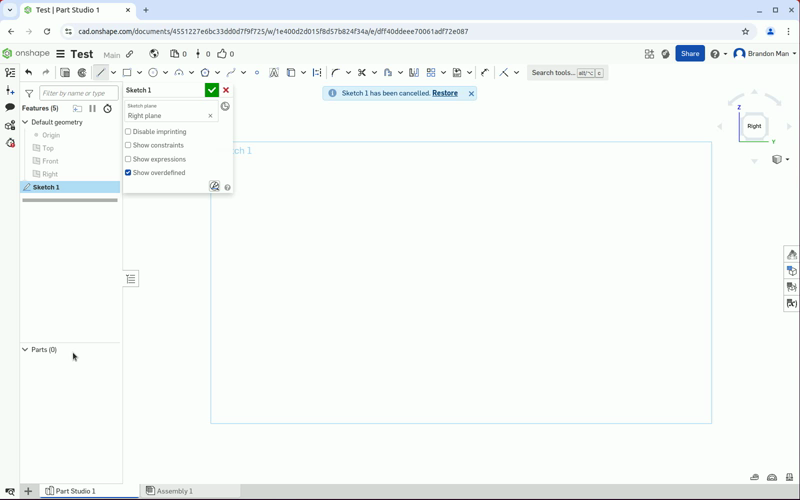
key_down(shift)
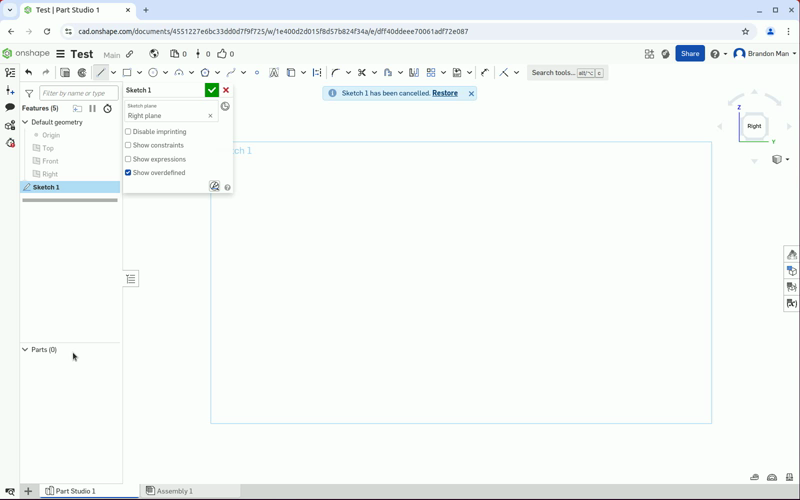
mouse_move(460, 282)
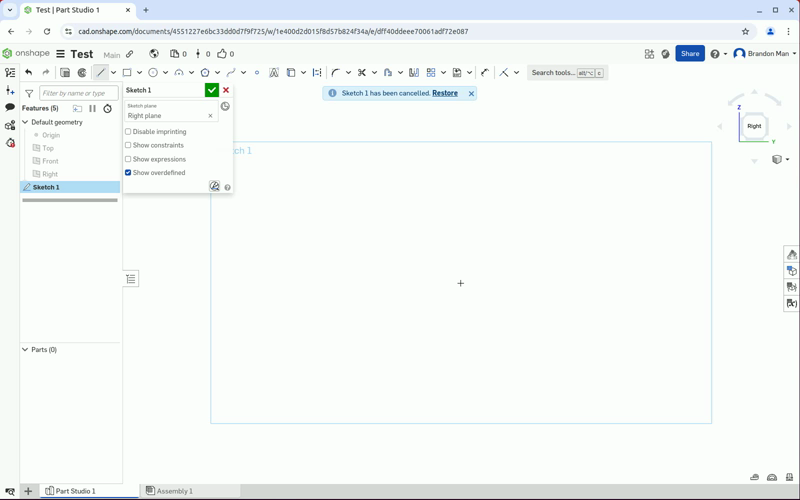
click(460, 282)
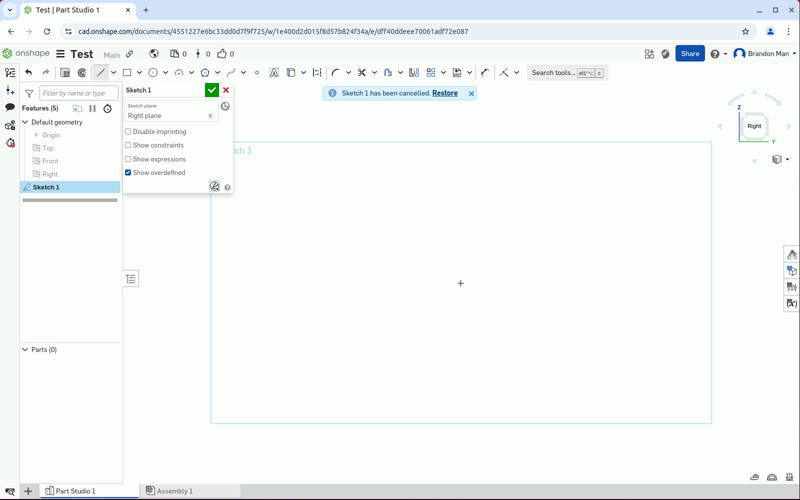
key_up(shift)
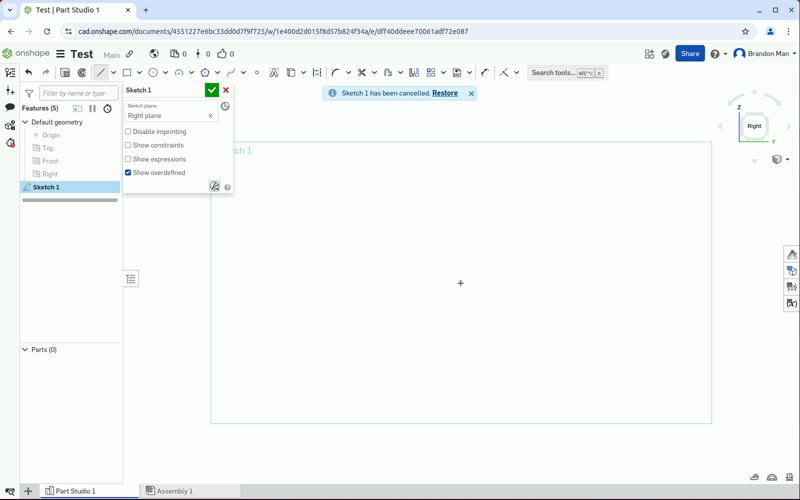
key_down(shift)
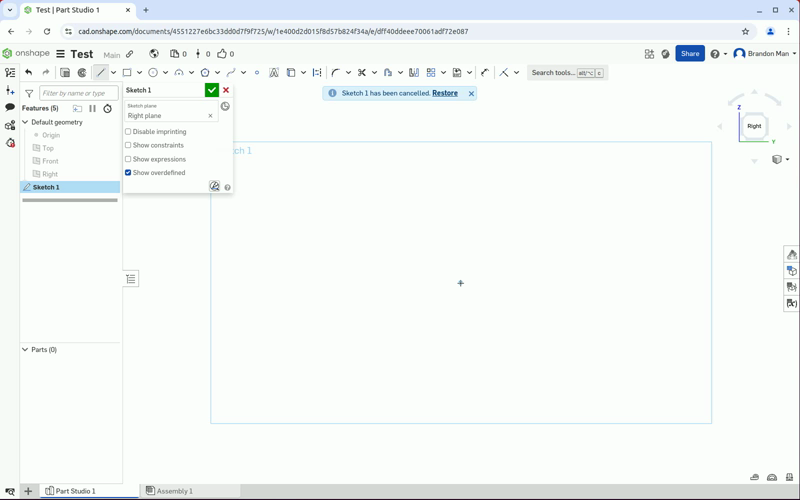
mouse_move(490, 282)
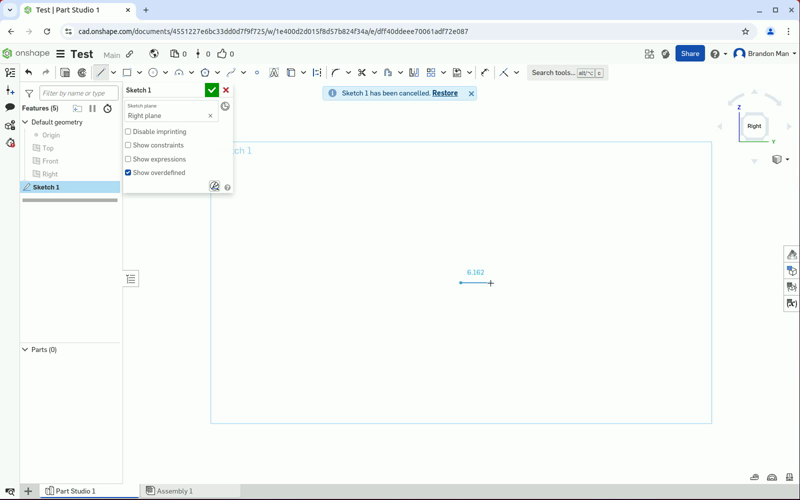
mouse_move(503, 282)
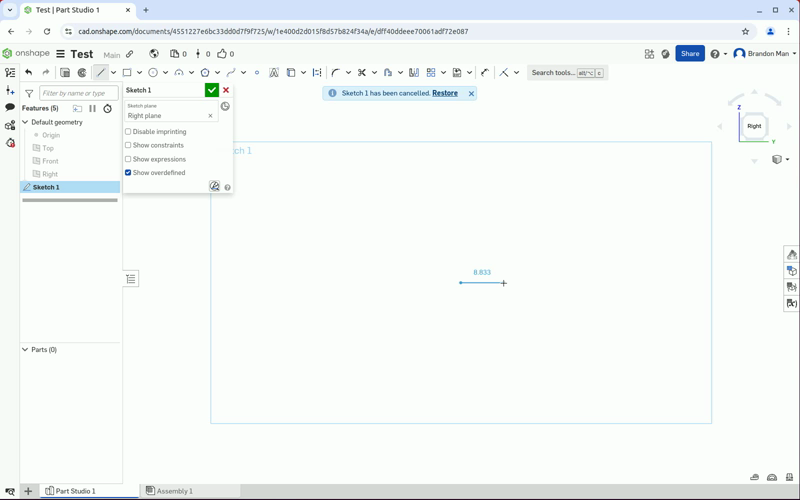
click(503, 282)
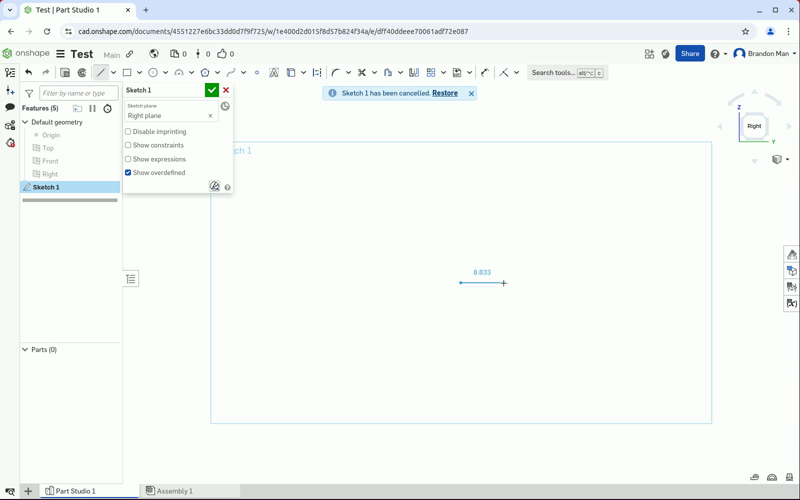
key_up(shift)
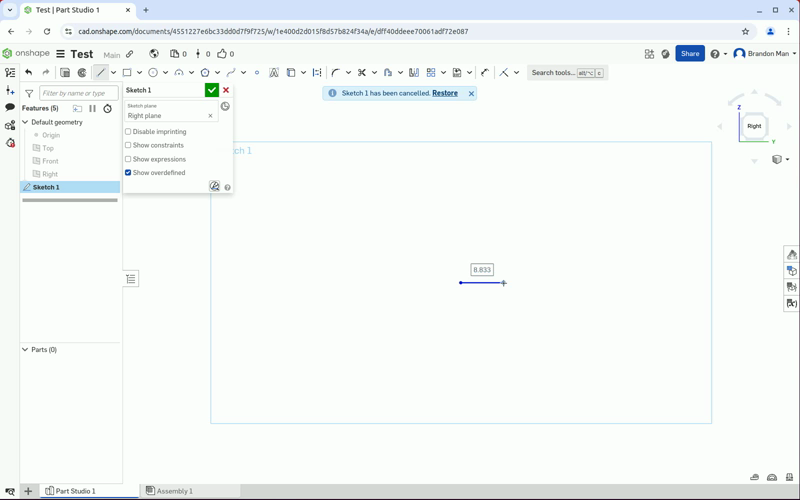
key_down(shift)
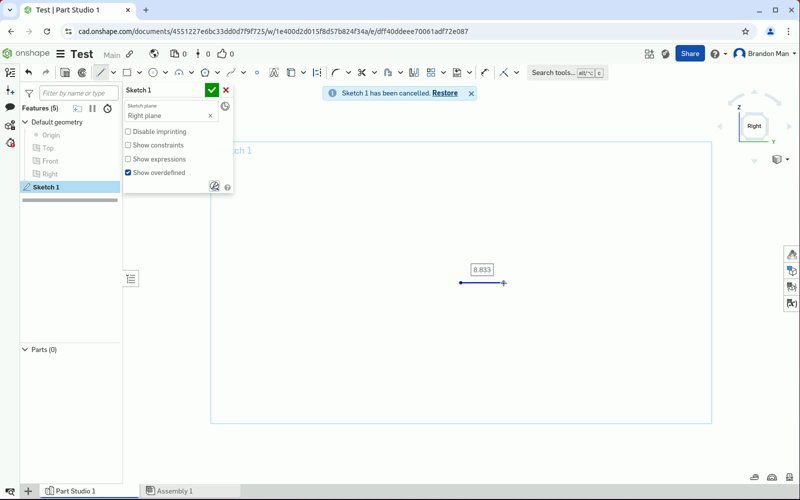
mouse_move(533, 282)
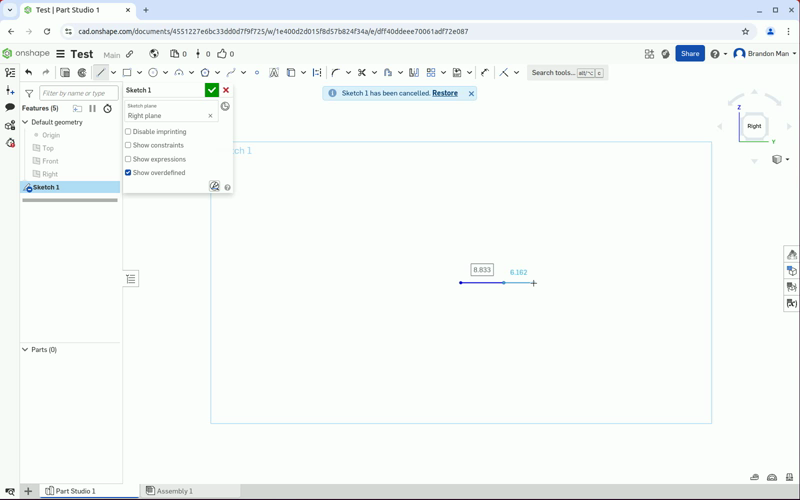
mouse_move(503, 240)
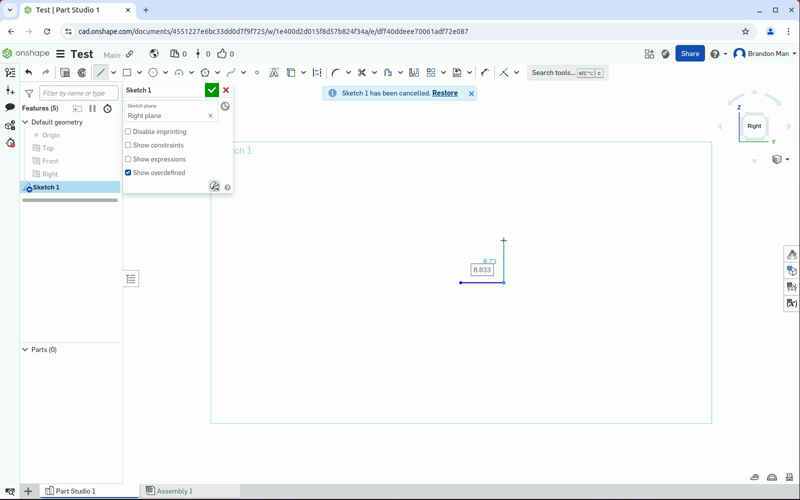
click(503, 240)
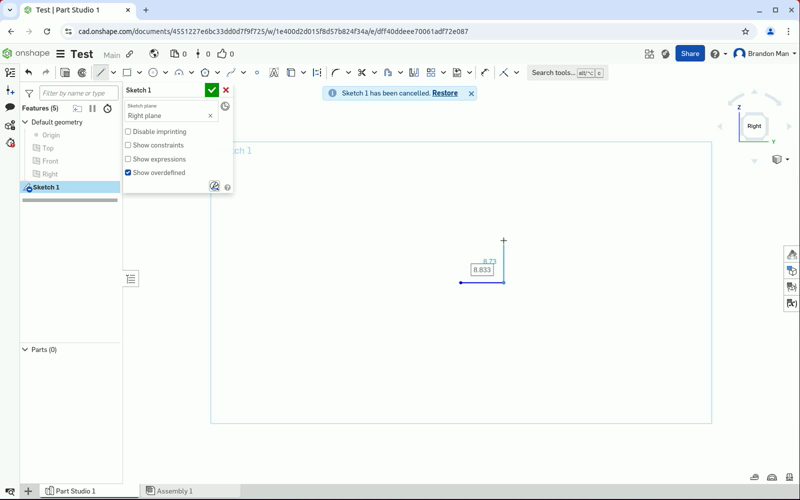
key_up(shift)
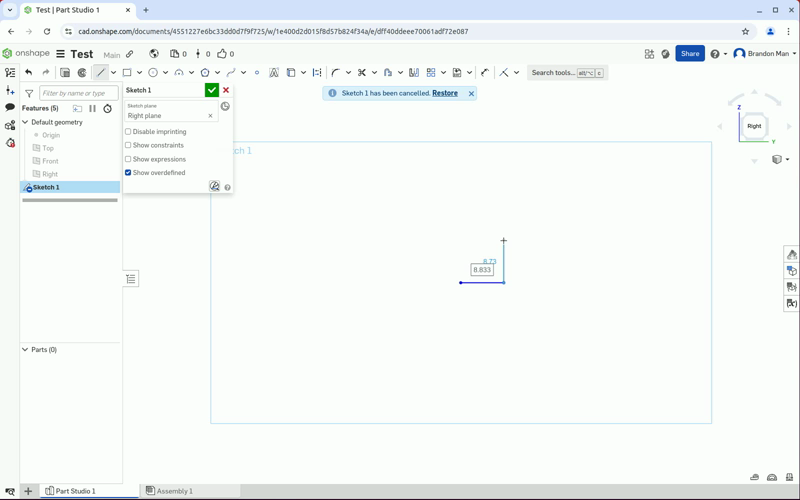
key_down(shift)
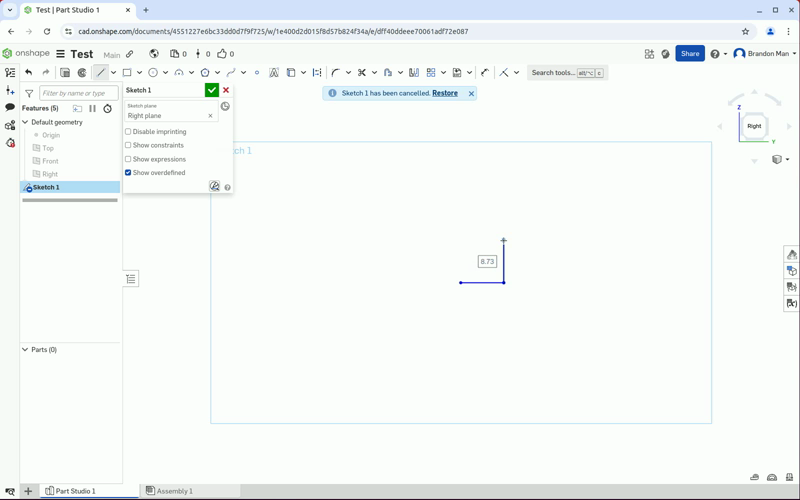
mouse_move(533, 240)
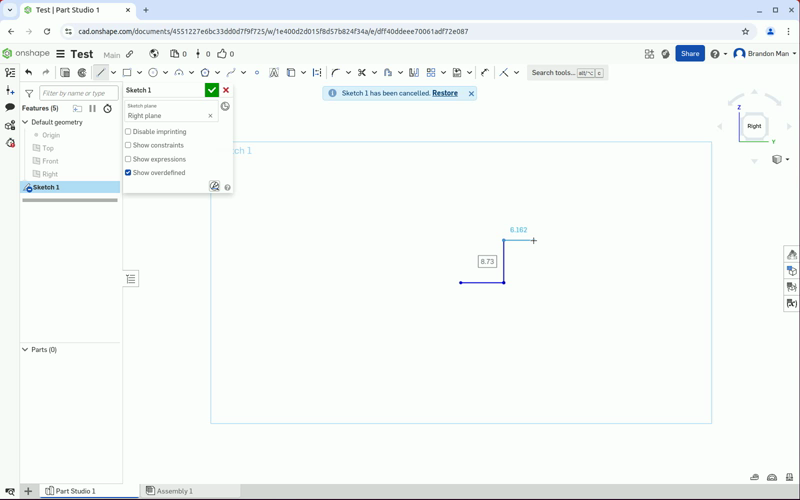
mouse_move(460, 240)
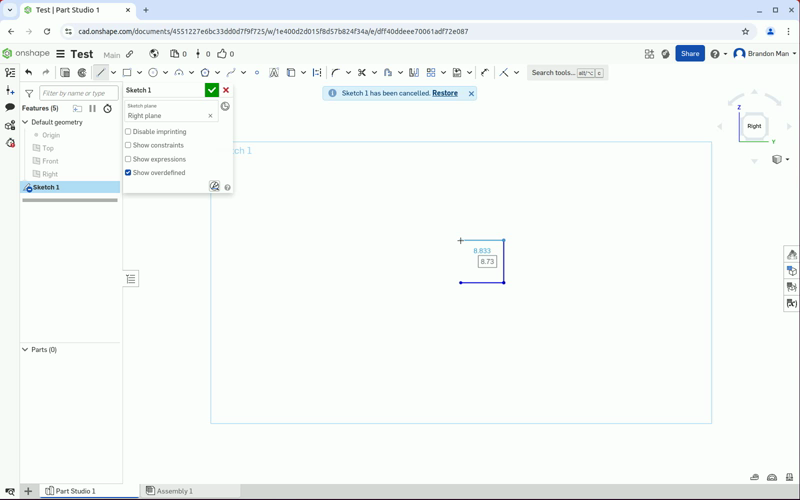
click(460, 240)
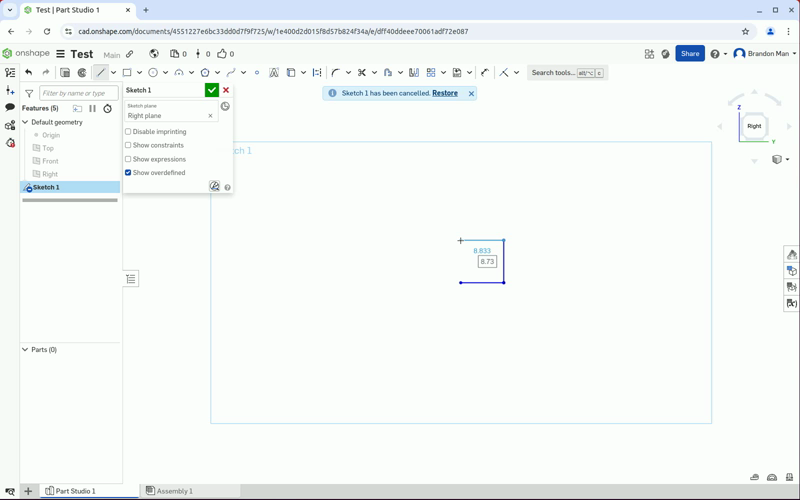
key_up(shift)
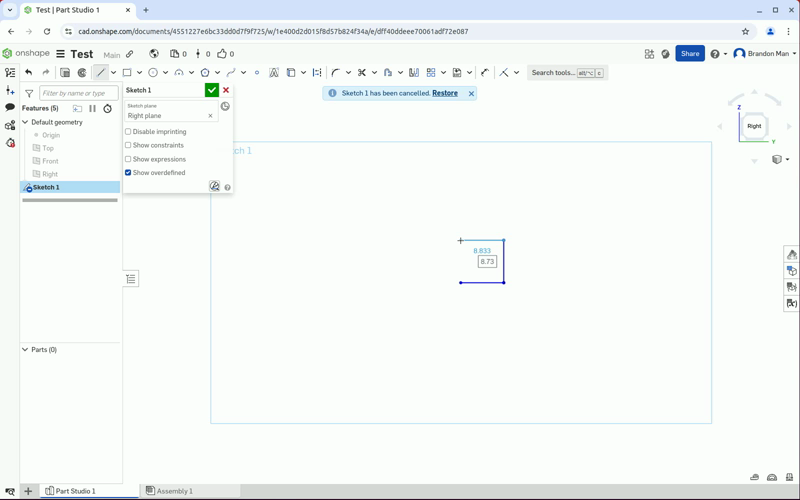
mouse_move(490, 240)
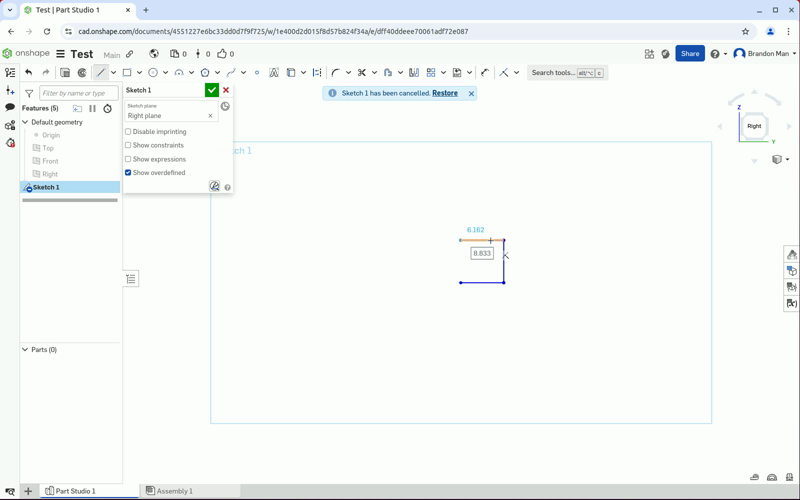
key_down(shift)
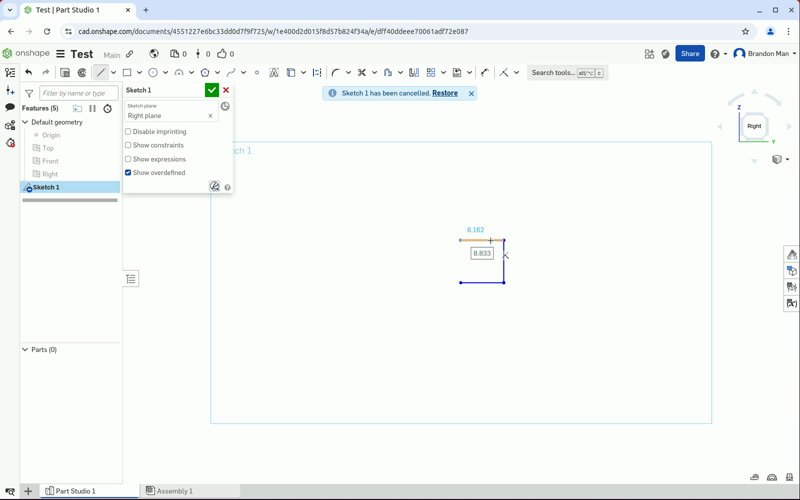
mouse_move(460, 282)
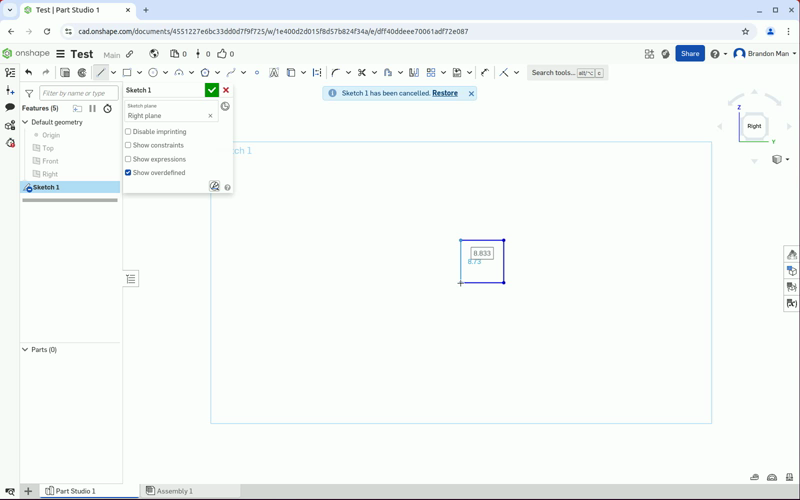
key_up(shift)
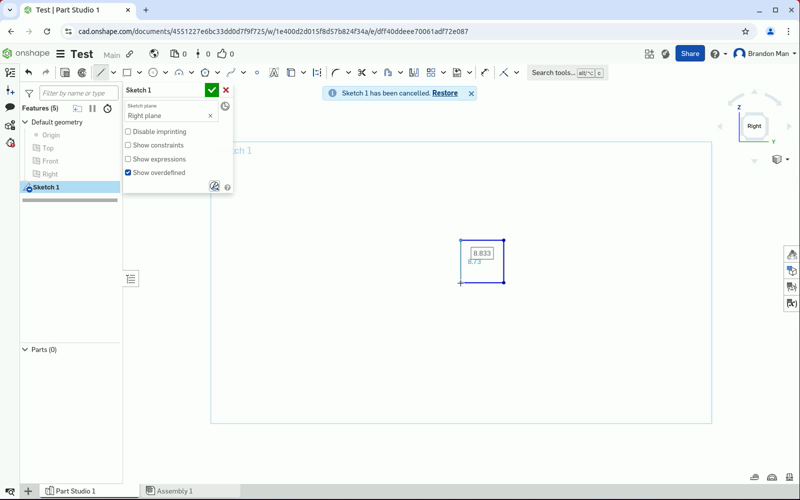
click(460, 282)
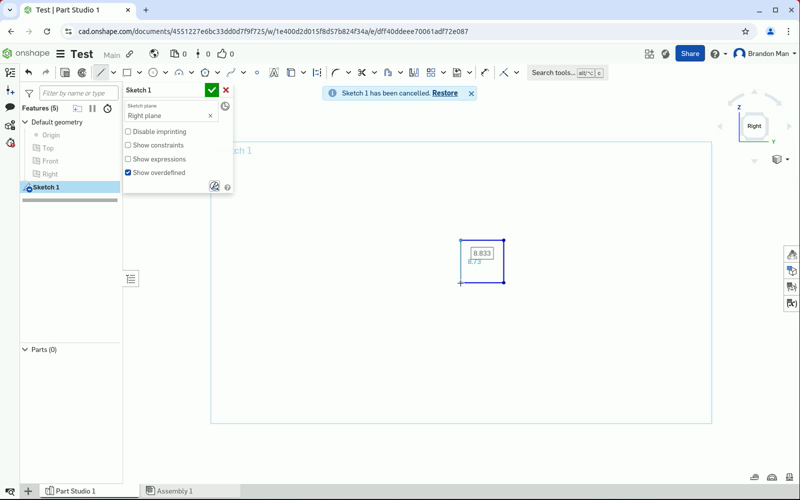
key(esc)
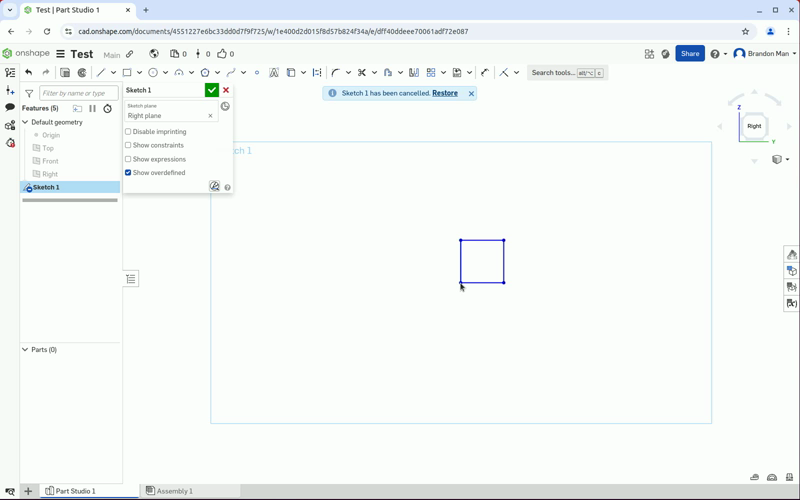
mouse_move(479, 253)
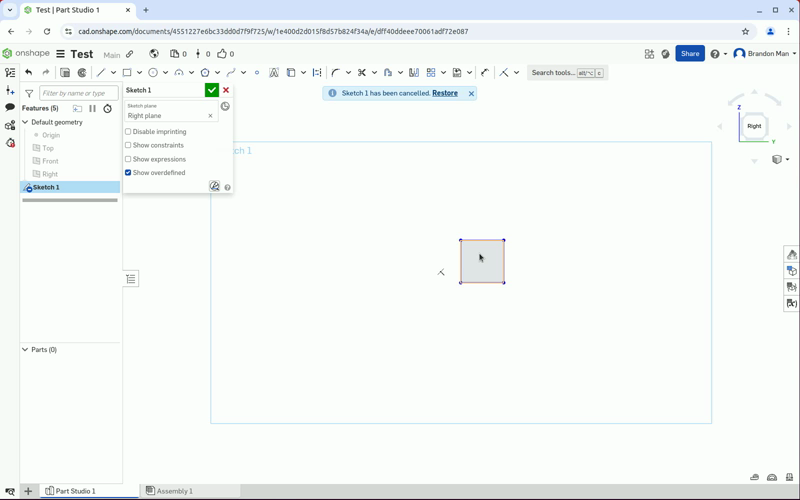
click(479, 253)
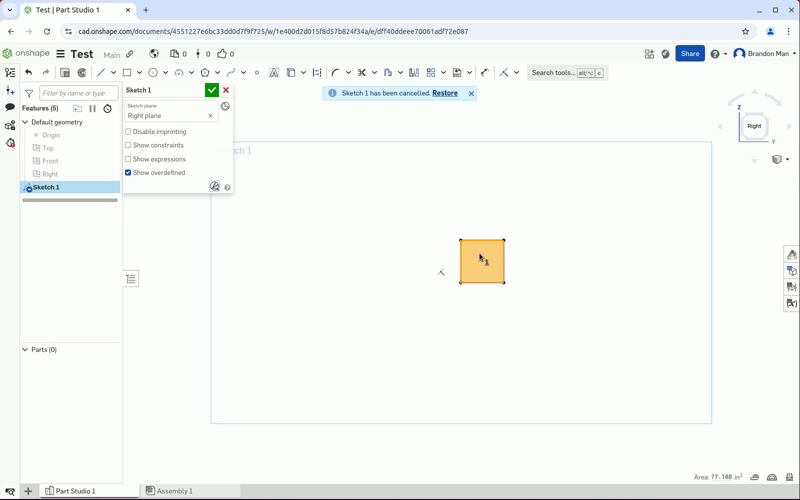
mouse_move(73, 352)
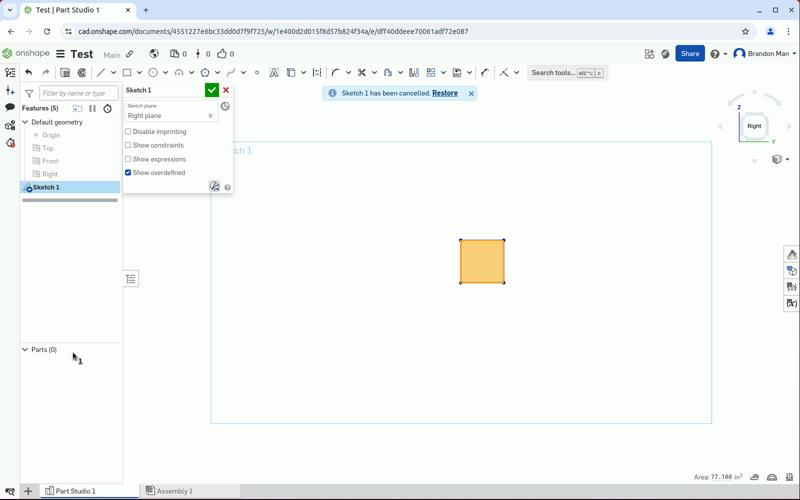
key(shift+y)
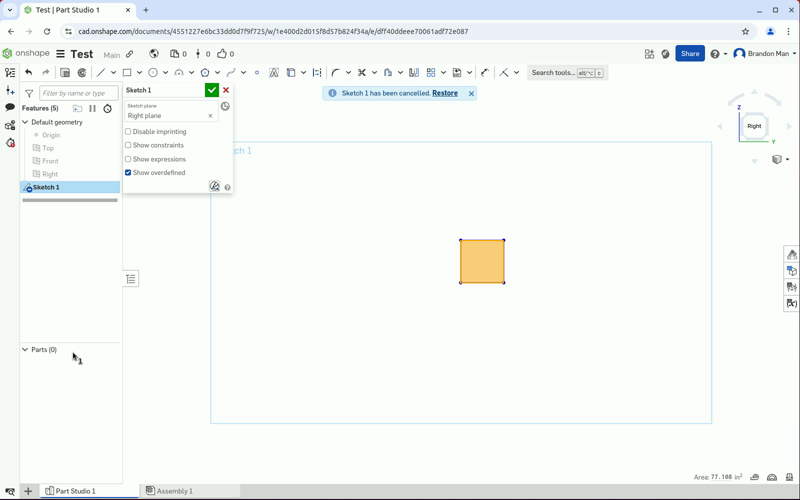
key(shift+e)
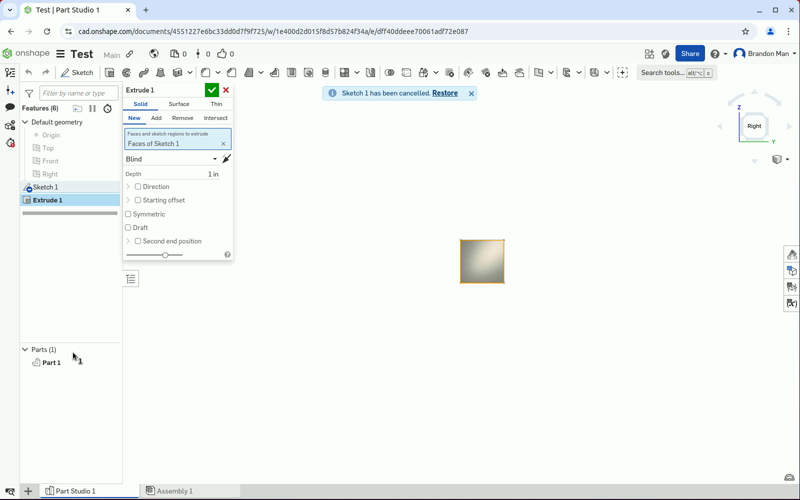
mouse_move(143, 106)
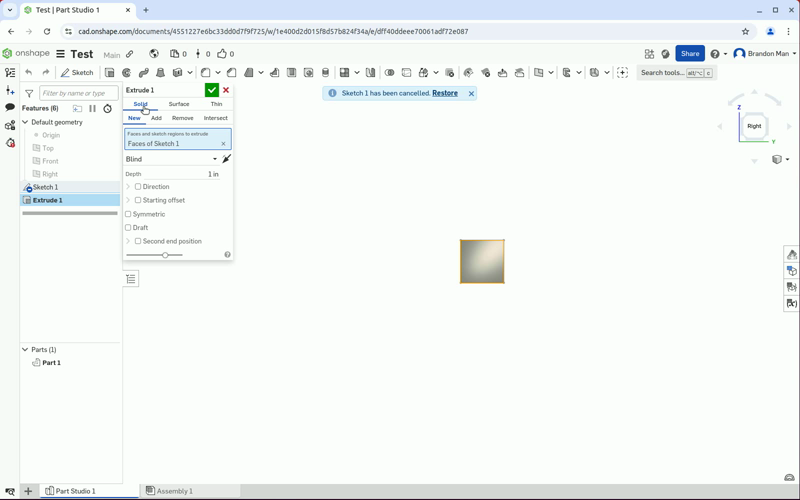
click(143, 106)
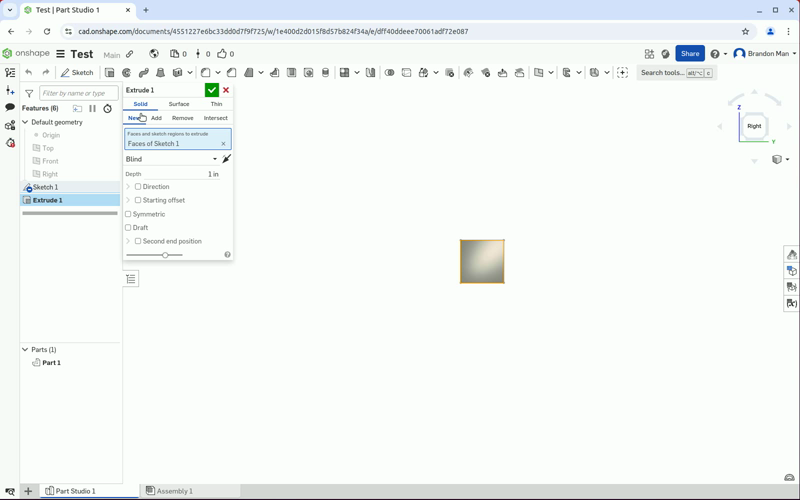
mouse_move(137, 120)
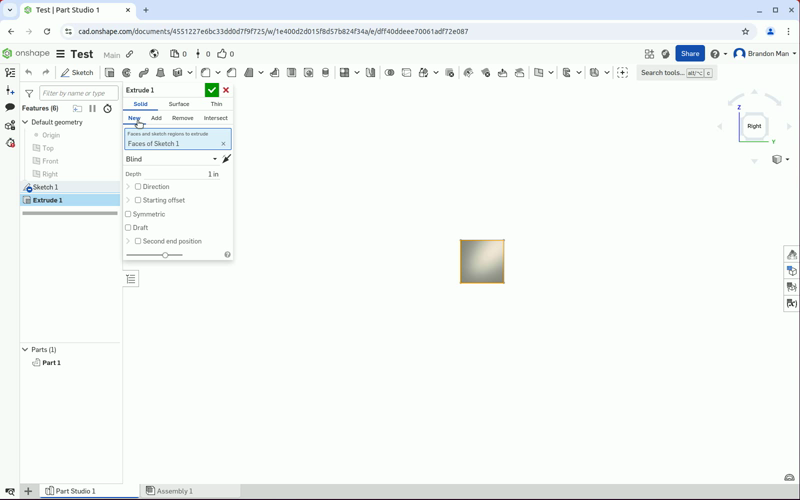
click(137, 120)
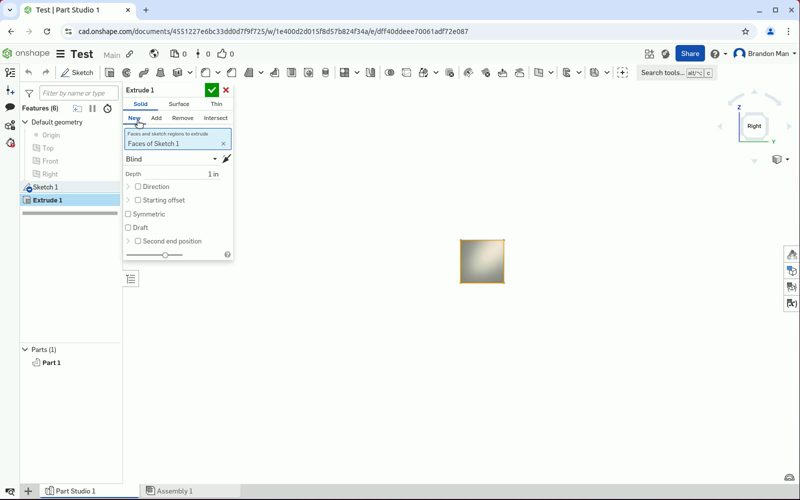
key(tab, 4)
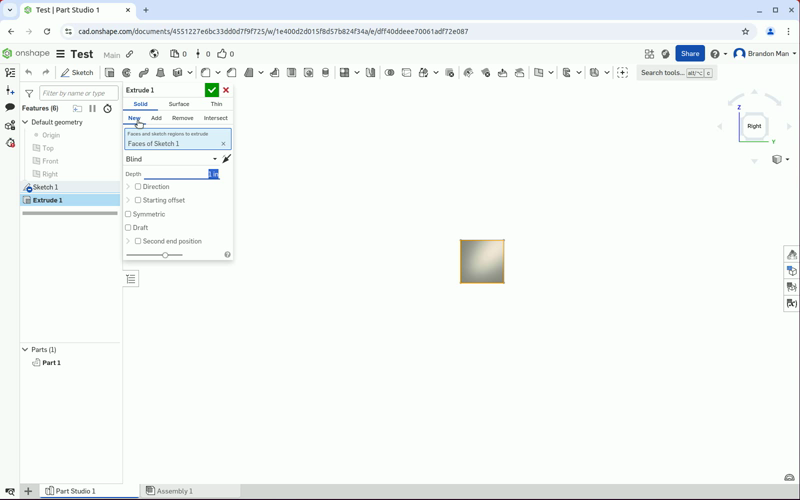
text(11.554)
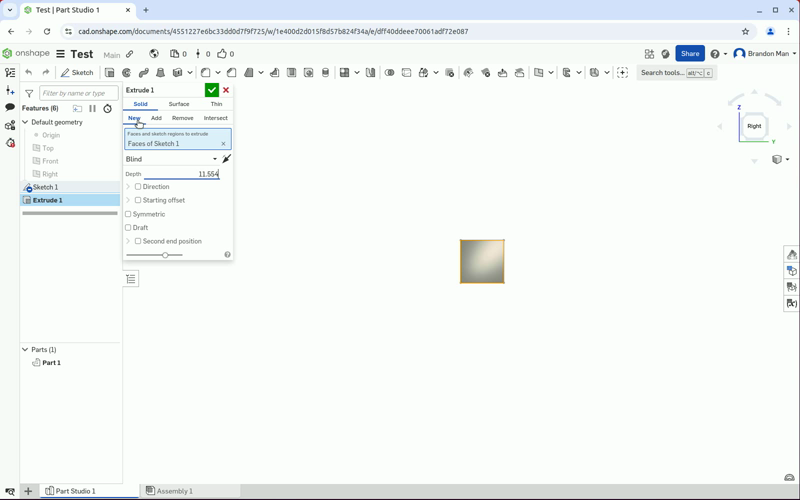
key(enter)
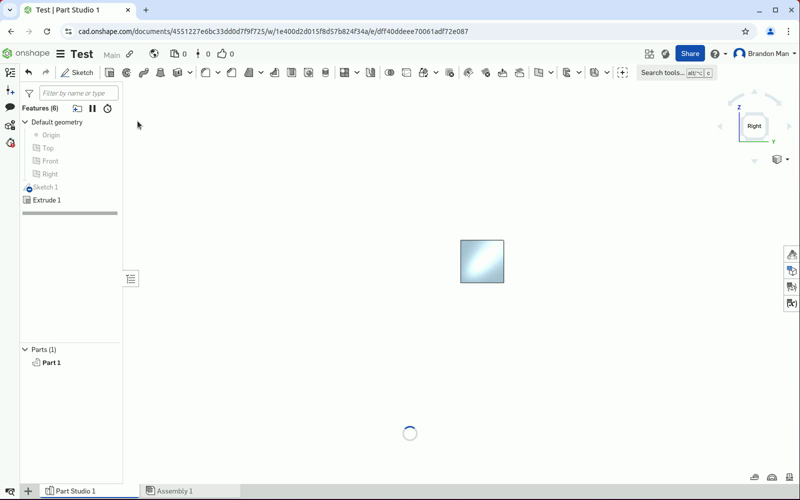
key(shift+h)
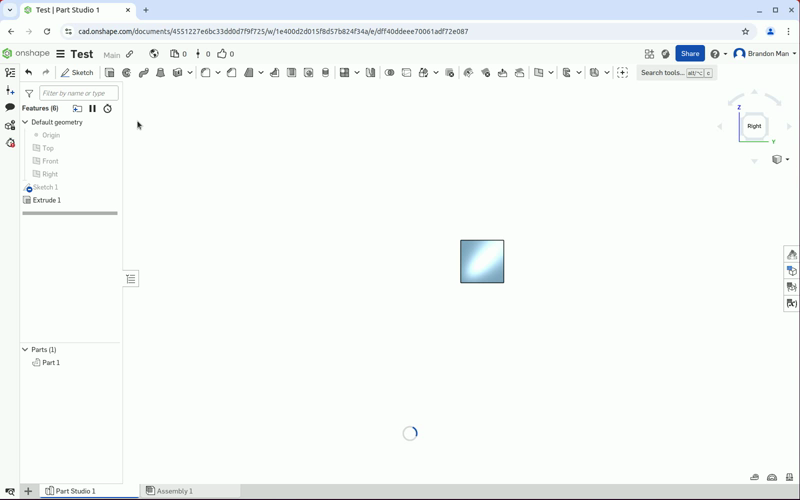
key(shift+h)
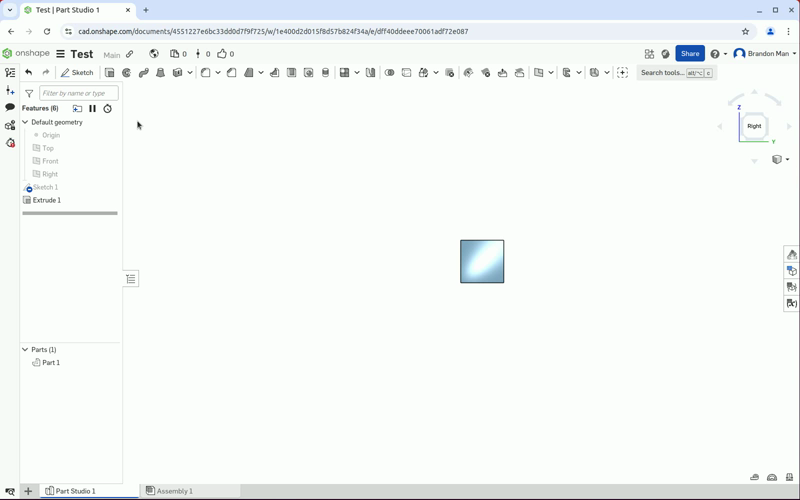
mouse_move(73, 189)
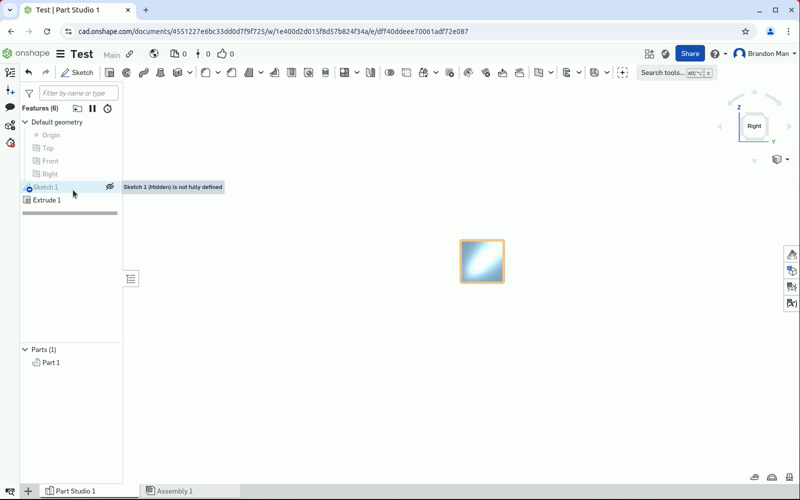
click(73, 189)
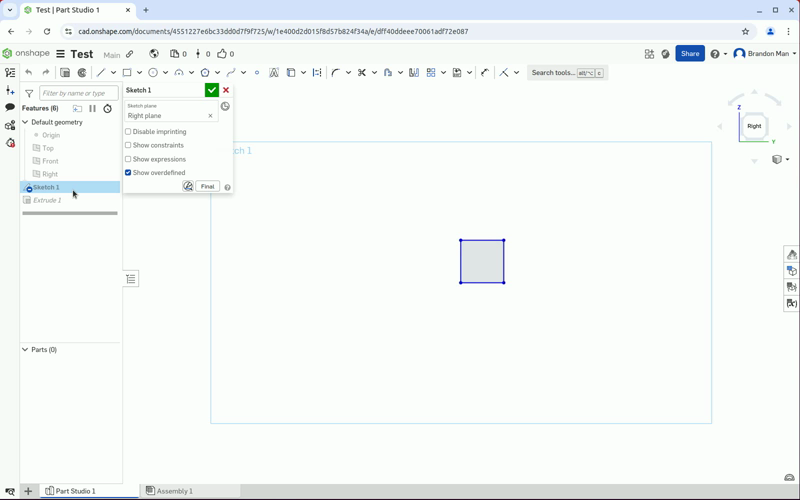
mouse_move(229, 92)
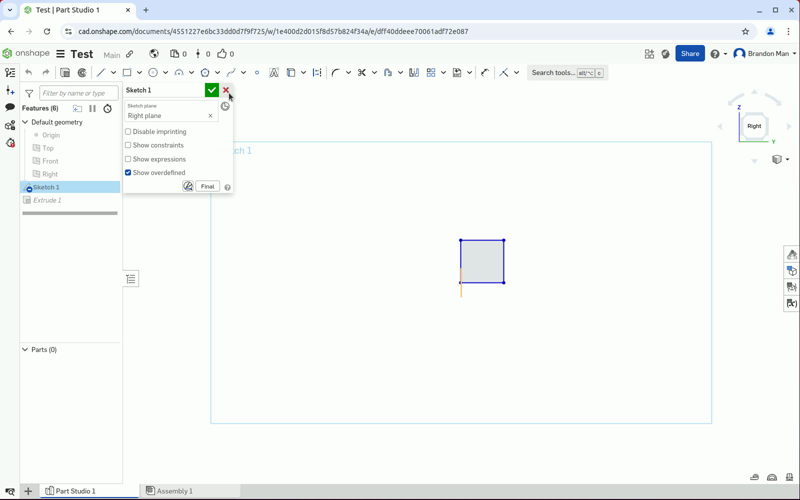
click(229, 92)
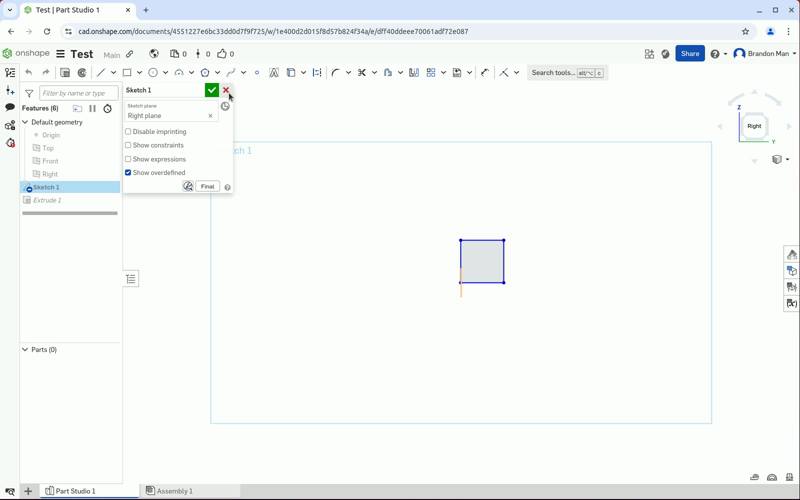
key(shift+s)
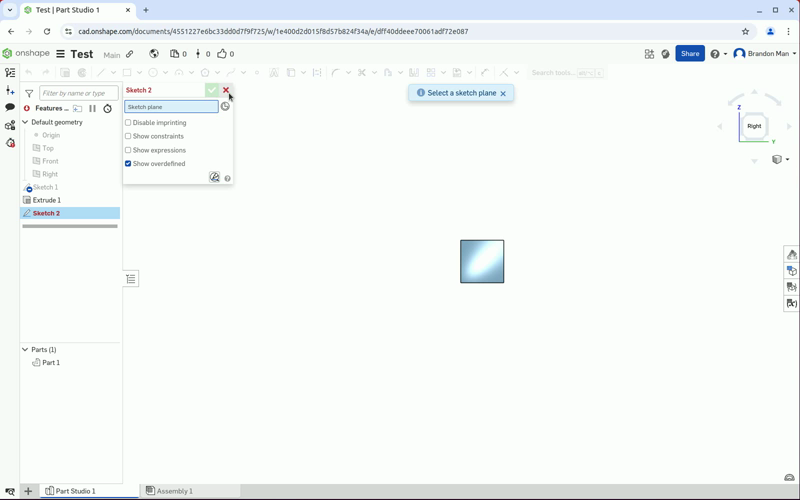
mouse_move(73, 176)
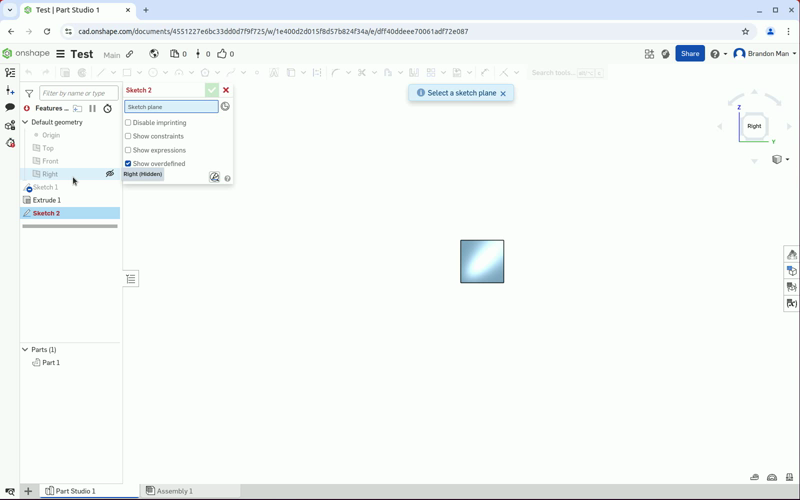
click(73, 176)
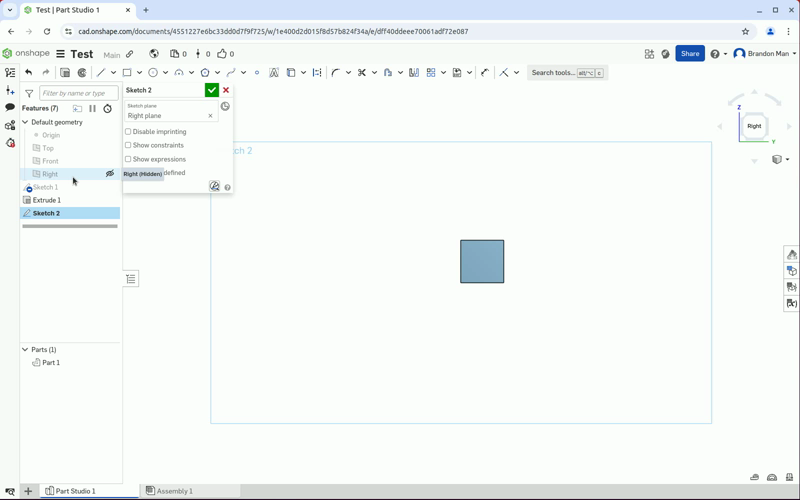
mouse_move(73, 352)
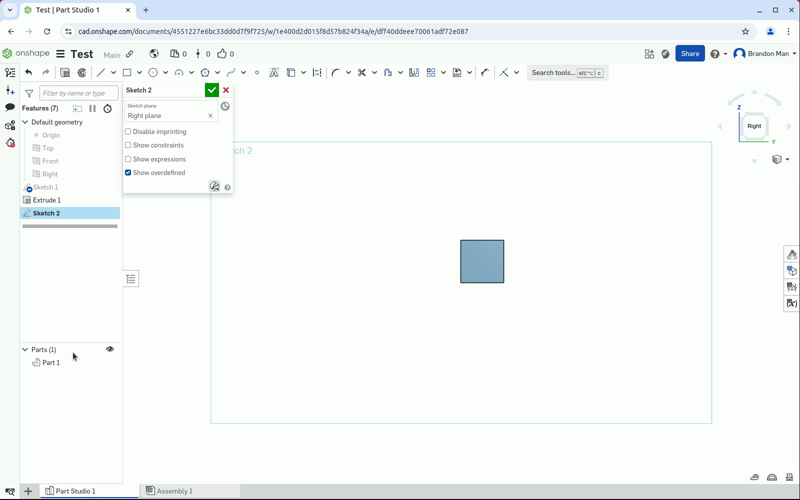
key(y)
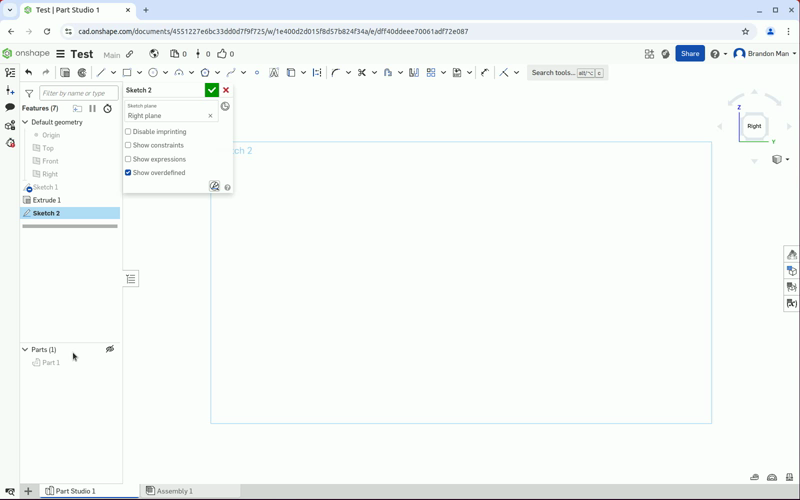
key(l)
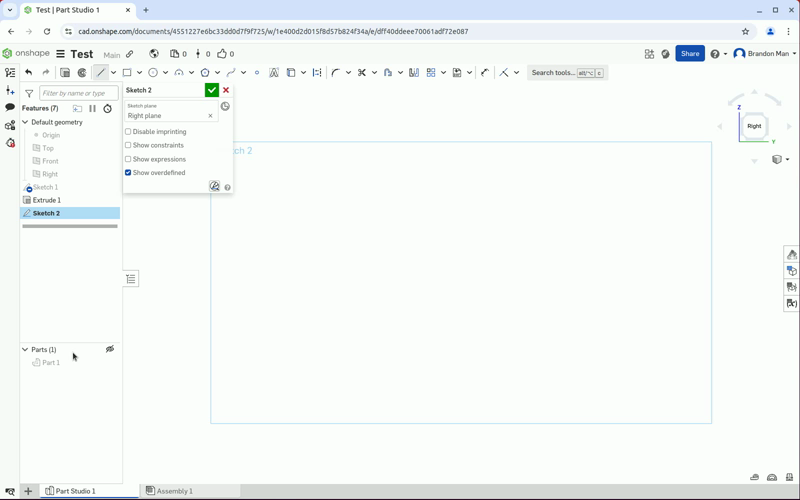
key_down(shift)
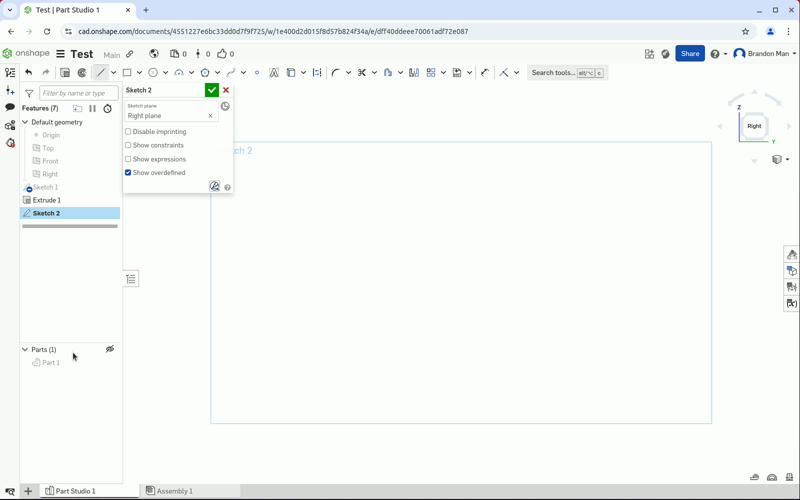
mouse_move(502, 282)
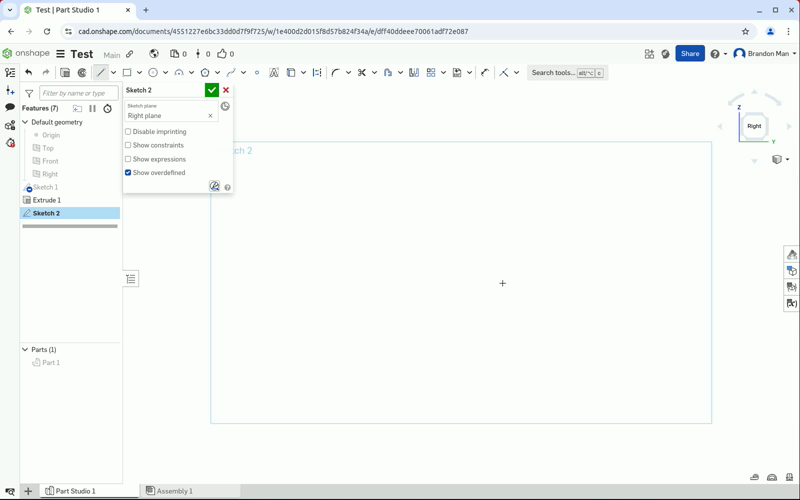
click(502, 282)
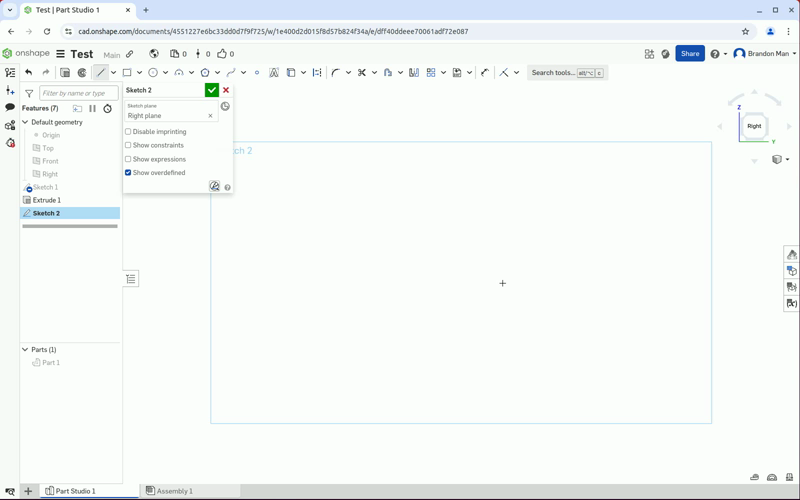
key_up(shift)
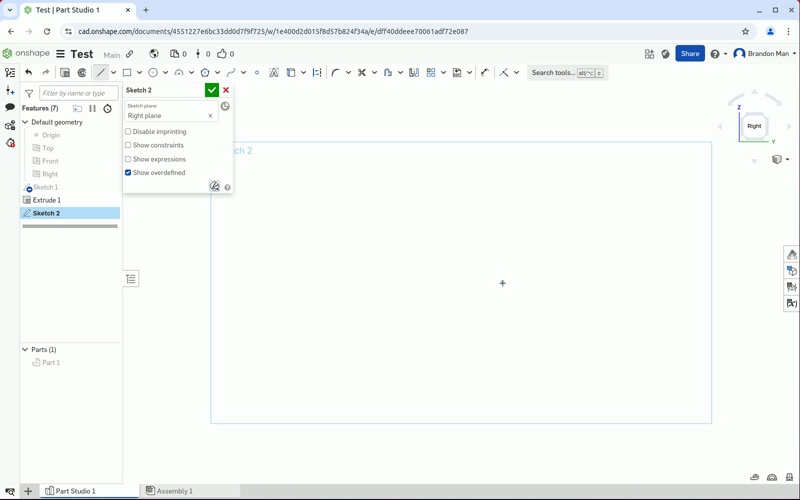
key_down(shift)
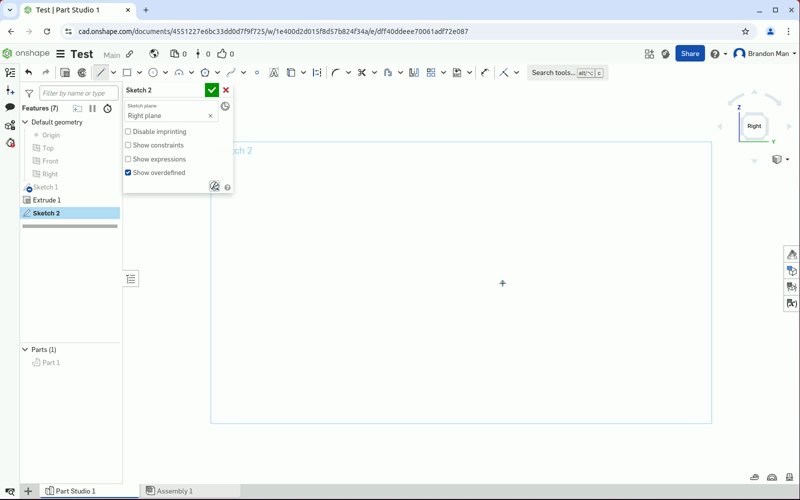
mouse_move(532, 282)
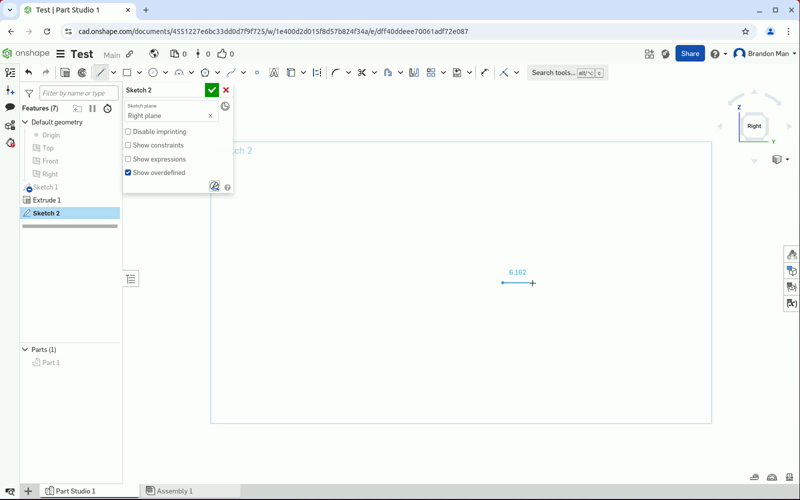
mouse_move(546, 282)
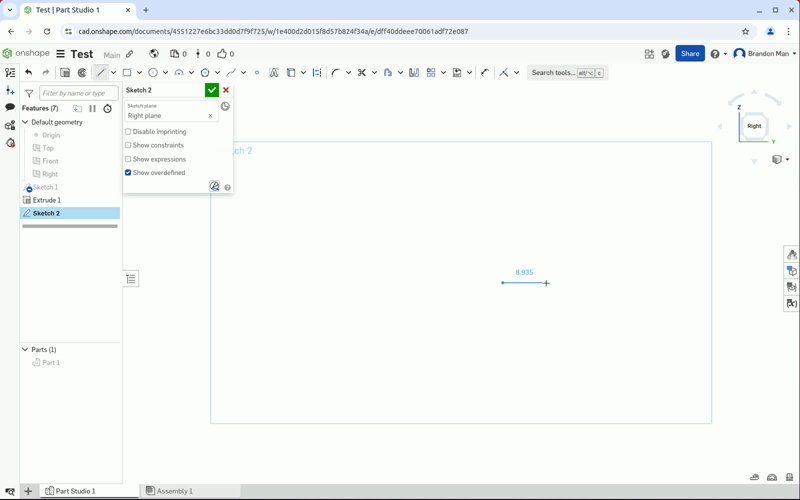
click(546, 282)
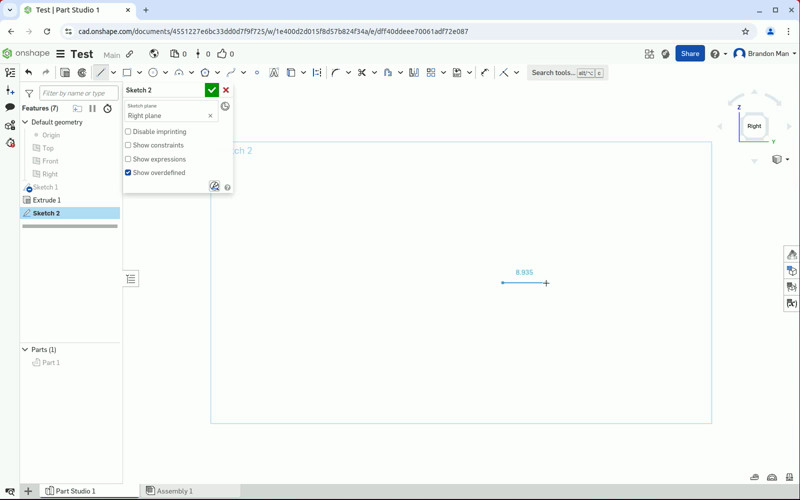
key_up(shift)
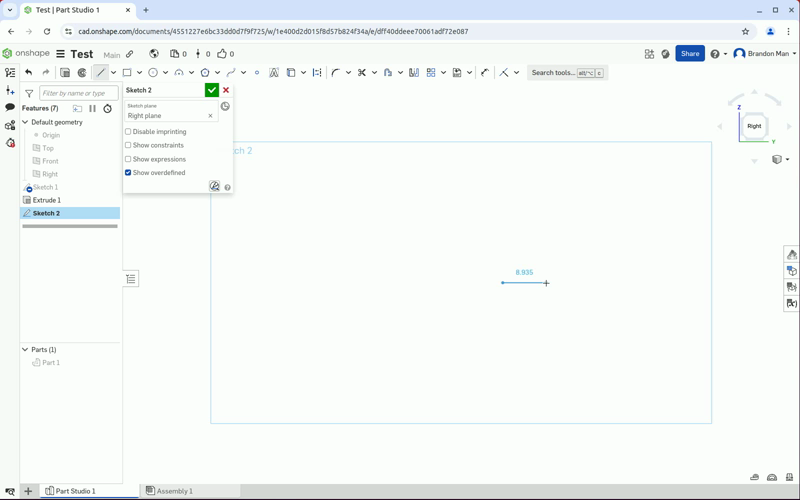
key_down(shift)
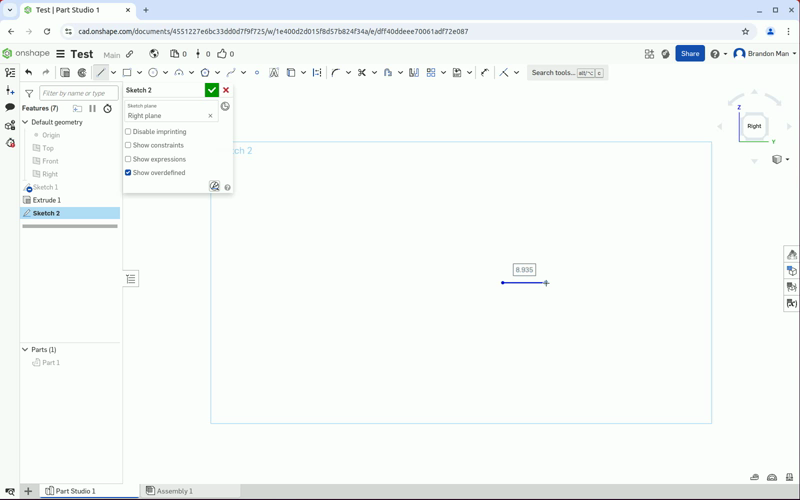
mouse_move(576, 282)
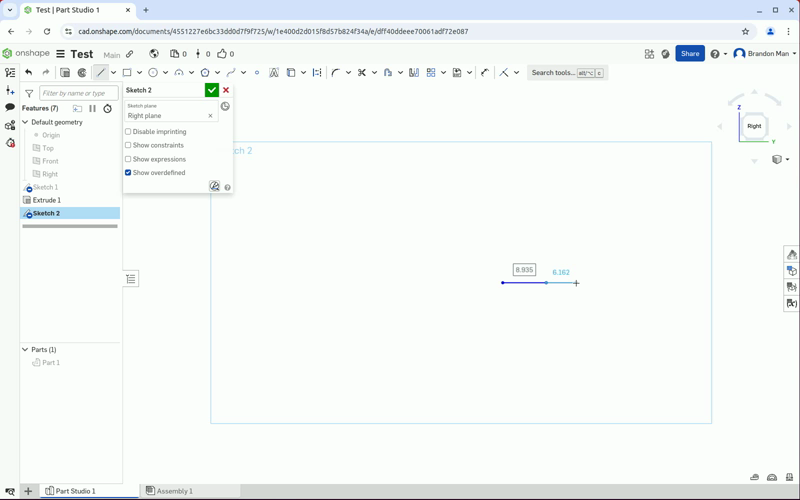
mouse_move(546, 240)
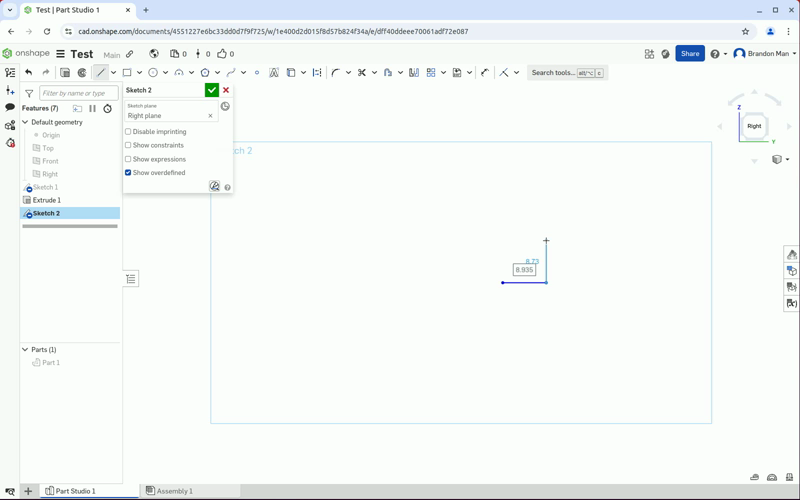
click(546, 240)
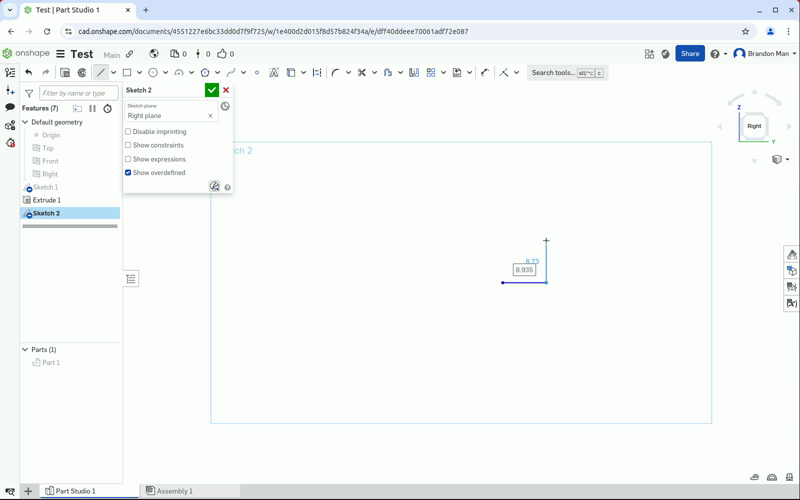
key_up(shift)
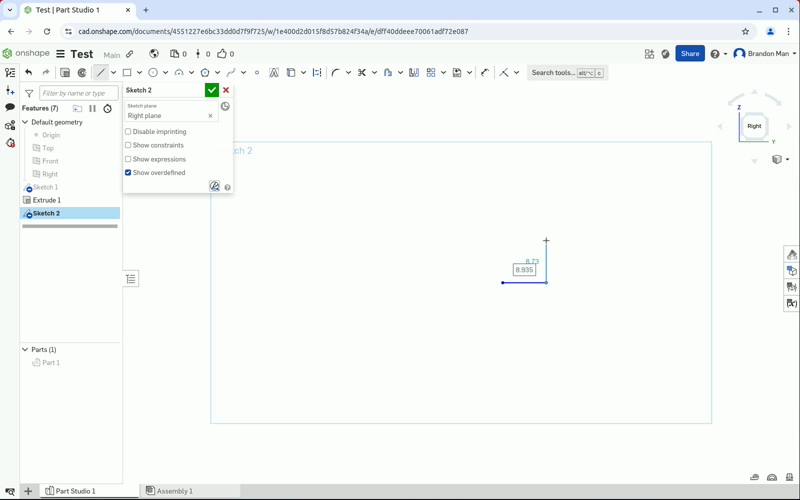
key_down(shift)
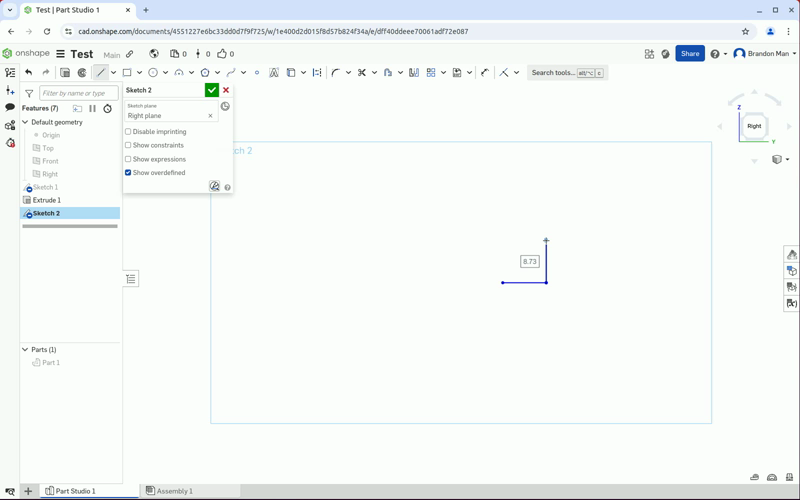
mouse_move(576, 240)
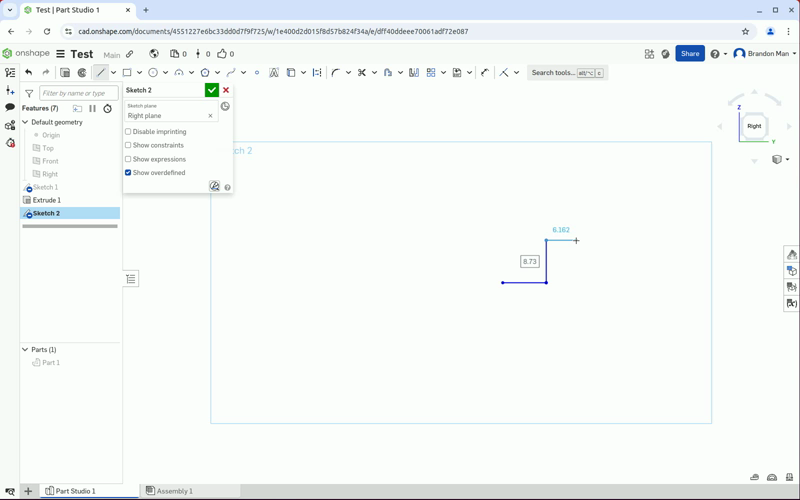
mouse_move(502, 240)
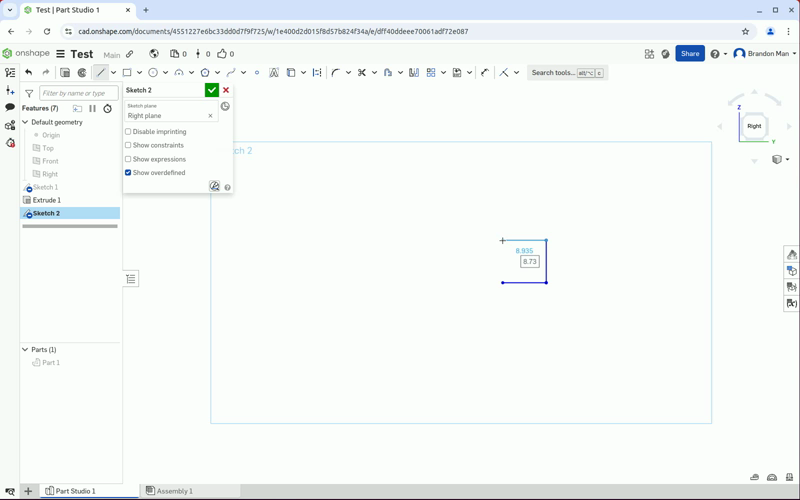
click(502, 240)
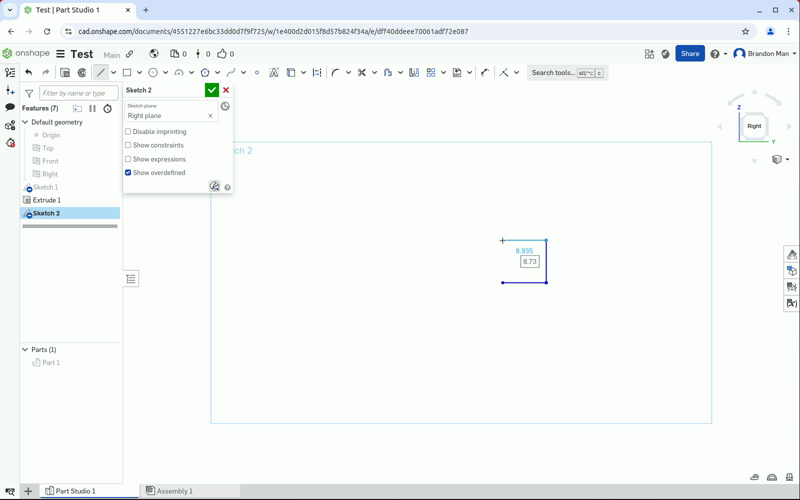
key_up(shift)
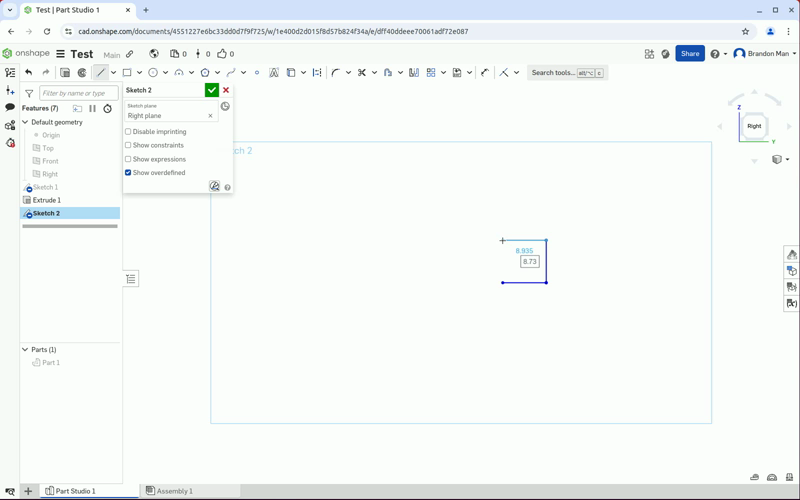
mouse_move(532, 240)
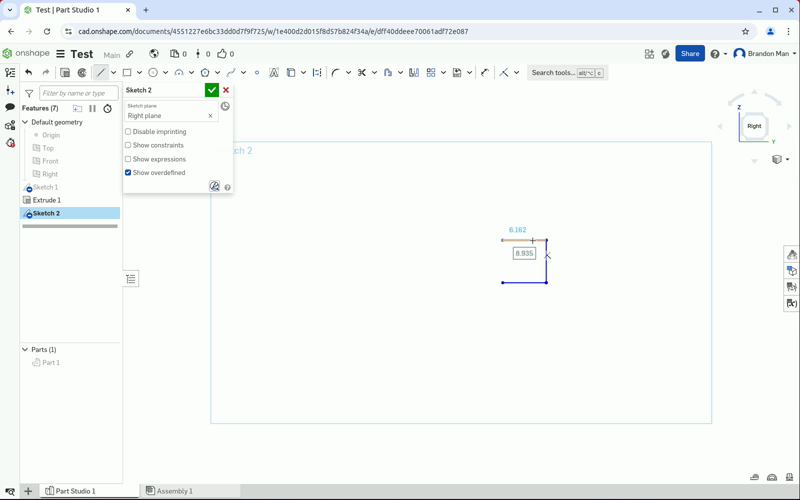
key_down(shift)
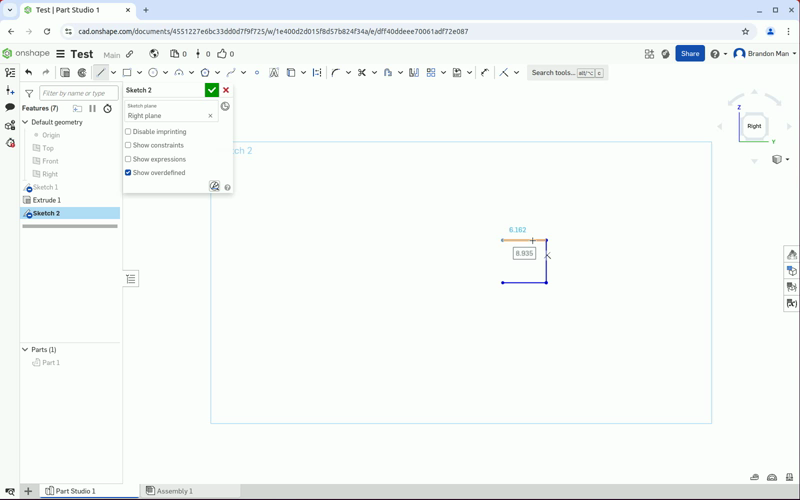
mouse_move(502, 282)
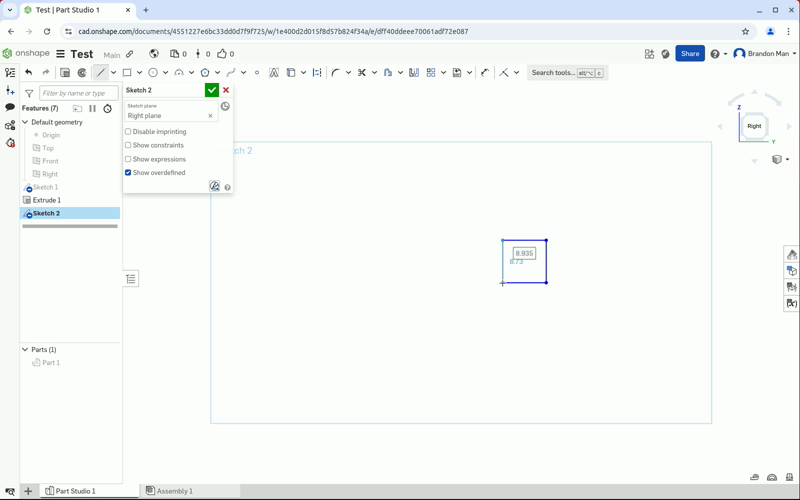
key_up(shift)
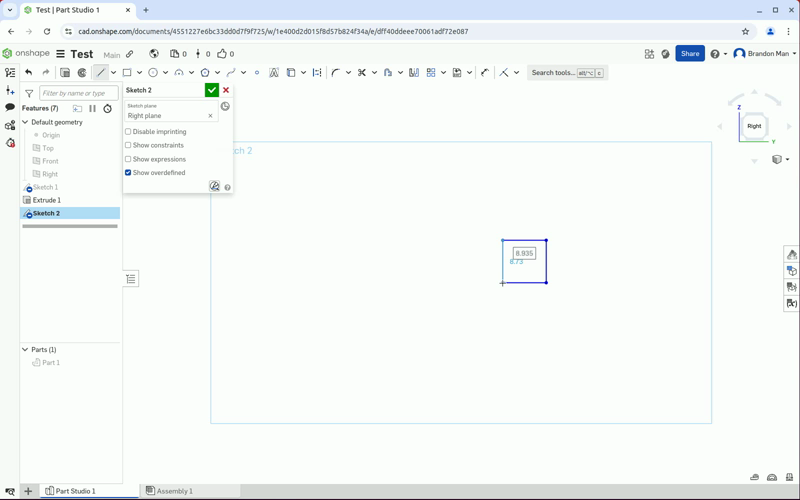
click(502, 282)
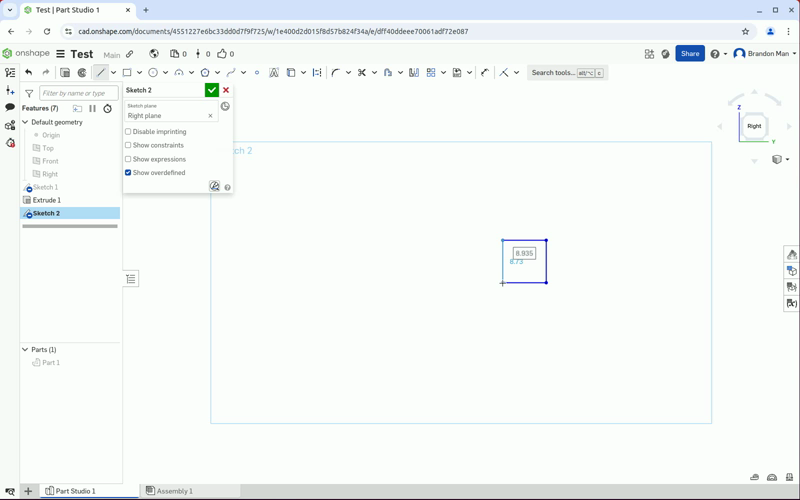
key(esc)
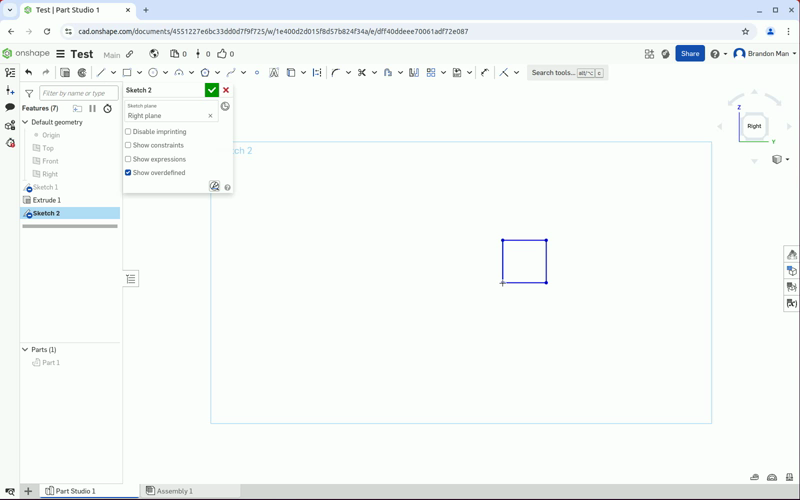
mouse_move(536, 243)
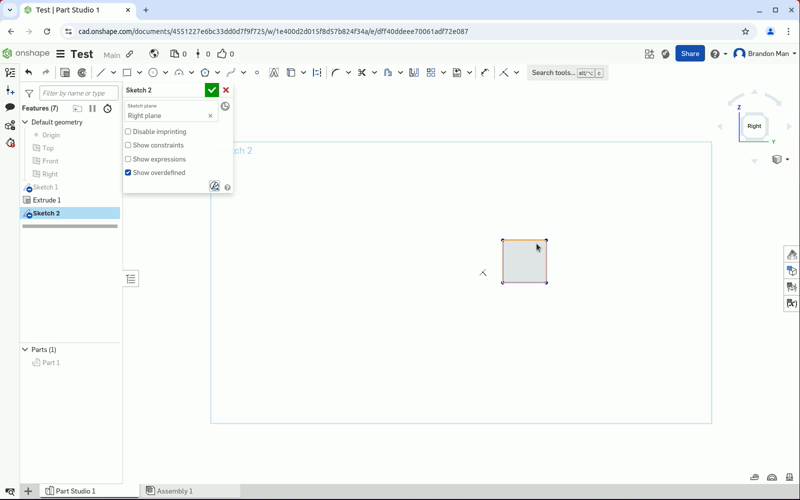
click(536, 243)
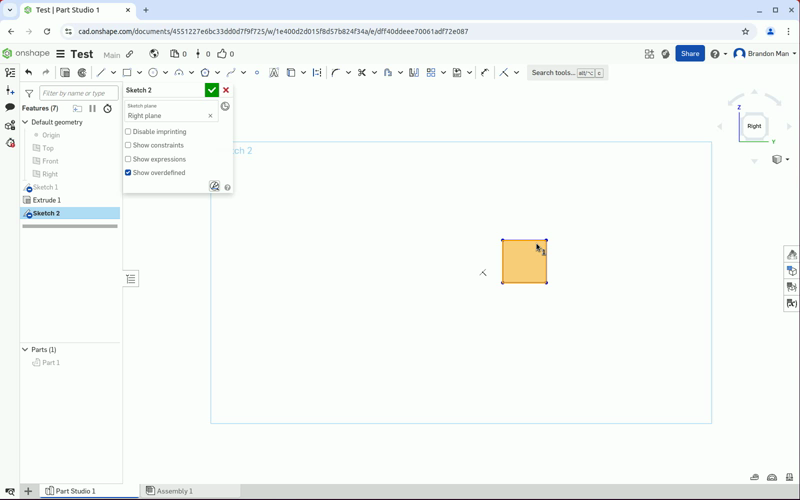
mouse_move(73, 352)
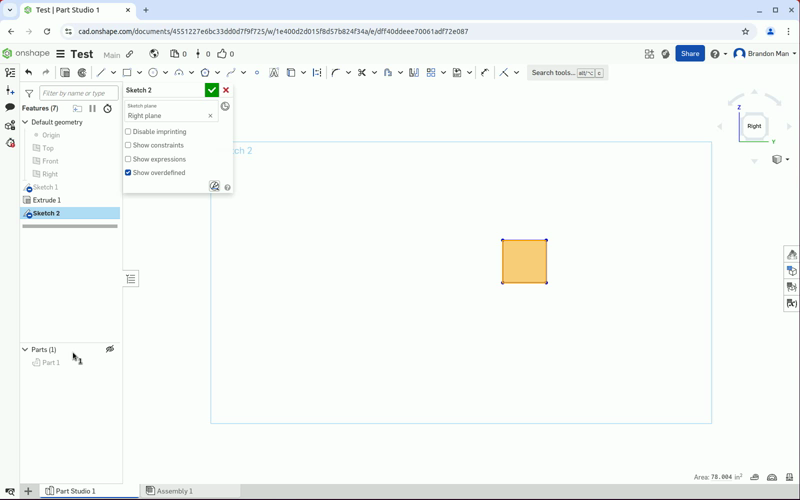
key(shift+y)
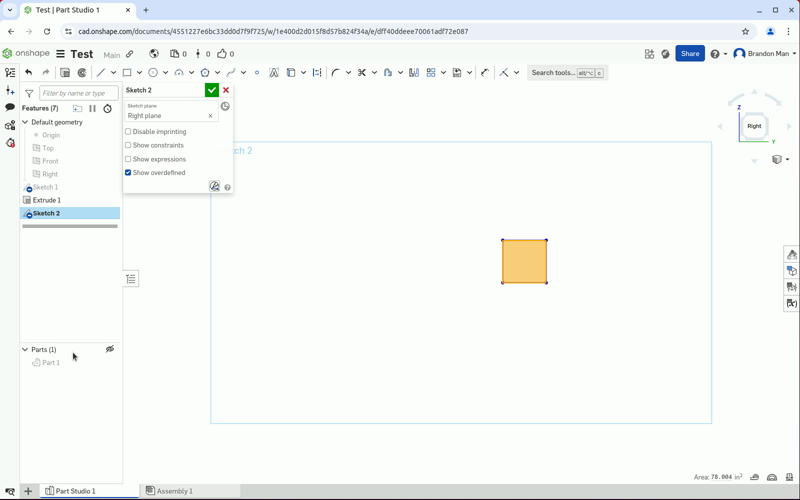
key(shift+e)
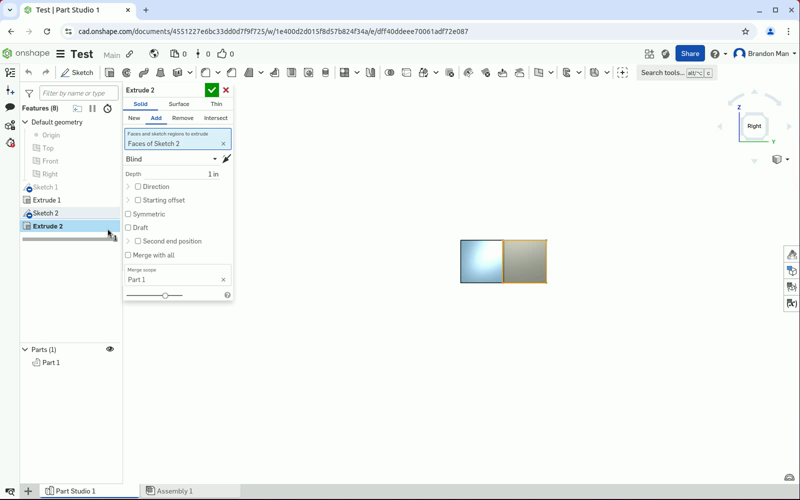
mouse_move(143, 106)
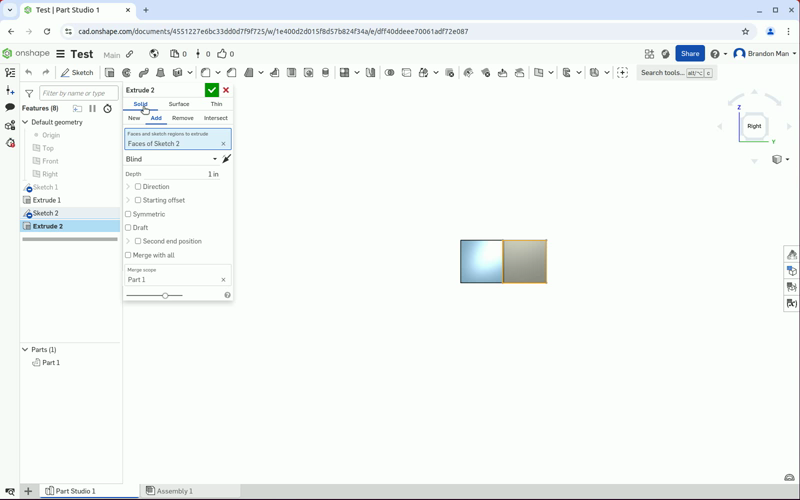
click(143, 106)
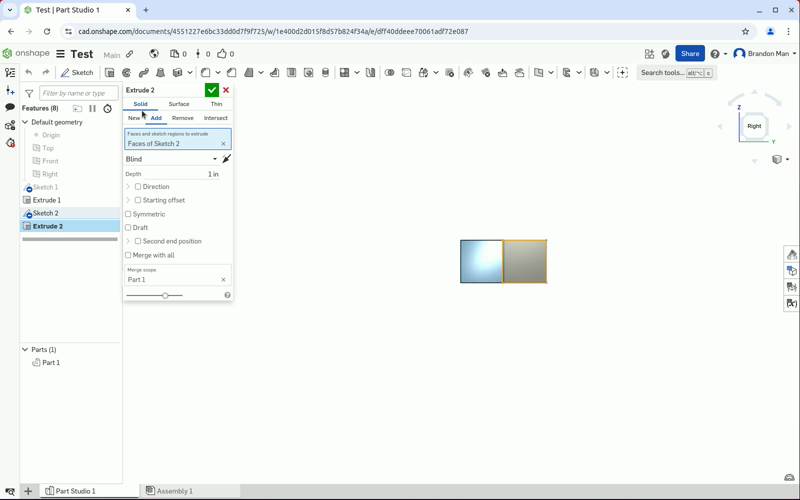
mouse_move(137, 120)
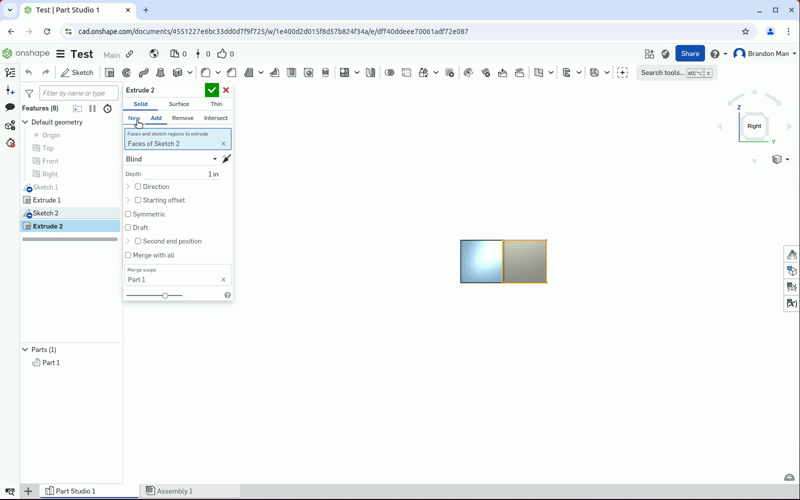
click(137, 120)
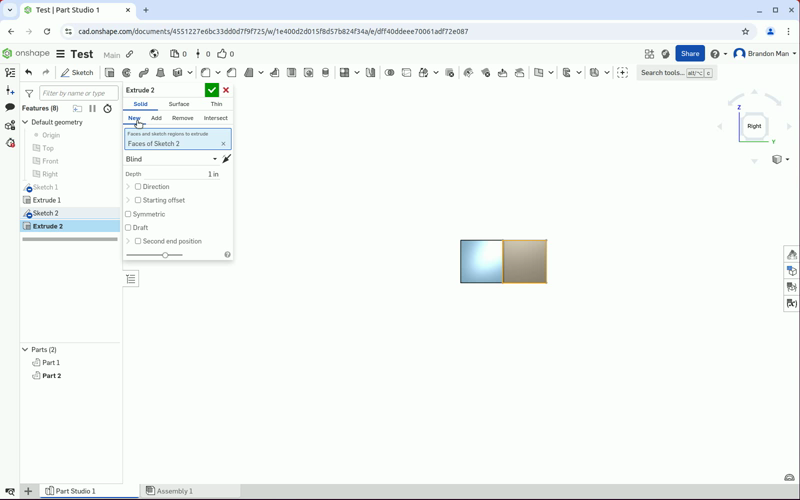
key(tab, 4)
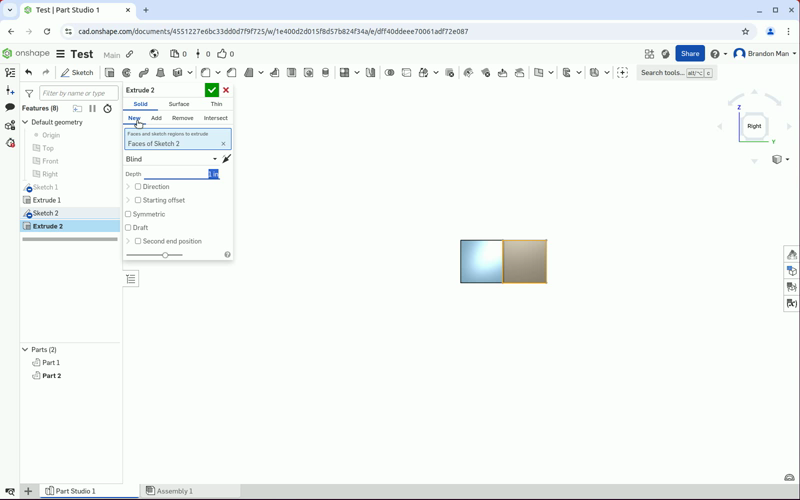
text(11.554)
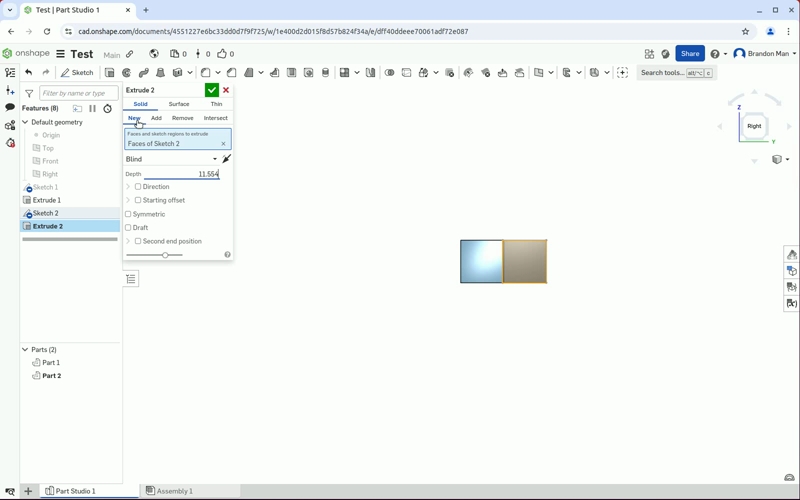
key(enter)
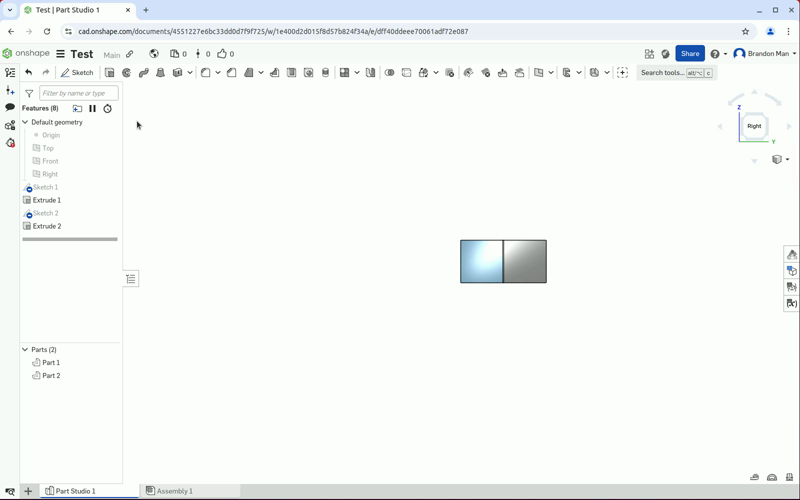
key(shift+h)
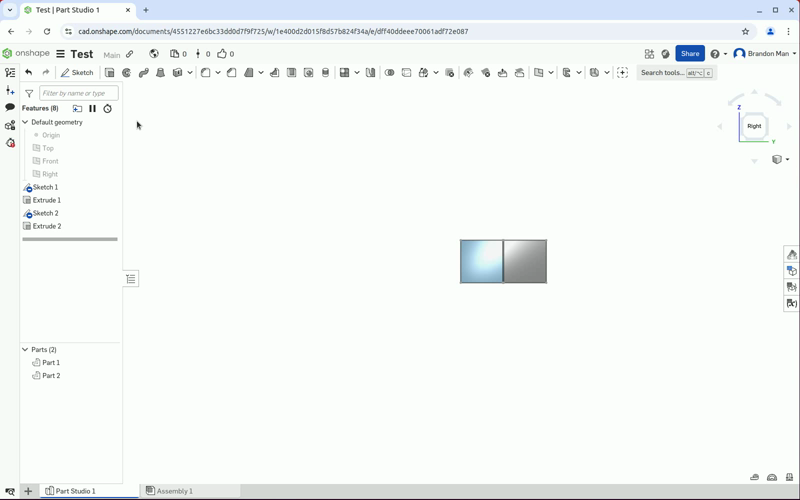
key(shift+h)
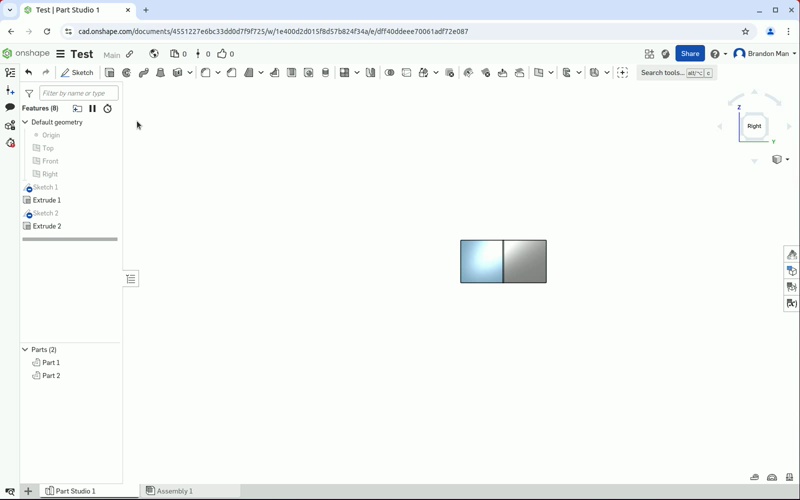
mouse_move(73, 189)
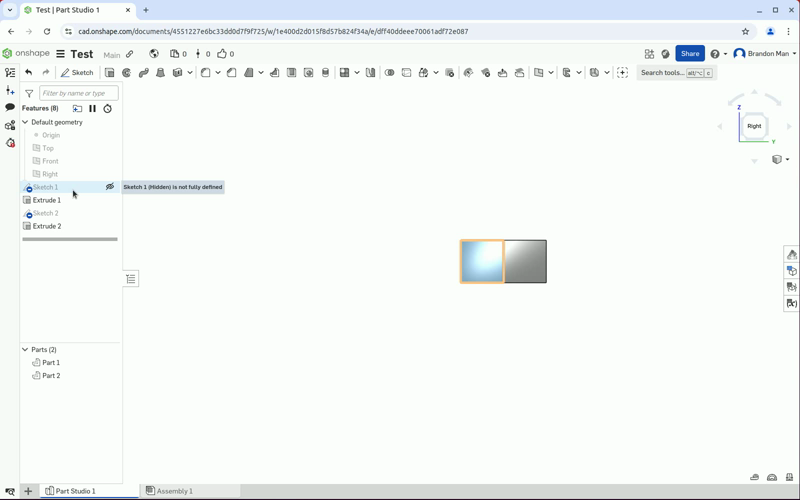
click(73, 189)
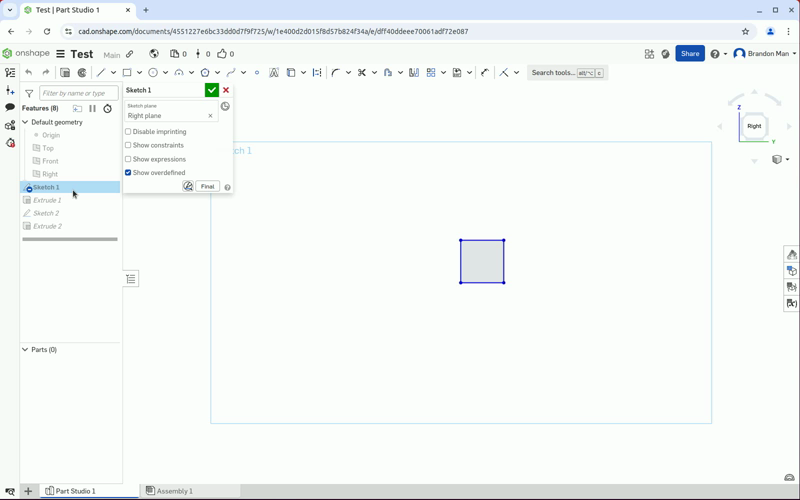
mouse_move(229, 92)
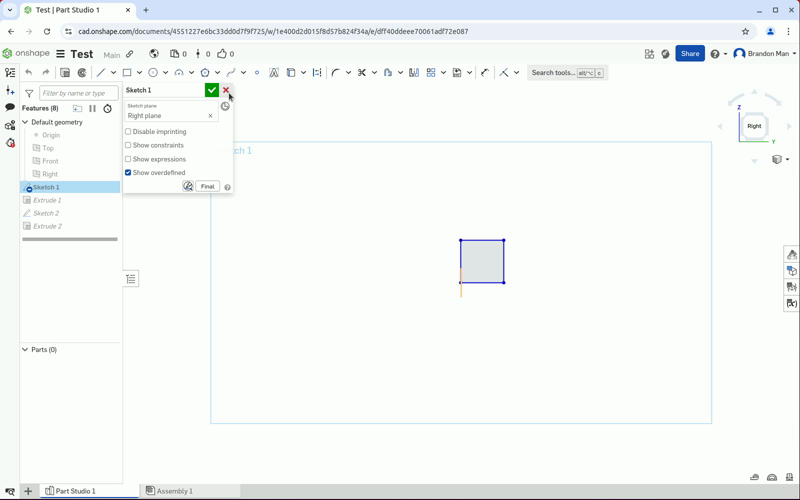
click(229, 92)
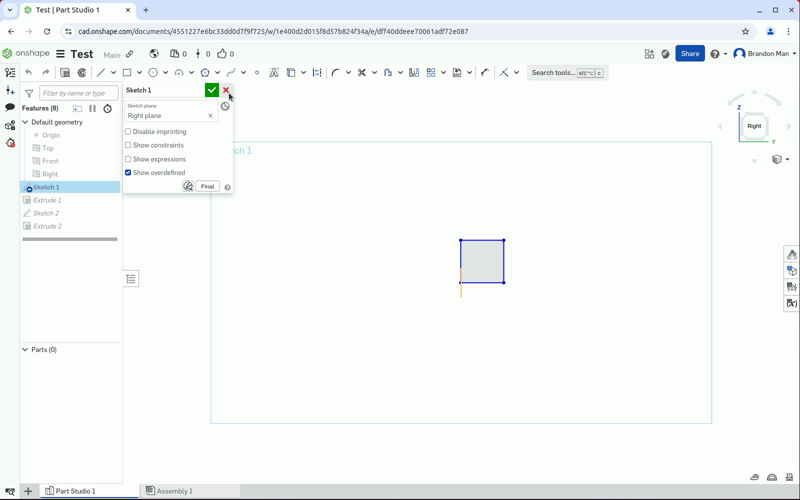
key(shift+s)
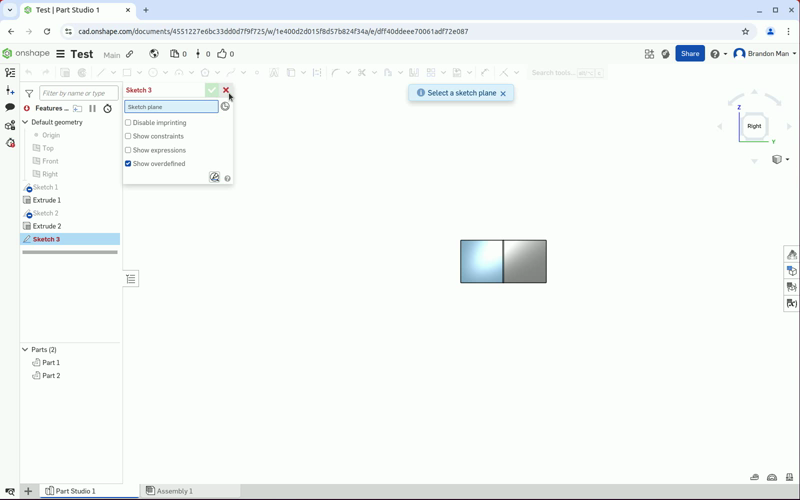
mouse_move(73, 176)
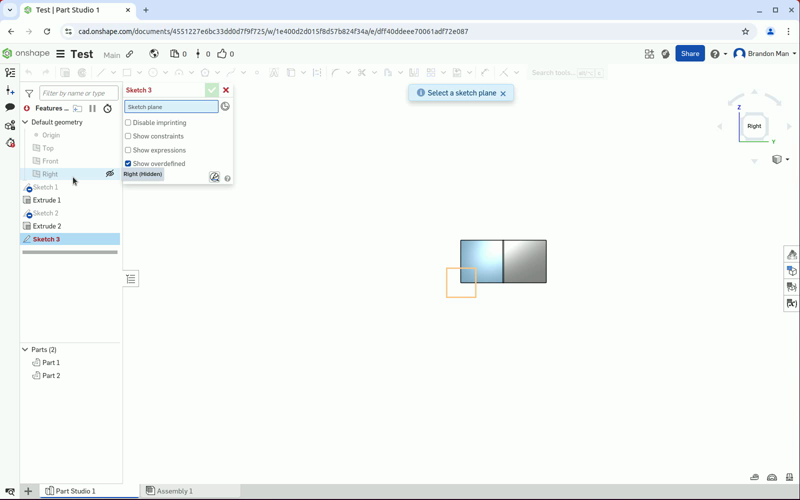
click(73, 176)
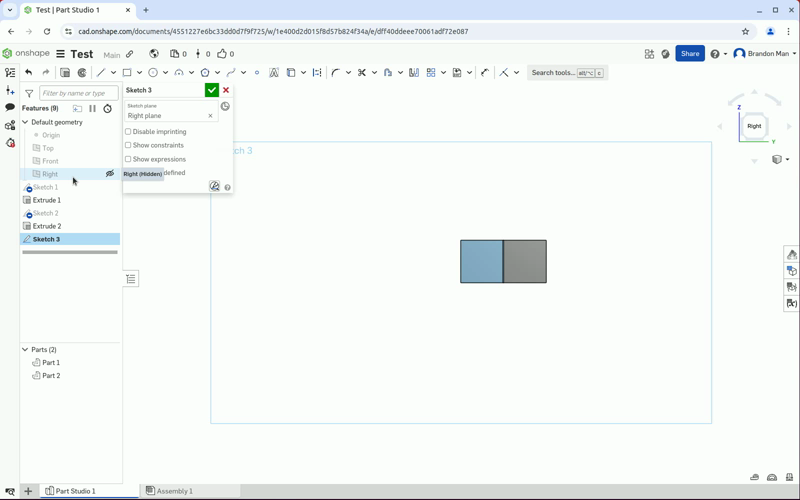
mouse_move(73, 352)
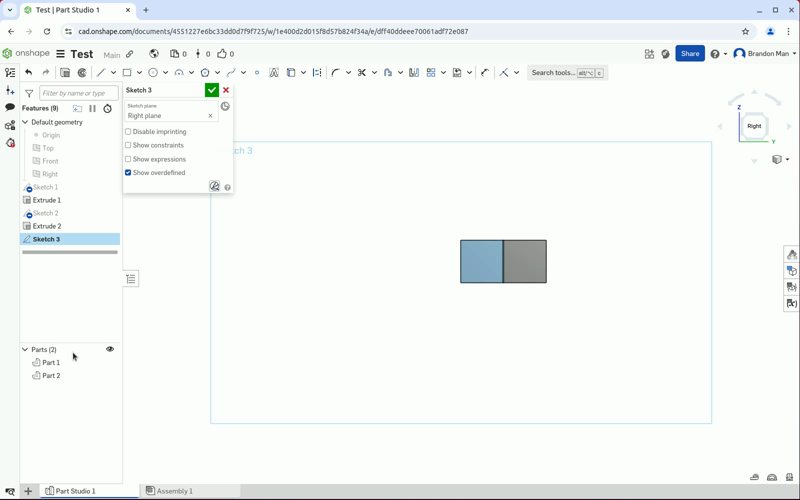
key(y)
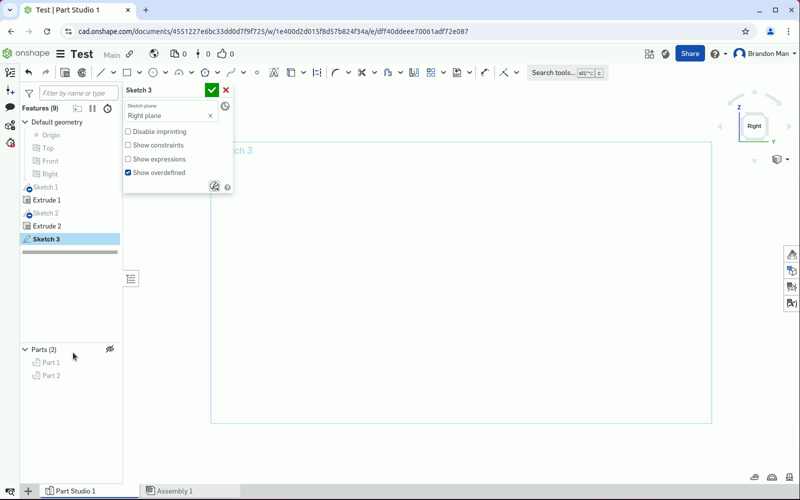
key(l)
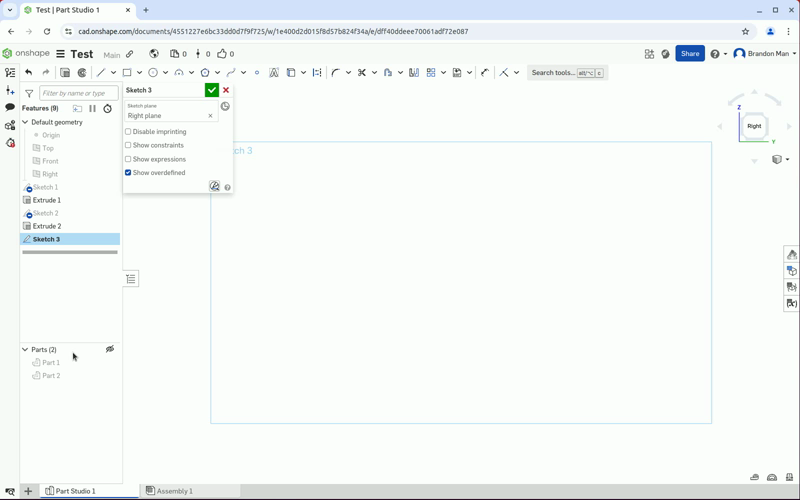
key_down(shift)
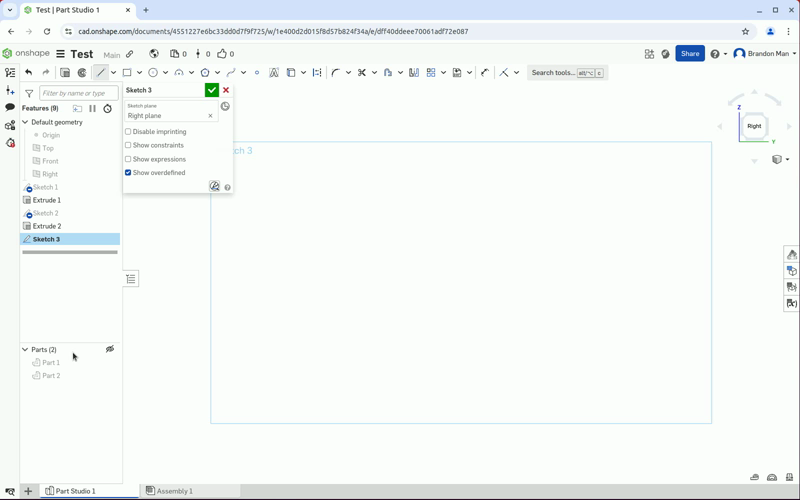
mouse_move(460, 240)
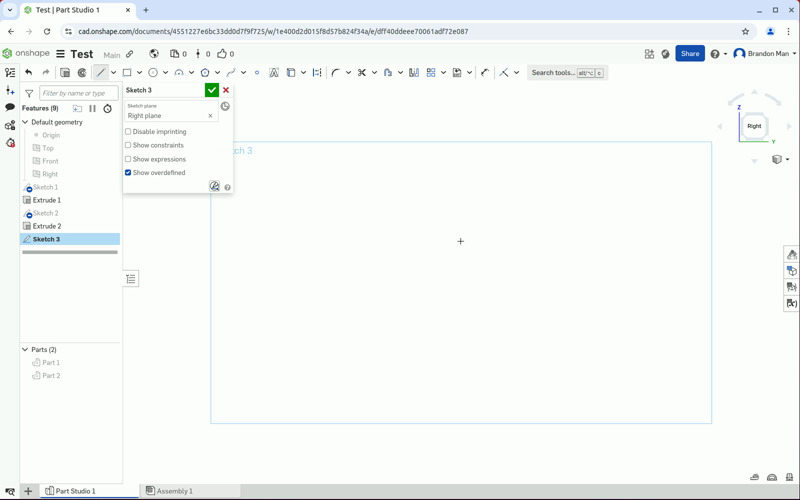
click(460, 240)
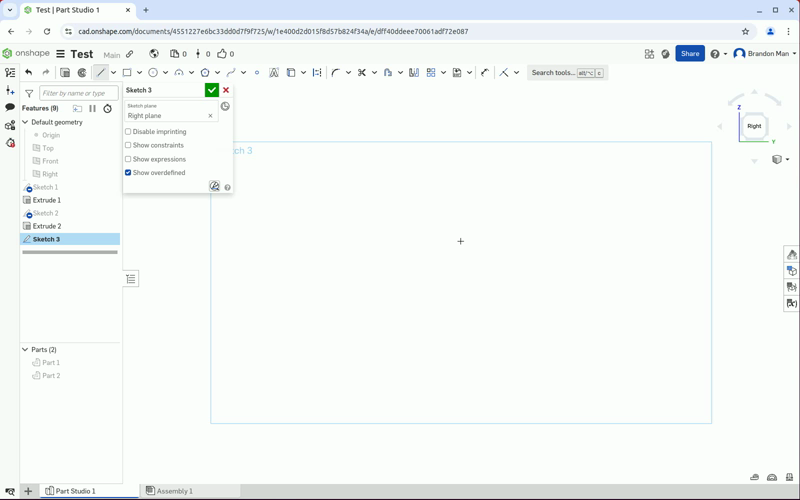
key_up(shift)
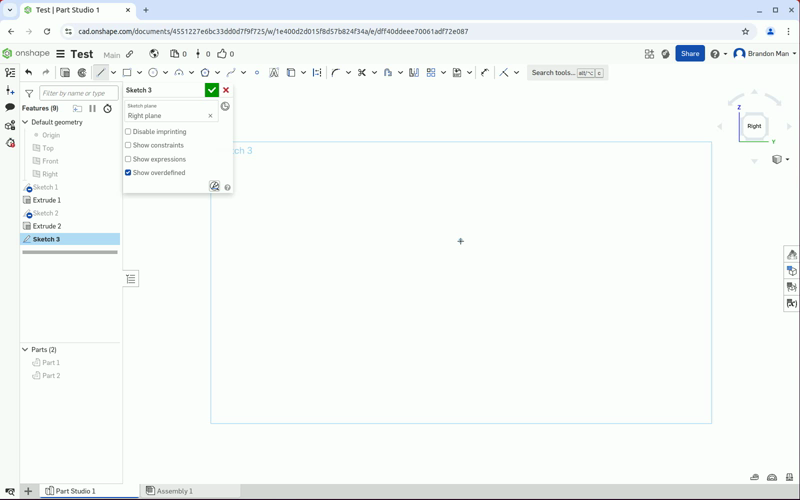
key_down(shift)
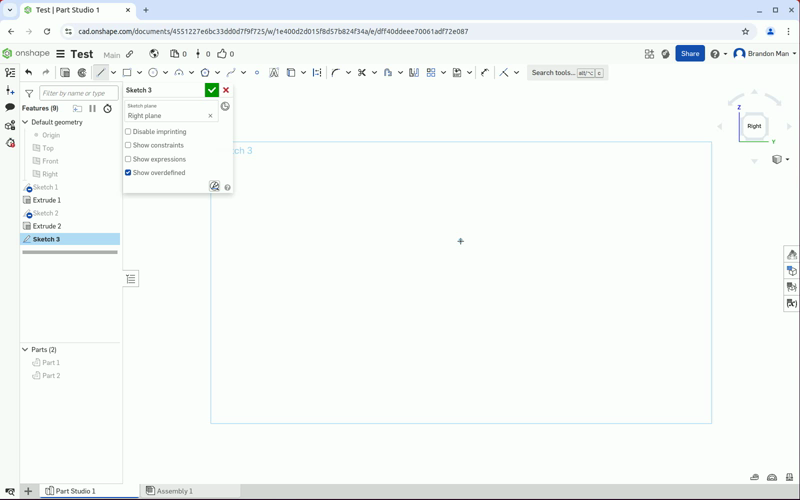
mouse_move(490, 240)
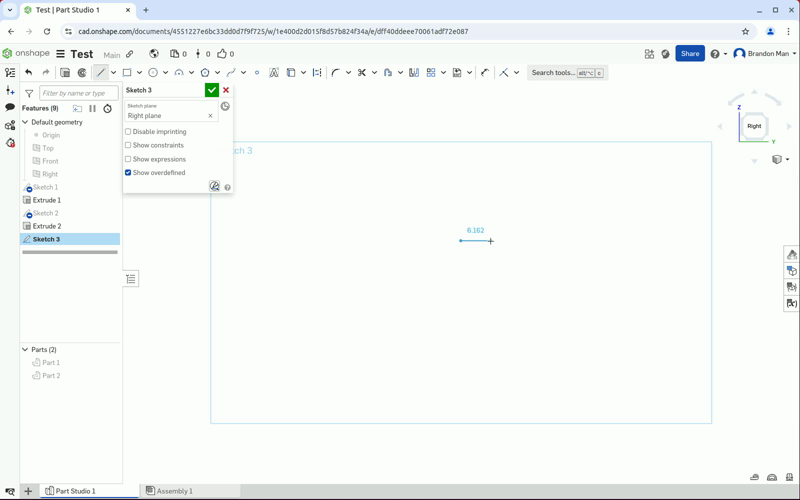
mouse_move(503, 240)
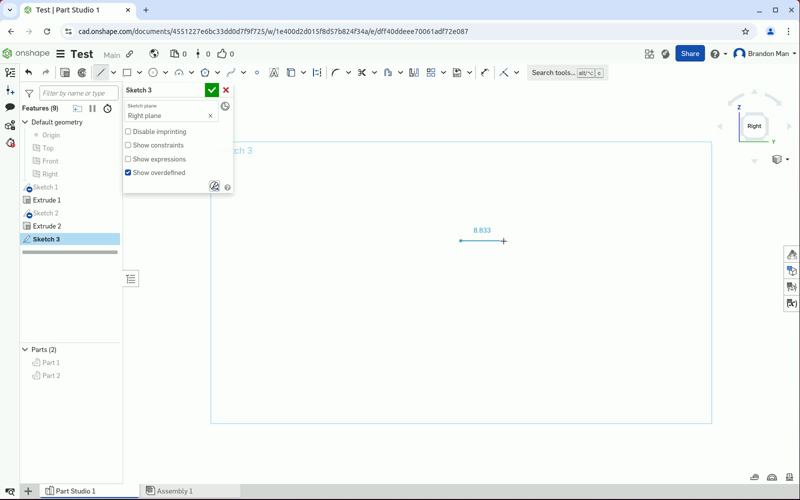
click(503, 240)
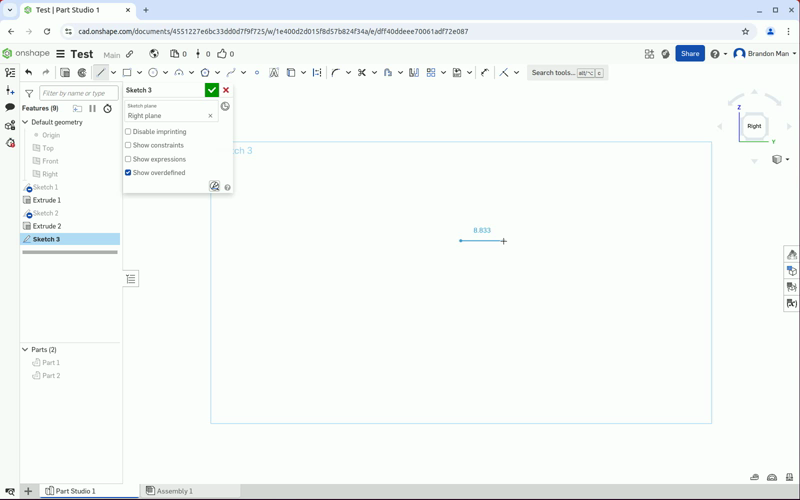
key_up(shift)
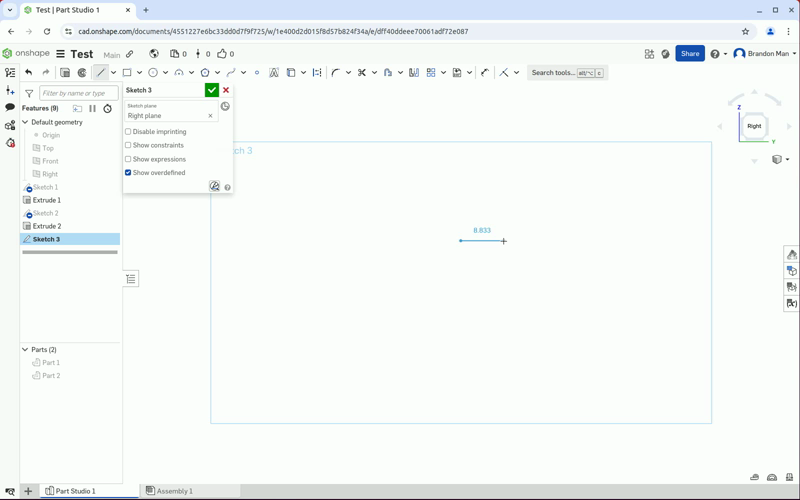
key_down(shift)
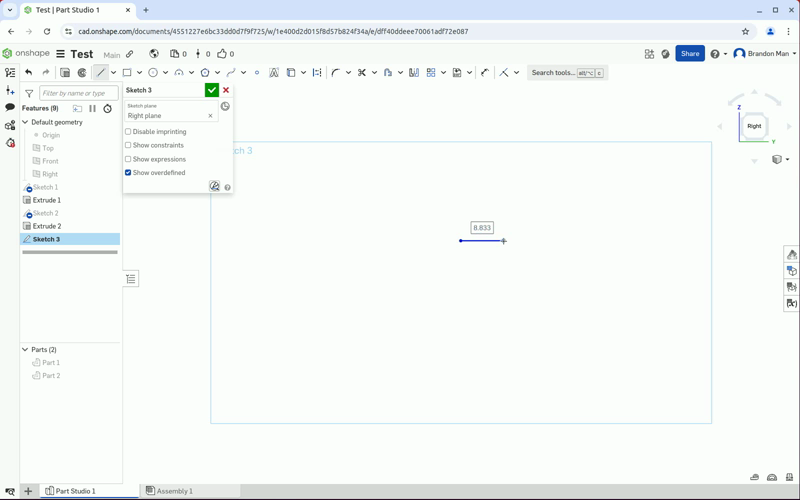
mouse_move(533, 240)
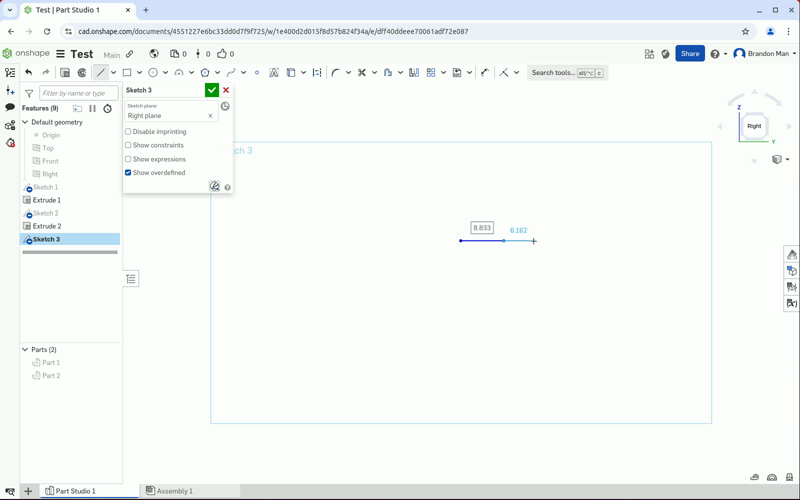
mouse_move(503, 197)
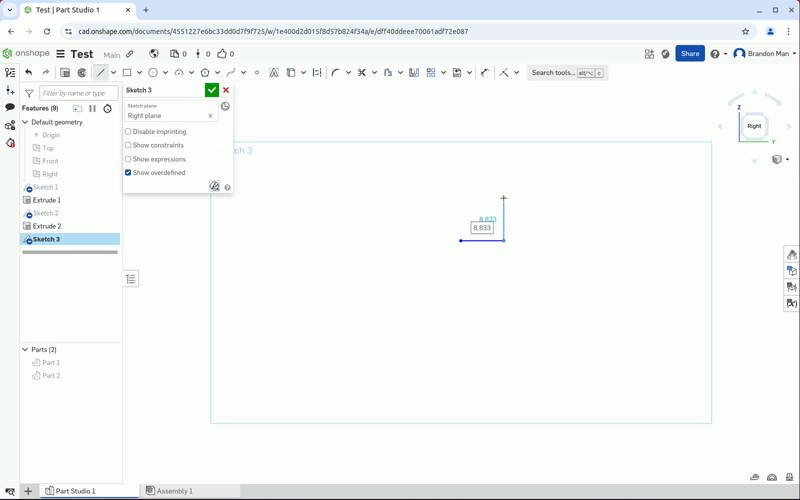
click(503, 197)
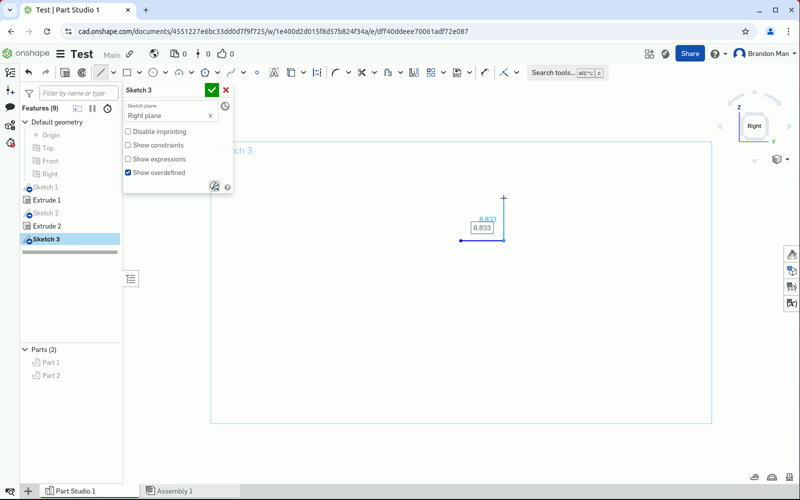
key_up(shift)
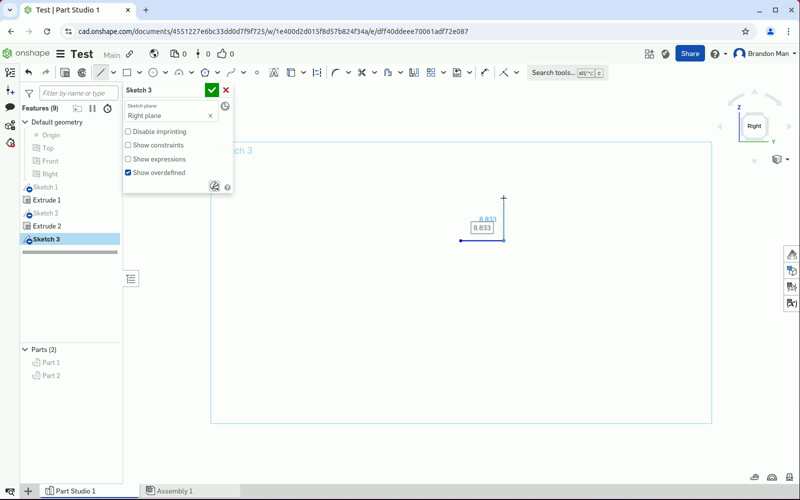
key_down(shift)
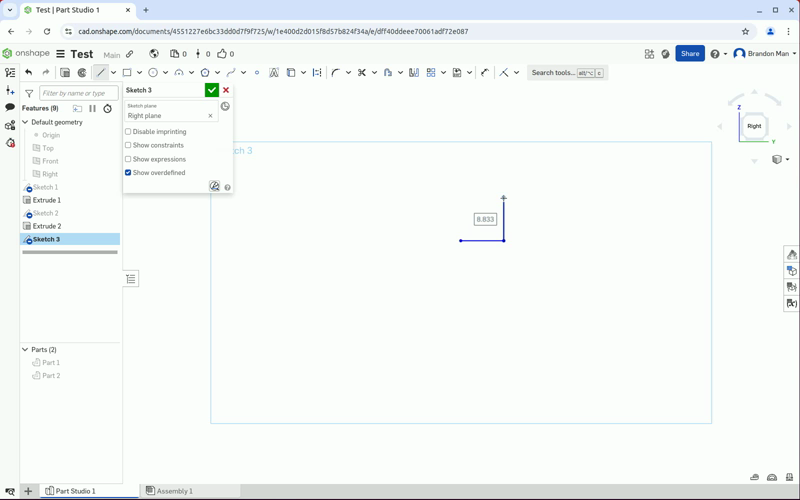
mouse_move(533, 197)
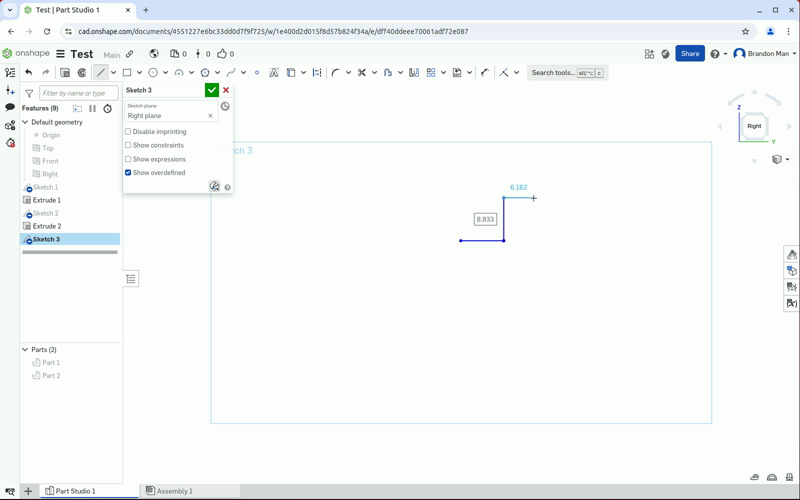
mouse_move(460, 197)
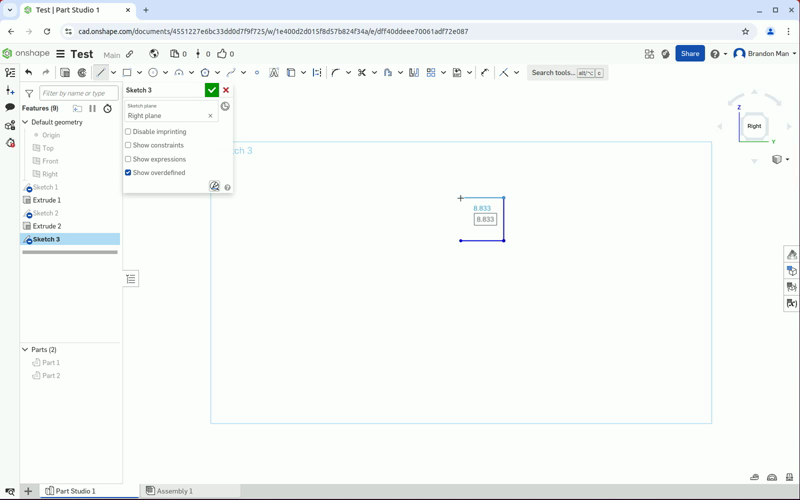
click(460, 197)
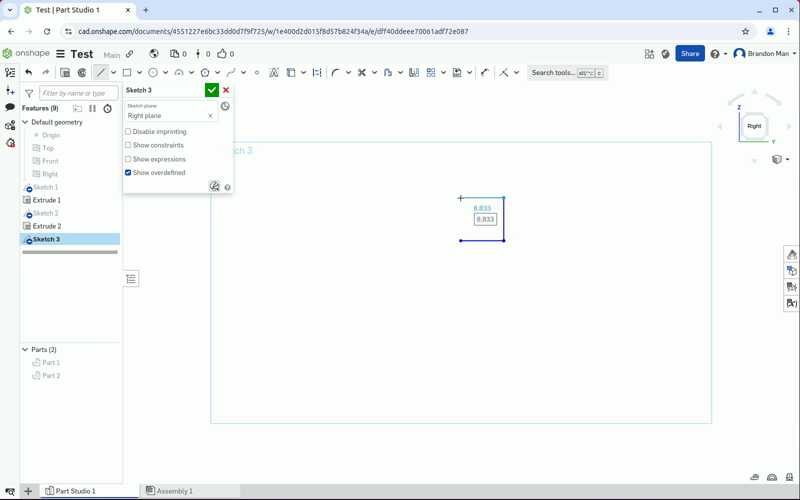
key_up(shift)
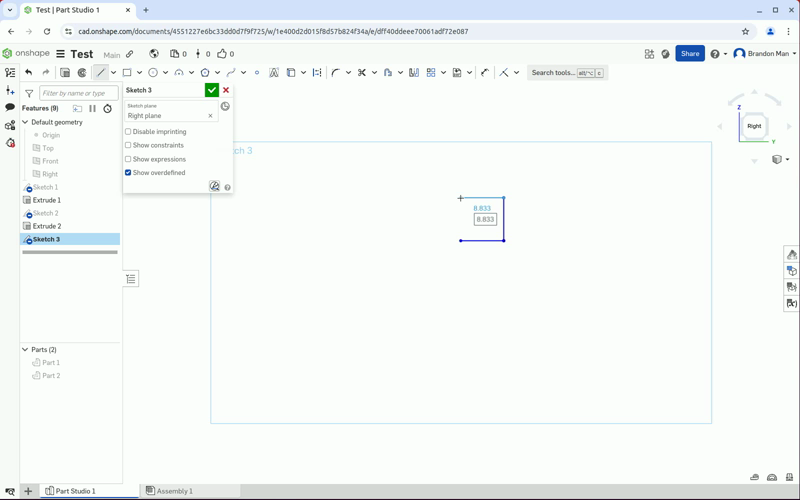
mouse_move(490, 197)
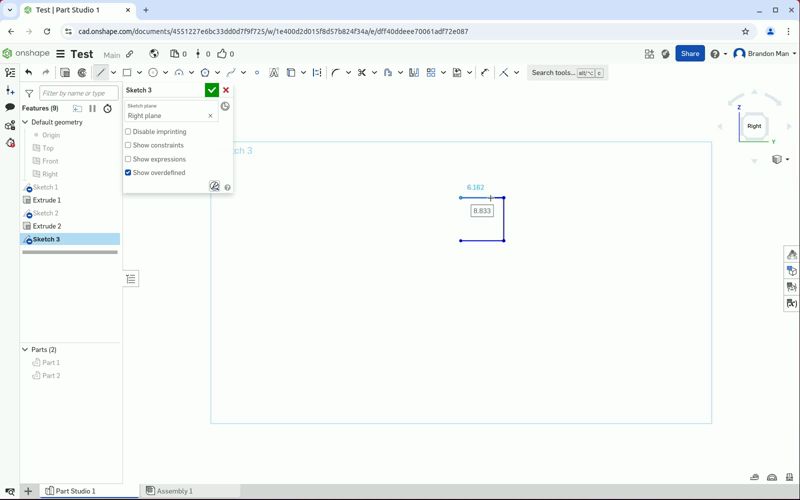
key_down(shift)
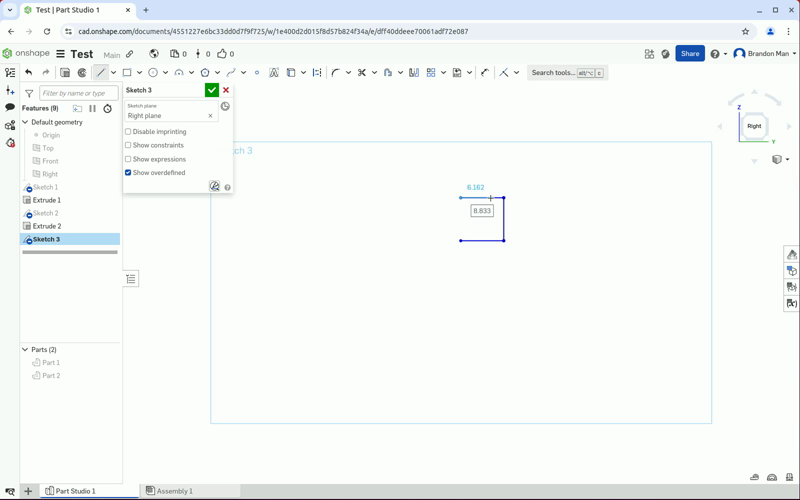
mouse_move(460, 240)
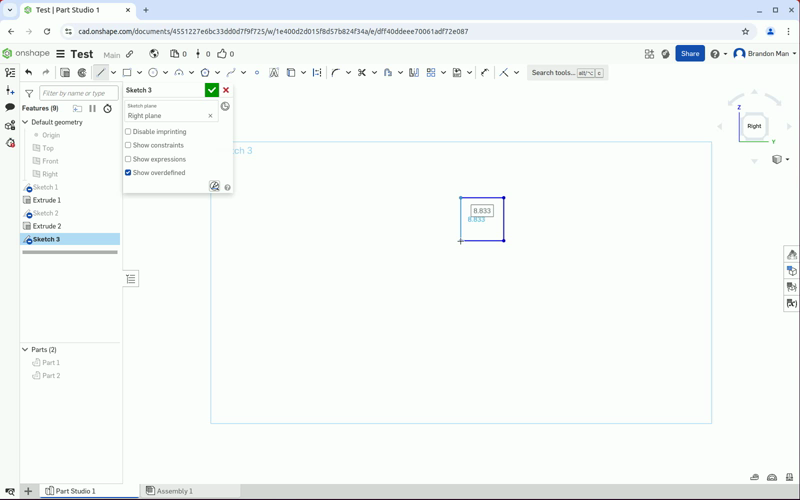
key_up(shift)
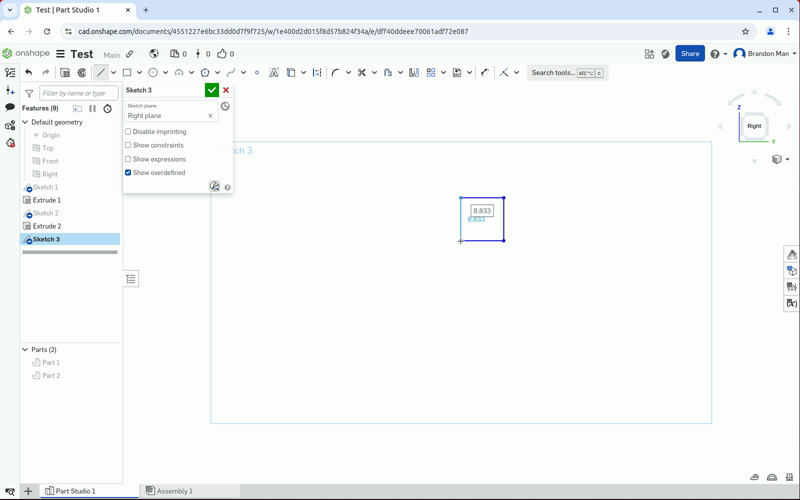
click(460, 240)
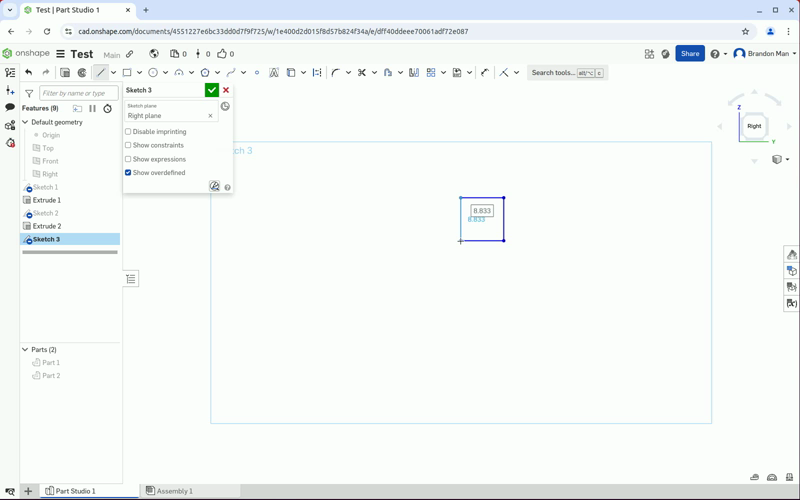
key(esc)
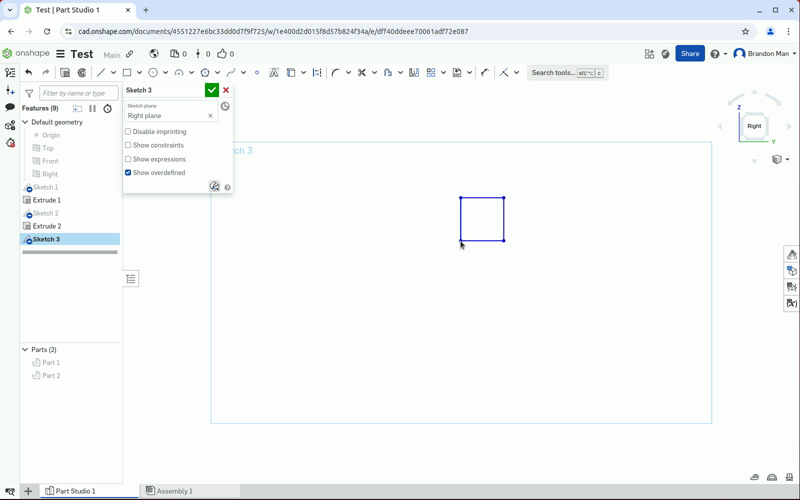
mouse_move(473, 232)
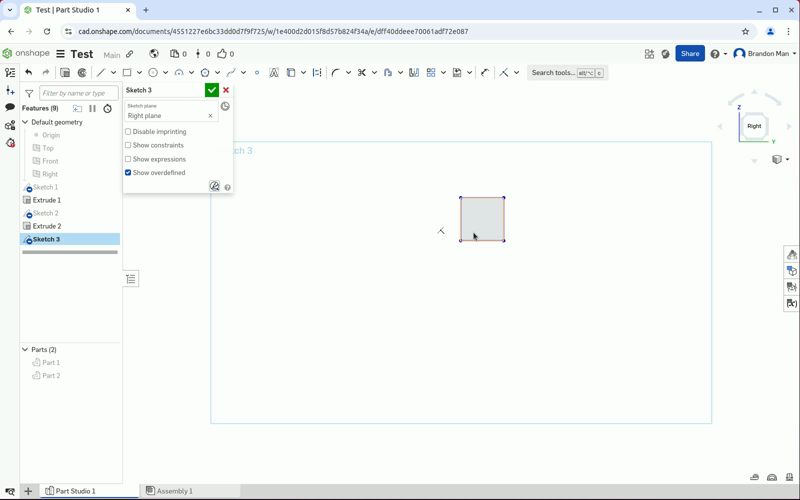
click(473, 232)
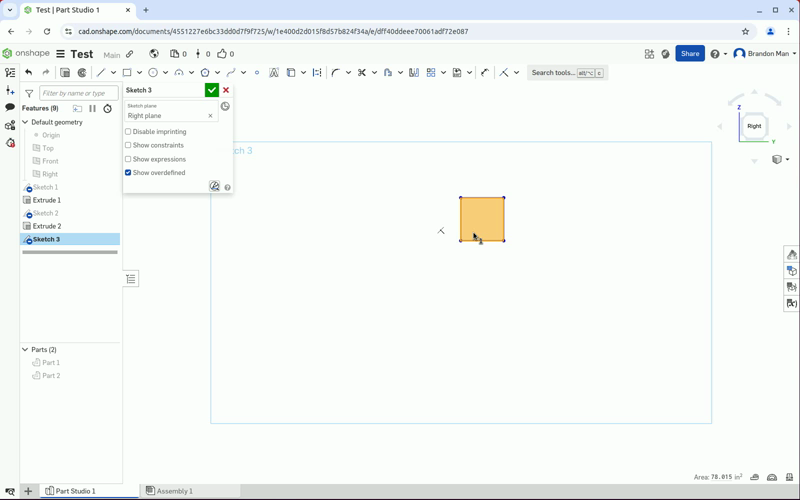
mouse_move(73, 352)
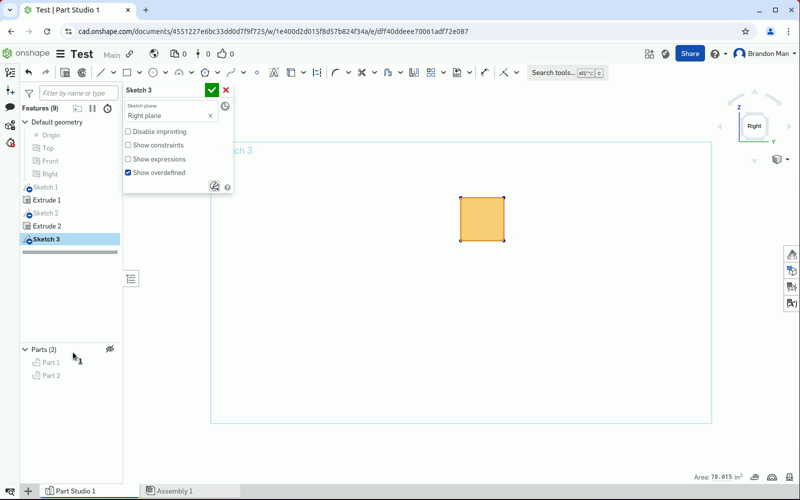
key(shift+y)
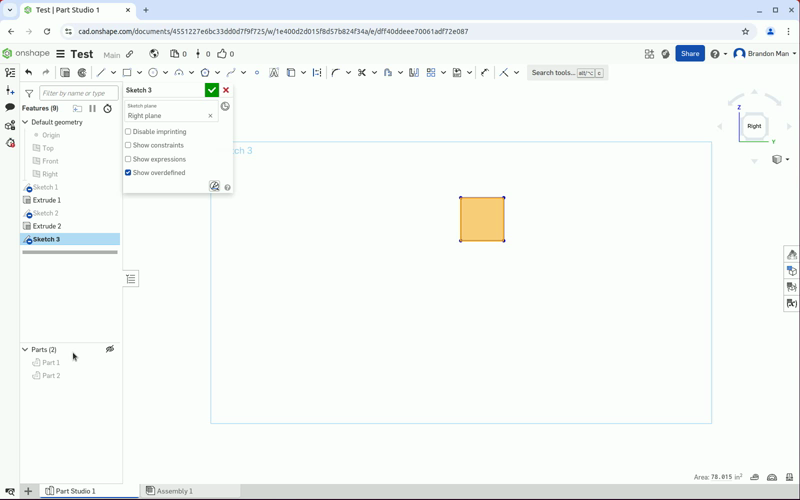
key(shift+e)
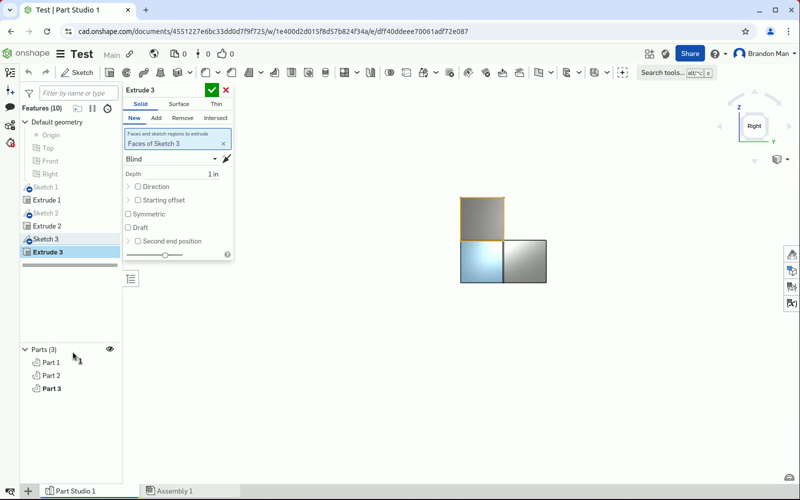
mouse_move(143, 106)
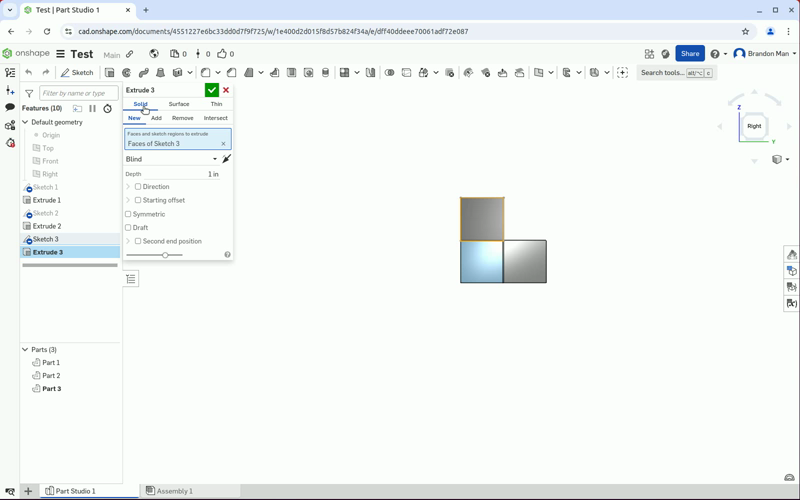
click(143, 106)
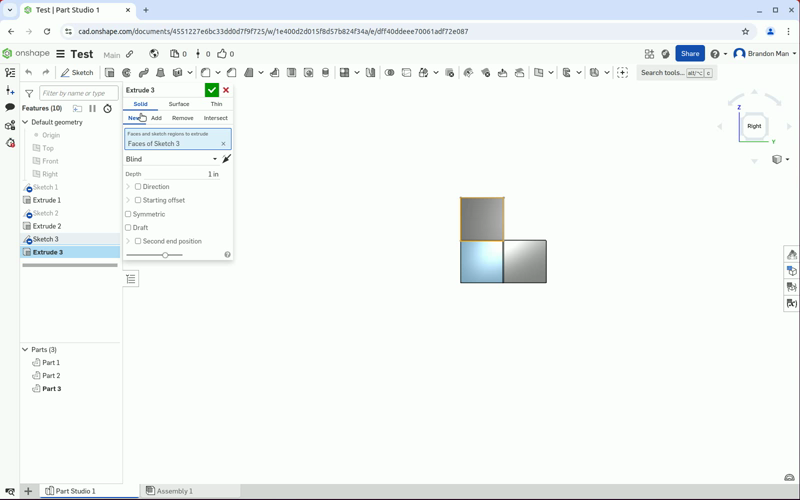
mouse_move(137, 120)
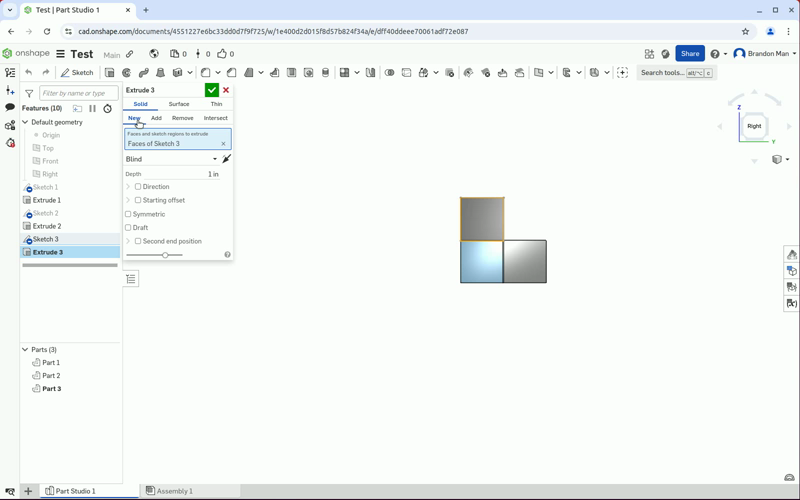
click(137, 120)
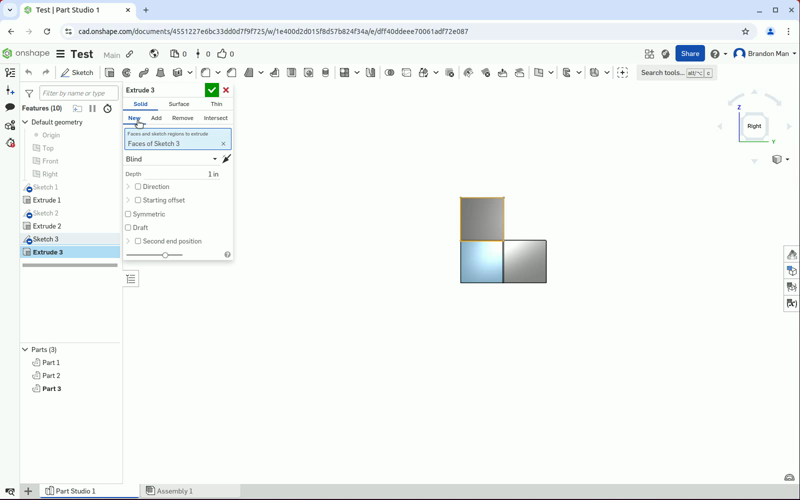
key(tab, 4)
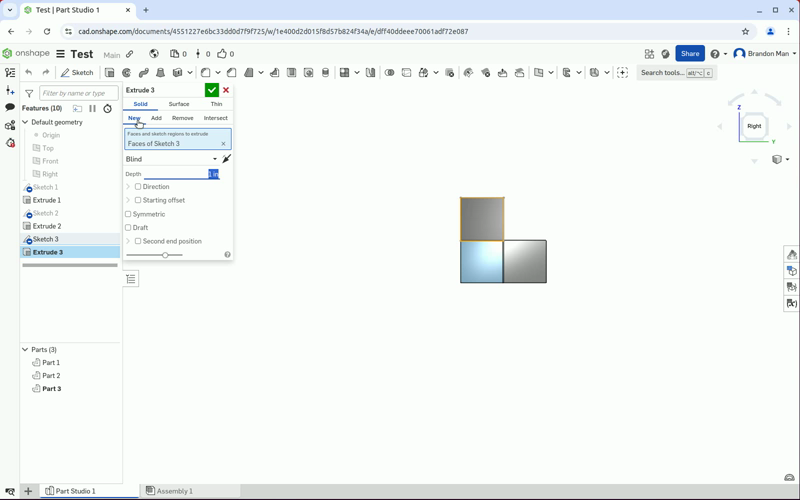
text(11.554)
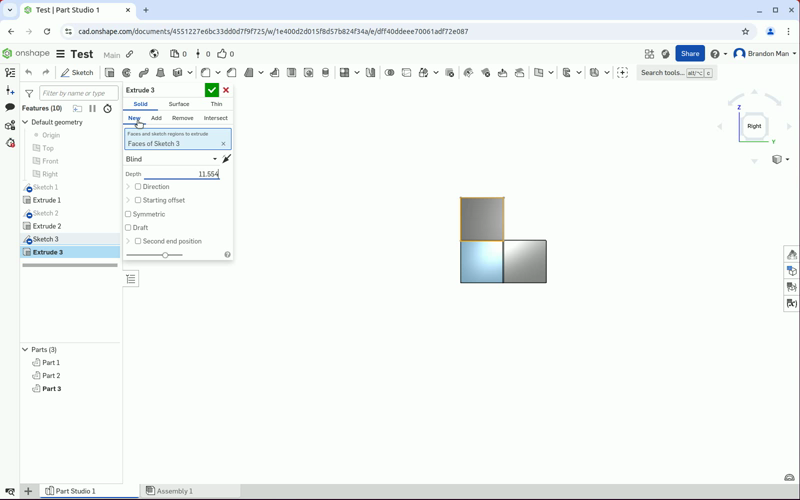
key(enter)
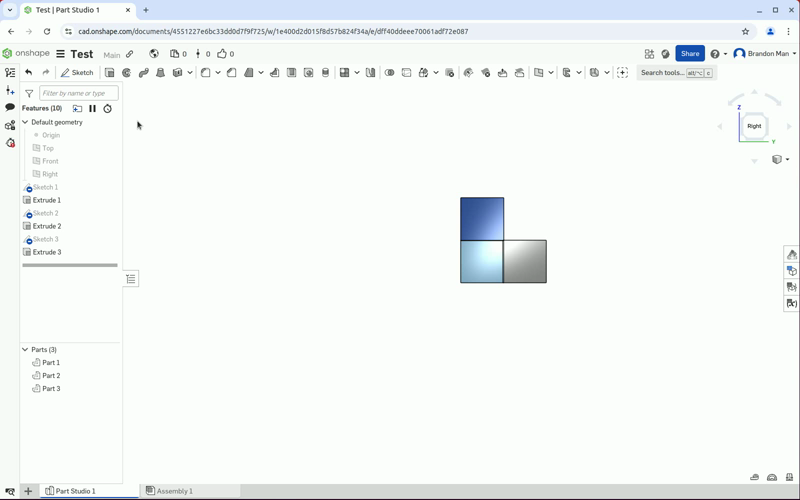
key(shift+h)
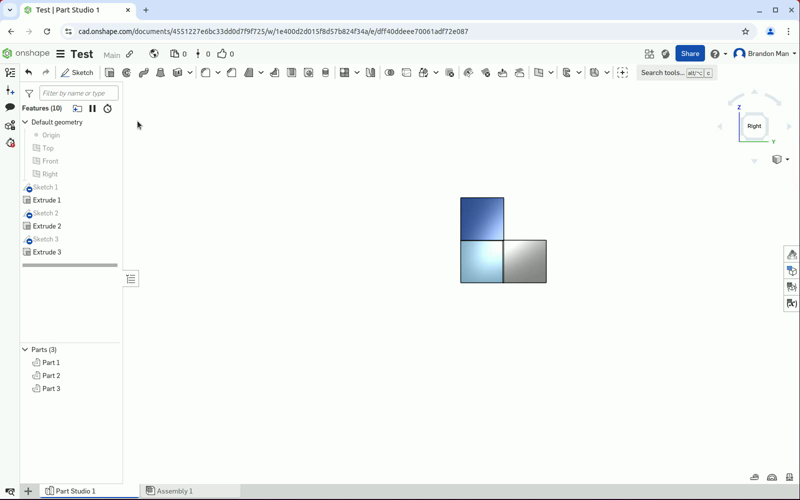
key(shift+h)
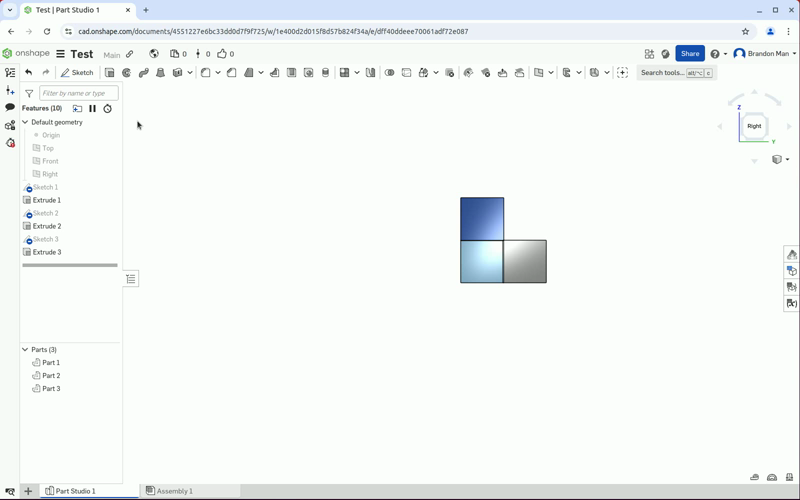
mouse_move(73, 189)
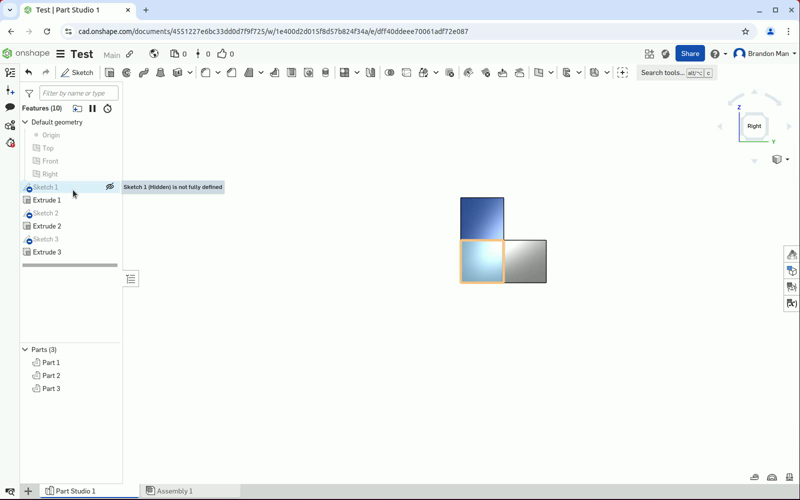
click(73, 189)
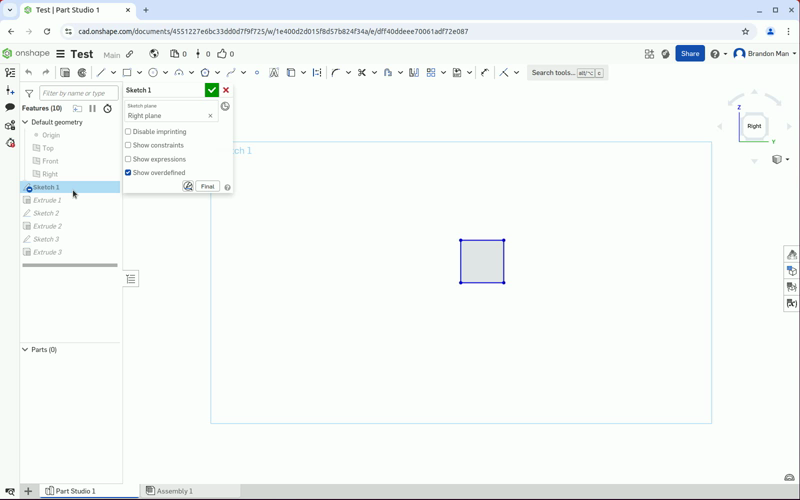
mouse_move(229, 92)
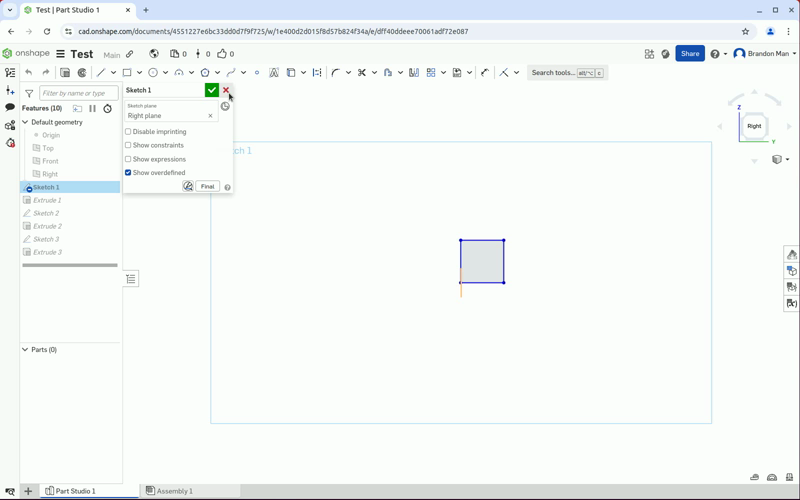
click(229, 92)
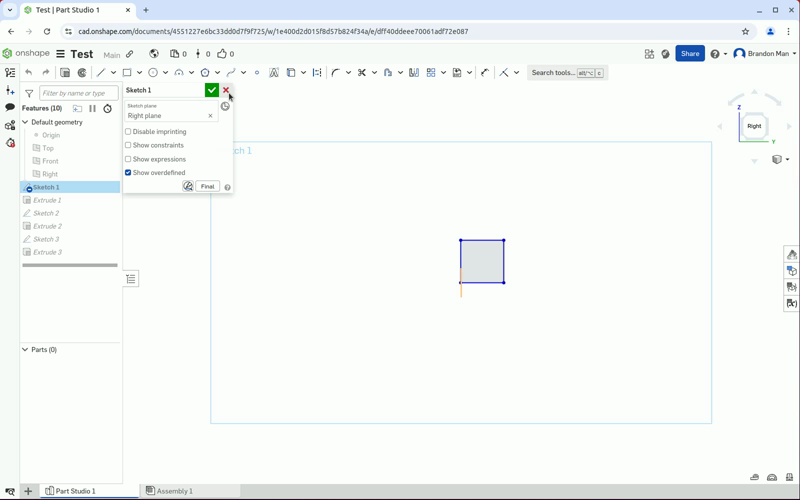
key(shift+s)
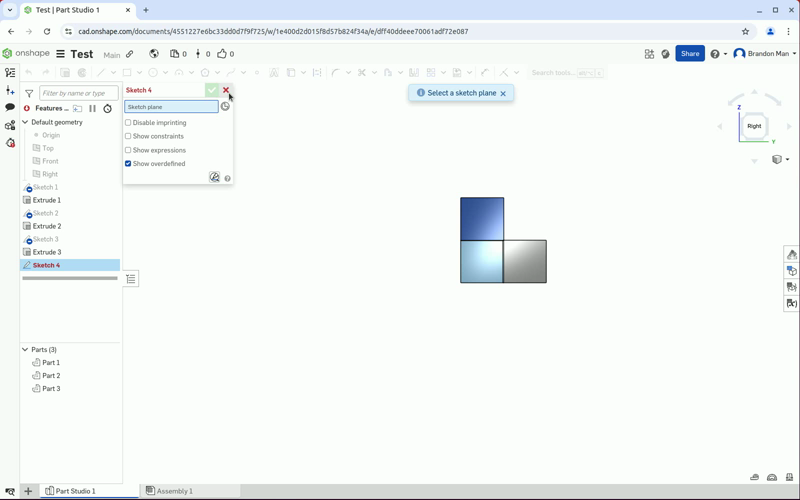
mouse_move(73, 176)
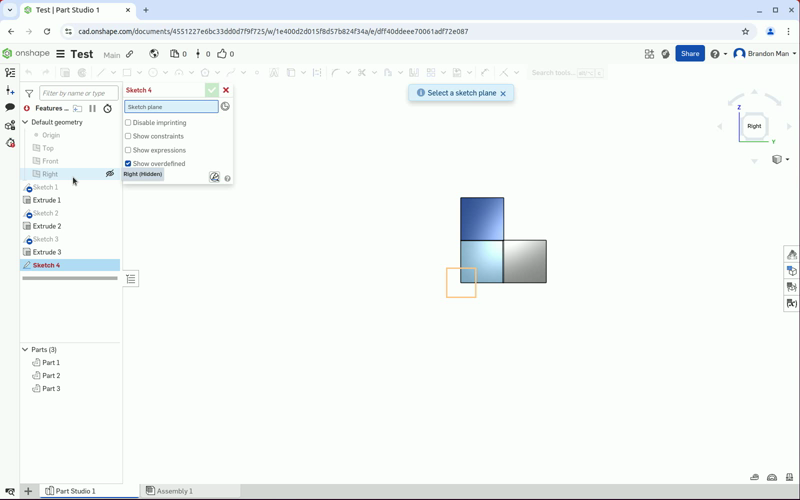
click(73, 176)
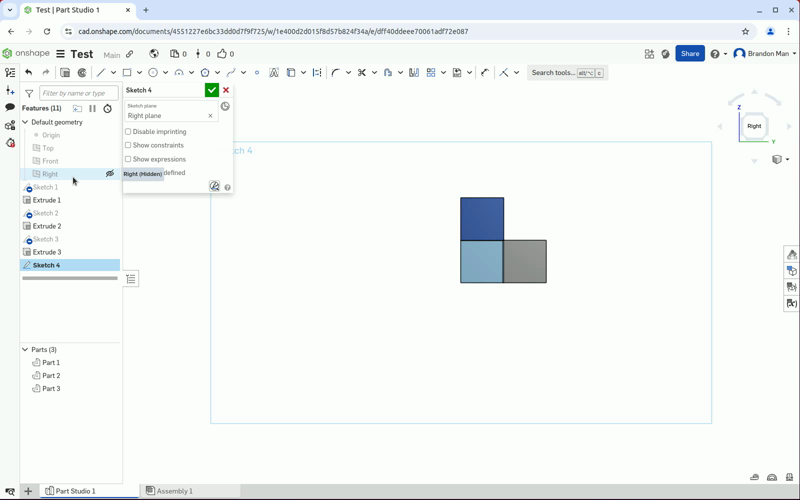
mouse_move(73, 352)
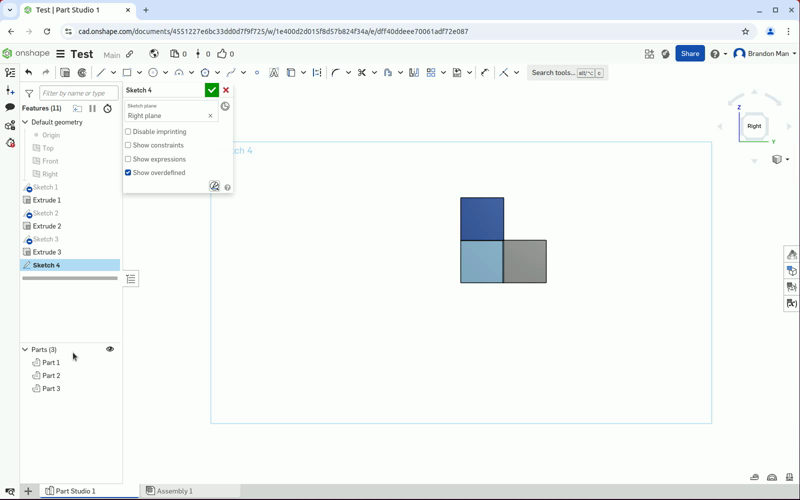
key(y)
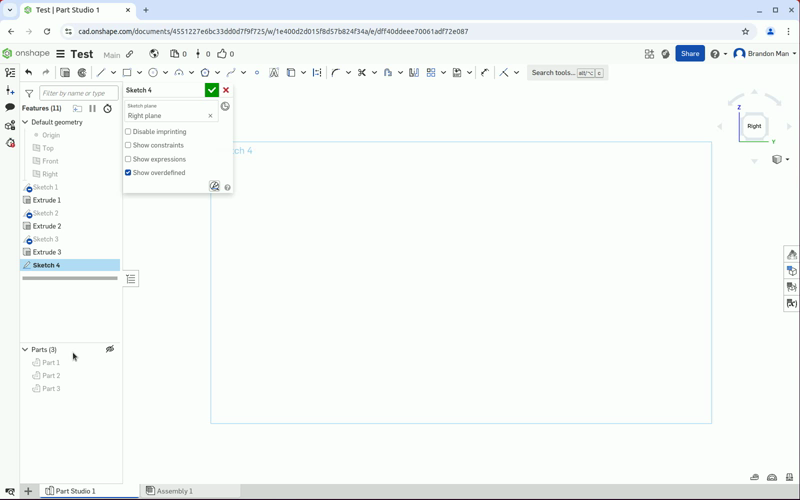
key(l)
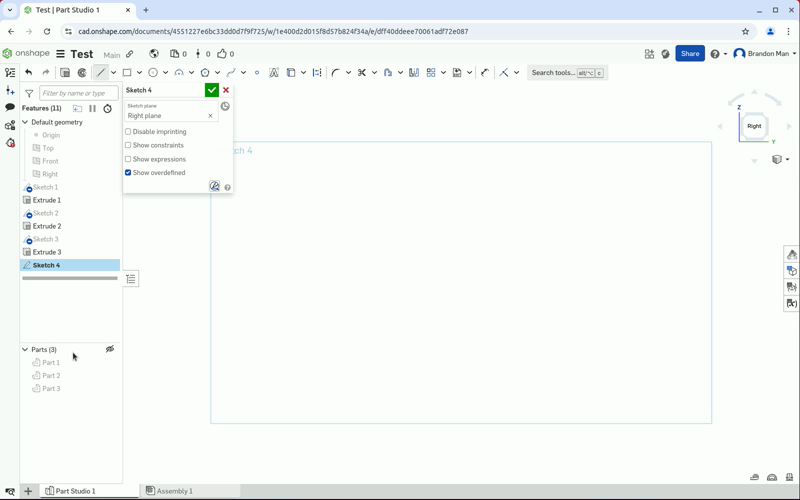
key_down(shift)
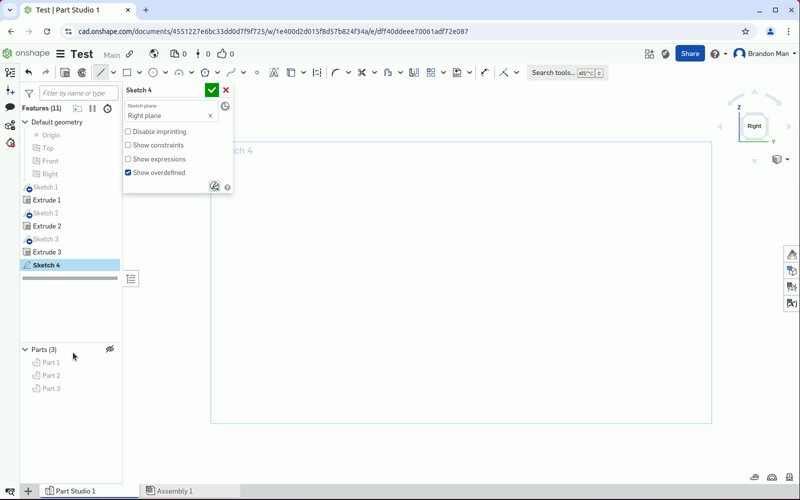
mouse_move(502, 240)
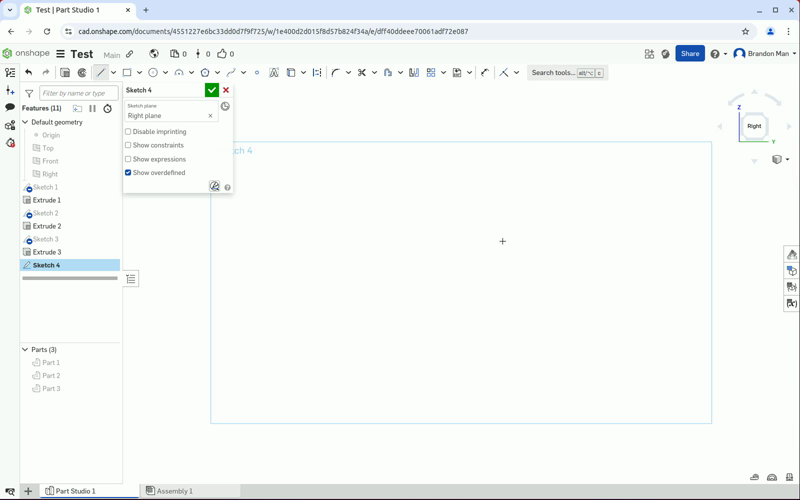
click(502, 240)
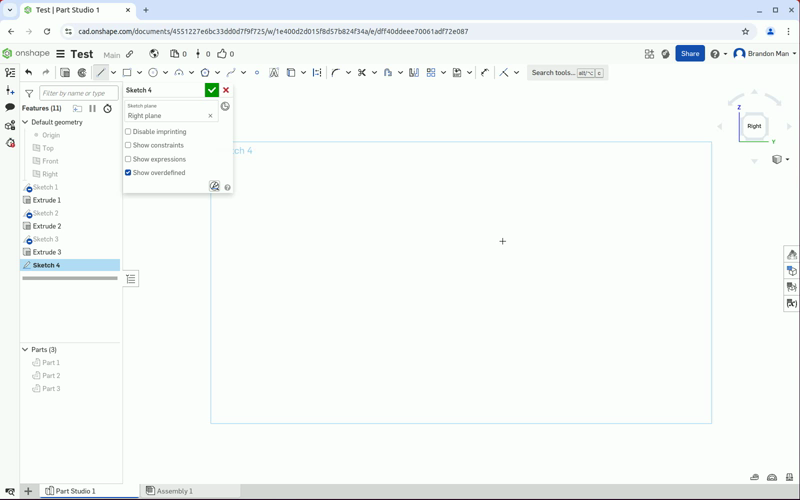
key_up(shift)
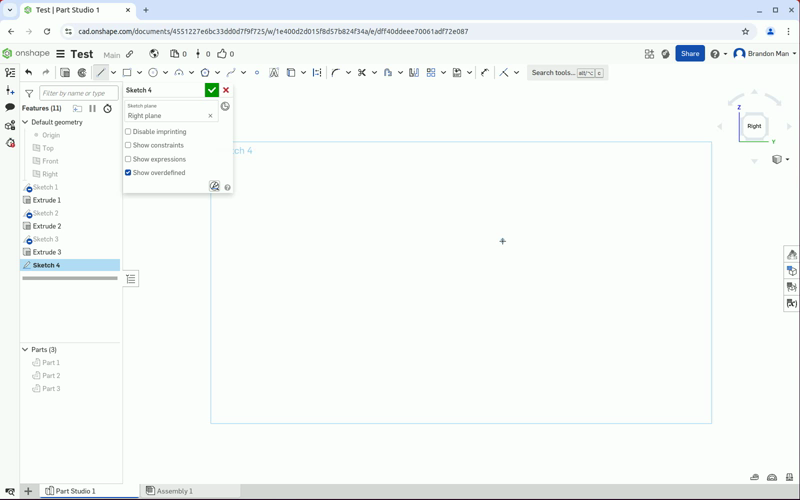
key_down(shift)
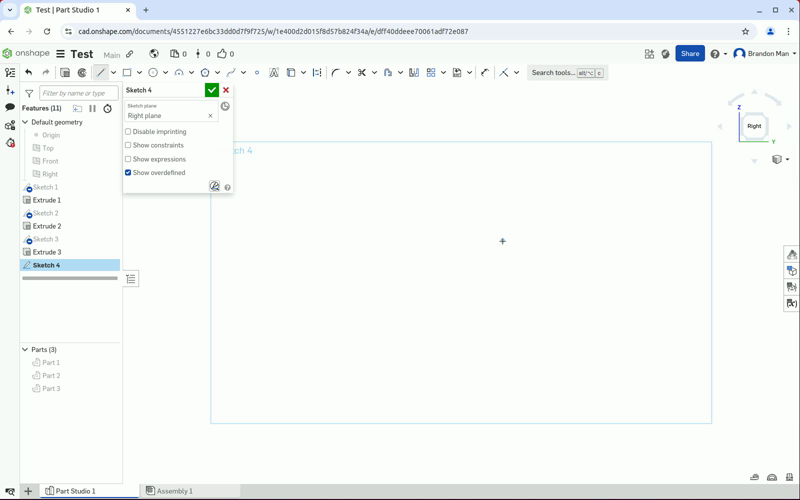
mouse_move(532, 240)
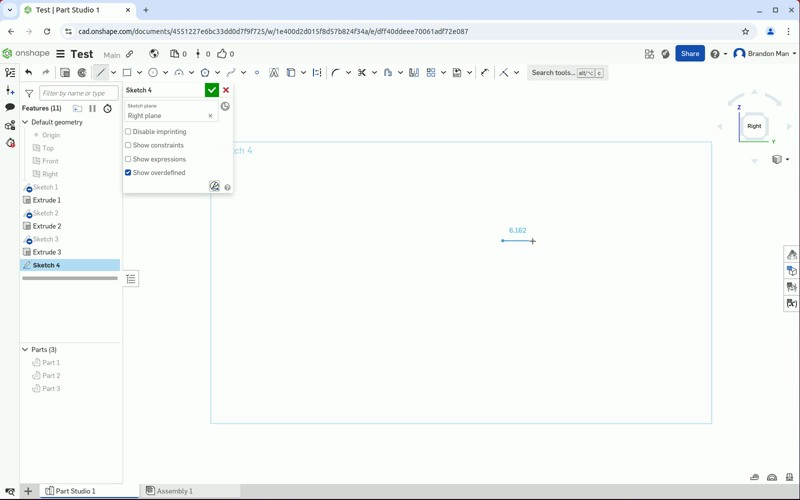
mouse_move(546, 240)
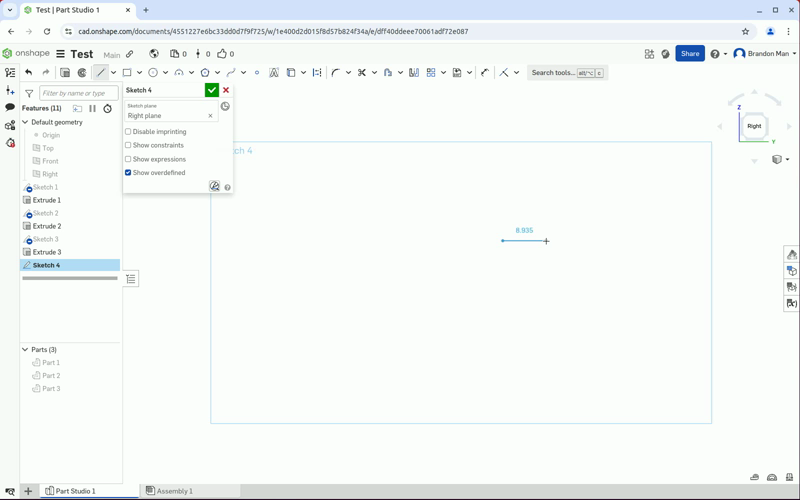
click(546, 240)
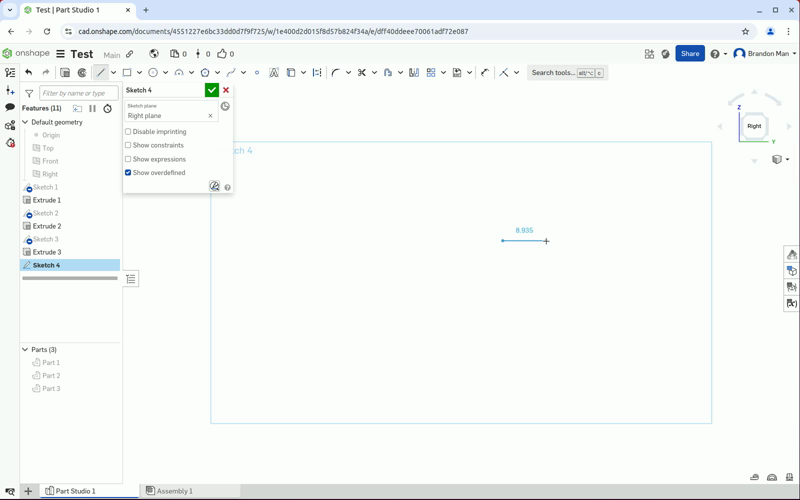
key_up(shift)
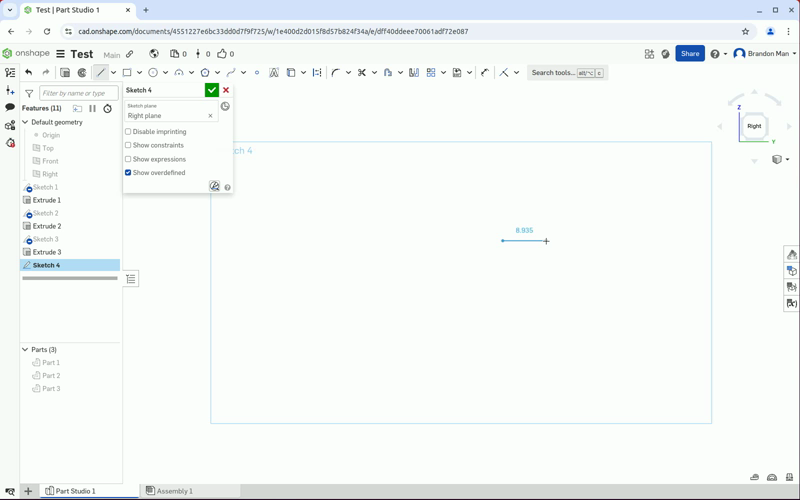
key_down(shift)
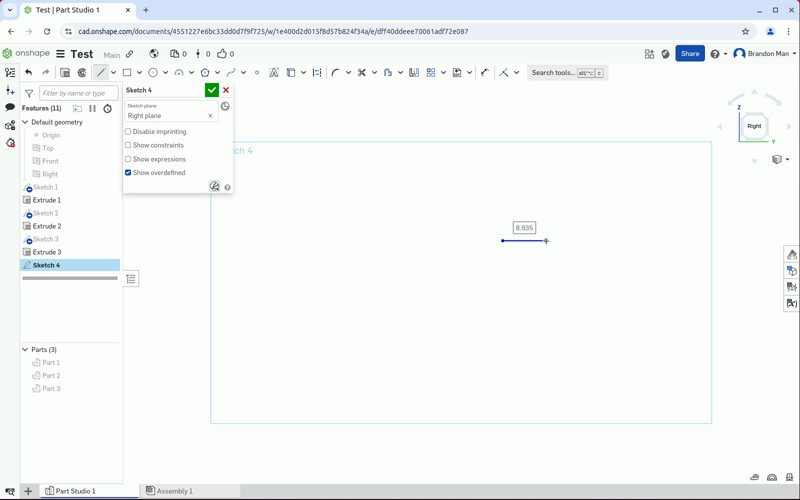
mouse_move(576, 240)
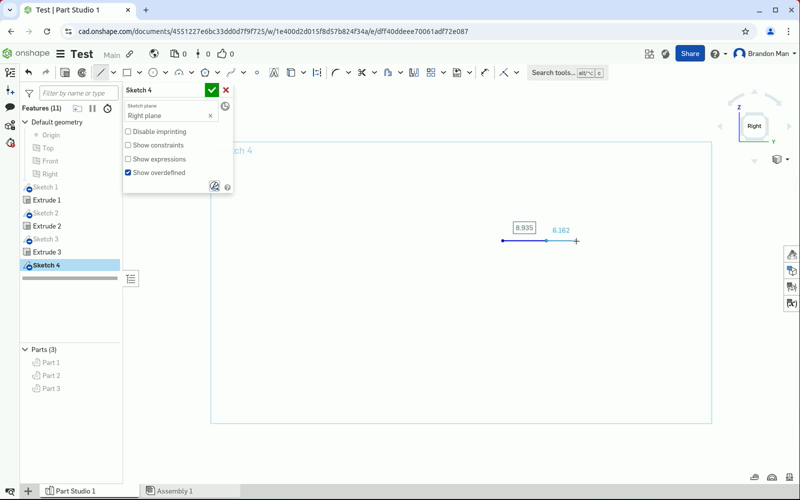
mouse_move(546, 197)
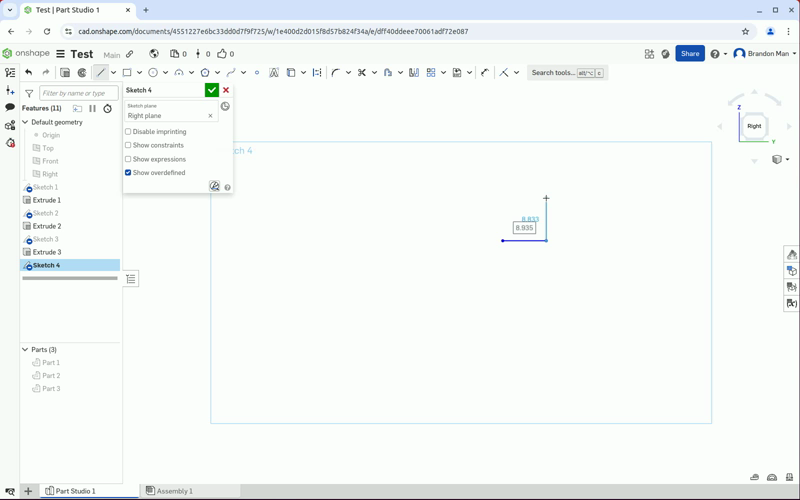
click(546, 197)
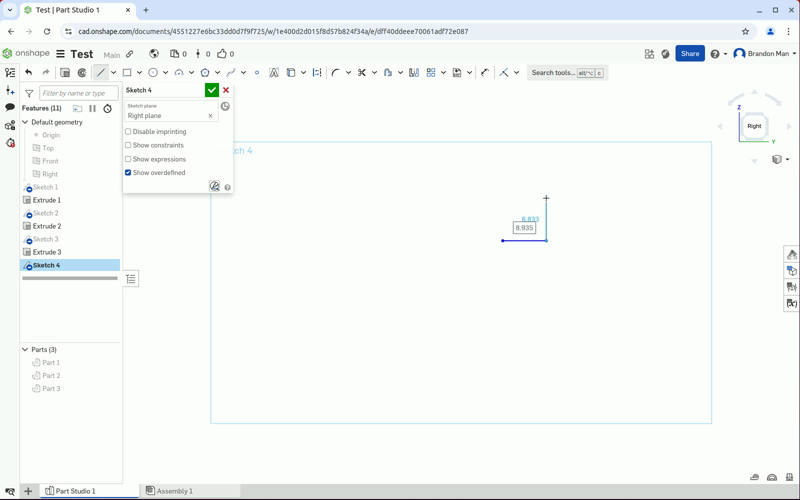
key_up(shift)
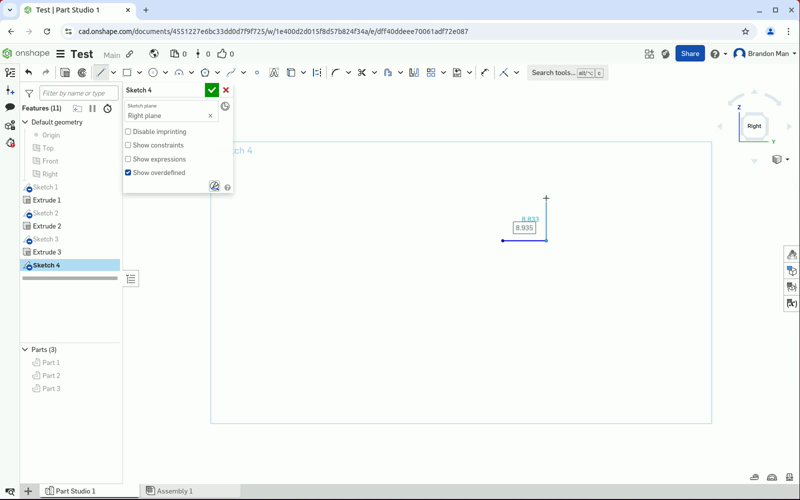
key_down(shift)
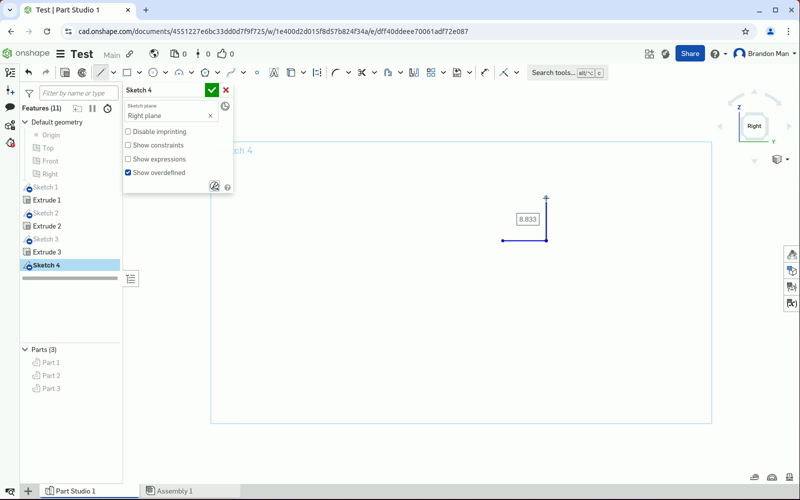
mouse_move(576, 197)
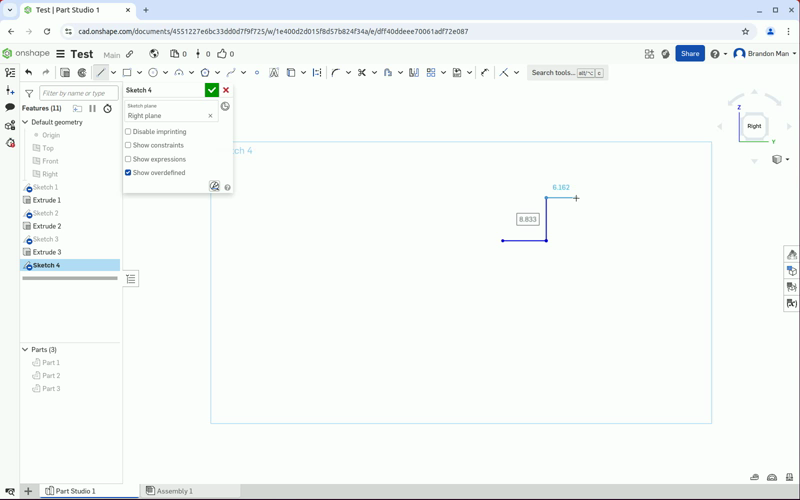
mouse_move(502, 197)
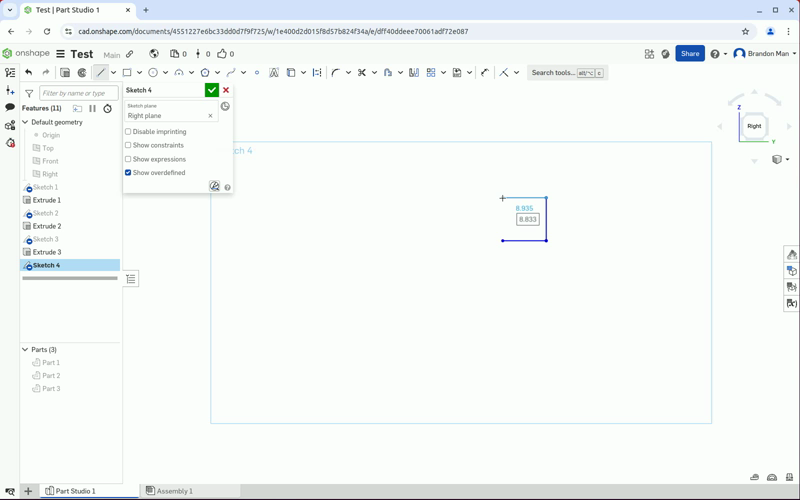
click(502, 197)
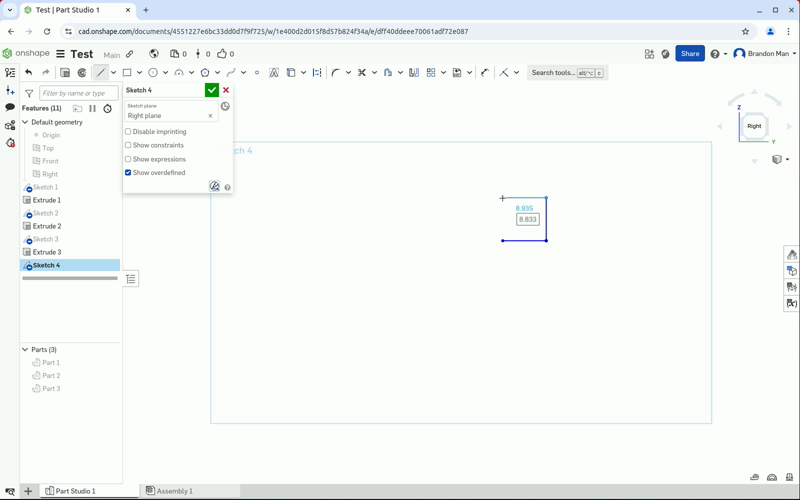
key_up(shift)
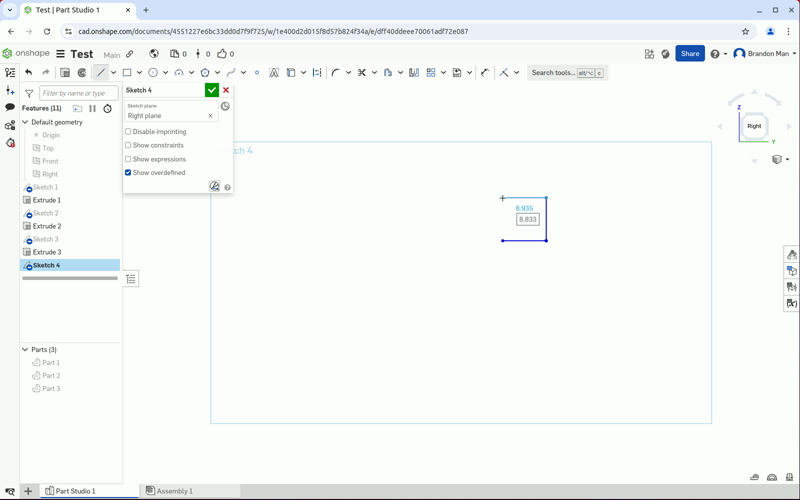
mouse_move(532, 197)
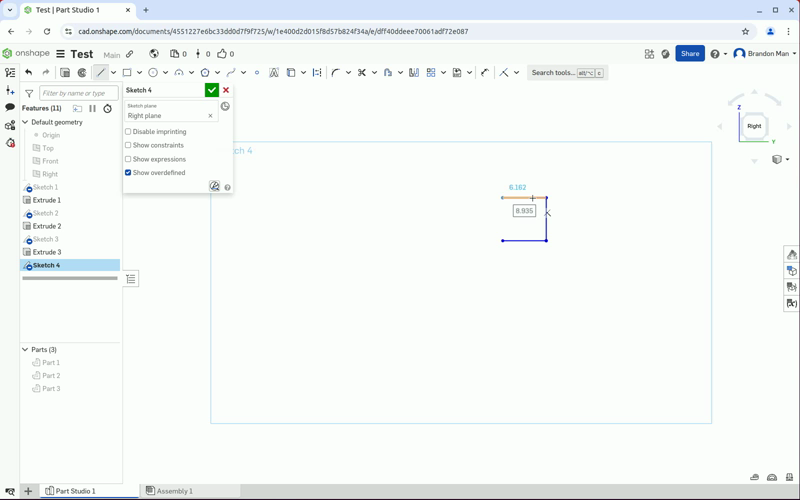
key_down(shift)
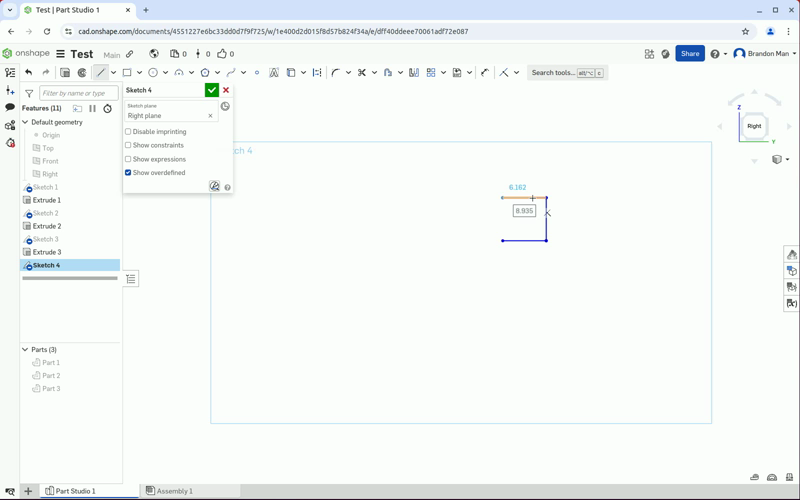
mouse_move(502, 240)
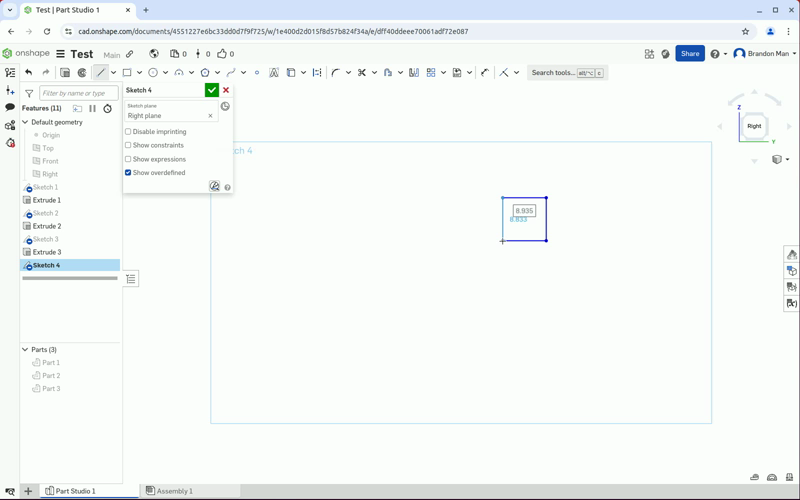
key_up(shift)
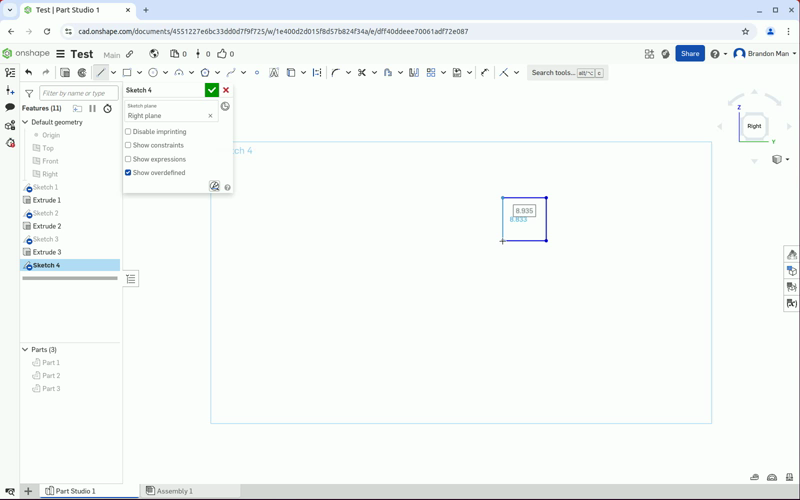
click(502, 240)
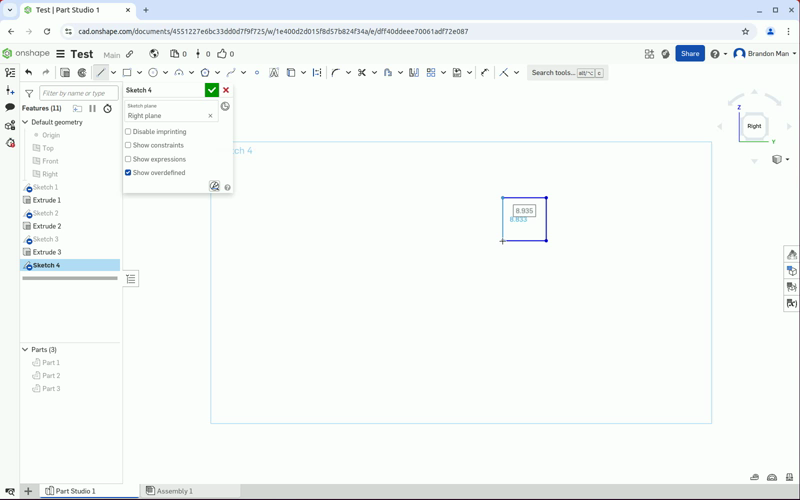
key(esc)
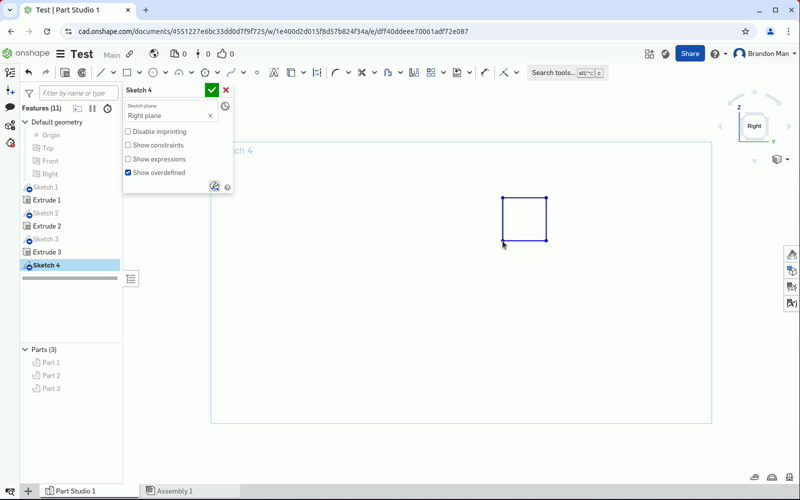
mouse_move(517, 237)
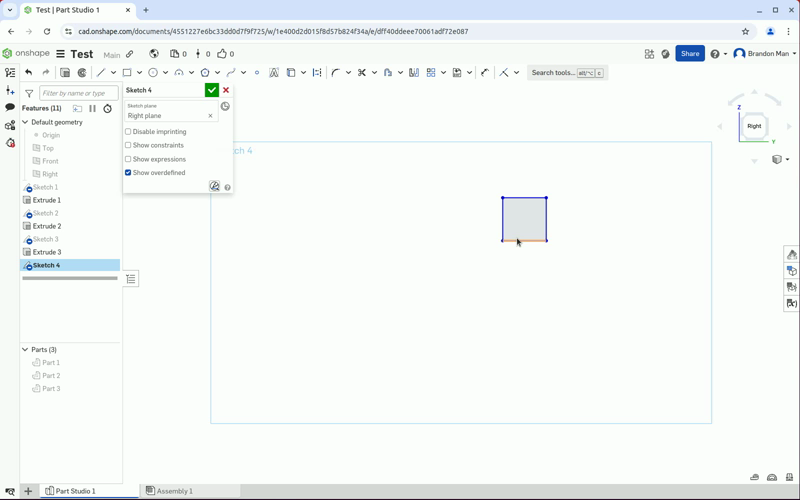
click(517, 237)
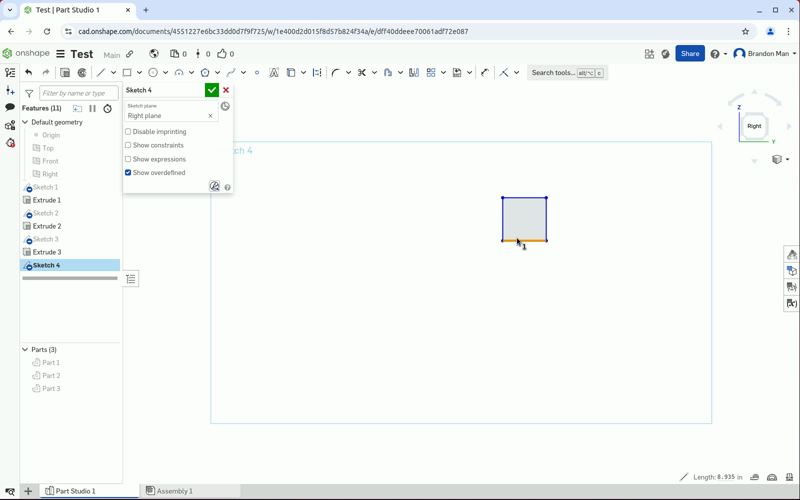
mouse_move(73, 352)
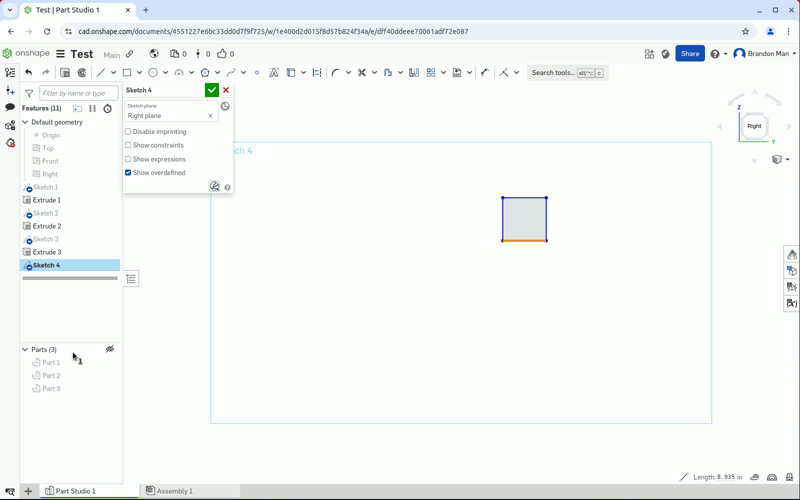
key(shift+y)
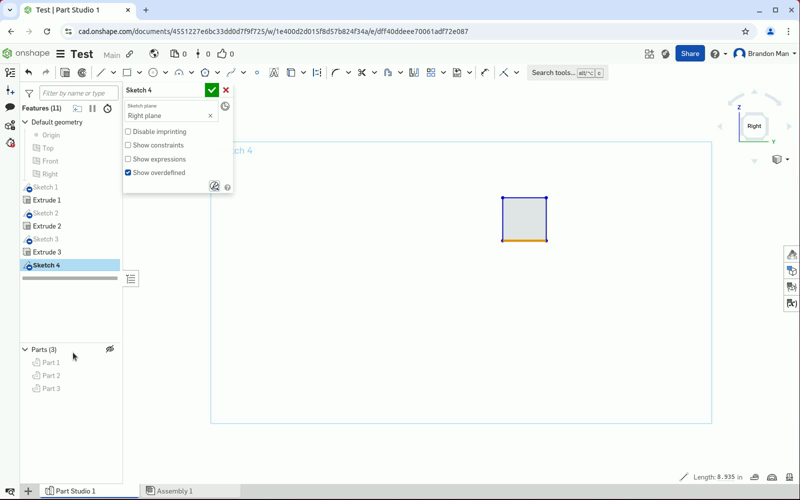
key(shift+e)
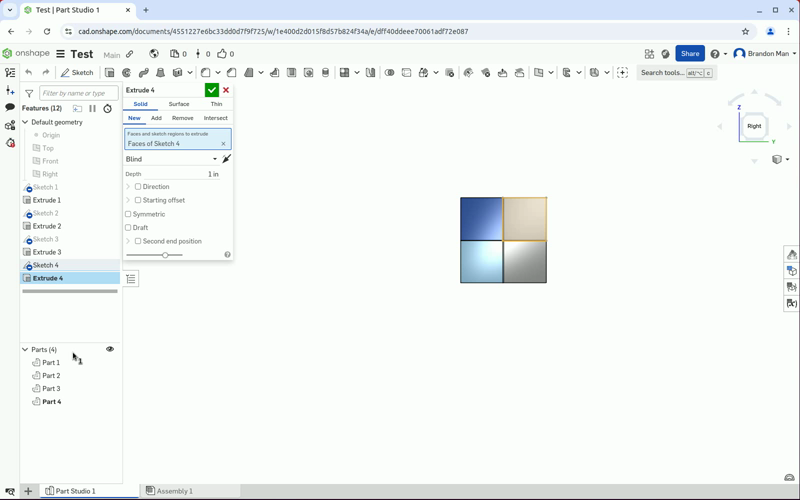
mouse_move(143, 106)
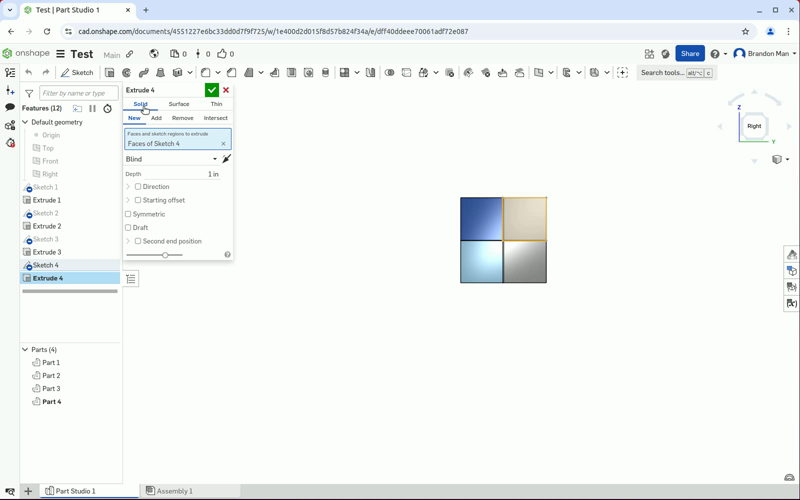
click(143, 106)
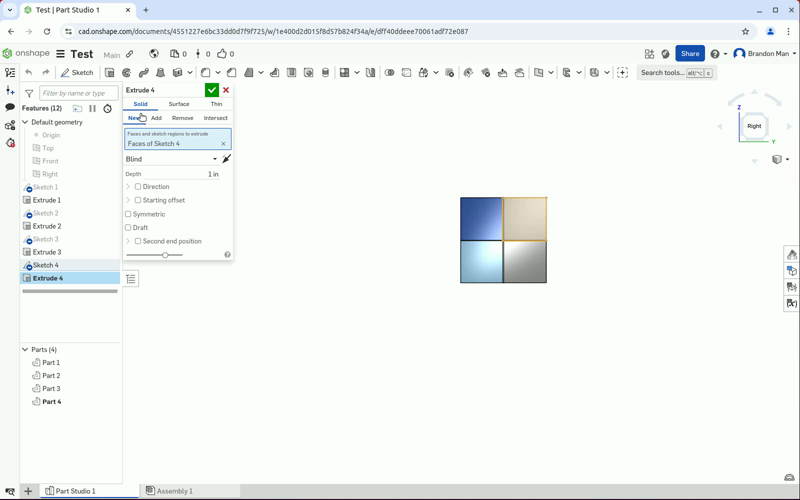
mouse_move(137, 120)
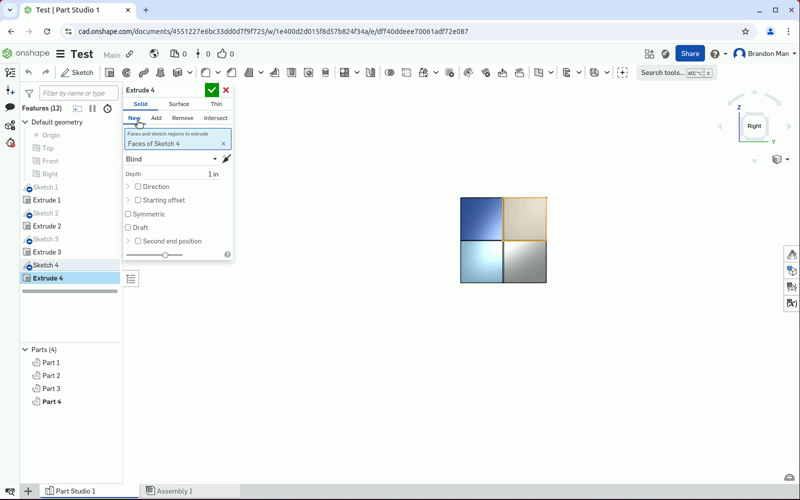
click(137, 120)
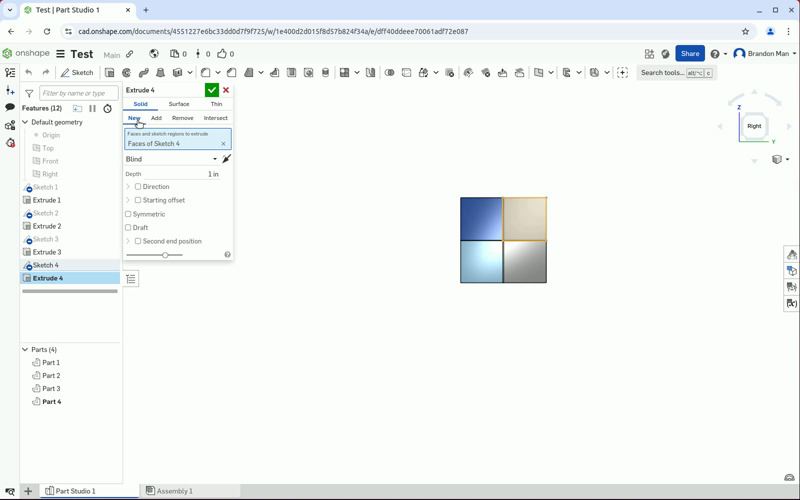
key(tab, 4)
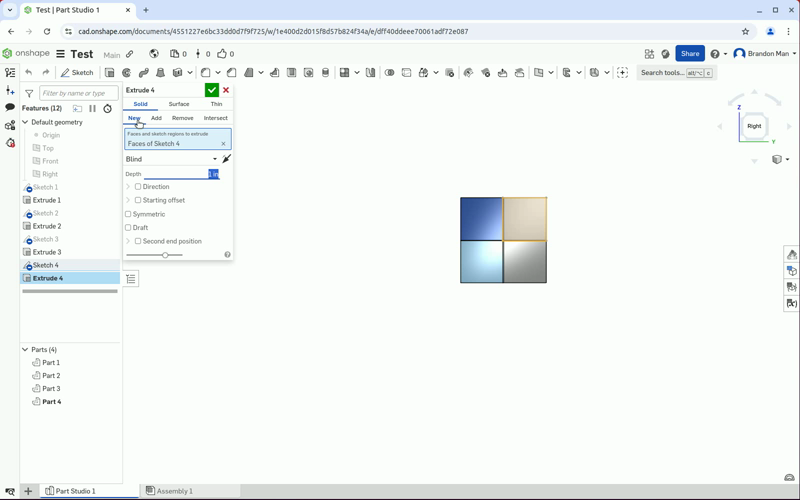
text(11.554)
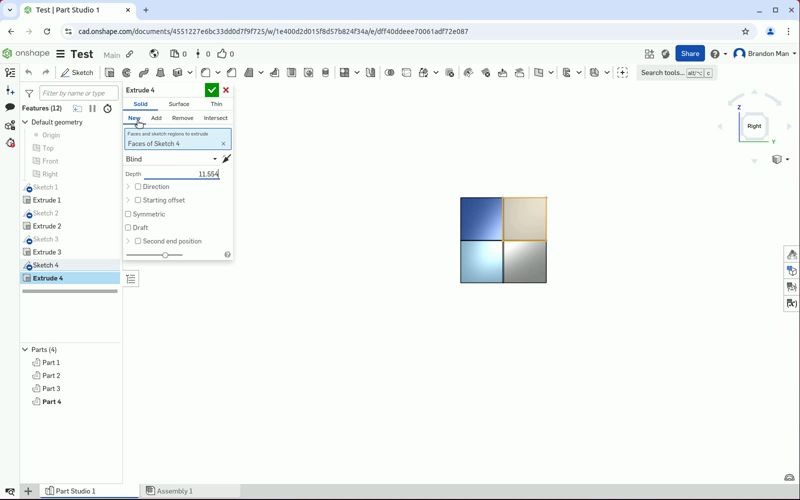
key(enter)
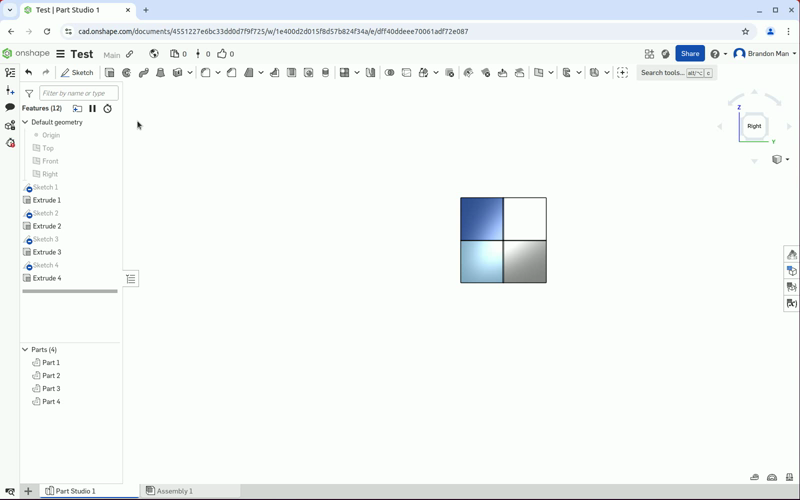
key(shift+h)
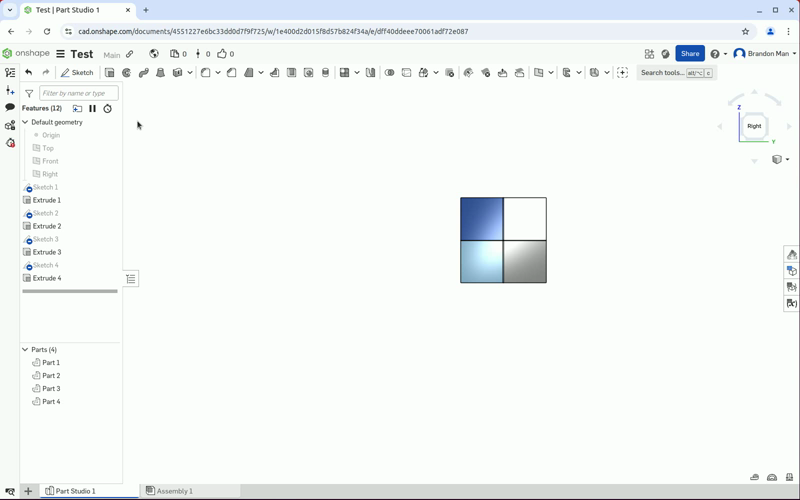
key(shift+h)
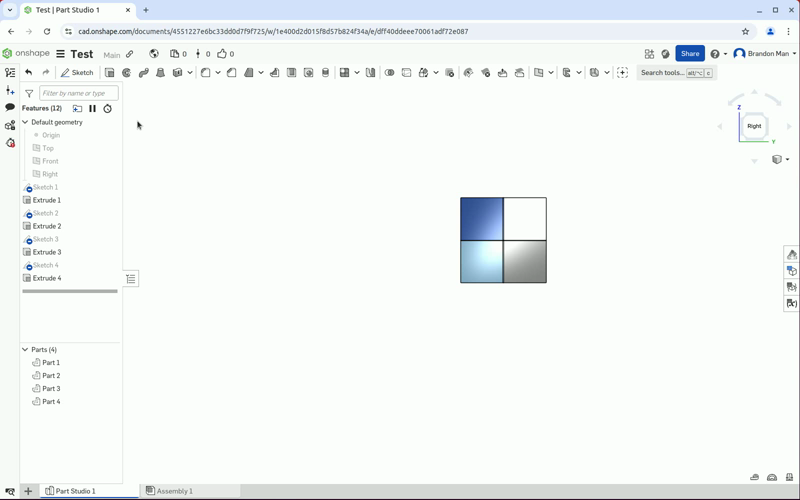
mouse_move(73, 189)
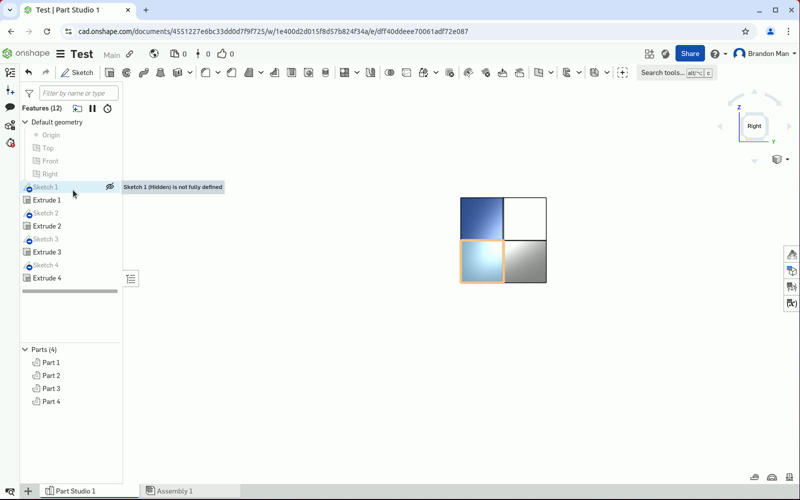
click(73, 189)
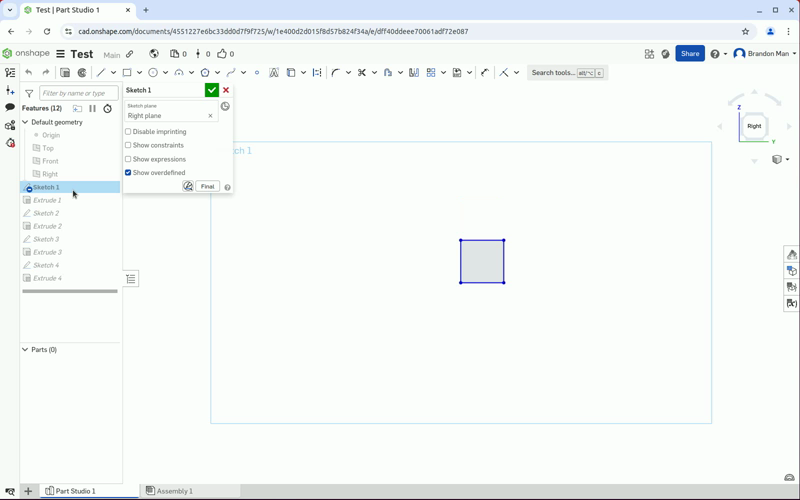
mouse_move(229, 92)
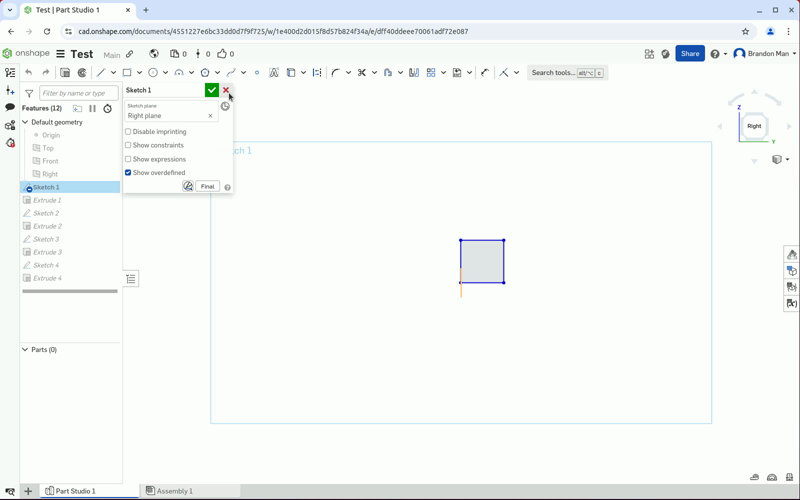
click(229, 92)
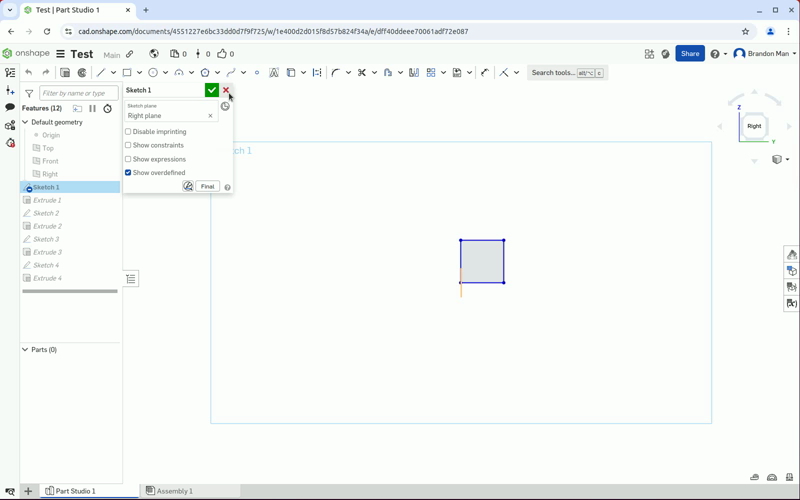
key(shift+s)
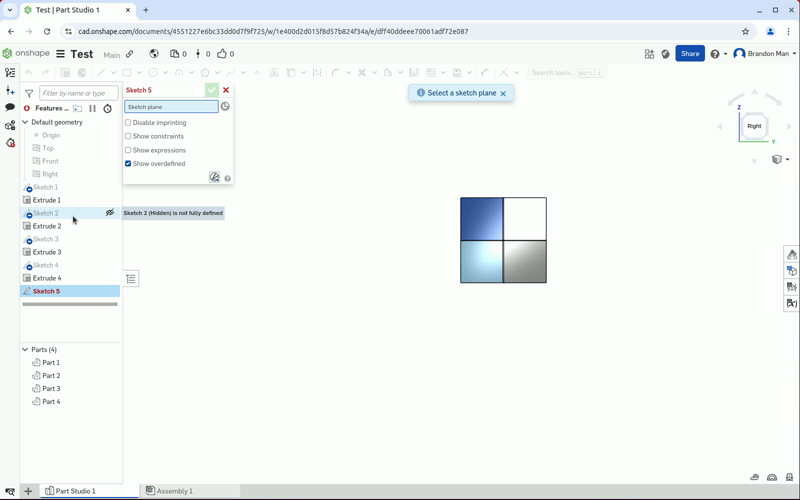
scroll(3)
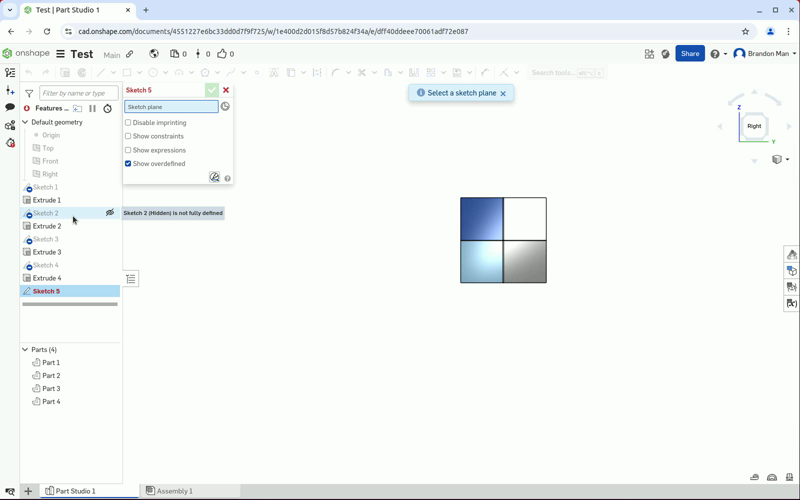
mouse_move(73, 176)
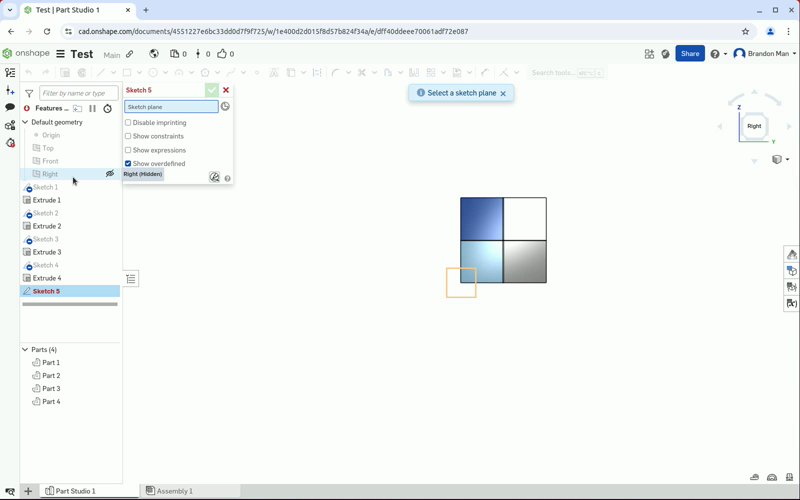
click(73, 176)
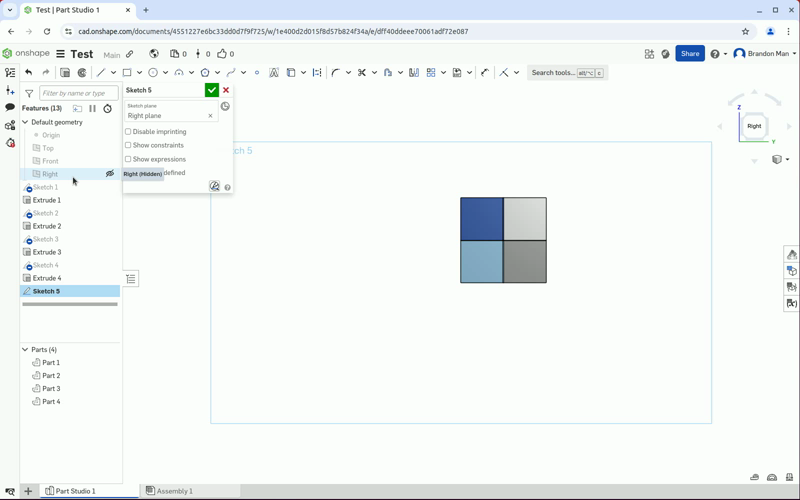
mouse_move(73, 352)
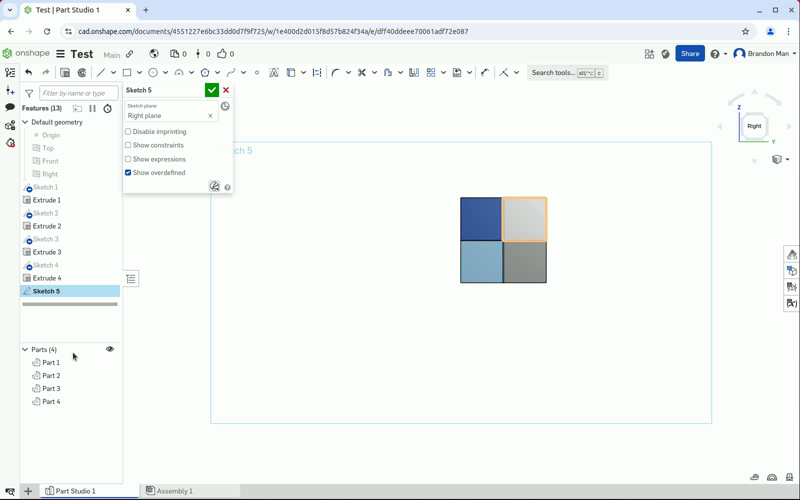
key(y)
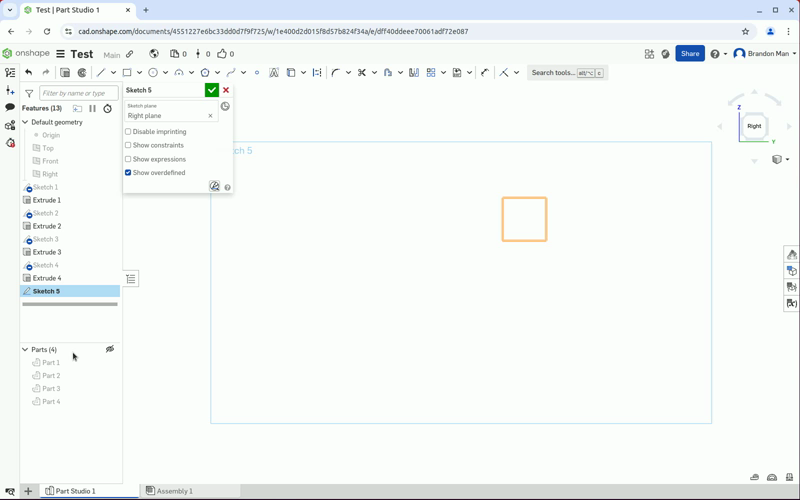
key(l)
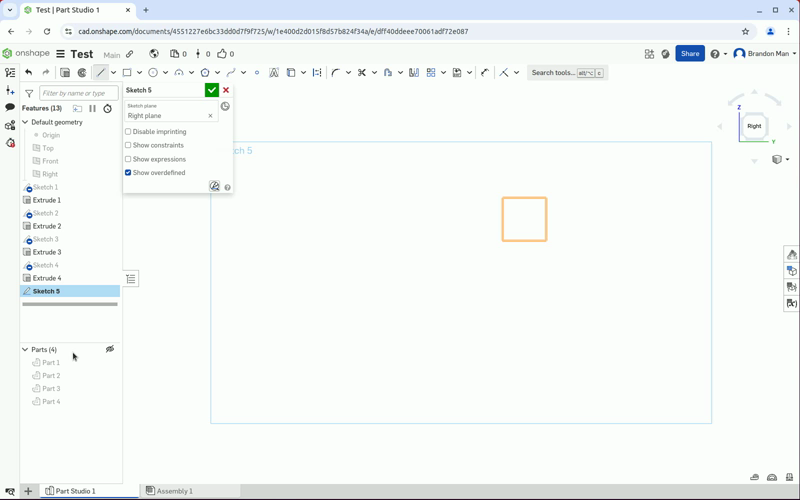
key_down(shift)
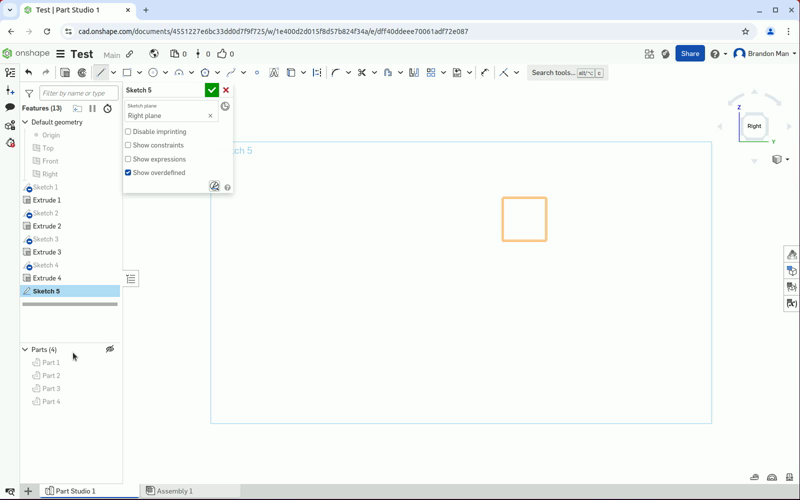
mouse_move(502, 282)
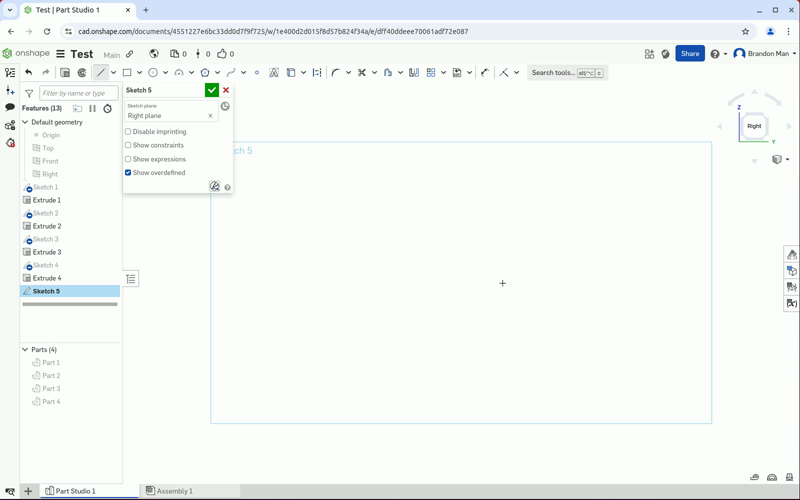
click(502, 282)
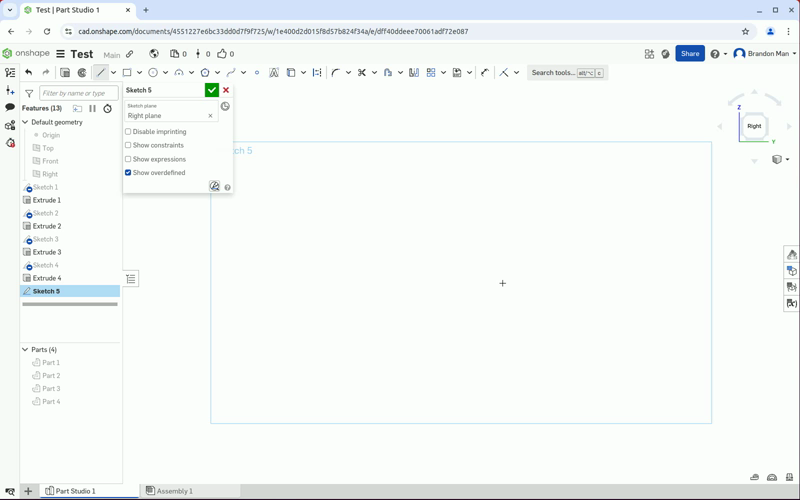
key_up(shift)
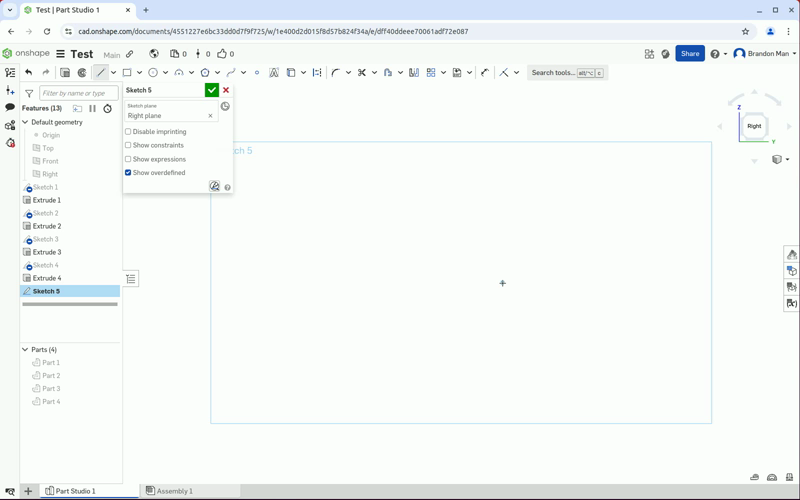
key_down(shift)
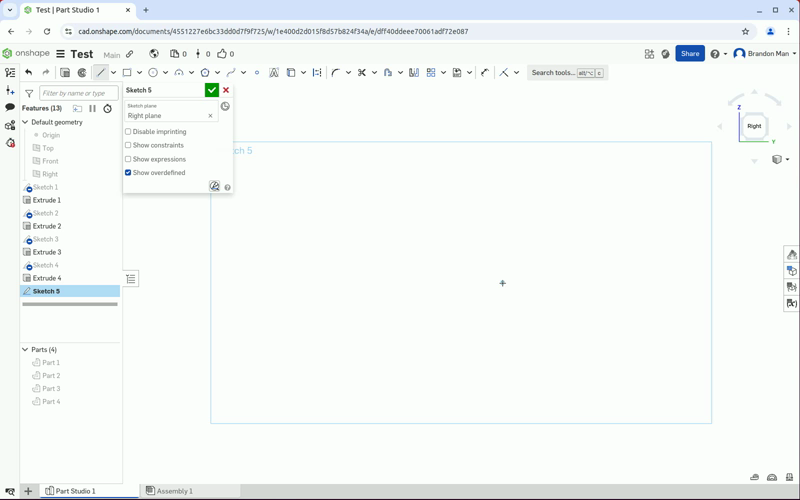
mouse_move(532, 282)
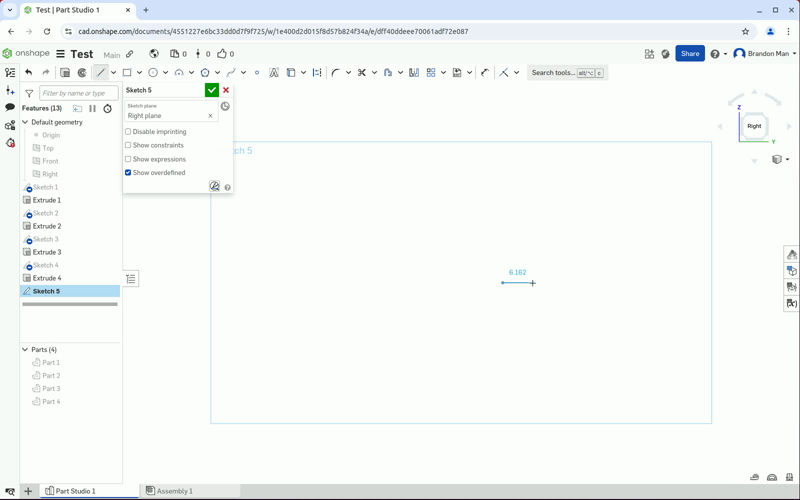
mouse_move(546, 282)
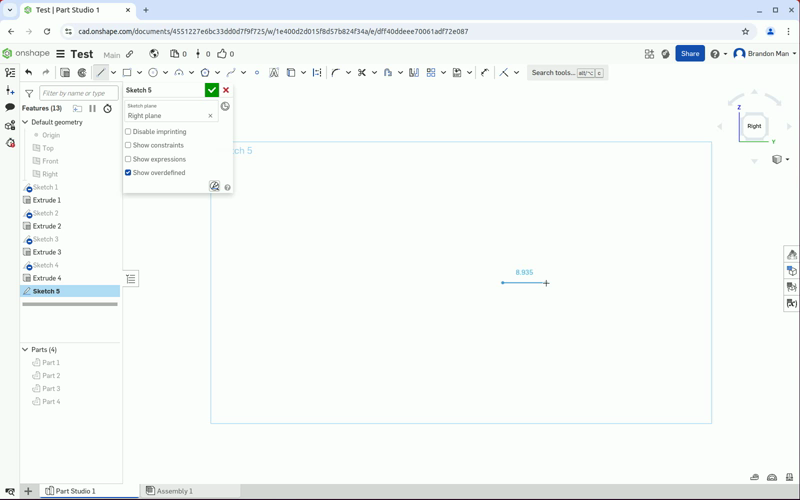
click(546, 282)
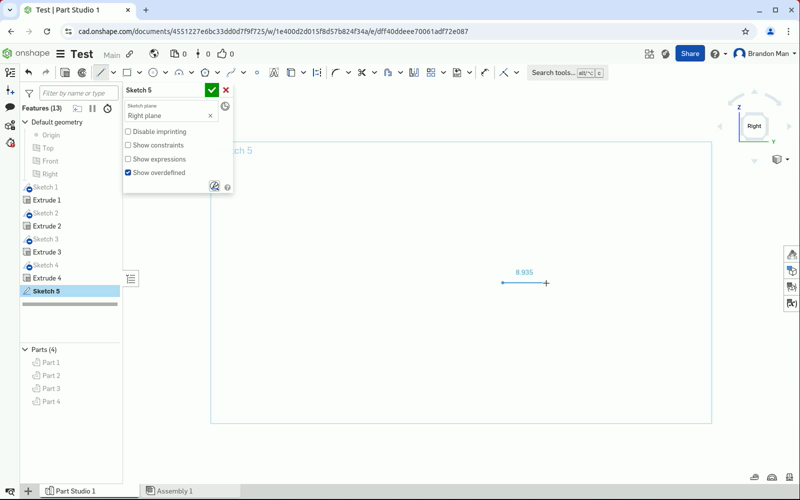
key_up(shift)
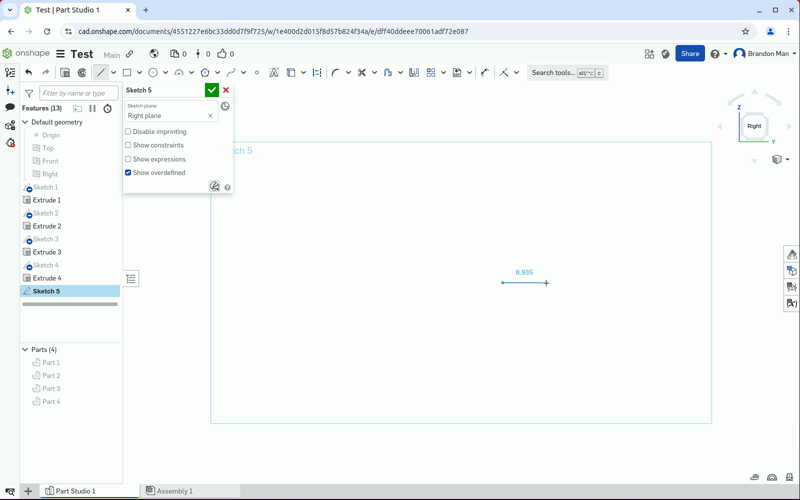
key_down(shift)
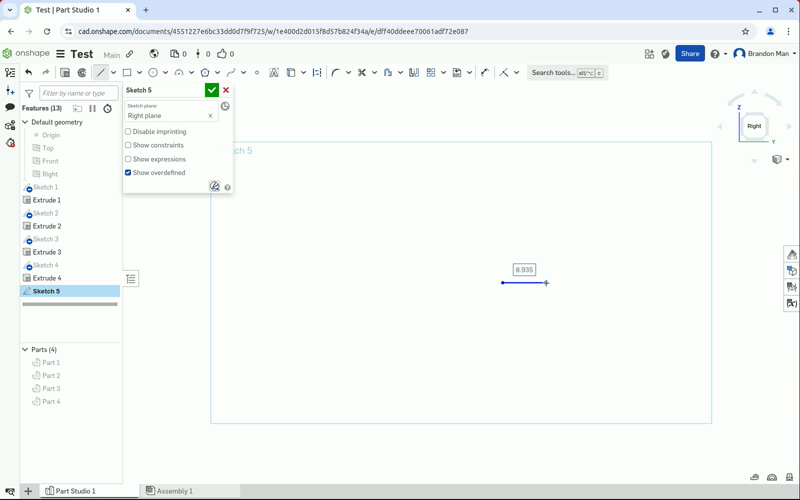
mouse_move(576, 282)
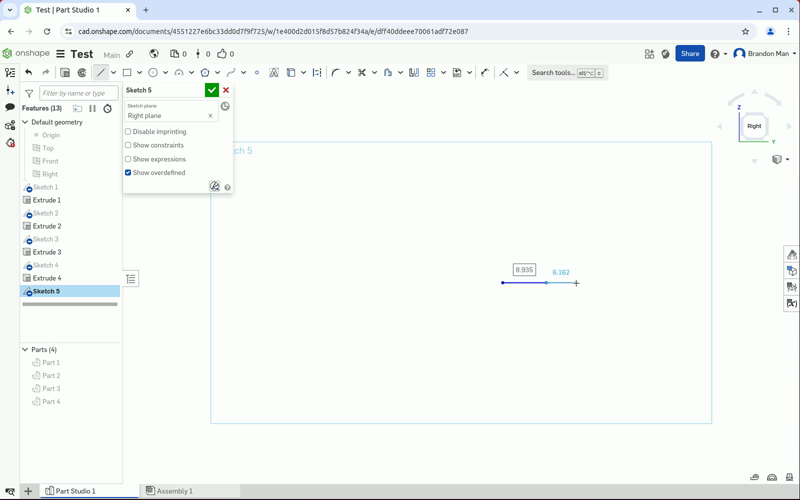
mouse_move(546, 240)
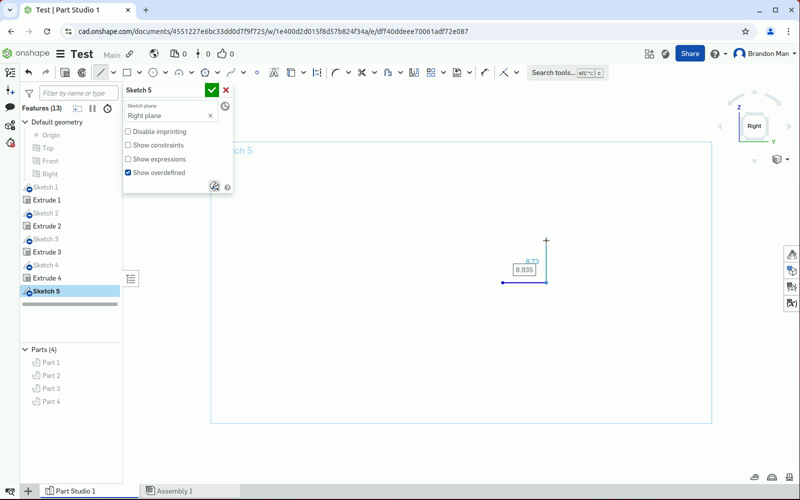
click(546, 240)
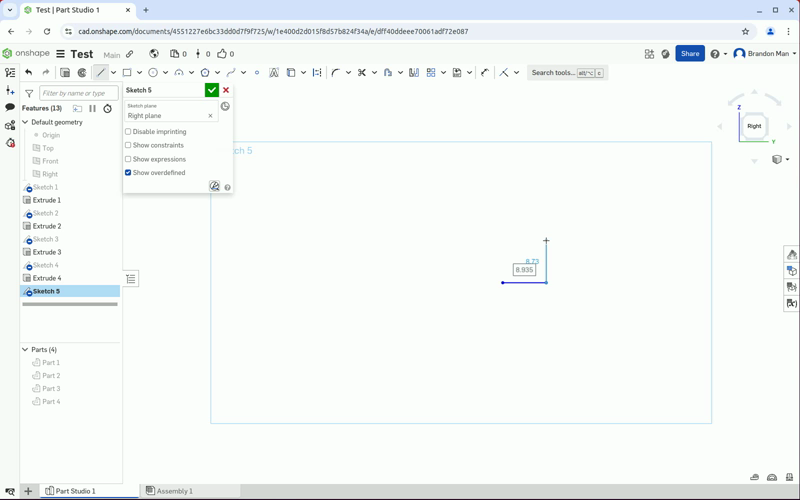
key_up(shift)
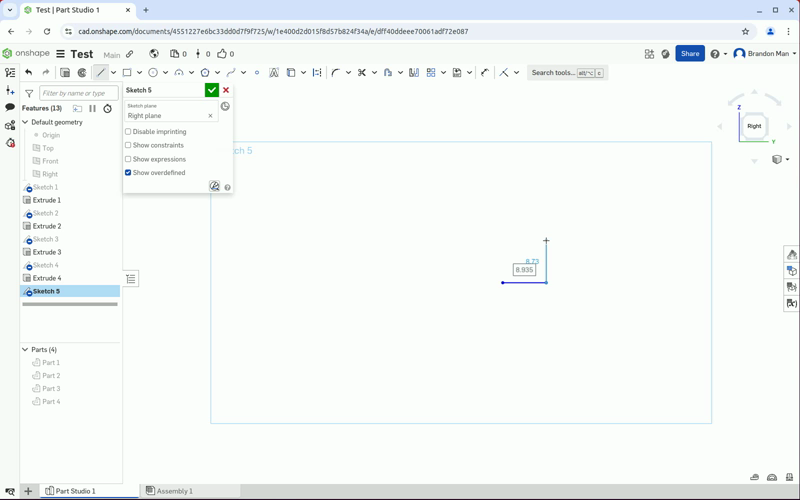
key_down(shift)
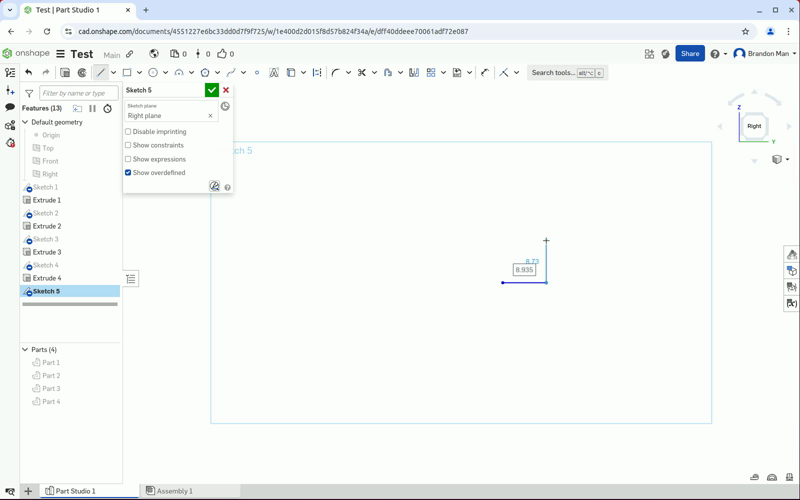
mouse_move(576, 240)
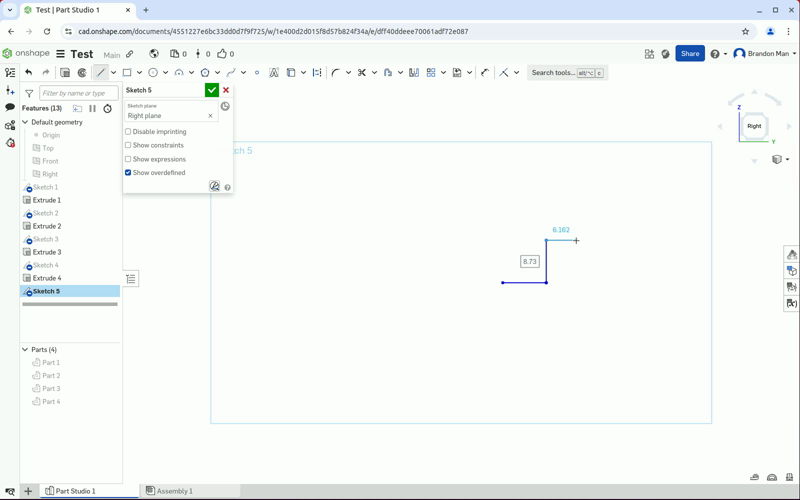
mouse_move(502, 240)
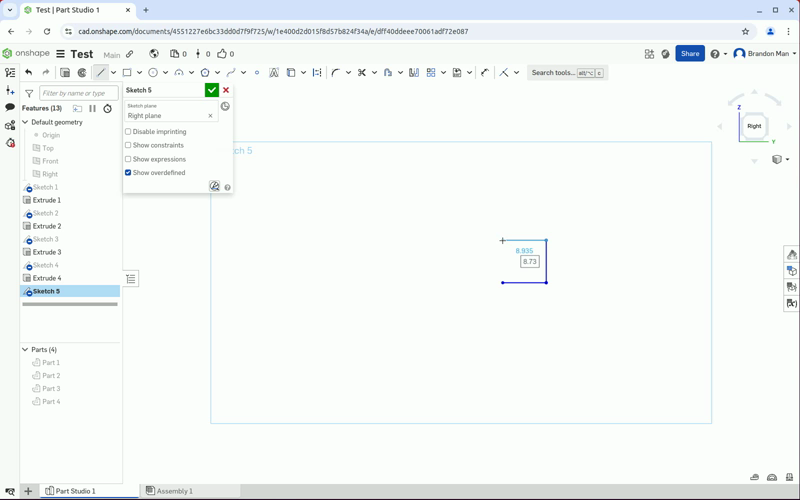
click(502, 240)
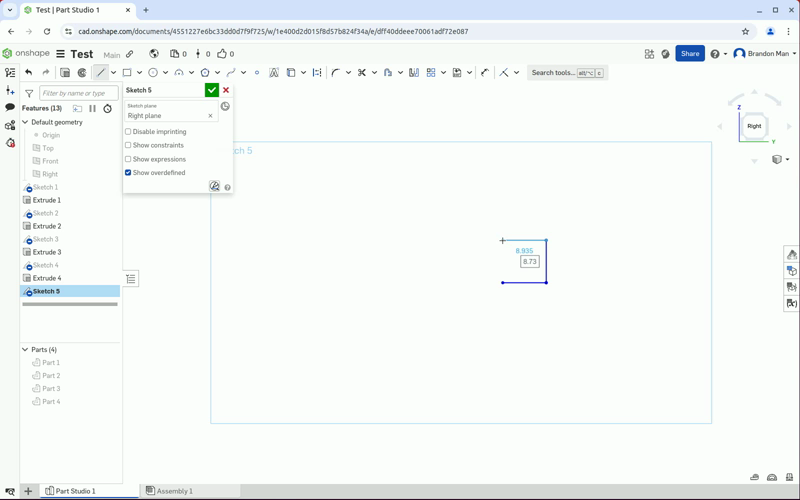
key_up(shift)
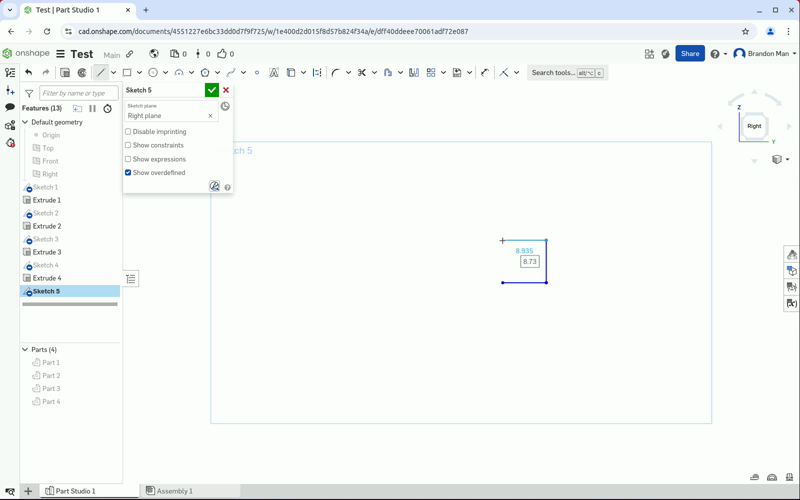
mouse_move(532, 240)
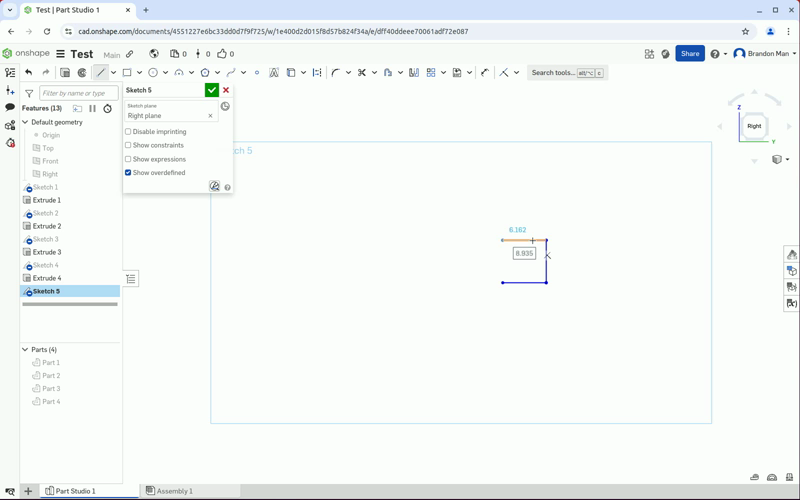
key_down(shift)
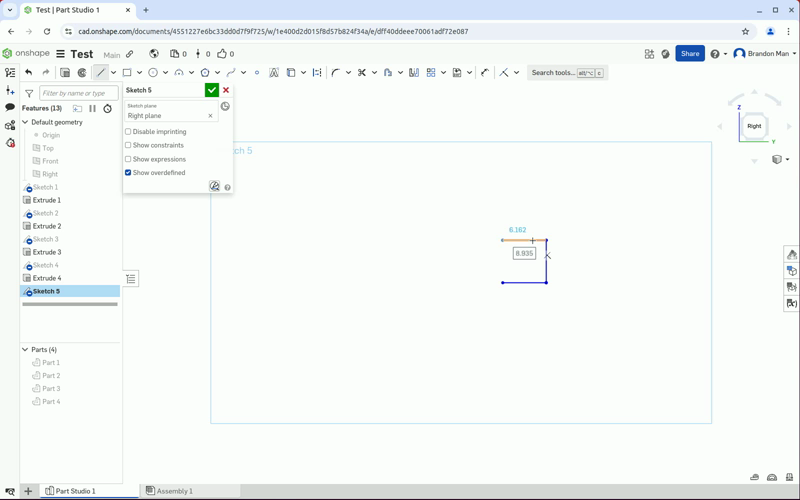
mouse_move(502, 282)
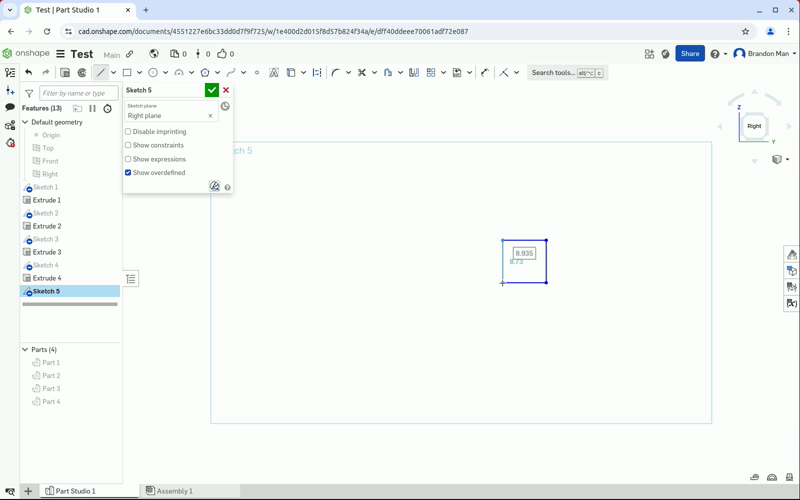
key_up(shift)
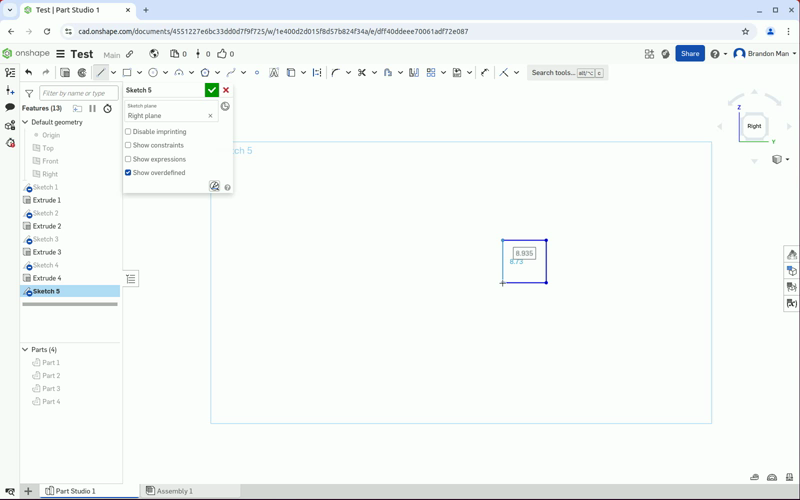
click(502, 282)
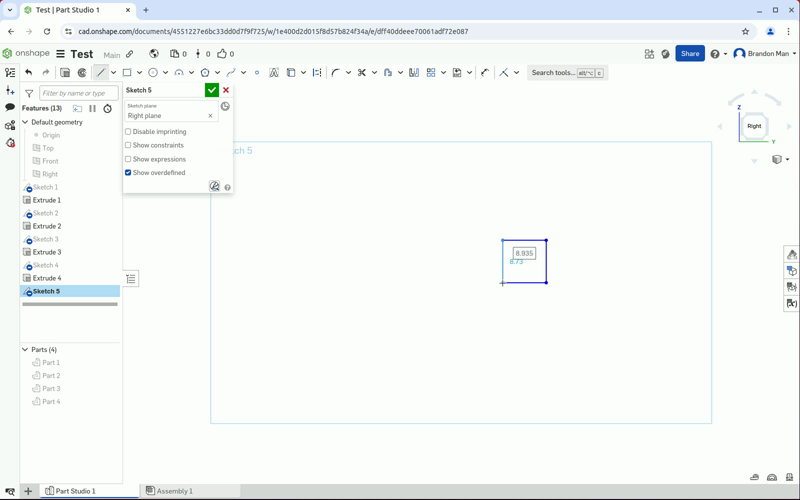
key(esc)
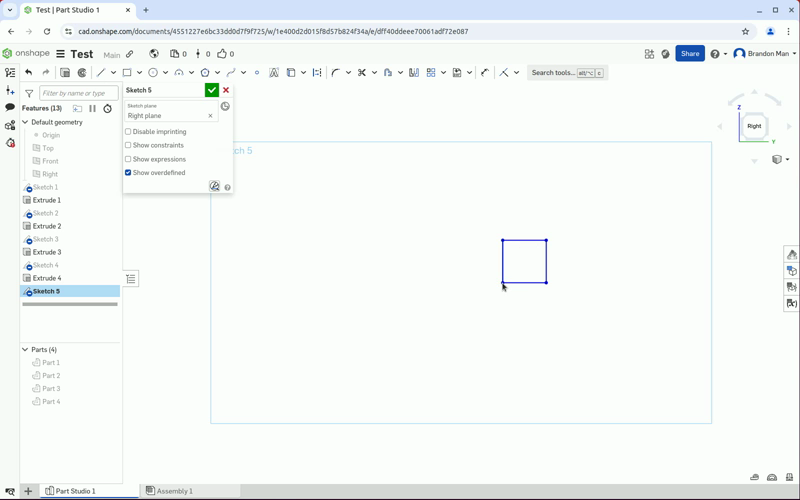
mouse_move(536, 265)
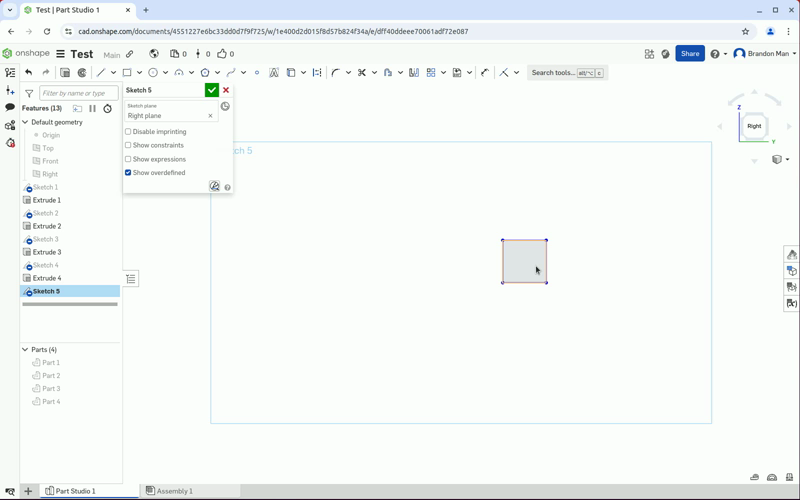
click(536, 265)
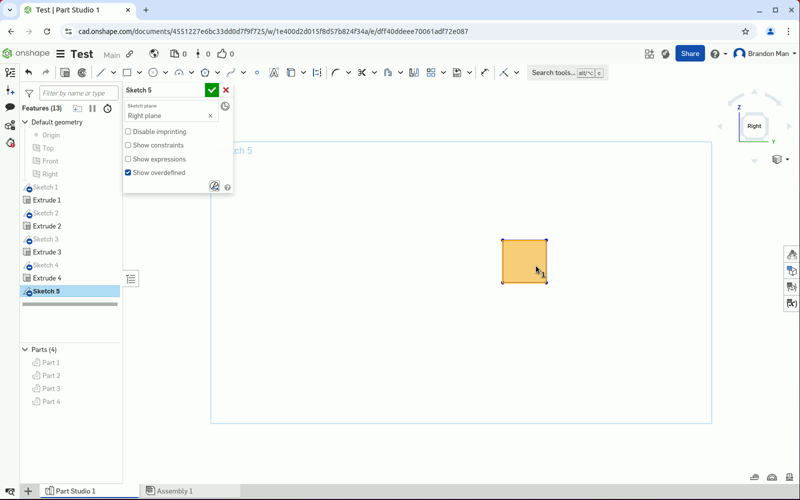
mouse_move(73, 352)
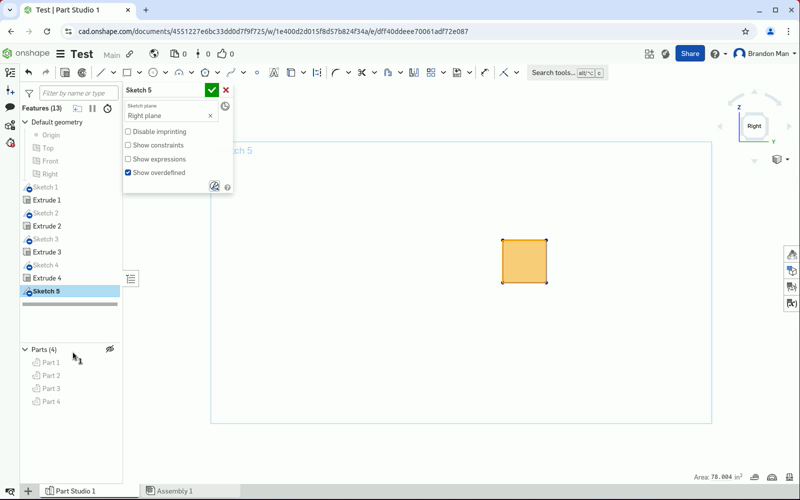
key(shift+y)
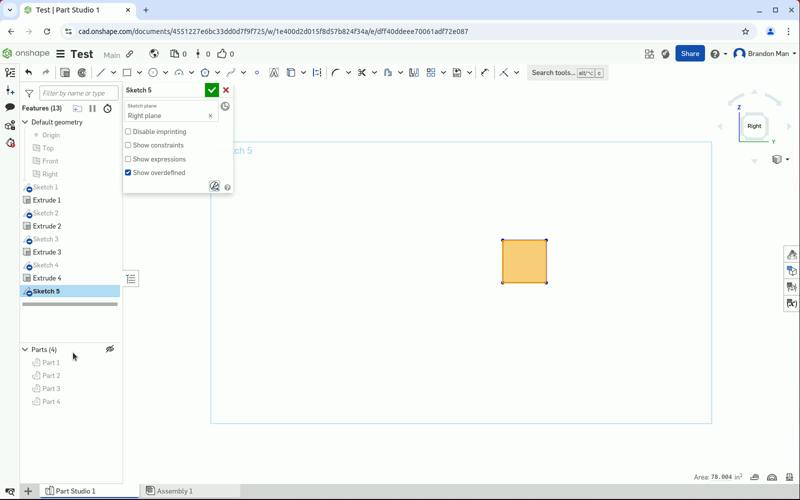
key(shift+e)
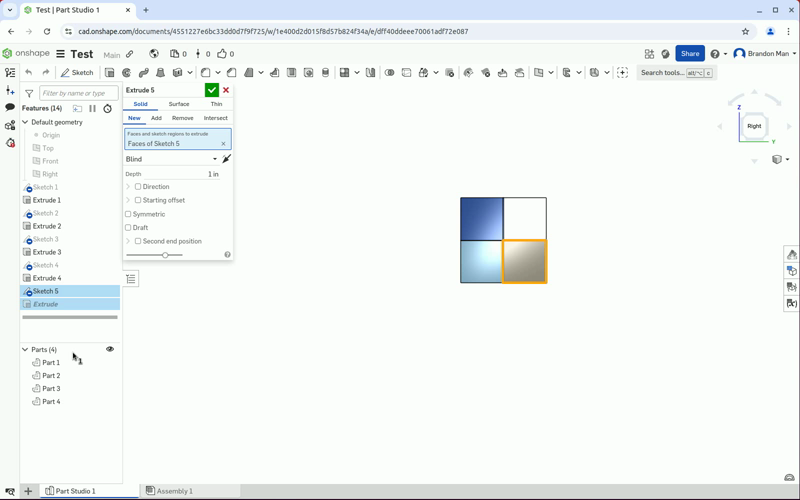
mouse_move(143, 106)
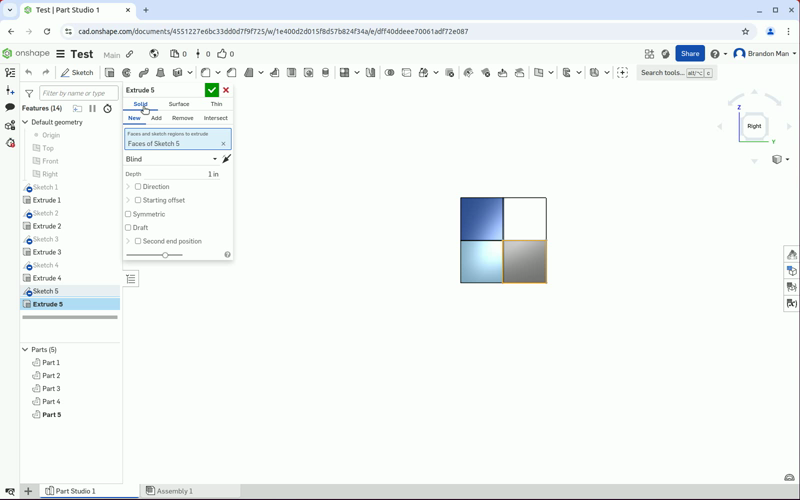
click(143, 106)
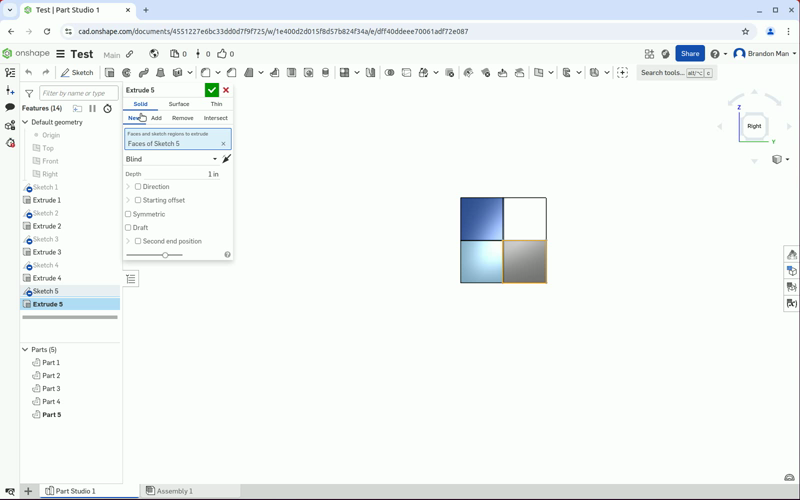
mouse_move(137, 120)
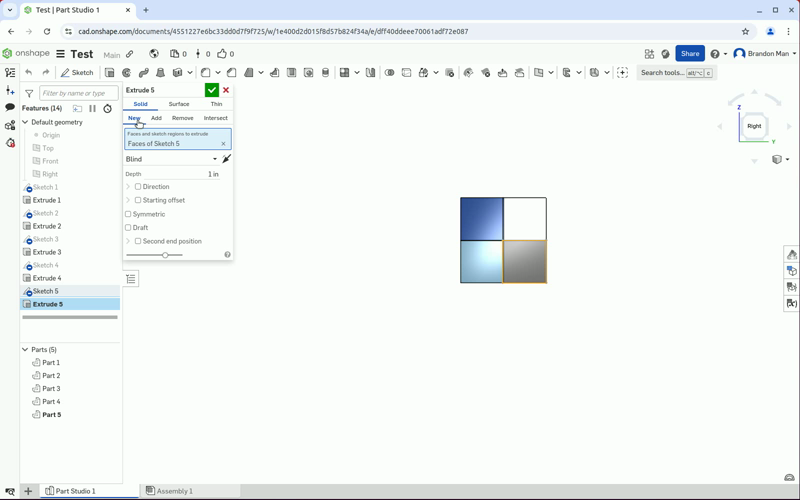
click(137, 120)
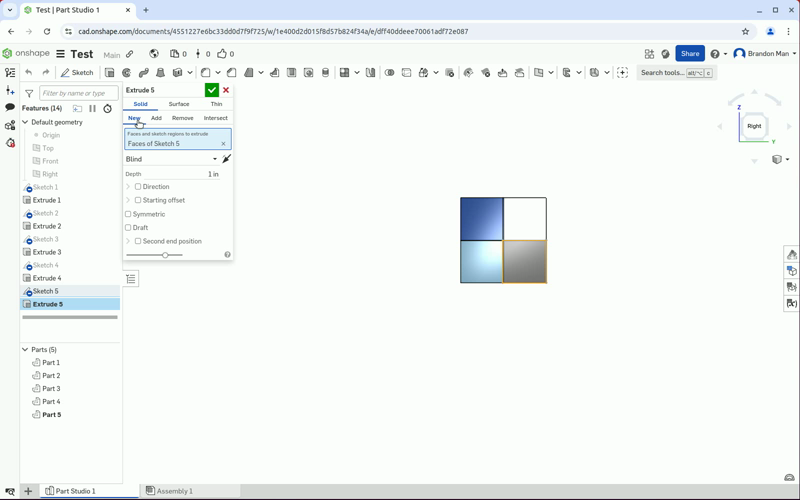
key(tab, 4)
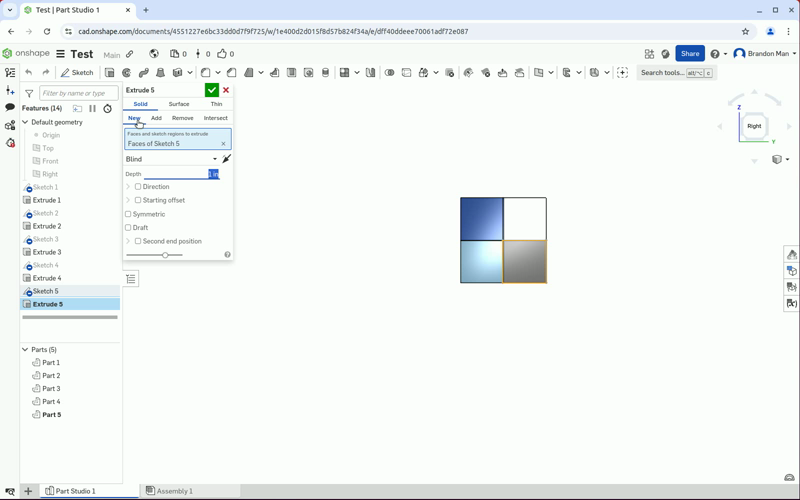
text(23.108)
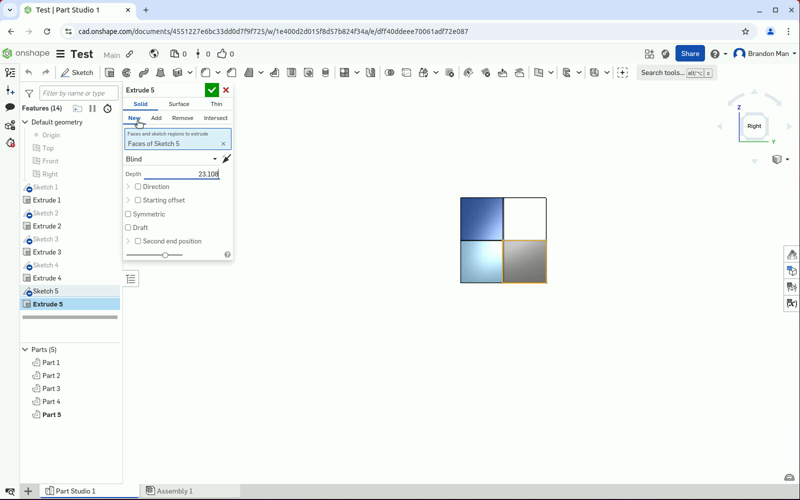
key(enter)
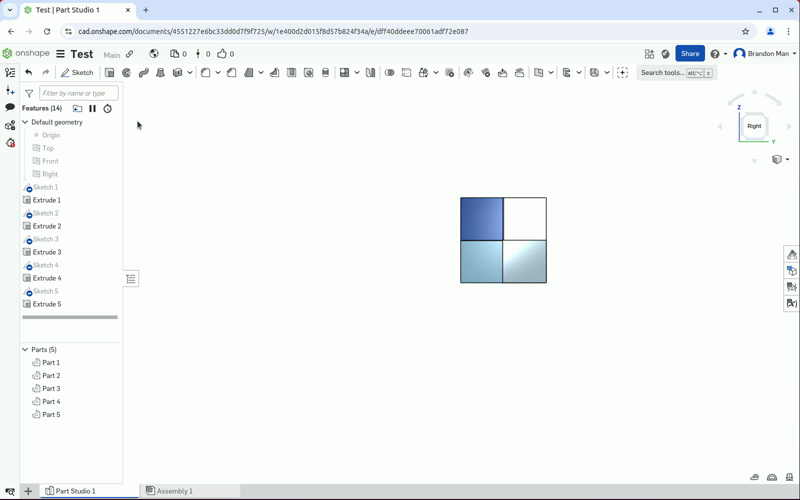
key(shift+h)
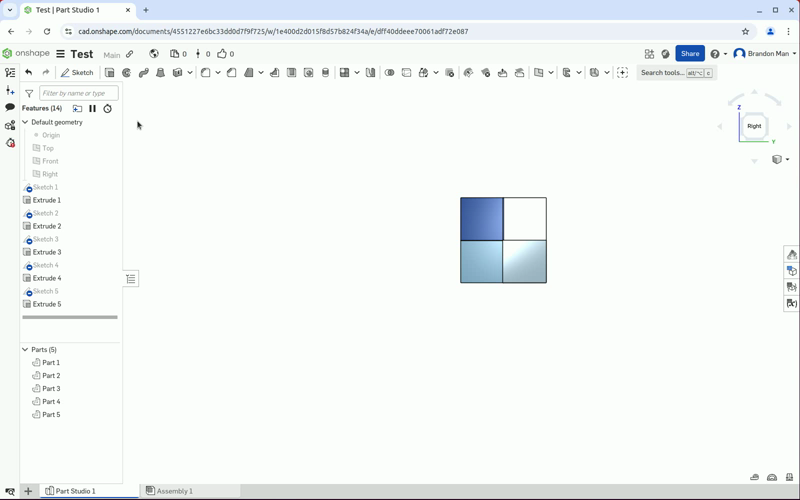
key(shift+h)
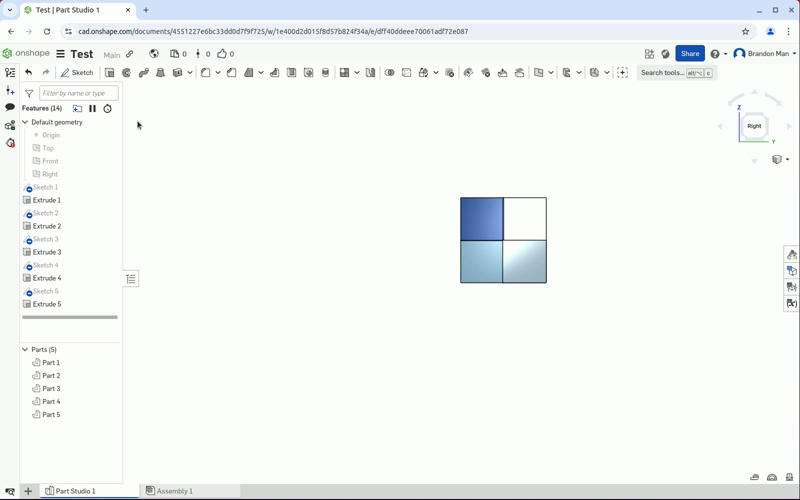
mouse_move(73, 189)
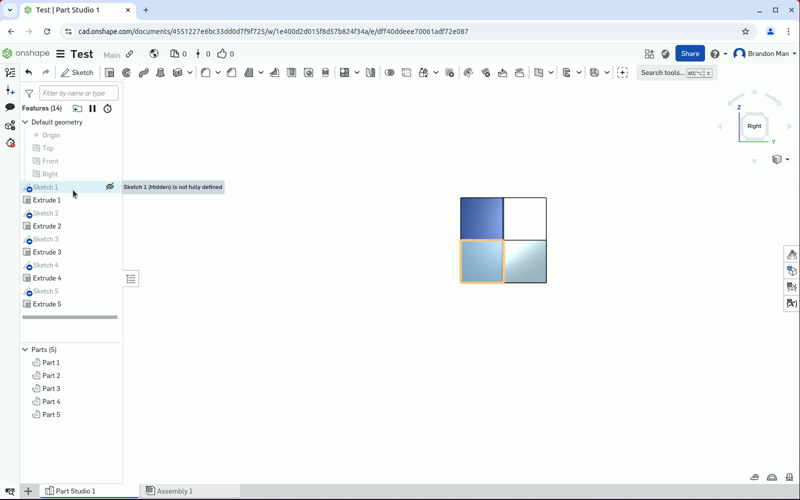
click(73, 189)
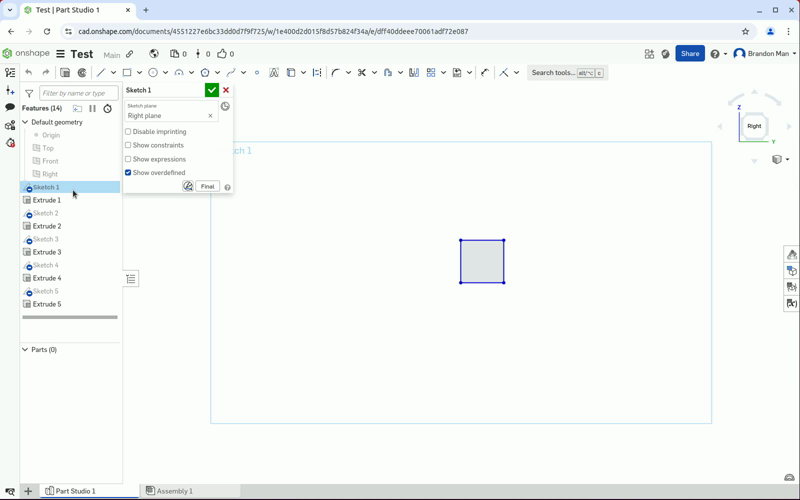
mouse_move(229, 92)
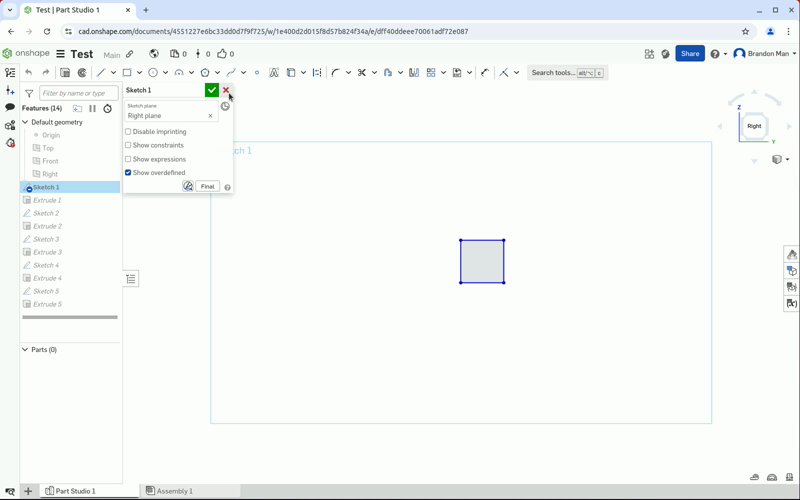
click(229, 92)
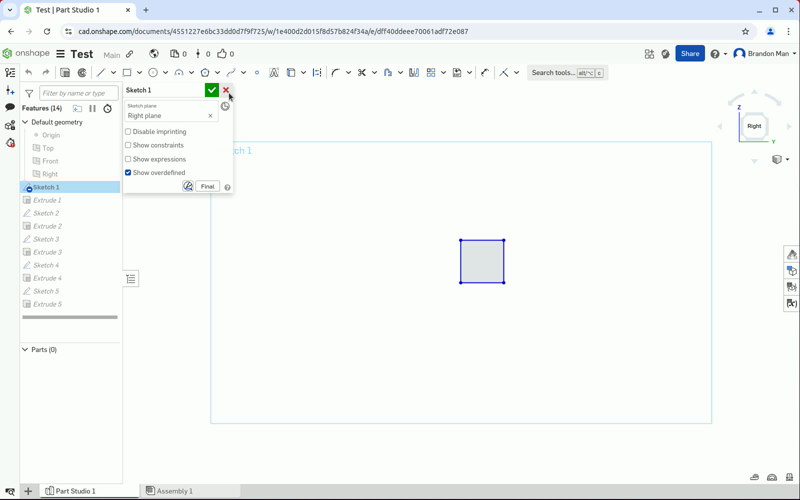
key(shift+s)
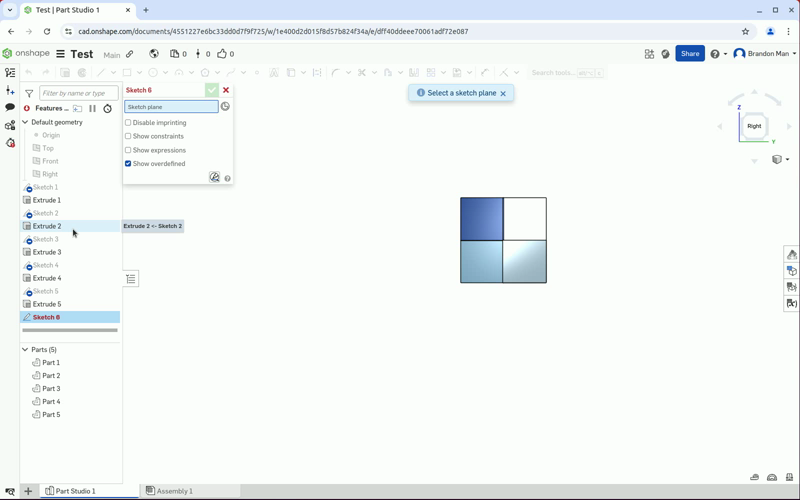
scroll(3)
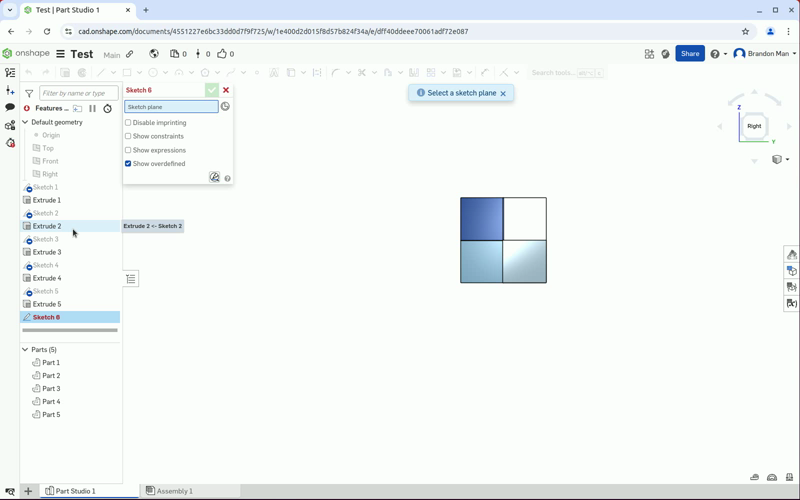
mouse_move(73, 176)
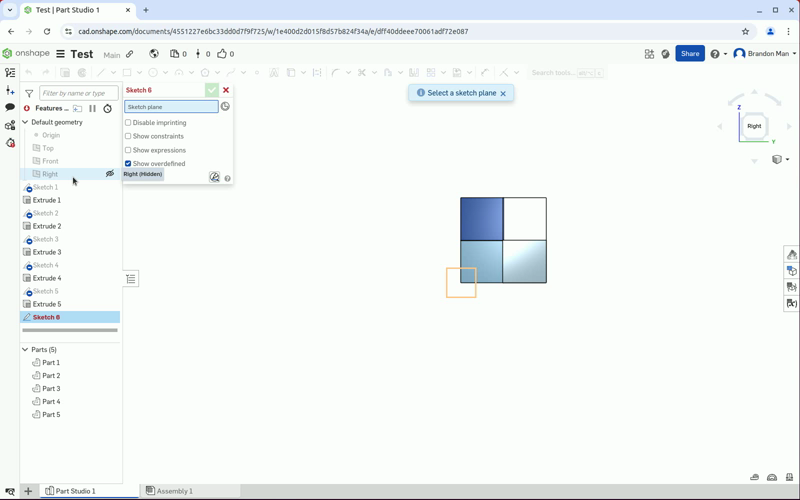
click(73, 176)
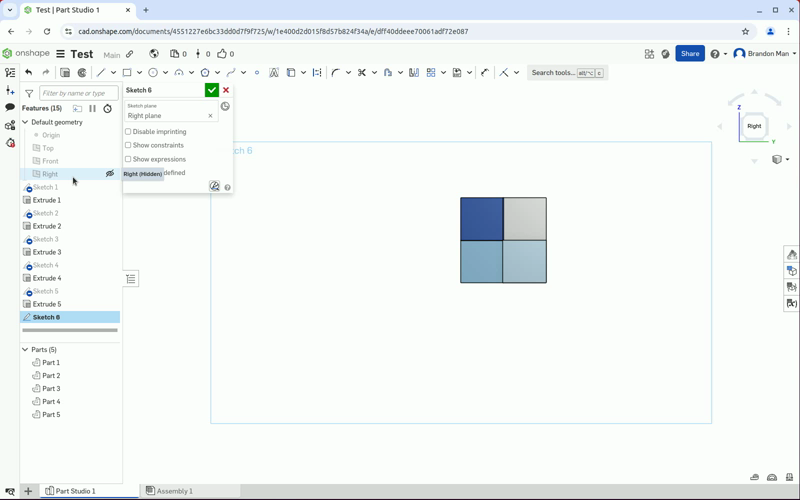
mouse_move(73, 352)
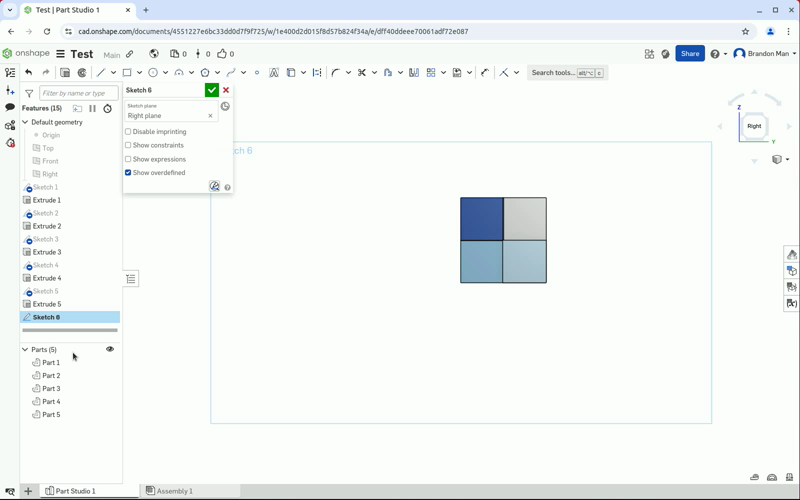
key(y)
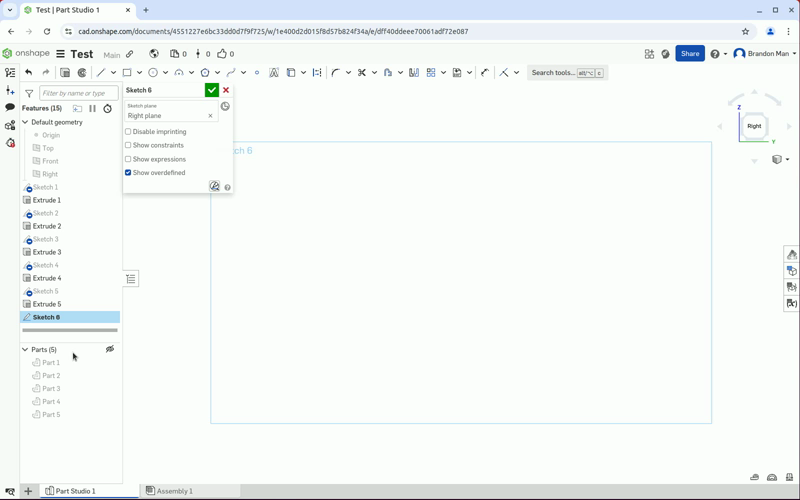
key(l)
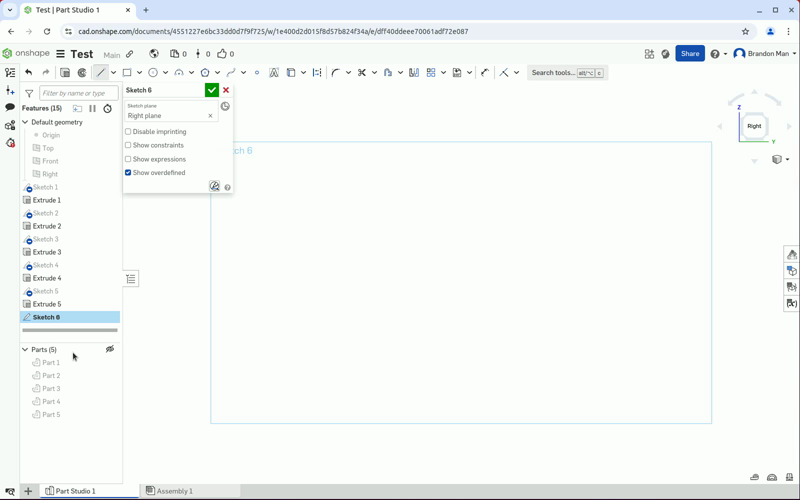
key_down(shift)
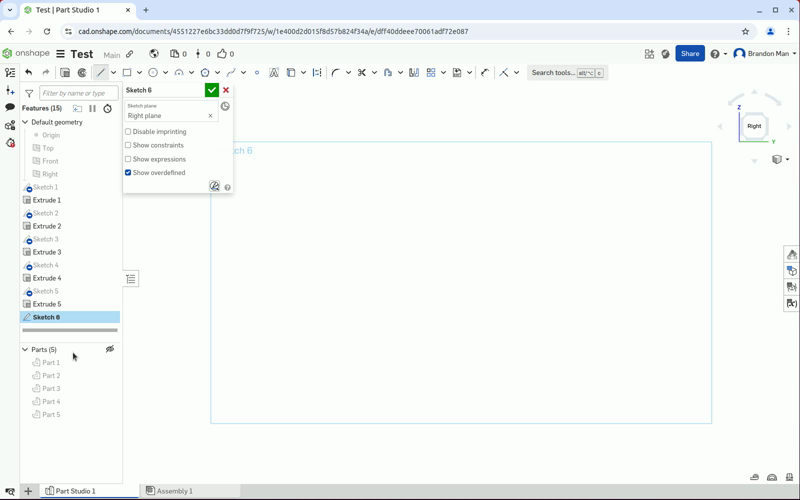
mouse_move(502, 240)
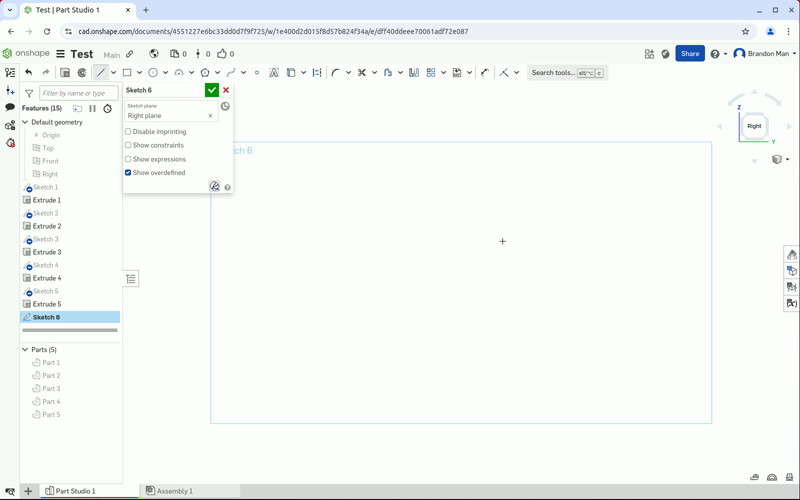
click(502, 240)
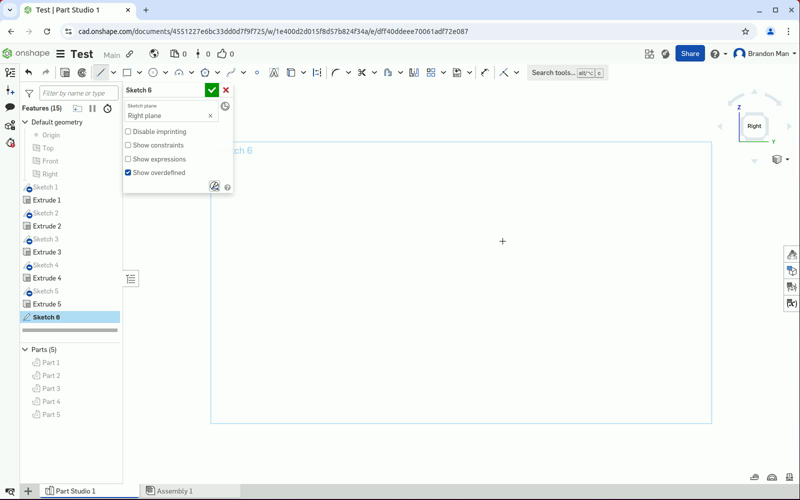
key_up(shift)
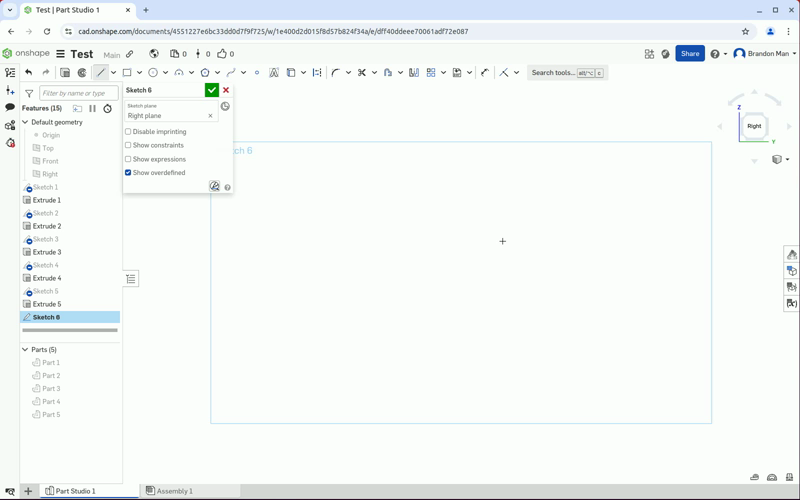
key_down(shift)
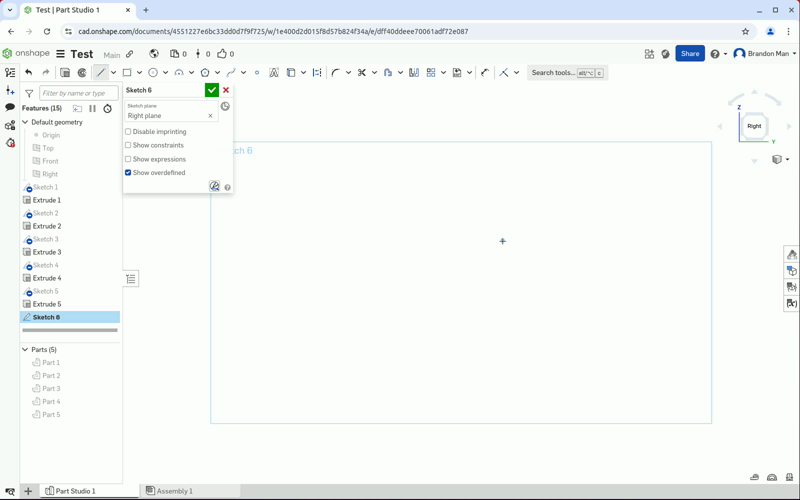
mouse_move(532, 240)
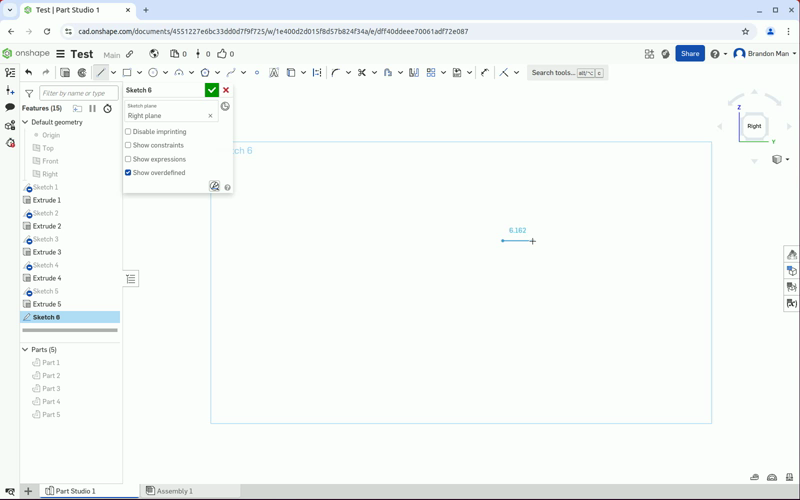
mouse_move(546, 240)
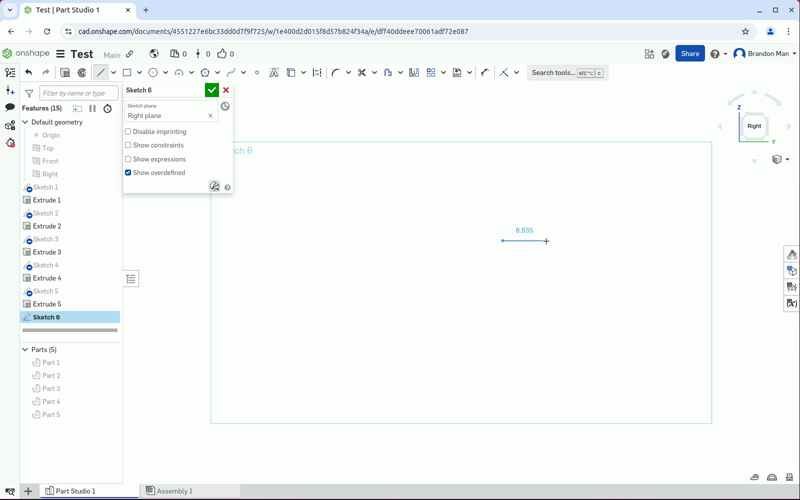
click(546, 240)
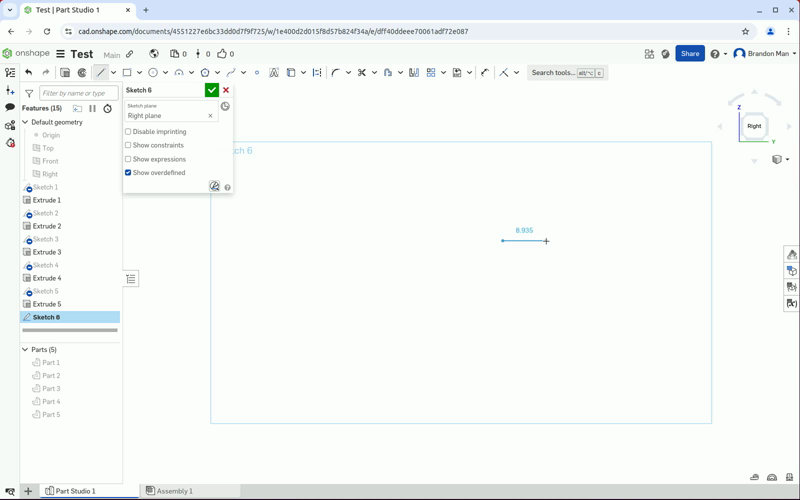
key_up(shift)
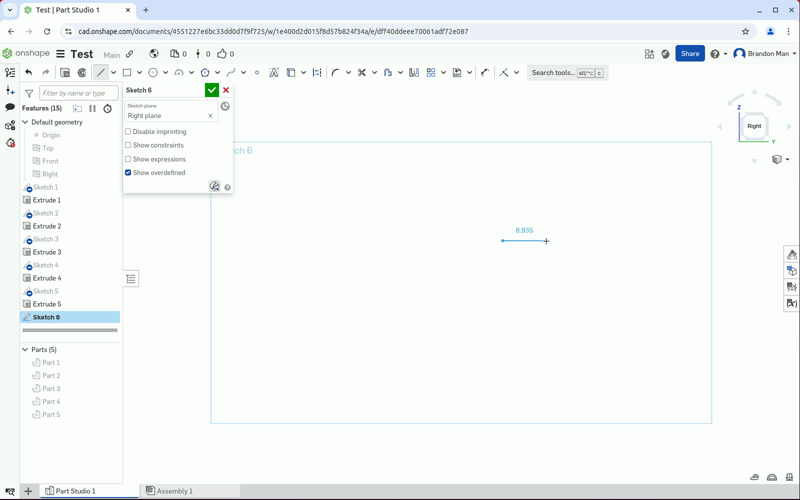
key_down(shift)
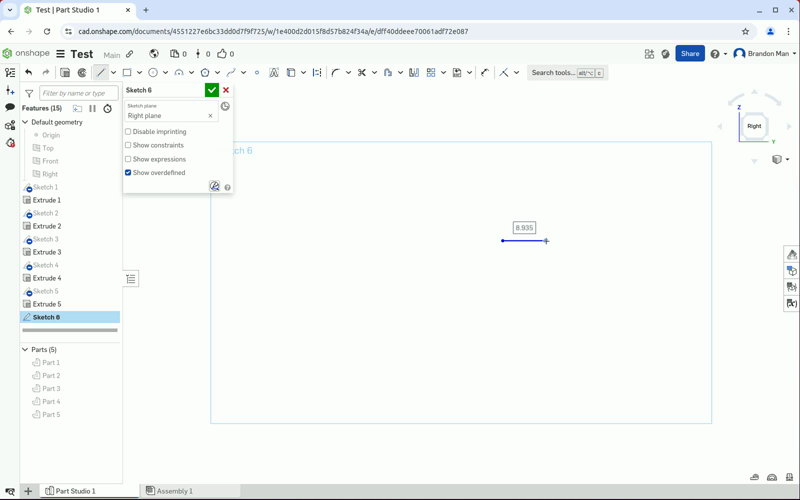
mouse_move(576, 240)
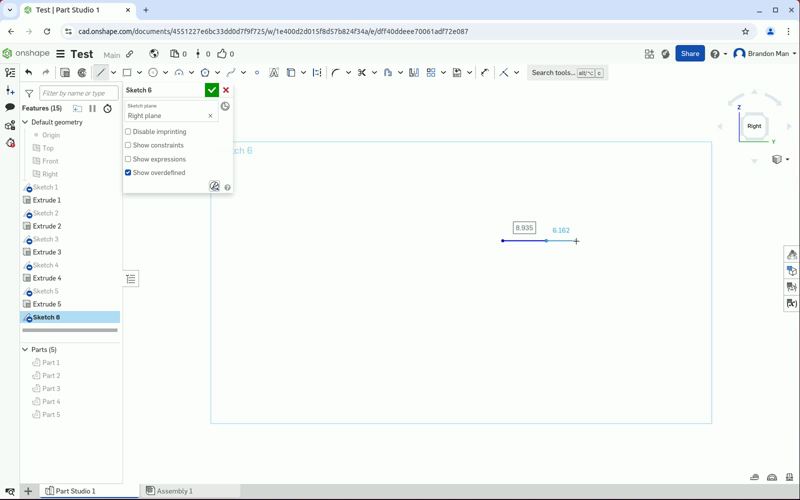
mouse_move(546, 197)
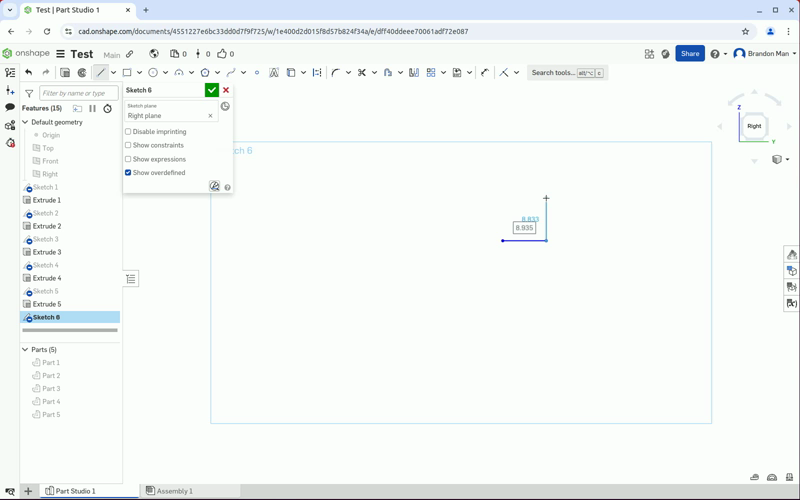
click(546, 197)
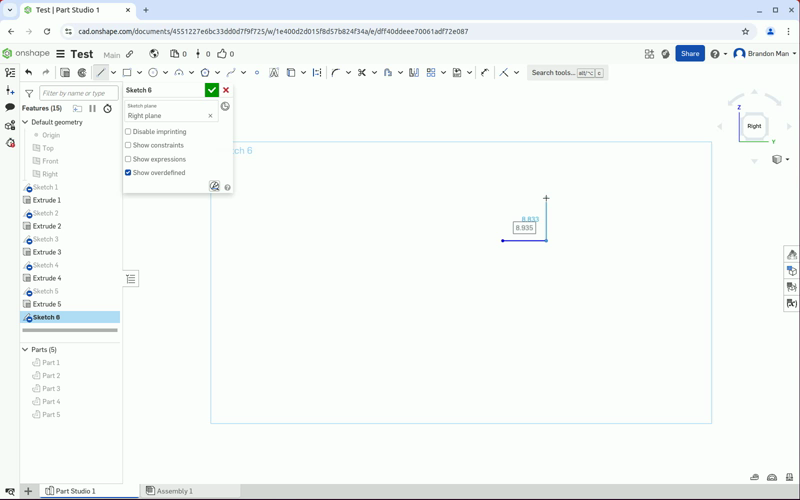
key_up(shift)
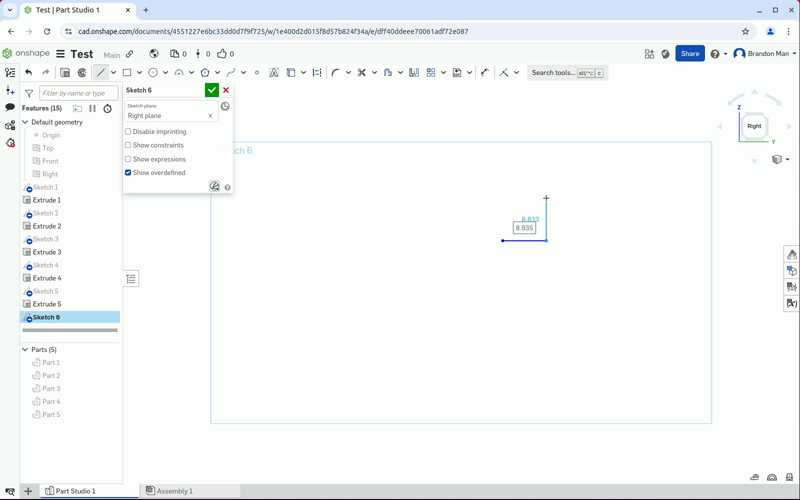
key_down(shift)
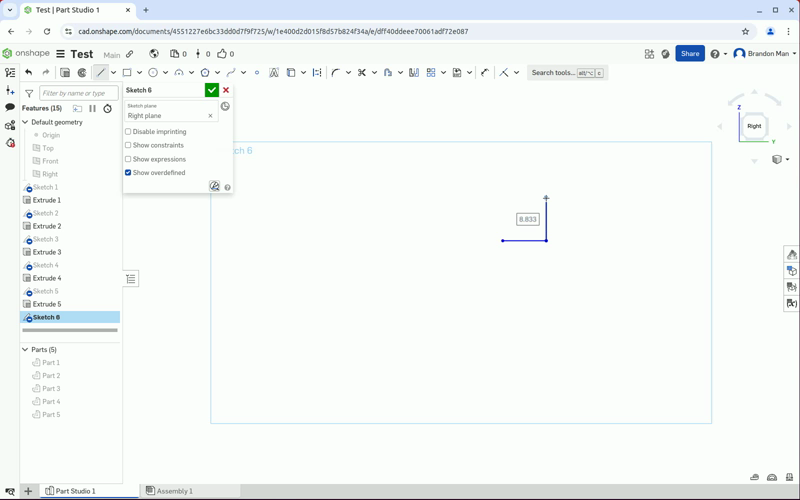
mouse_move(576, 197)
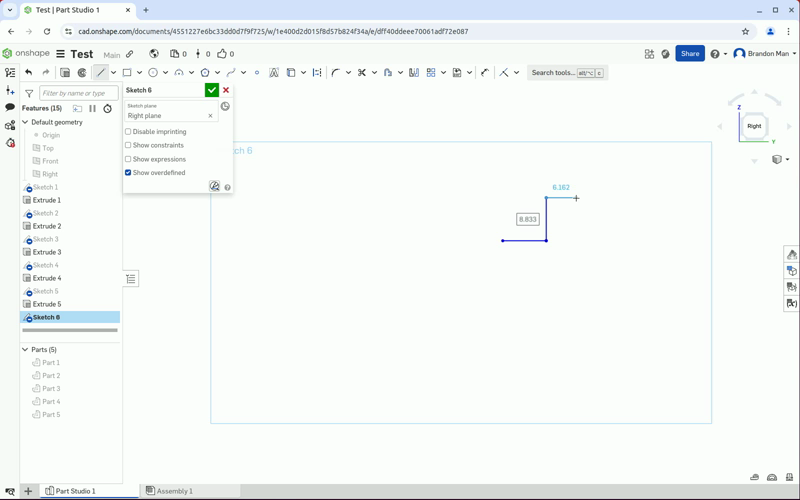
mouse_move(502, 197)
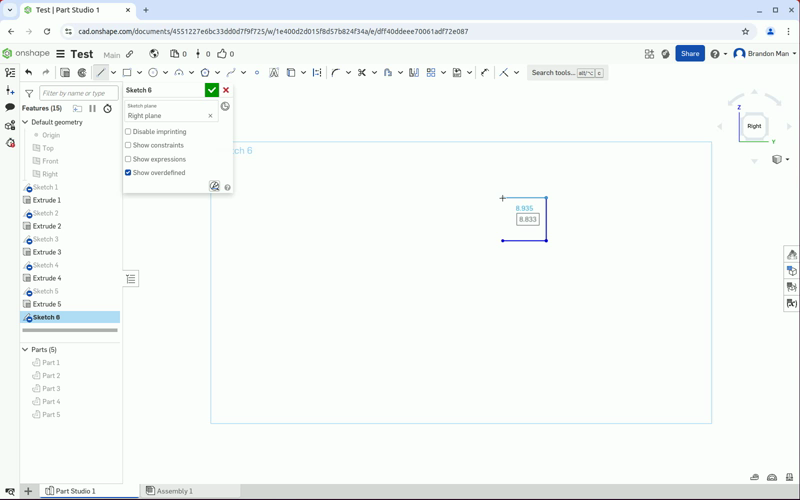
click(502, 197)
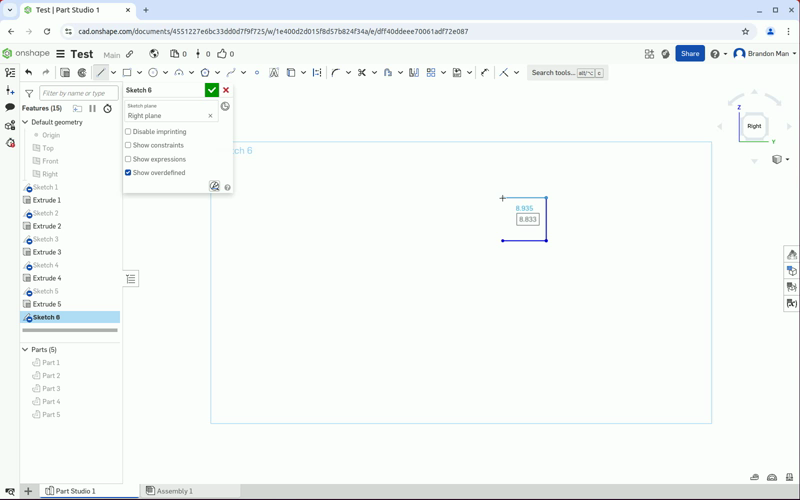
key_up(shift)
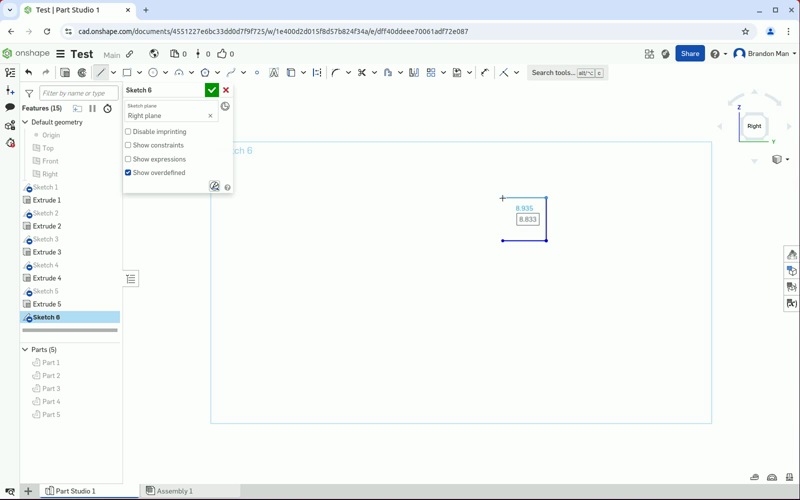
mouse_move(532, 197)
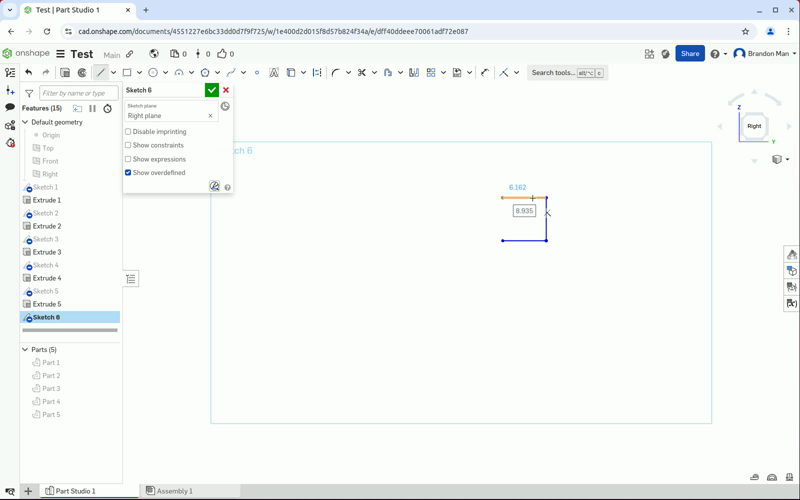
key_down(shift)
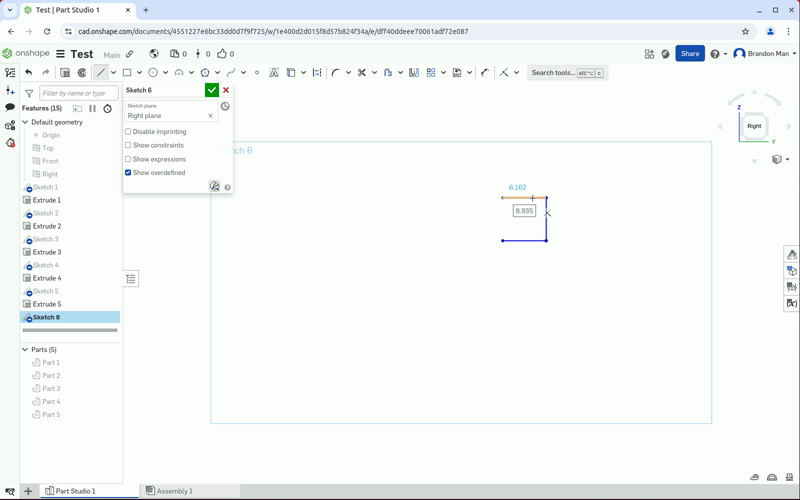
mouse_move(502, 240)
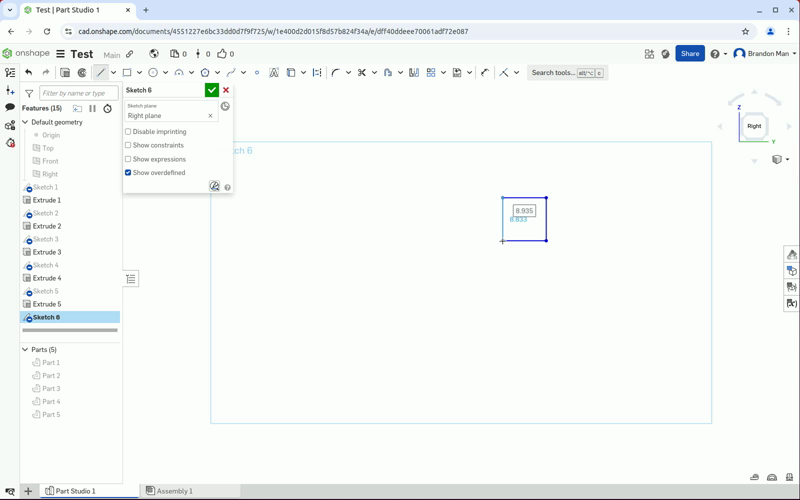
key_up(shift)
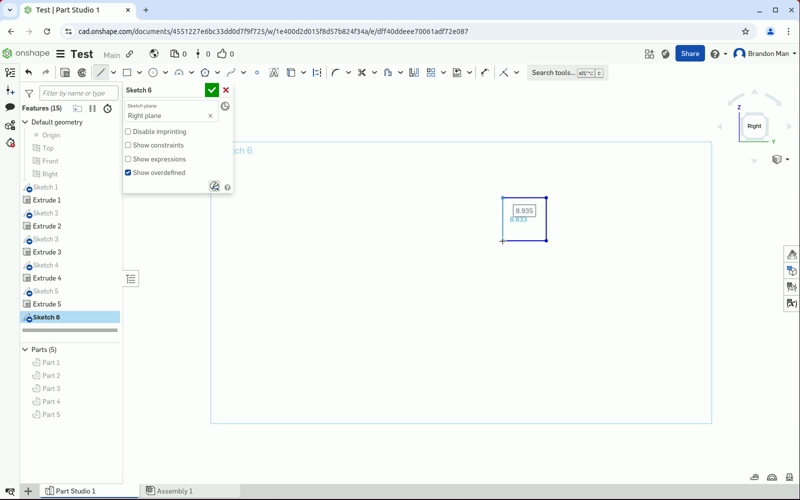
click(502, 240)
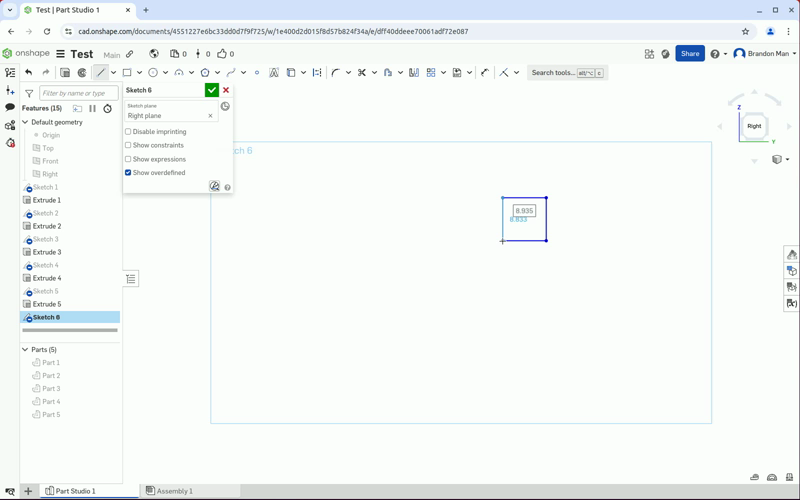
key(esc)
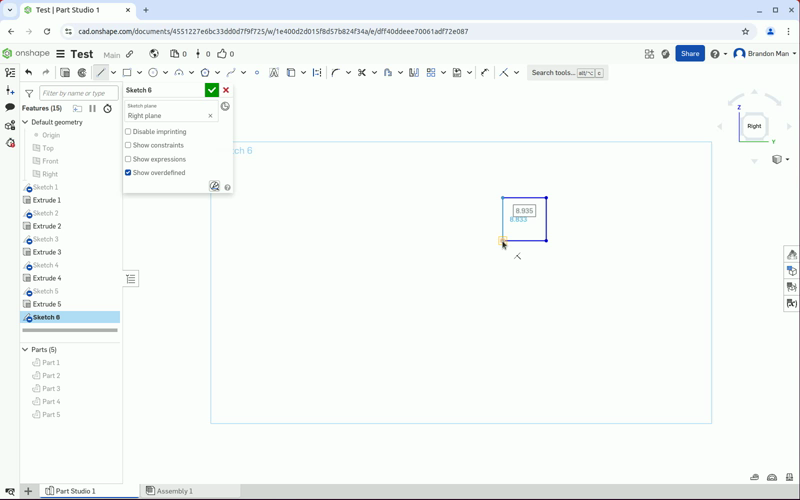
mouse_move(537, 208)
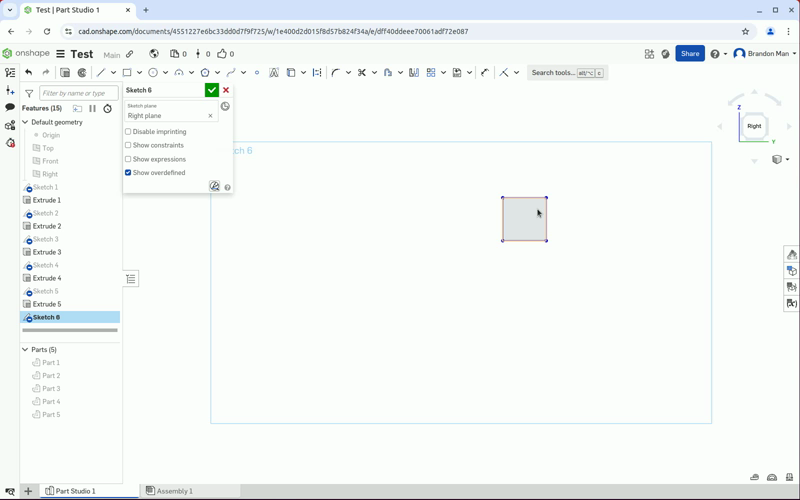
click(537, 208)
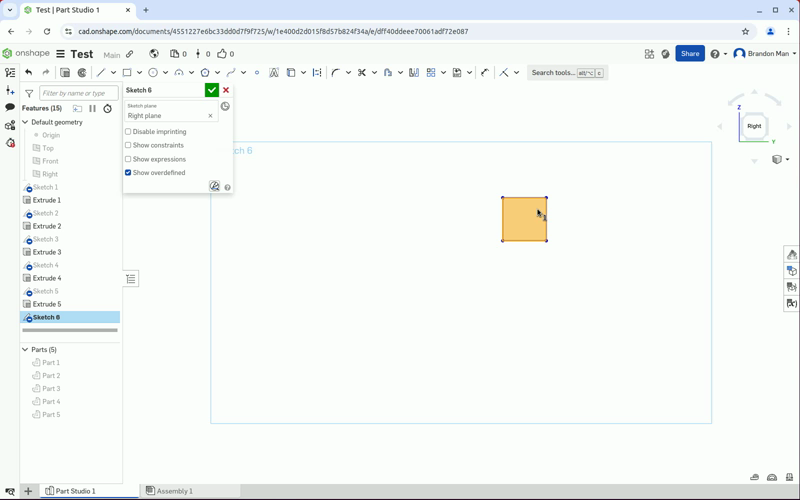
mouse_move(73, 352)
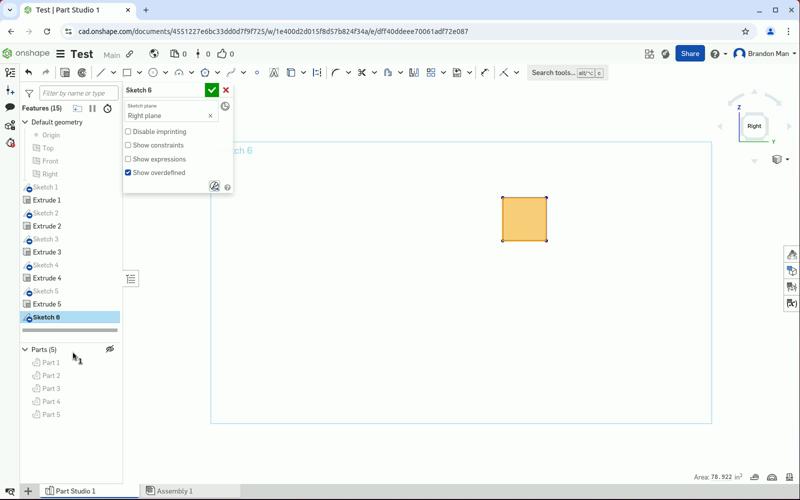
key(shift+y)
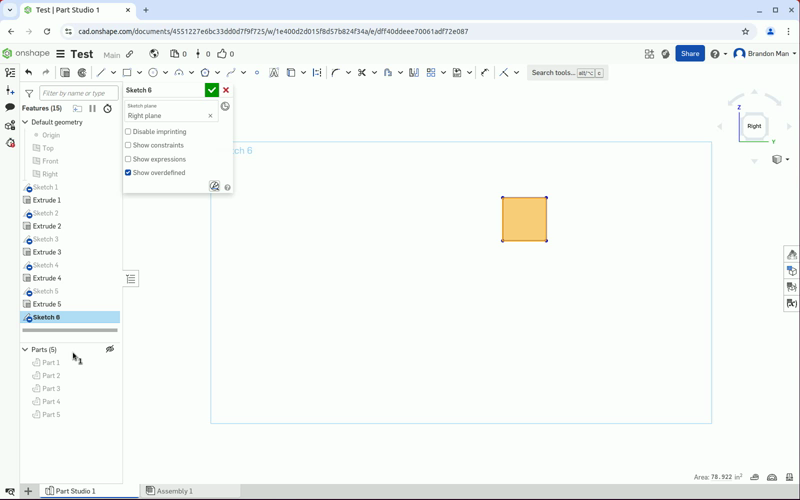
key(shift+e)
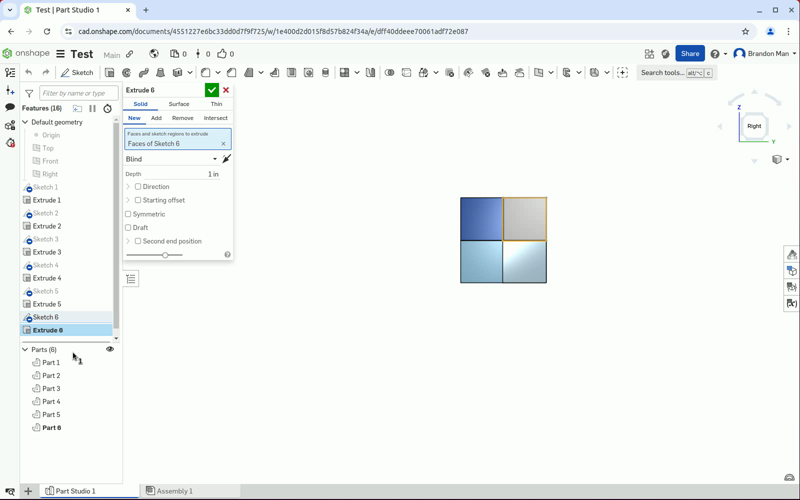
mouse_move(143, 106)
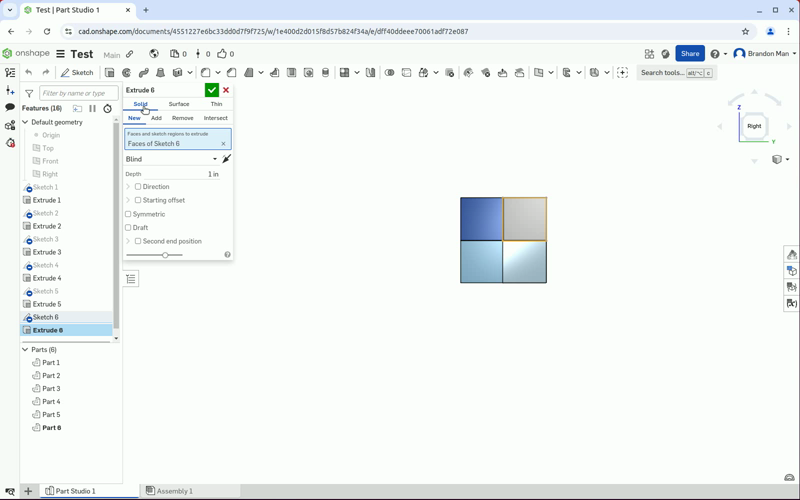
click(143, 106)
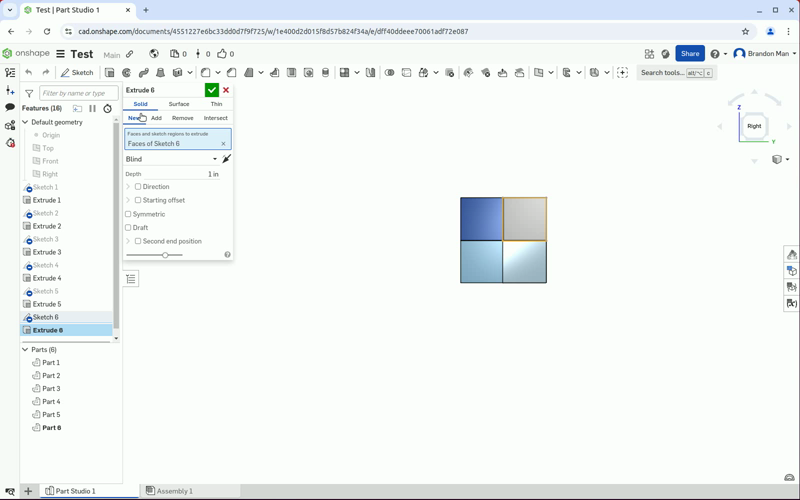
mouse_move(137, 120)
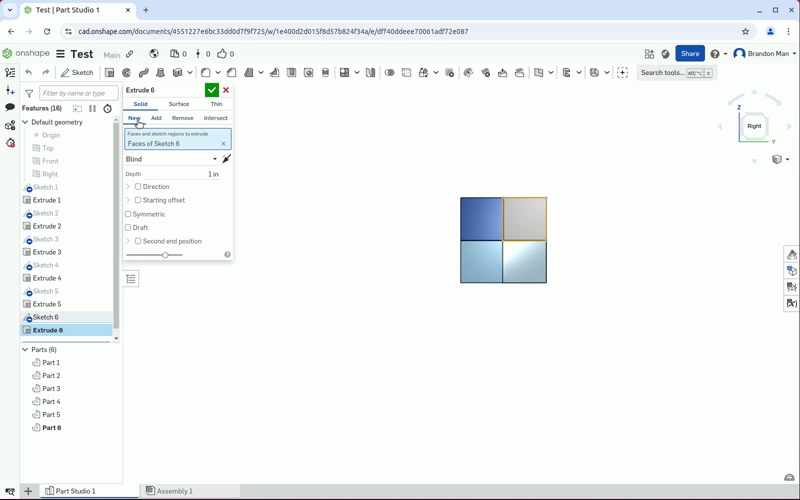
click(137, 120)
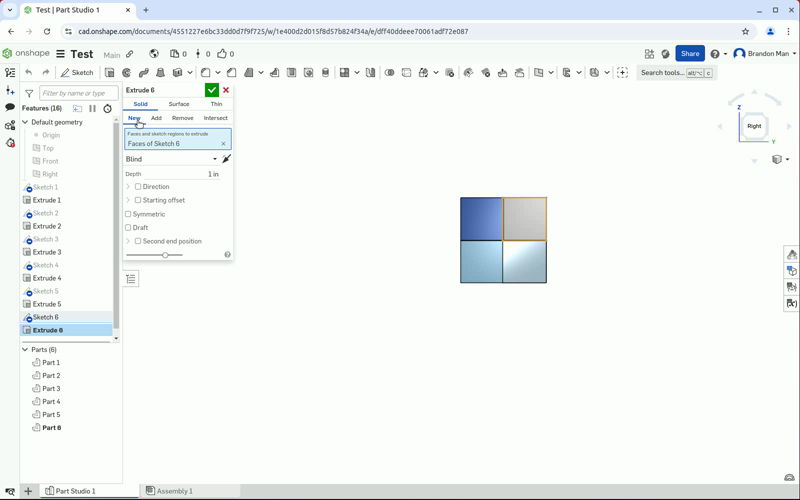
key(tab, 4)
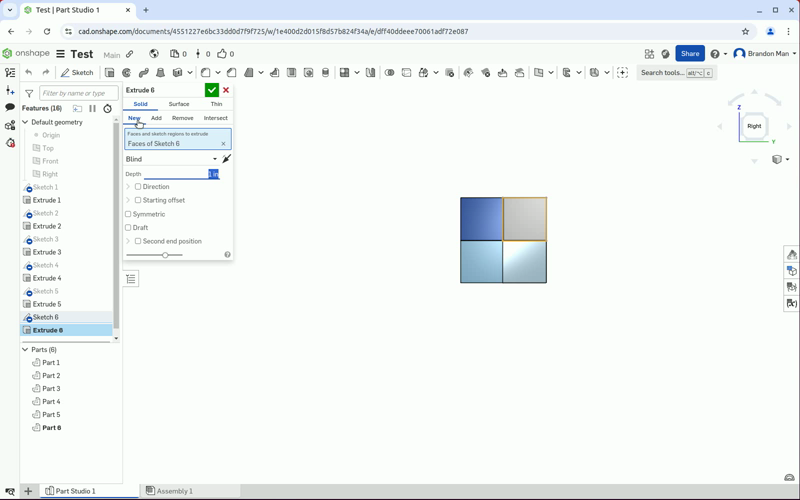
text(23.108)
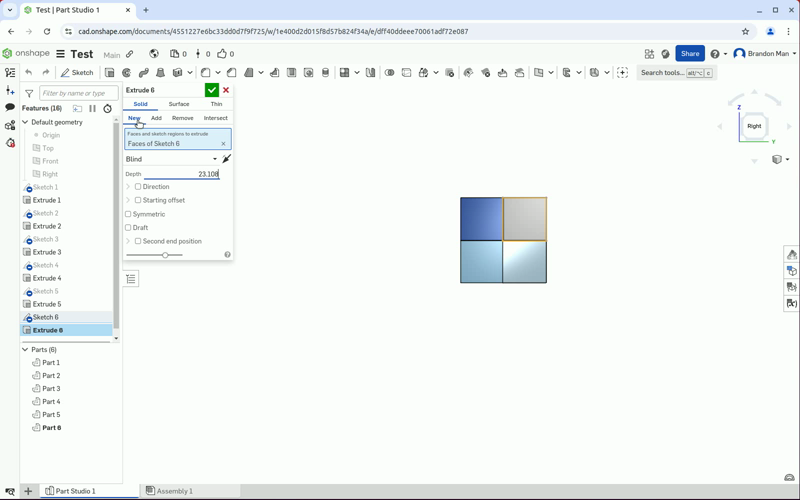
key(enter)
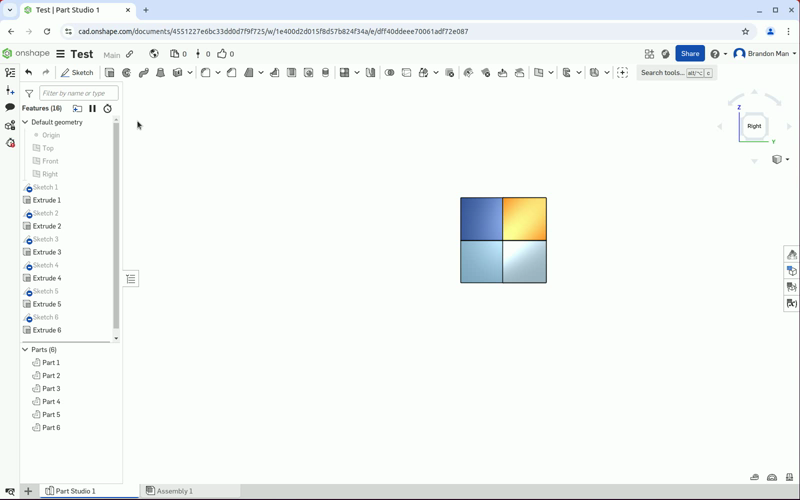
key(shift+h)
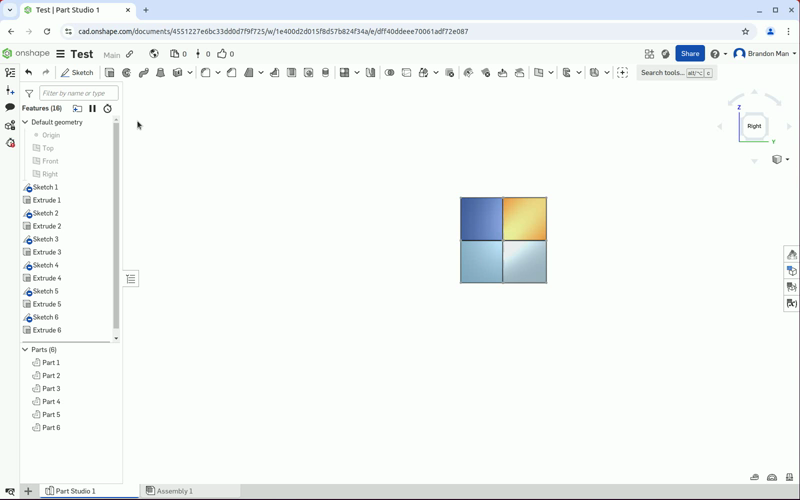
key(shift+h)
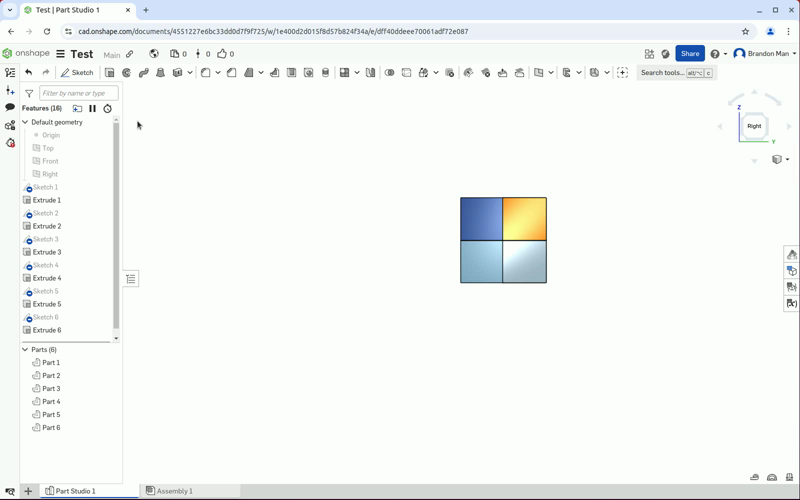
mouse_move(69, 189)
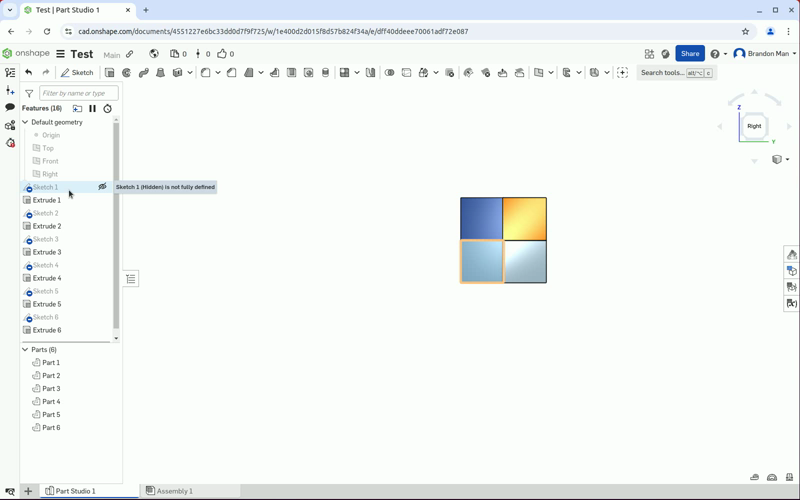
click(69, 189)
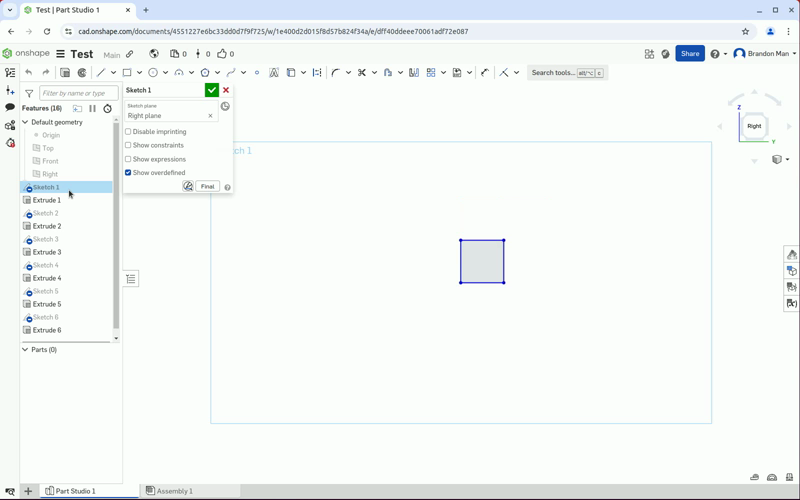
mouse_move(229, 92)
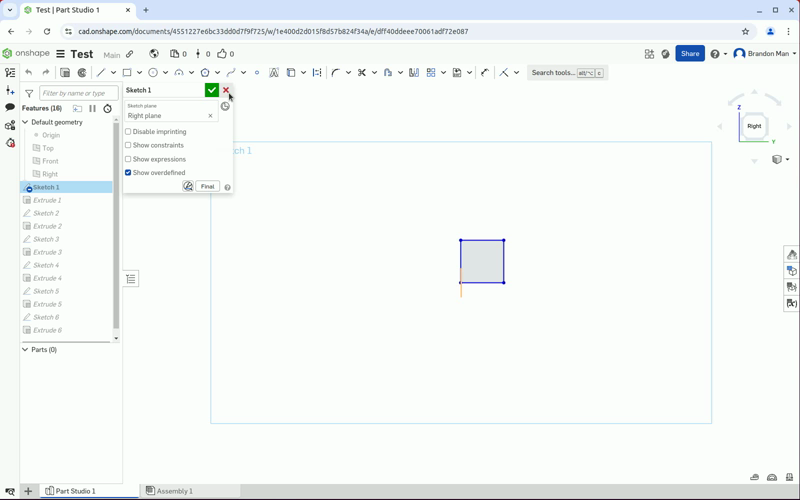
click(229, 92)
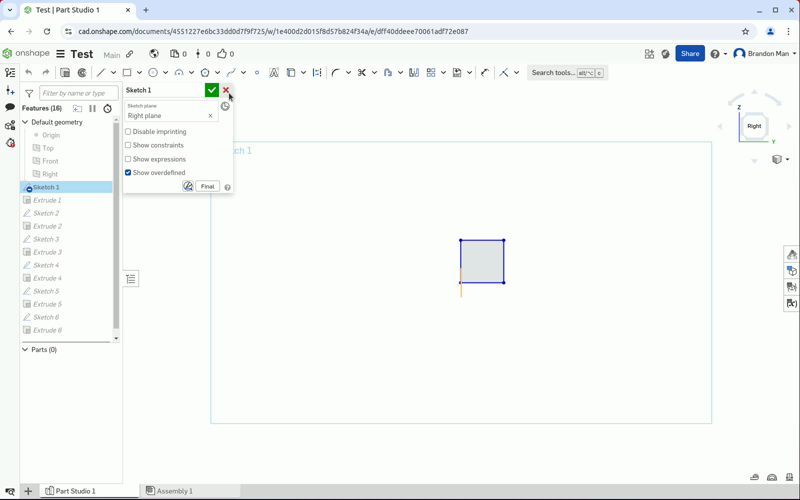
key(shift+s)
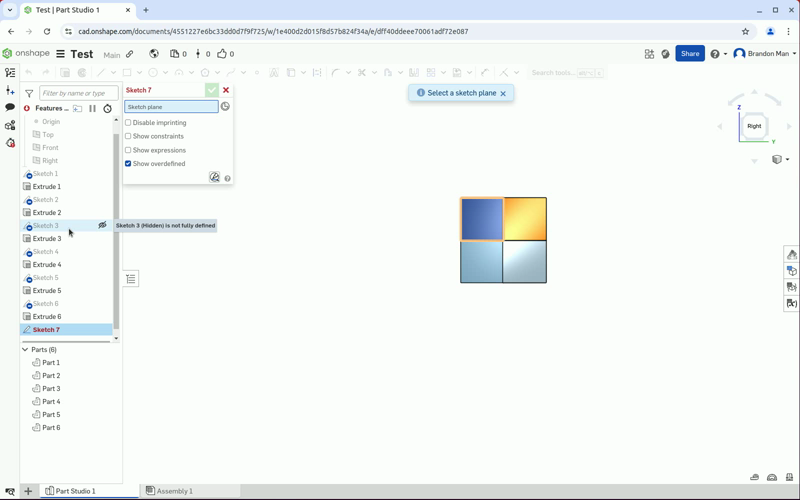
scroll(3)
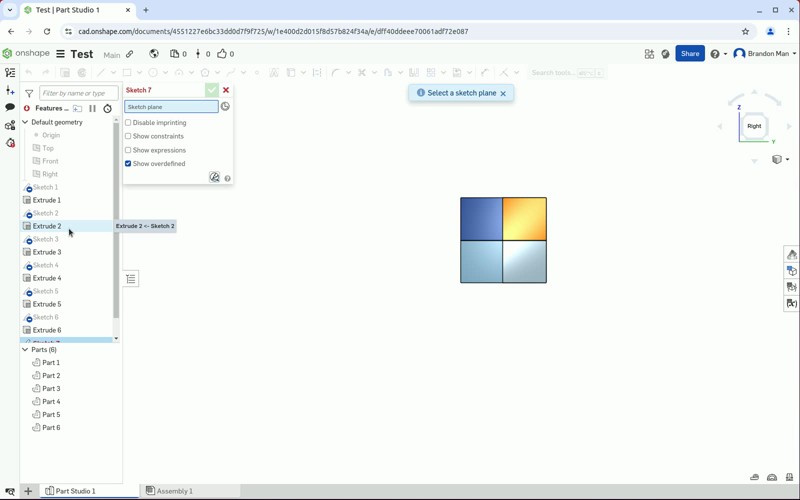
mouse_move(69, 176)
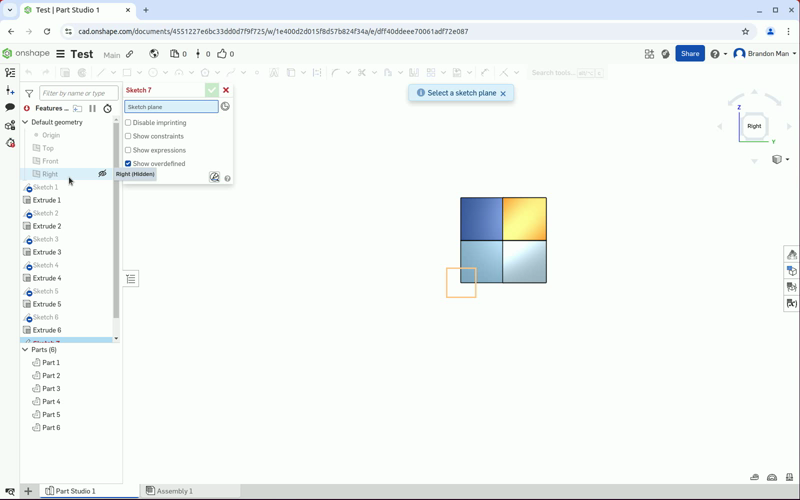
click(69, 176)
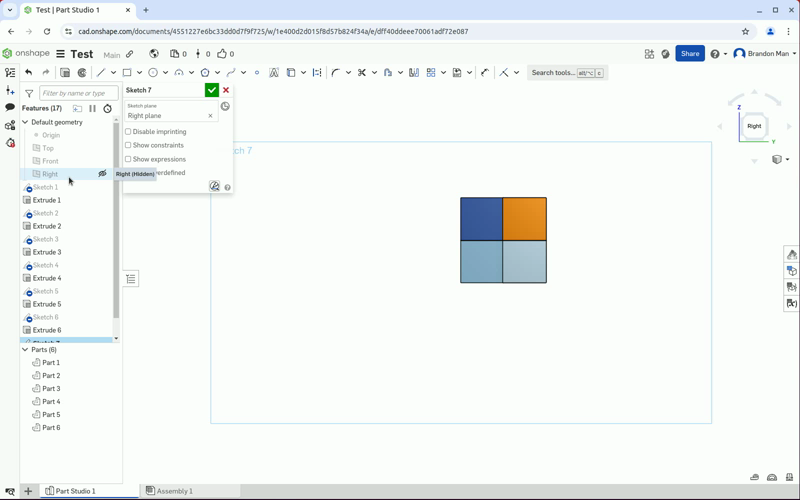
mouse_move(73, 352)
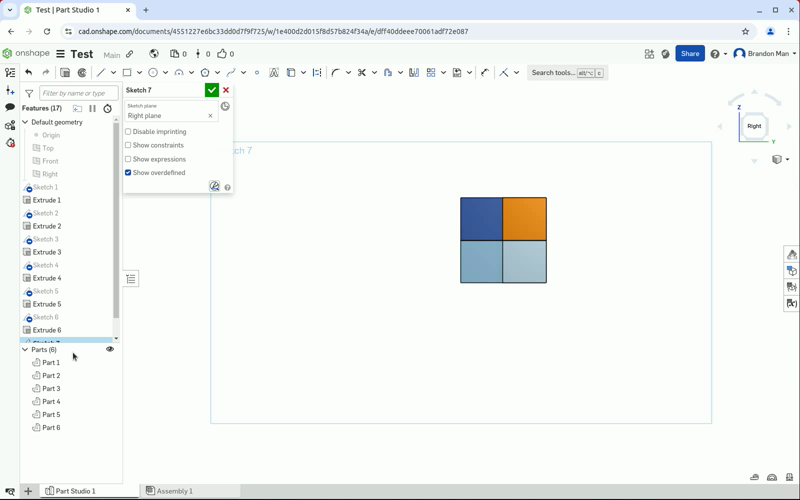
key(y)
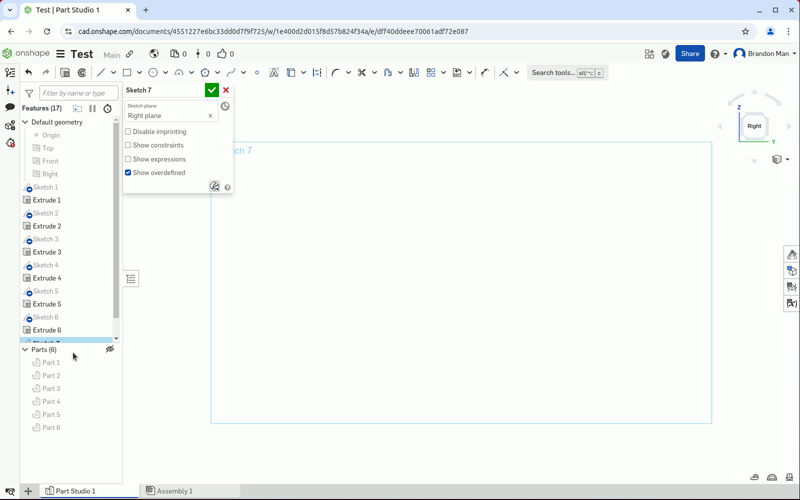
key(l)
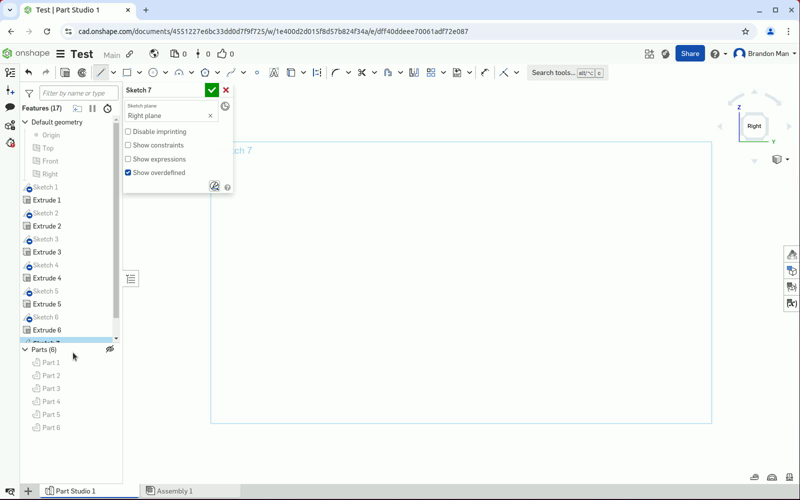
key_down(shift)
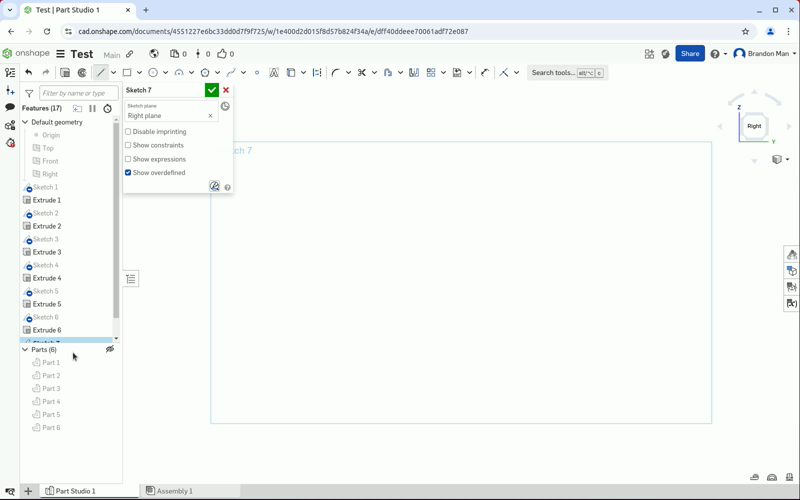
mouse_move(460, 240)
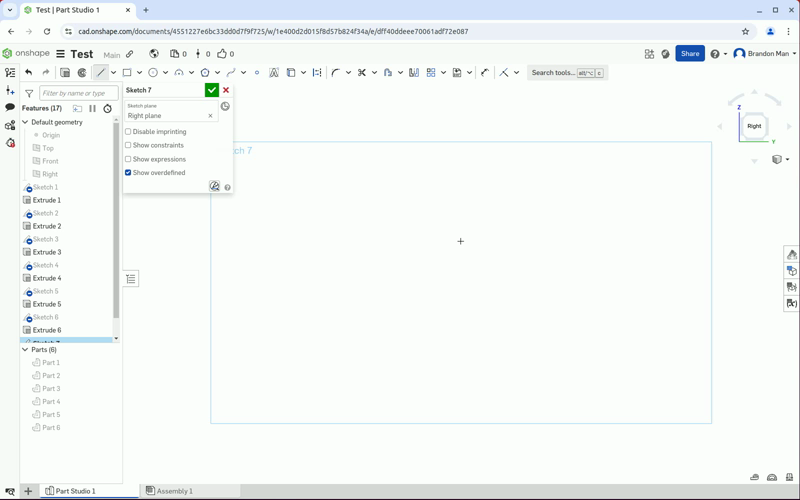
click(460, 240)
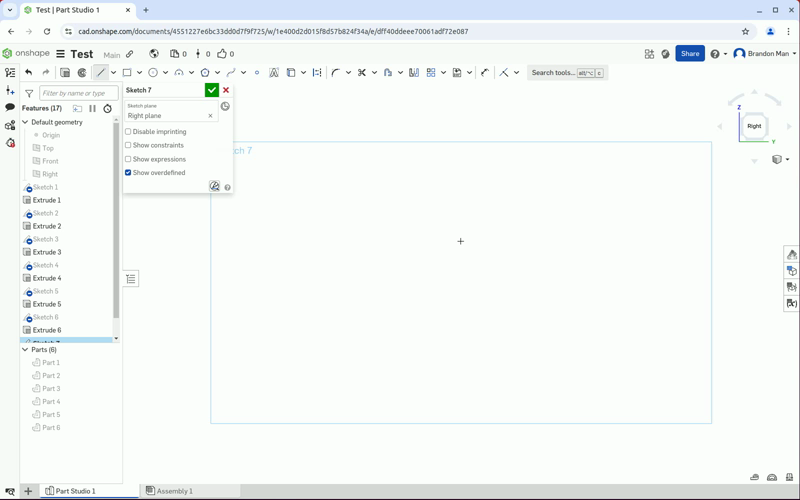
key_up(shift)
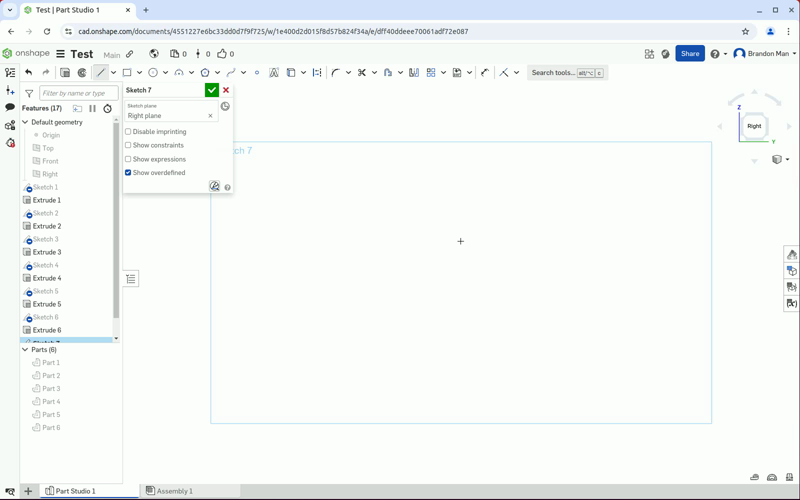
key_down(shift)
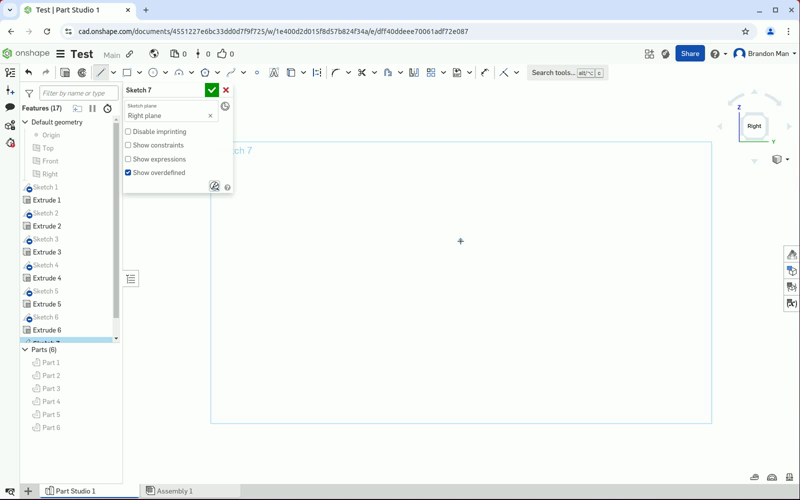
mouse_move(490, 240)
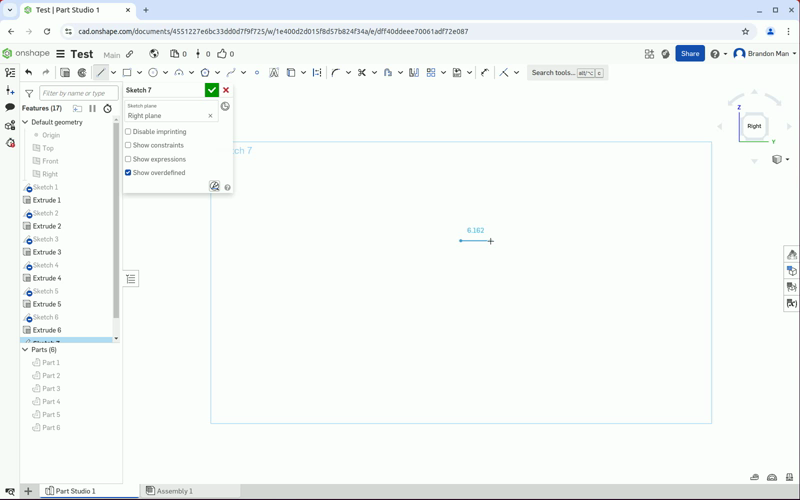
mouse_move(503, 240)
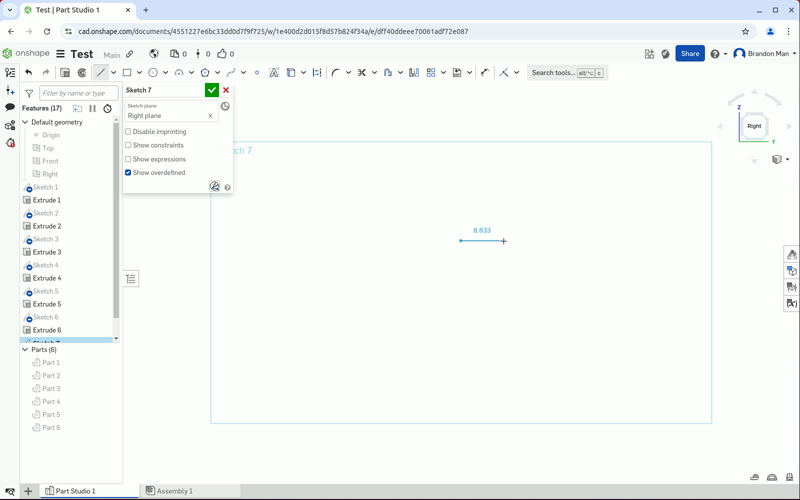
click(503, 240)
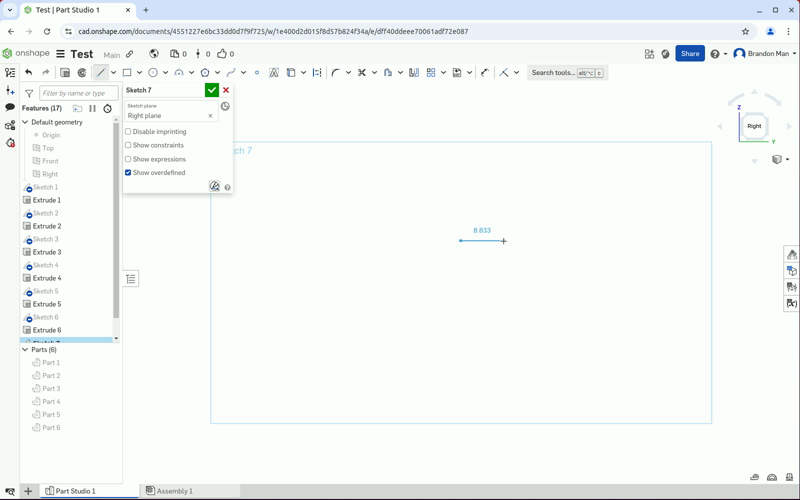
key_up(shift)
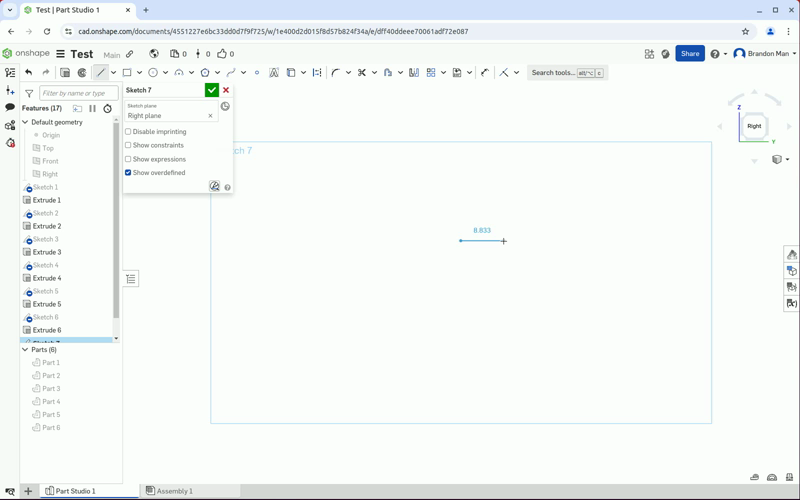
key_down(shift)
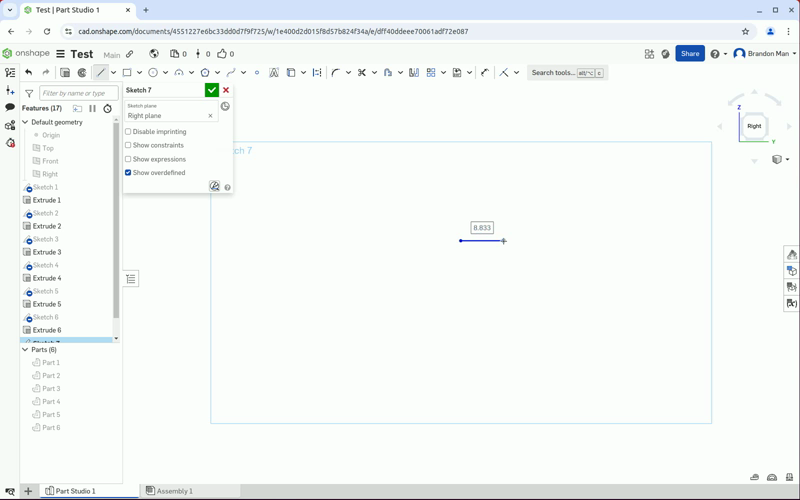
mouse_move(533, 240)
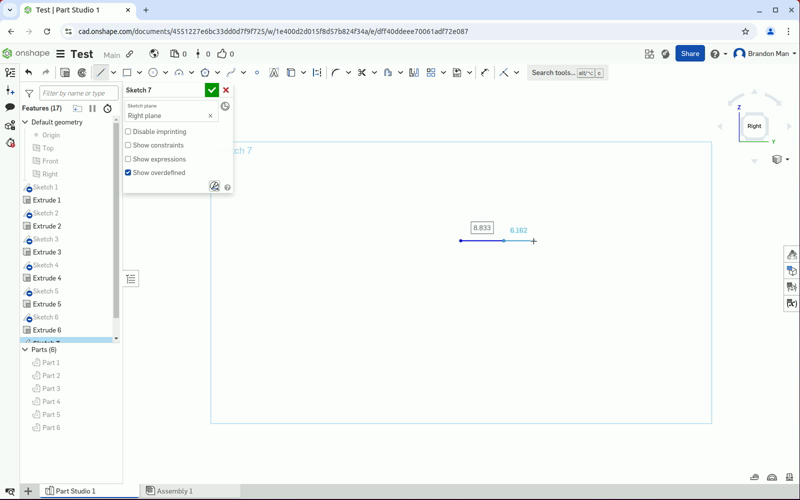
mouse_move(503, 197)
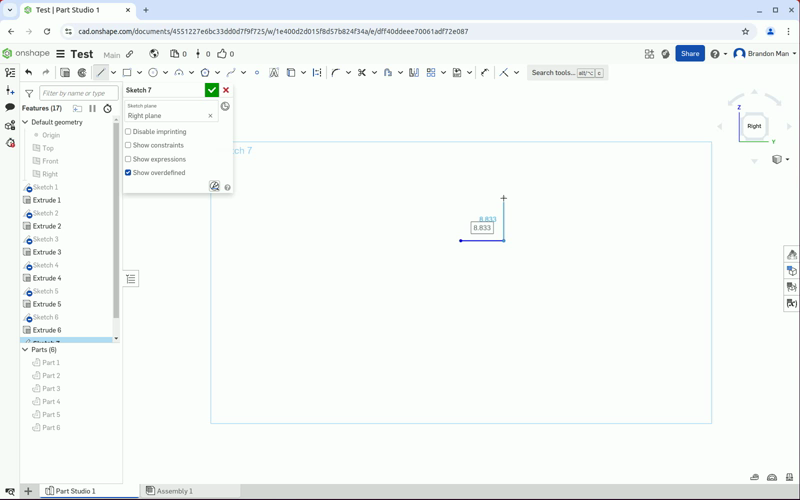
click(503, 197)
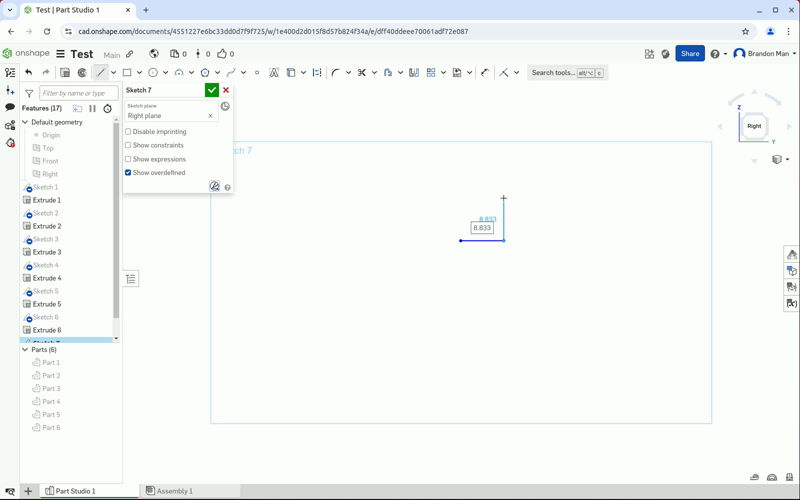
key_up(shift)
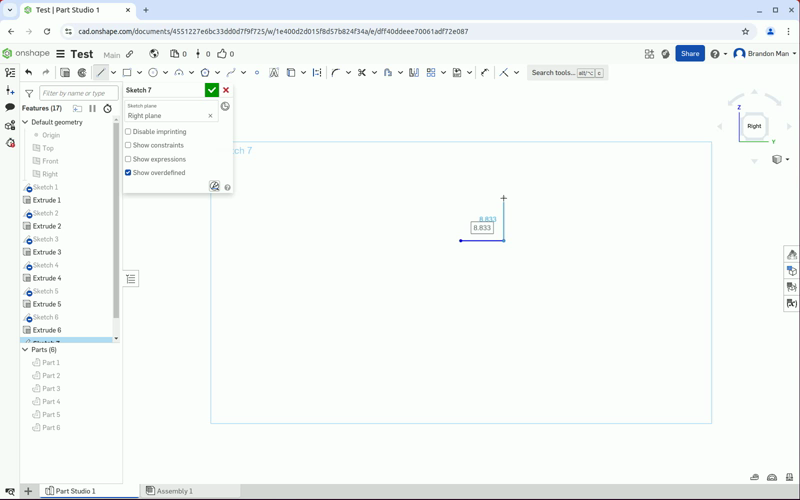
key_down(shift)
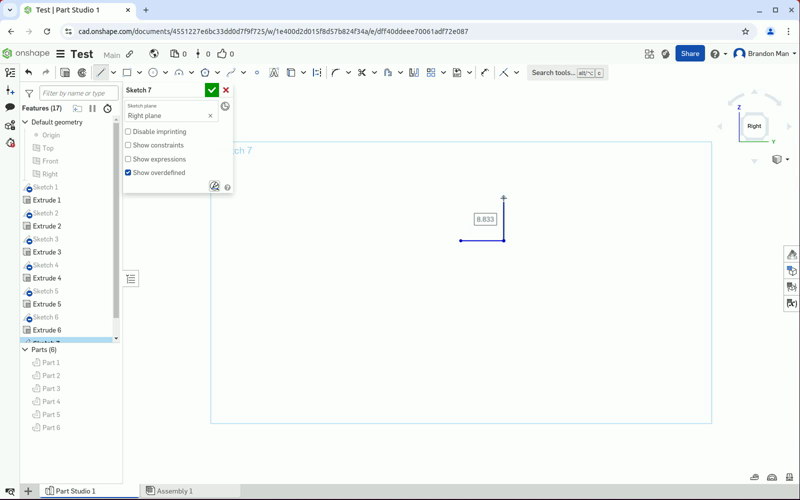
mouse_move(533, 197)
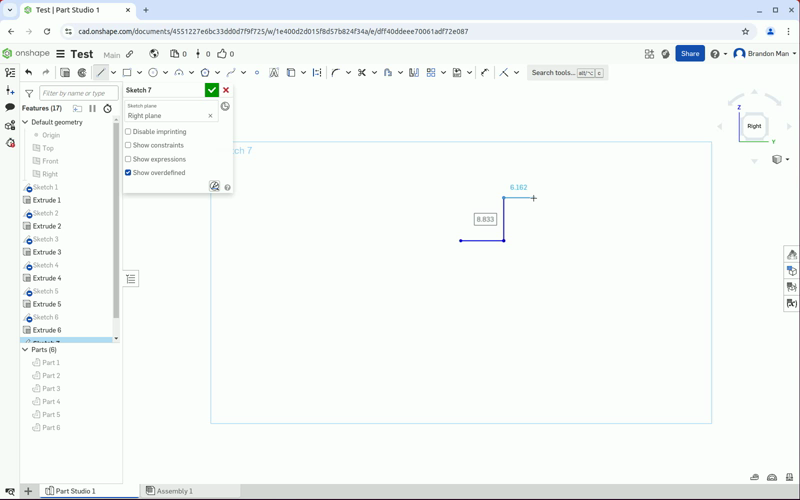
mouse_move(460, 197)
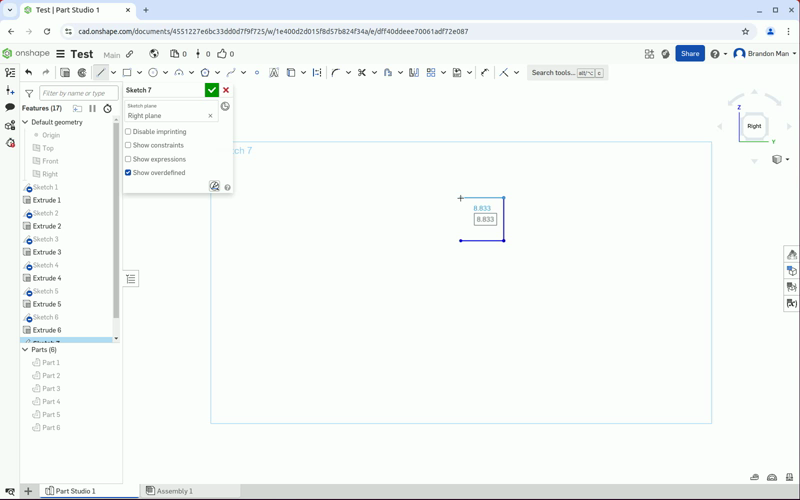
click(460, 197)
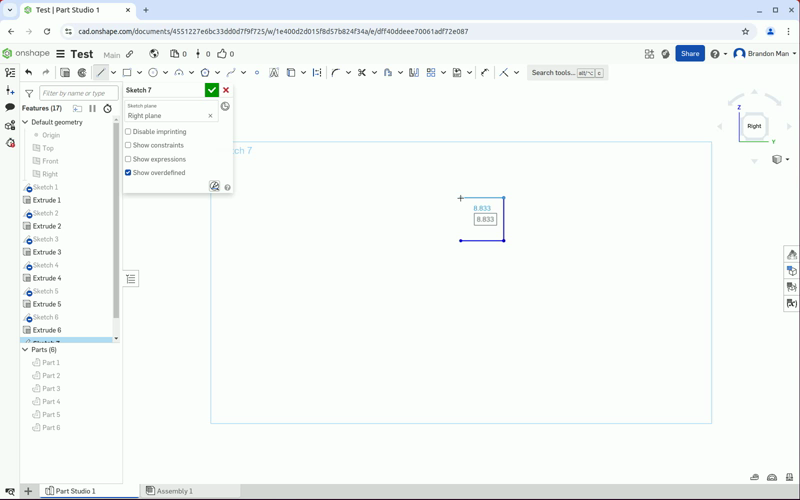
key_up(shift)
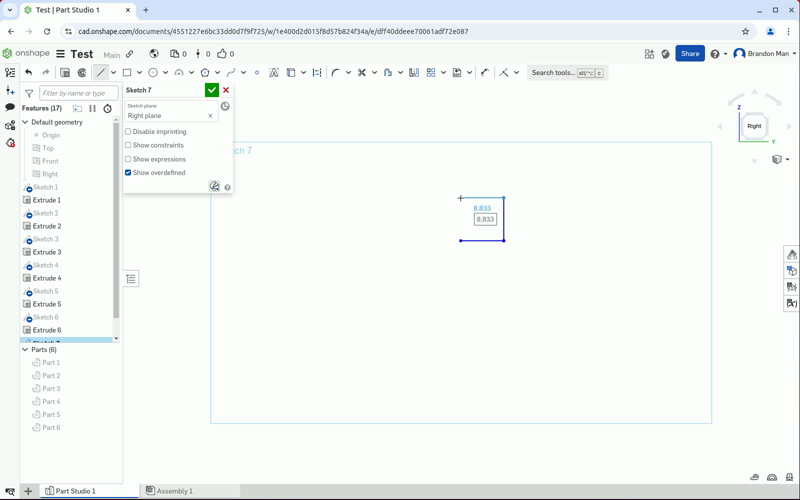
mouse_move(490, 197)
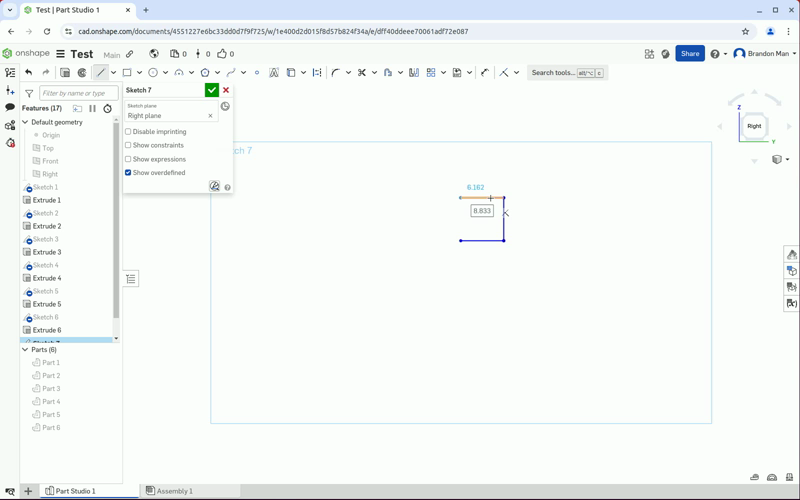
key_down(shift)
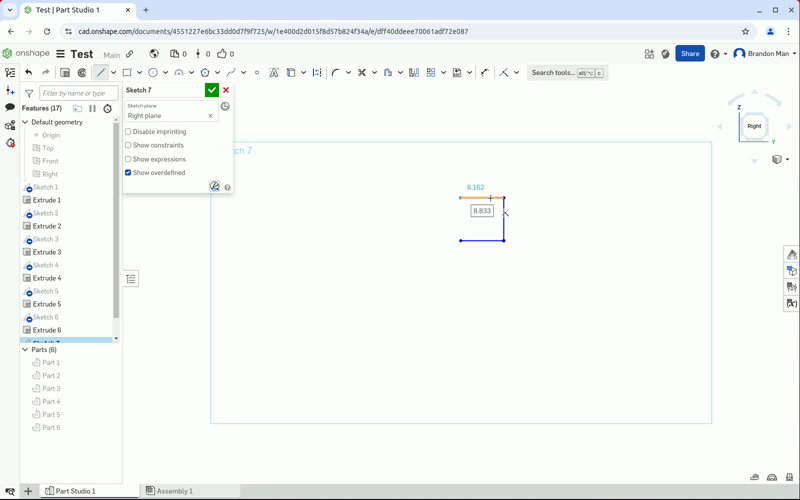
mouse_move(460, 240)
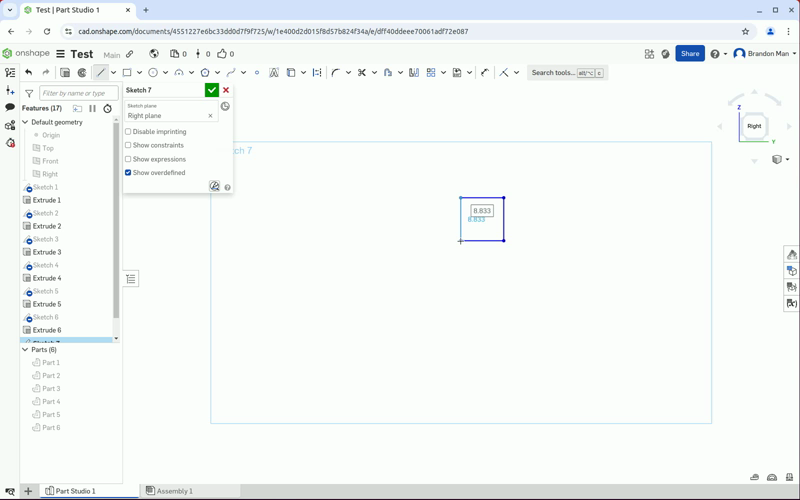
key_up(shift)
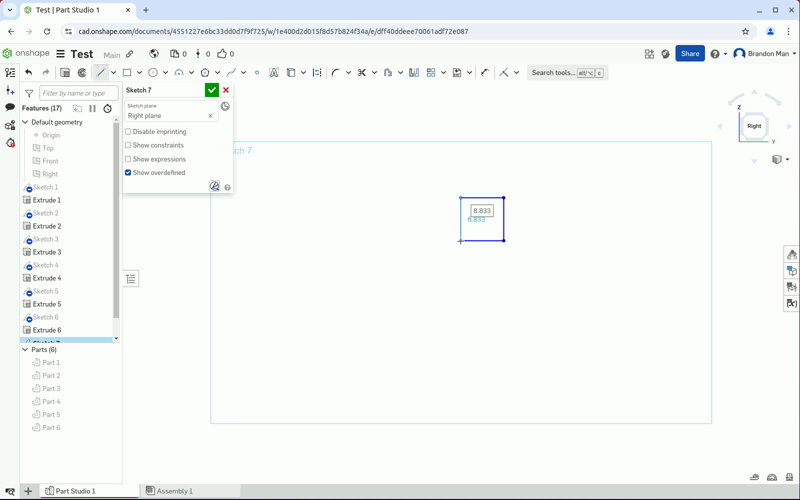
click(460, 240)
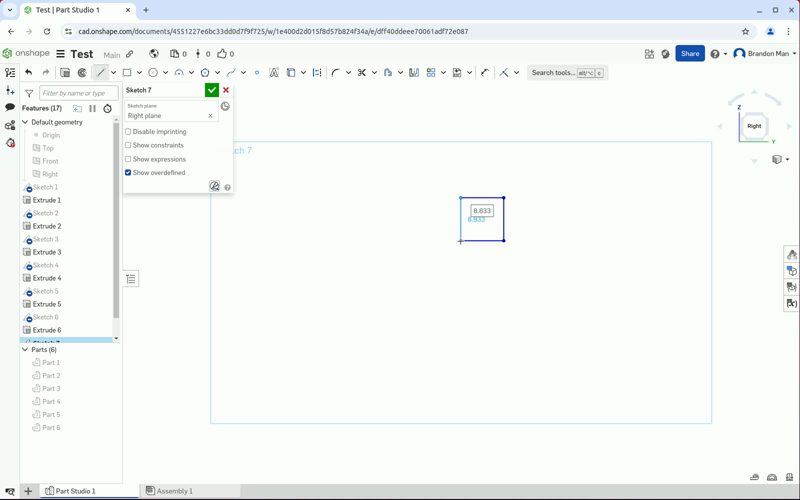
key(esc)
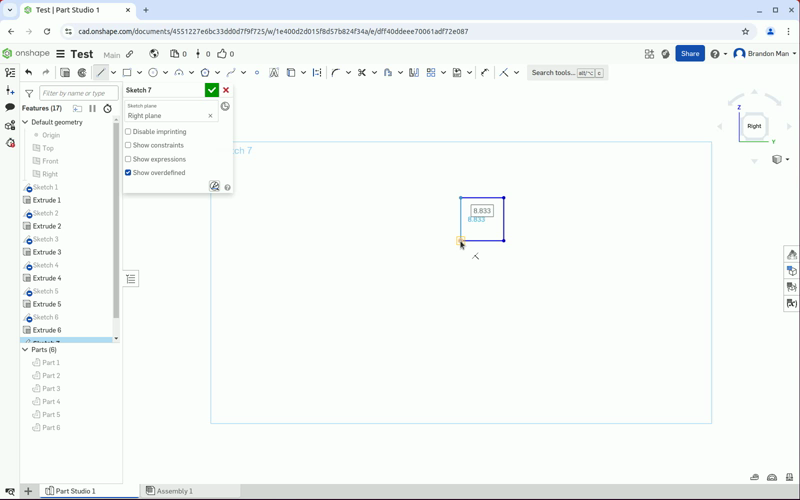
mouse_move(472, 234)
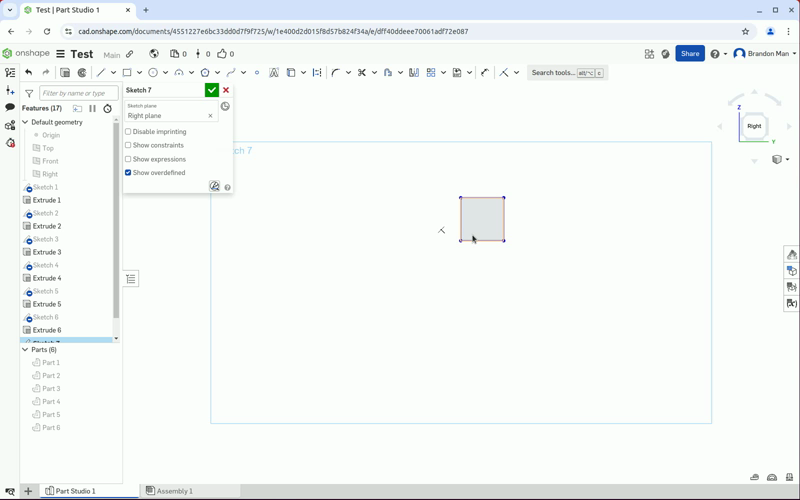
click(472, 234)
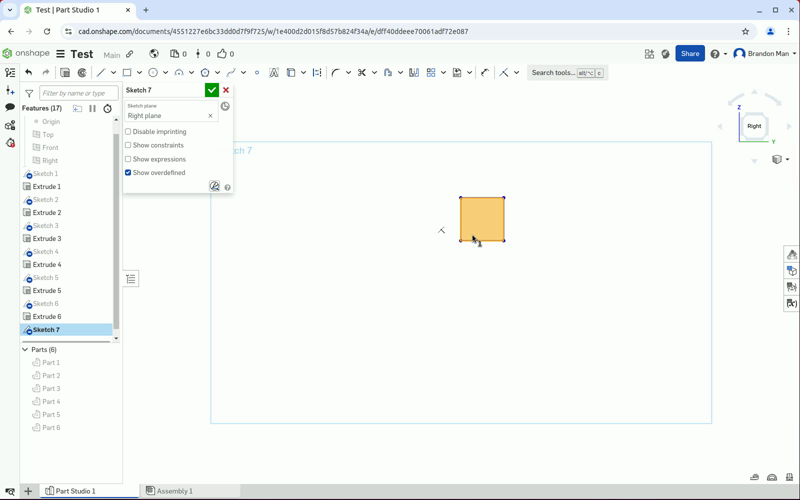
mouse_move(73, 352)
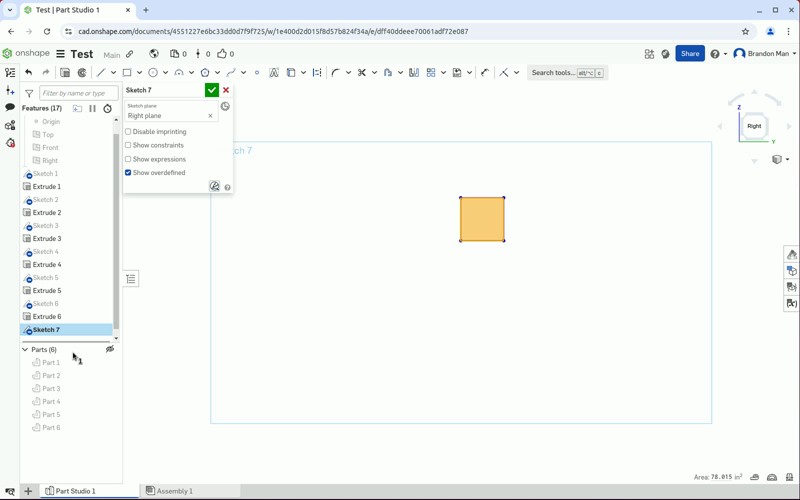
key(shift+y)
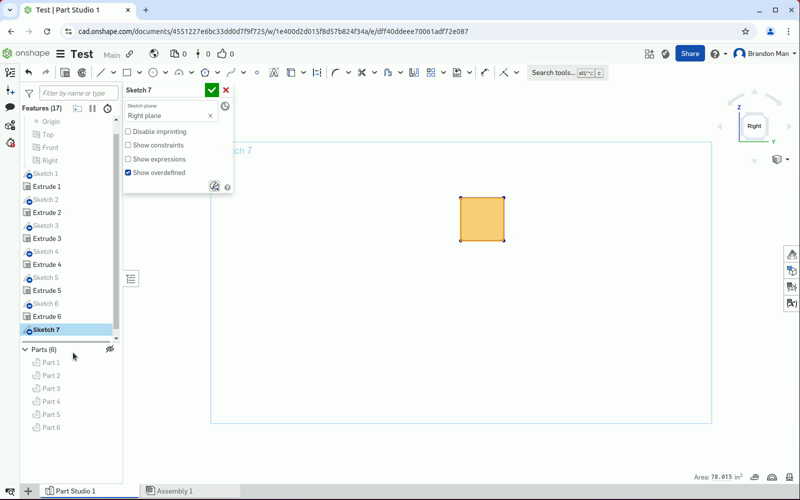
key(shift+e)
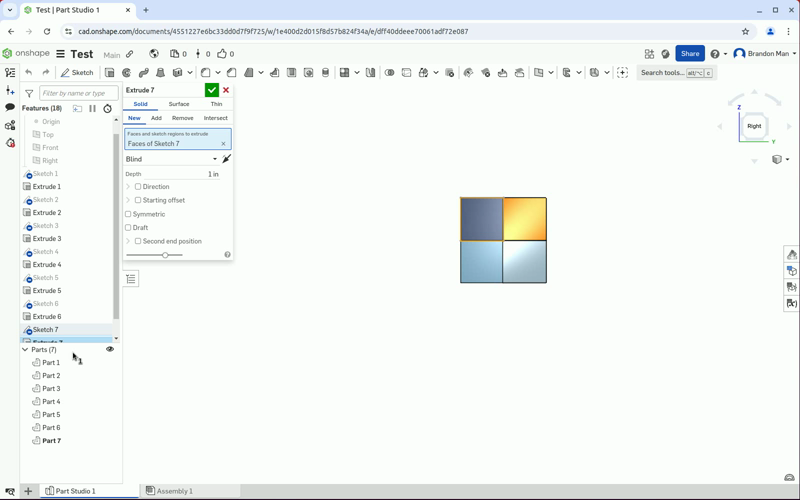
mouse_move(143, 106)
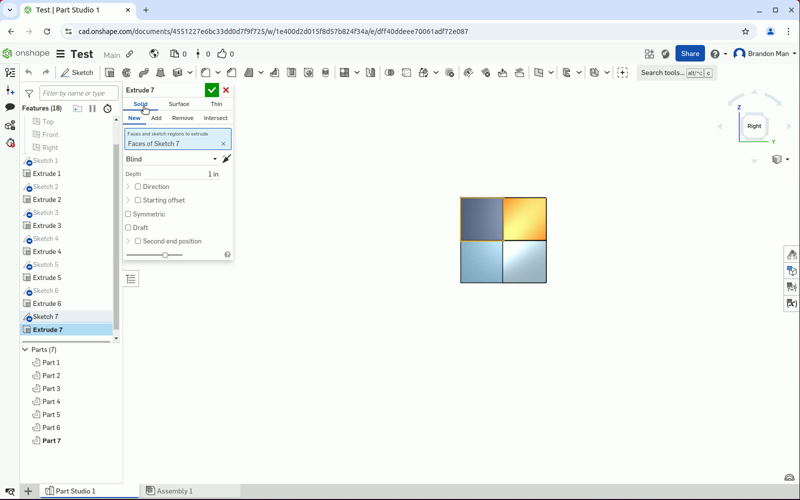
click(143, 106)
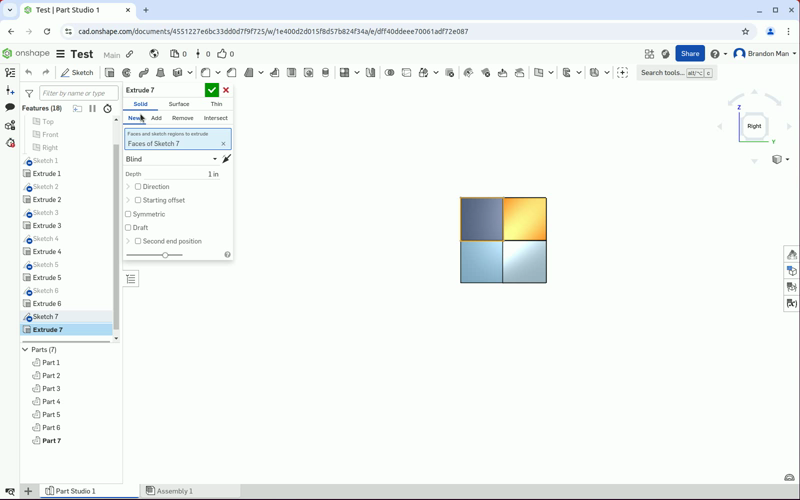
mouse_move(137, 120)
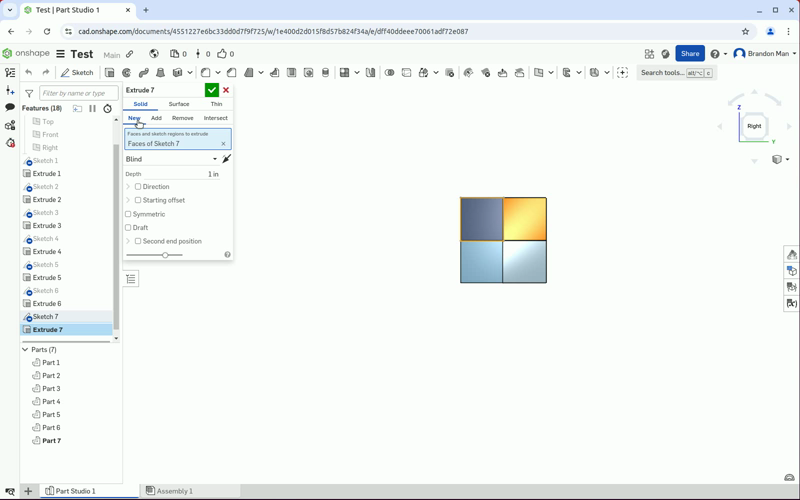
click(137, 120)
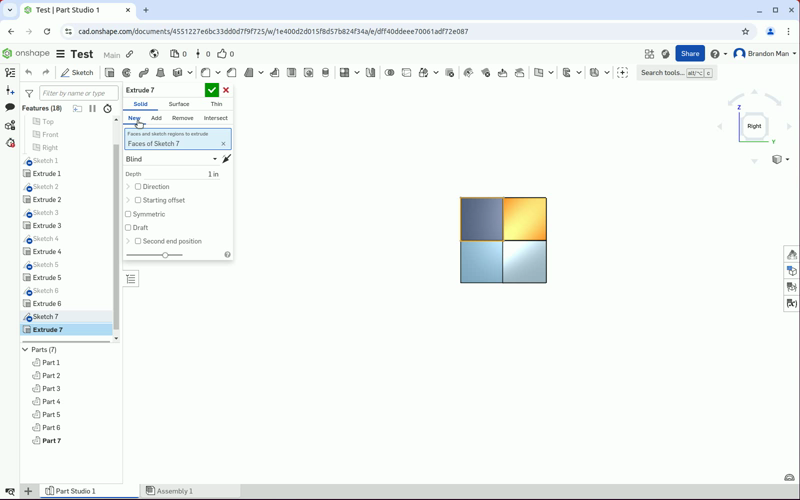
key(tab, 4)
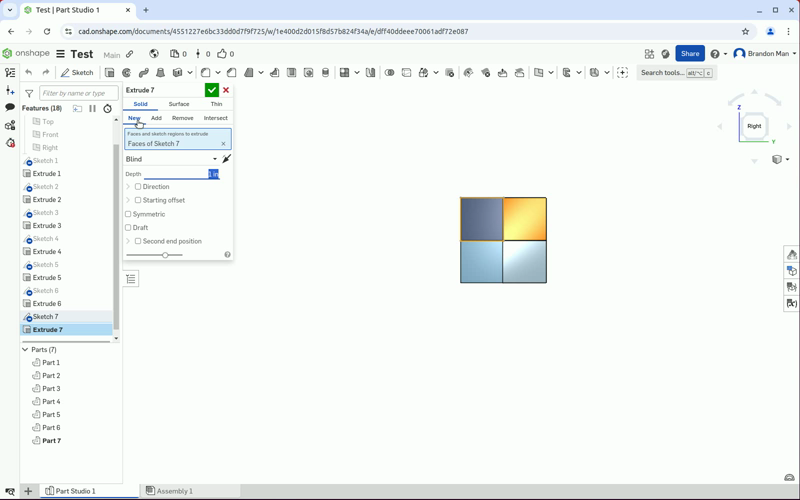
text(23.108)
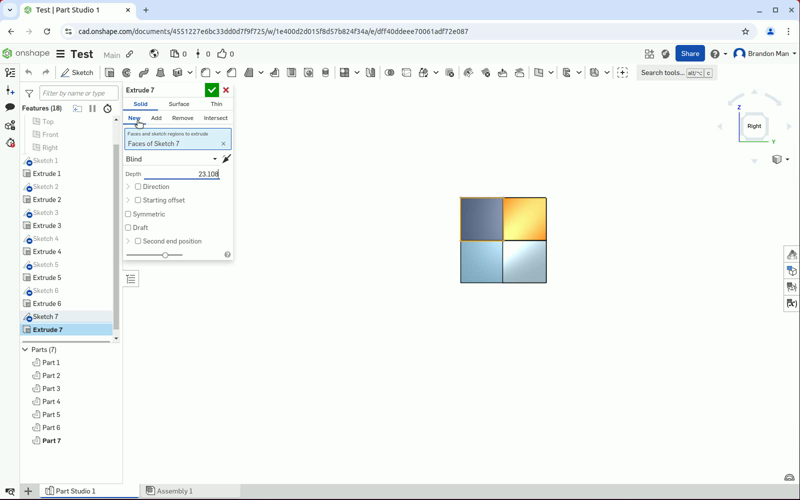
key(enter)
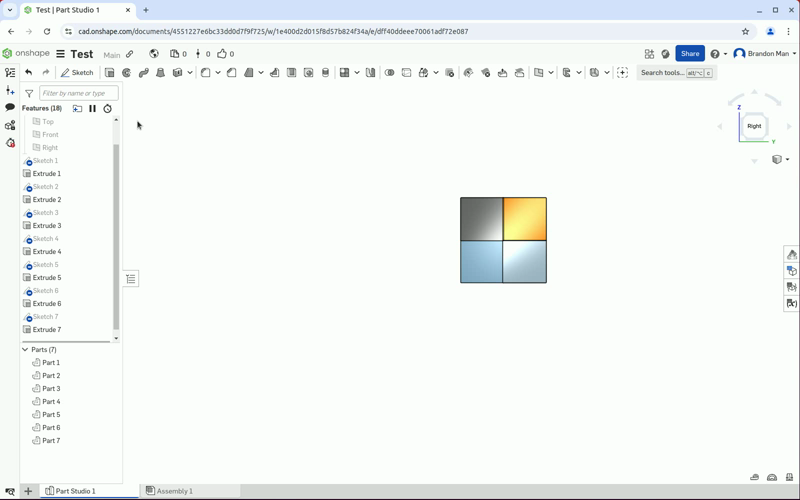
key(shift+h)
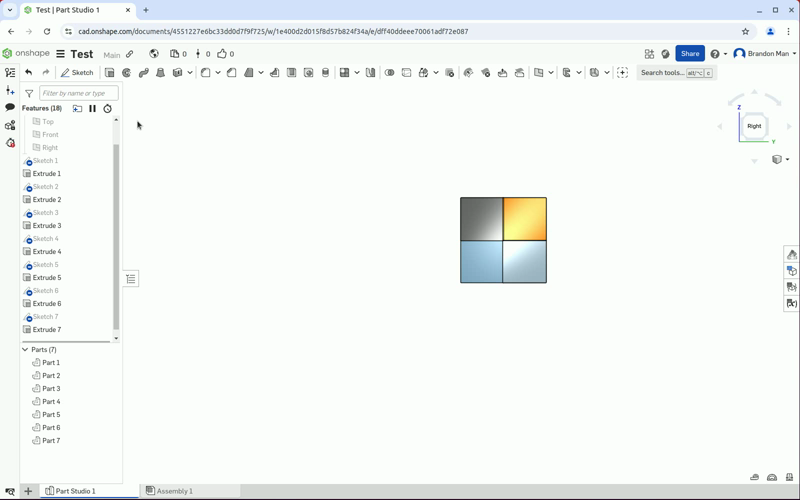
key(shift+h)
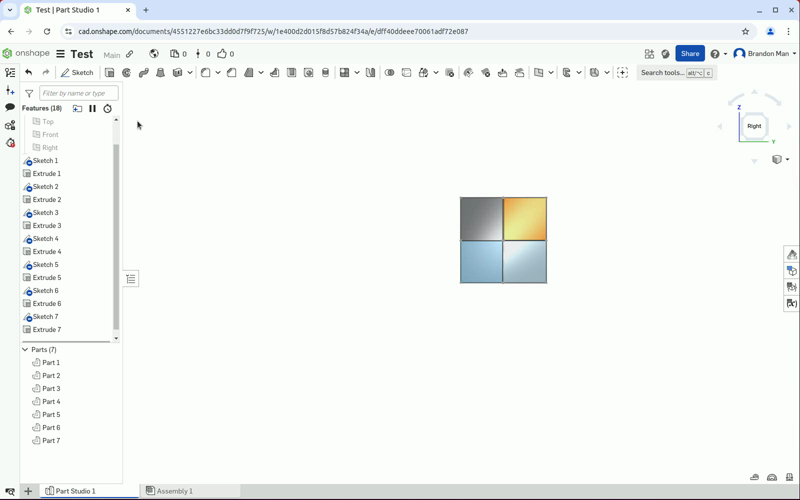
key(shift+7)
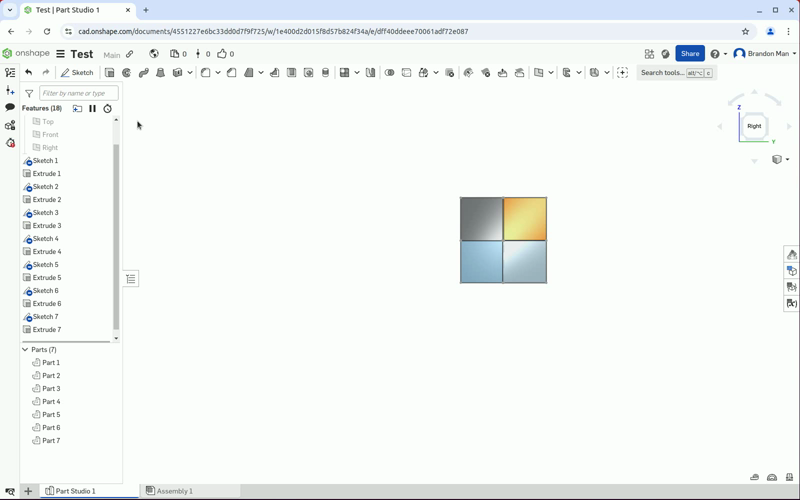
key(right, 2)
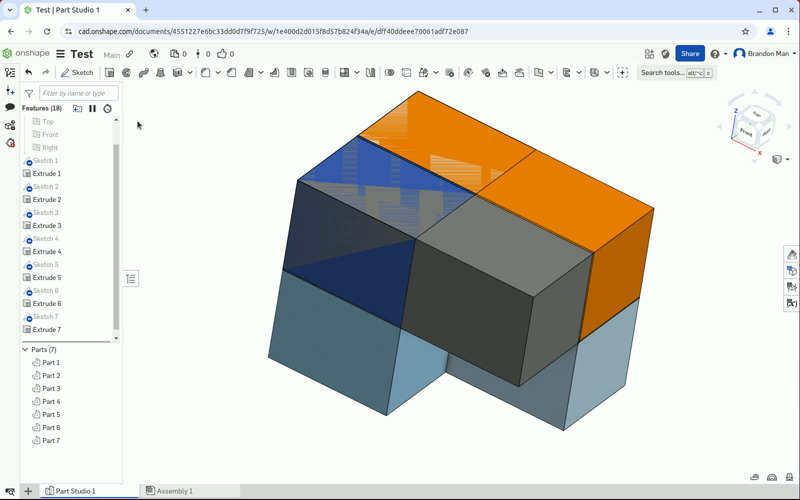
key(down, 2)
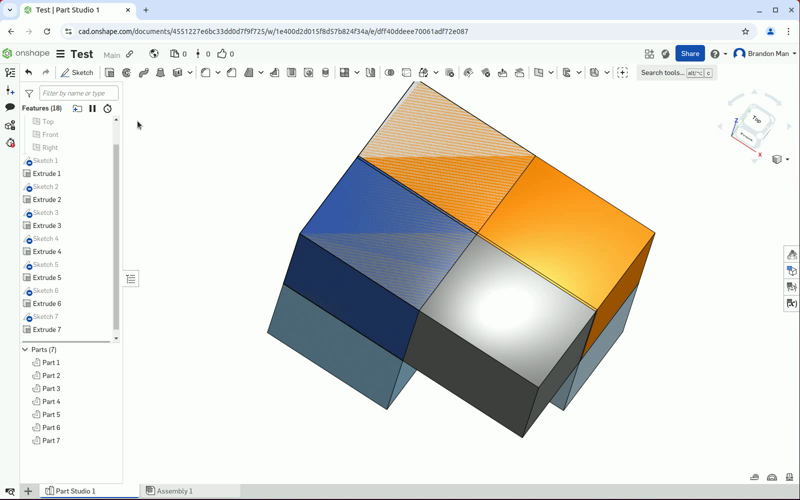
key(up, 2)
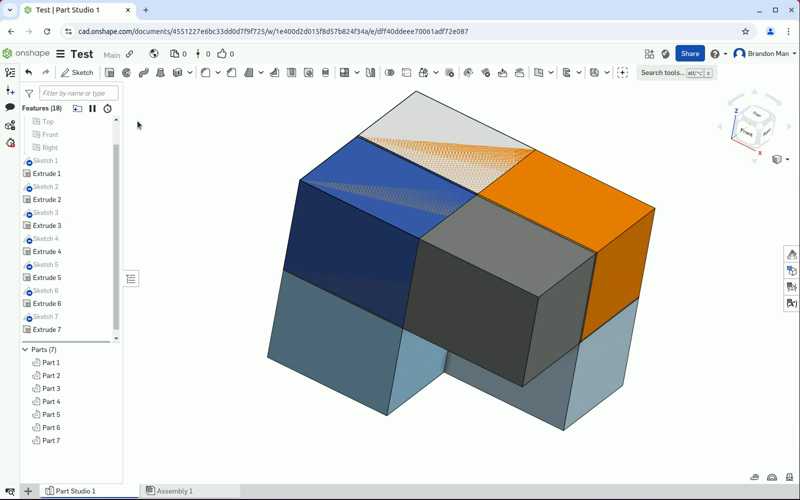
key(left, 2)
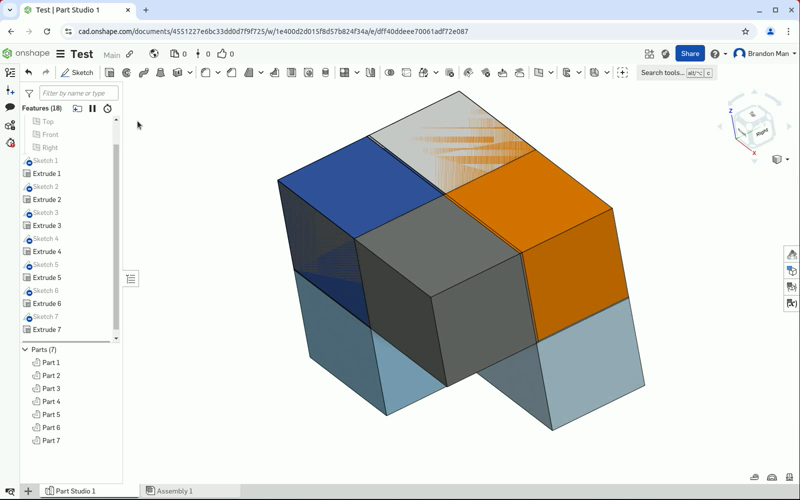
mouse_move(69, 163)
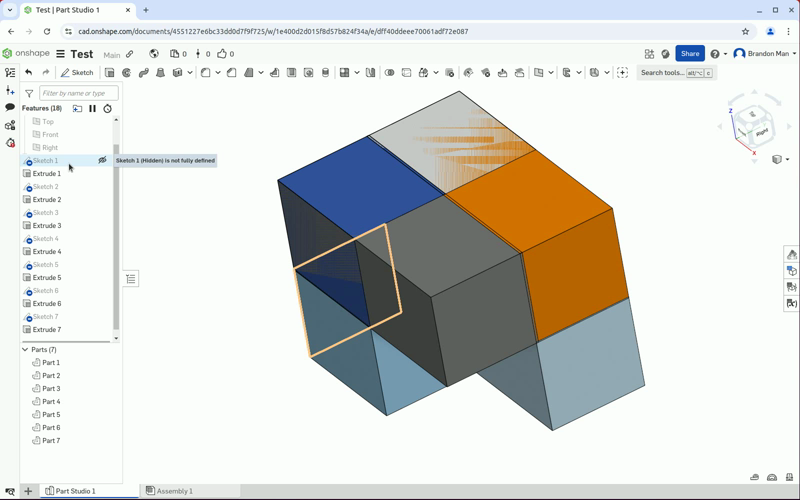
click(69, 163)